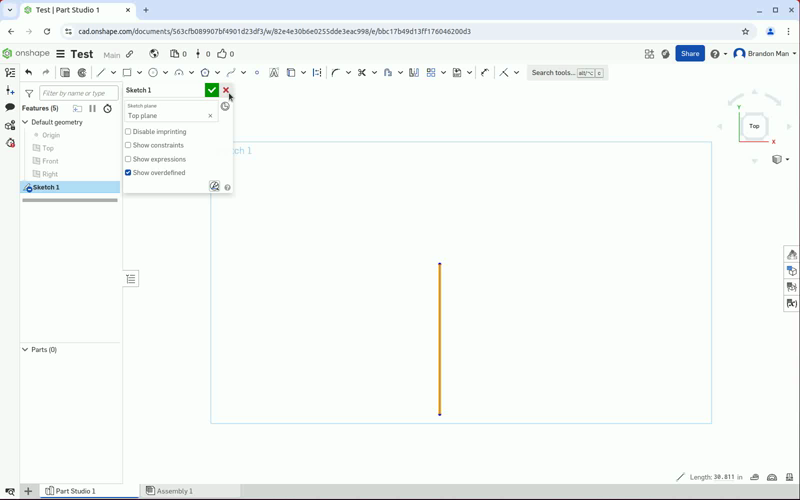
key(shift+h)
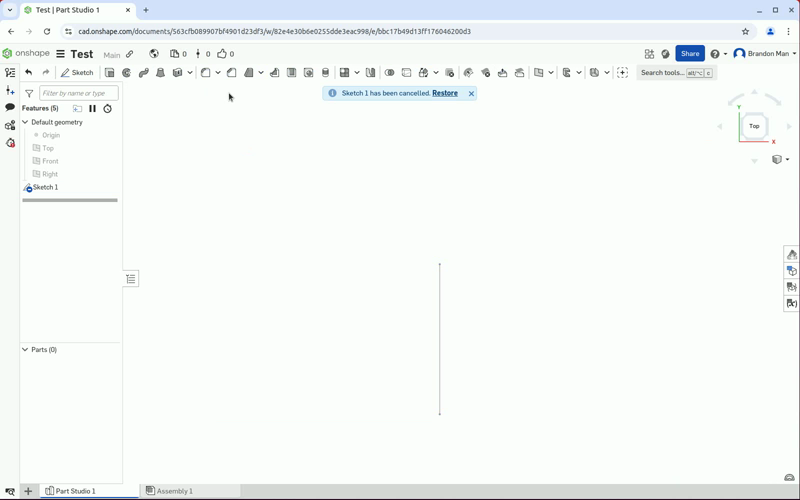
key(shift+s)
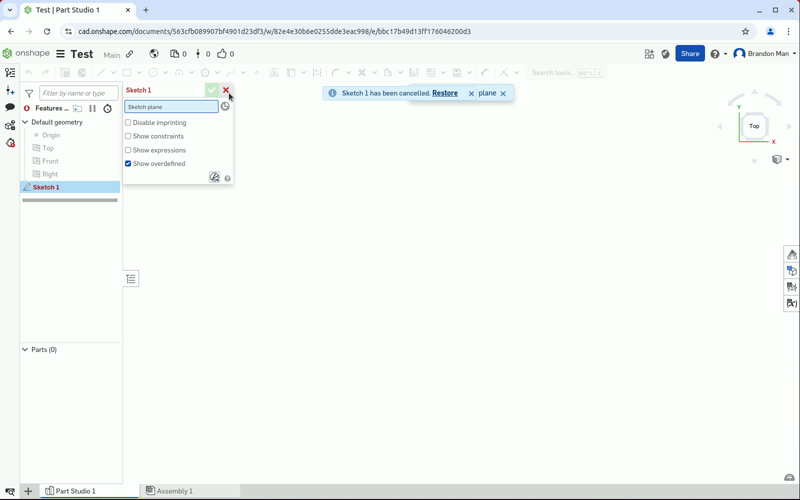
mouse_move(73, 150)
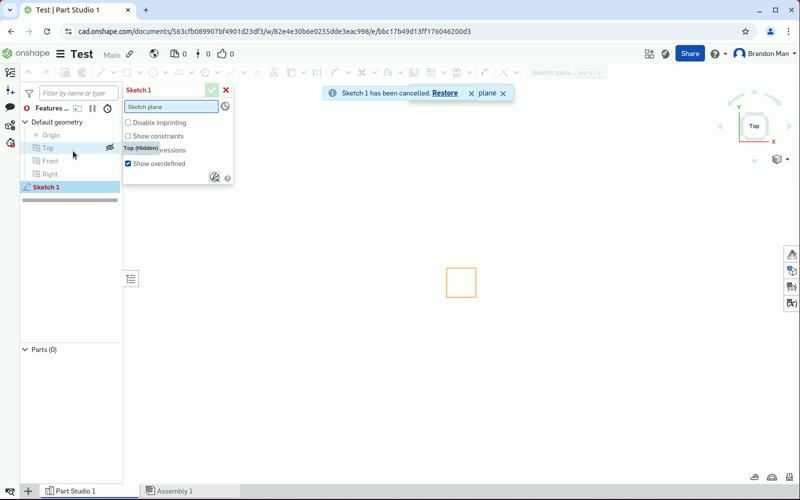
click(73, 150)
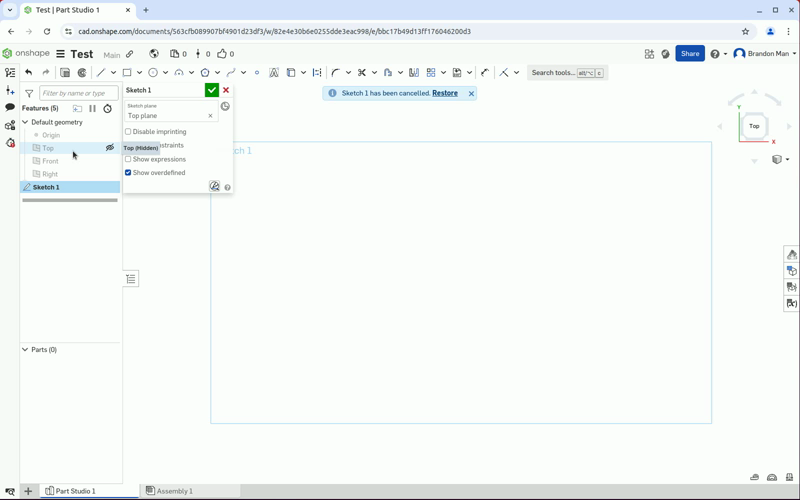
mouse_move(73, 352)
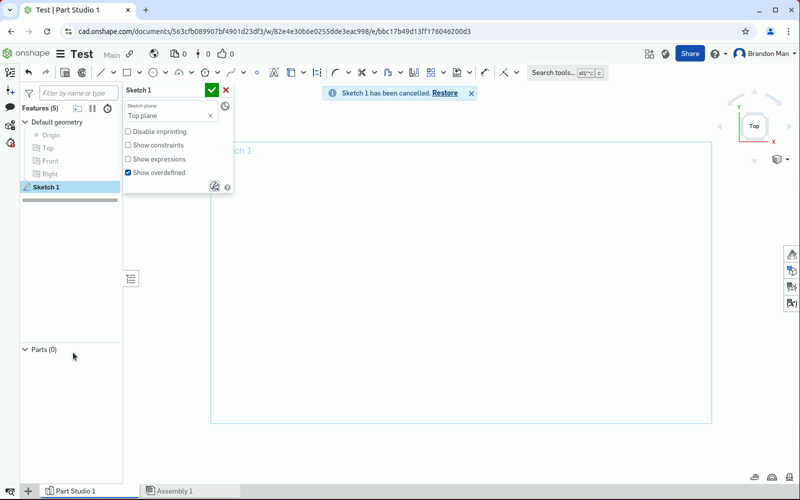
key(y)
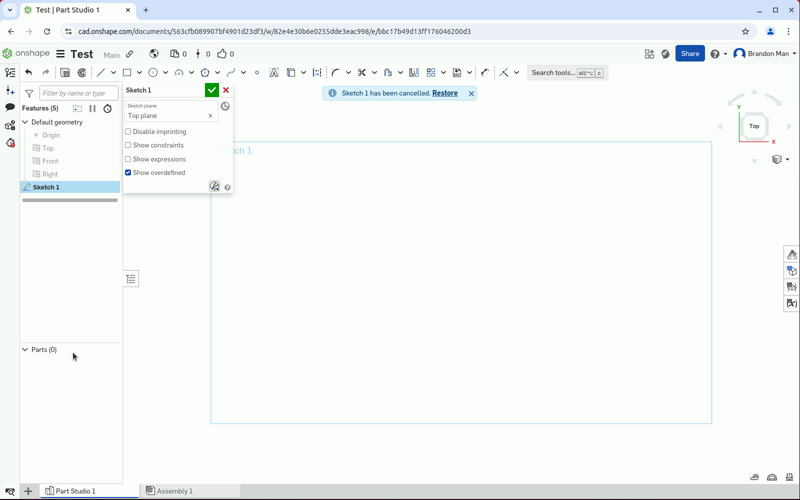
key(l)
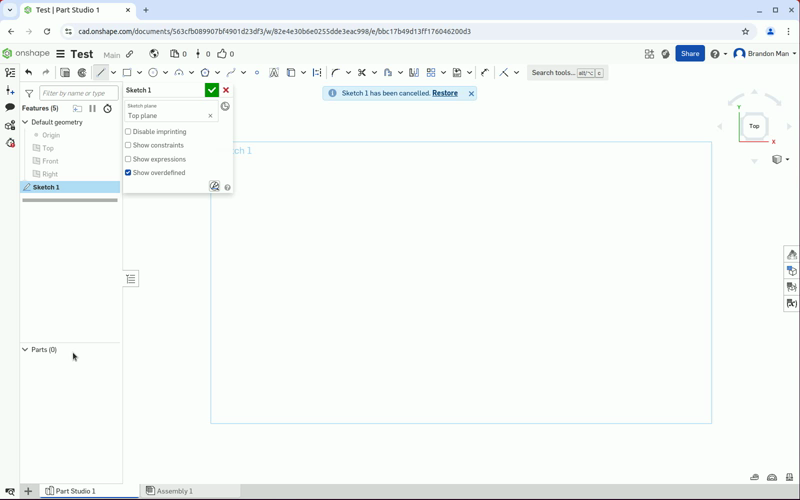
key_down(shift)
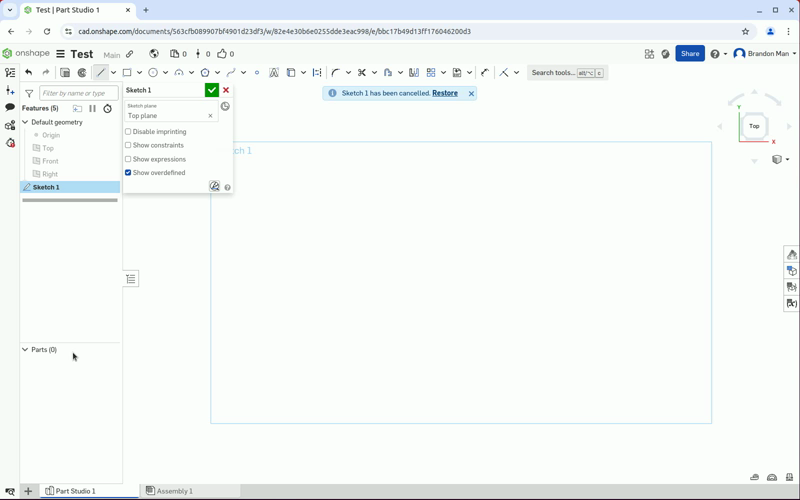
mouse_move(460, 282)
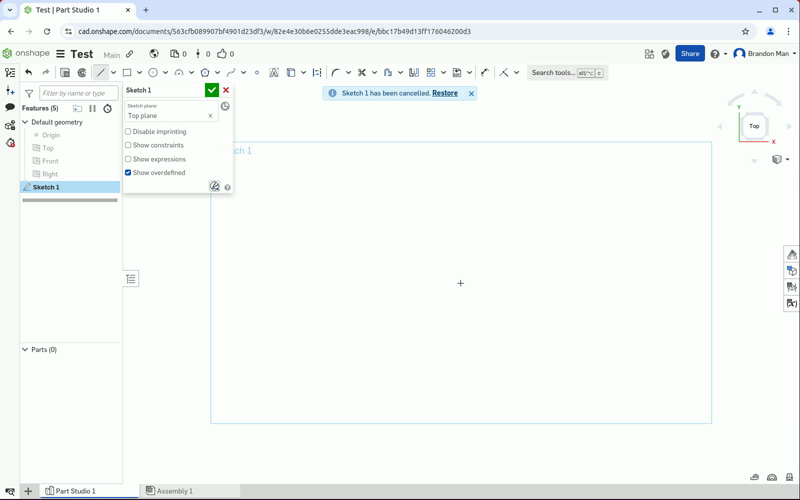
click(460, 282)
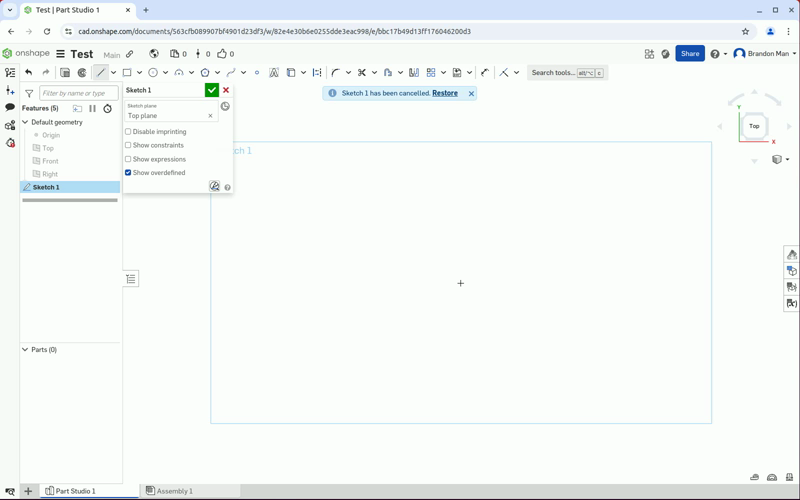
key_up(shift)
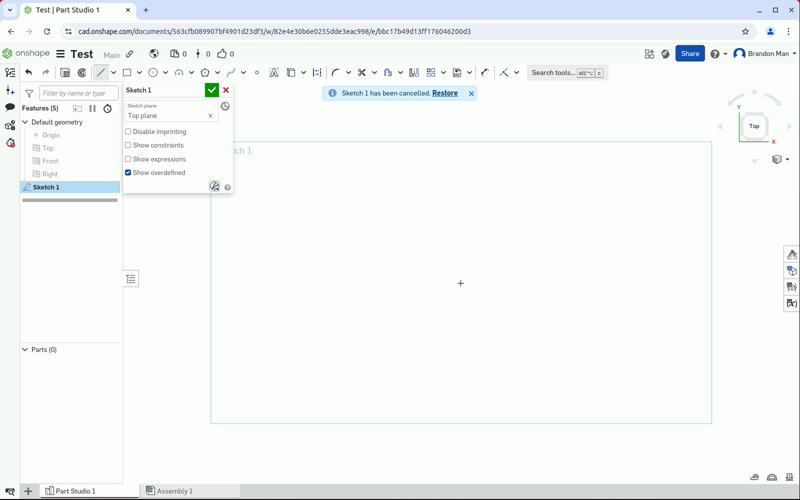
key_down(shift)
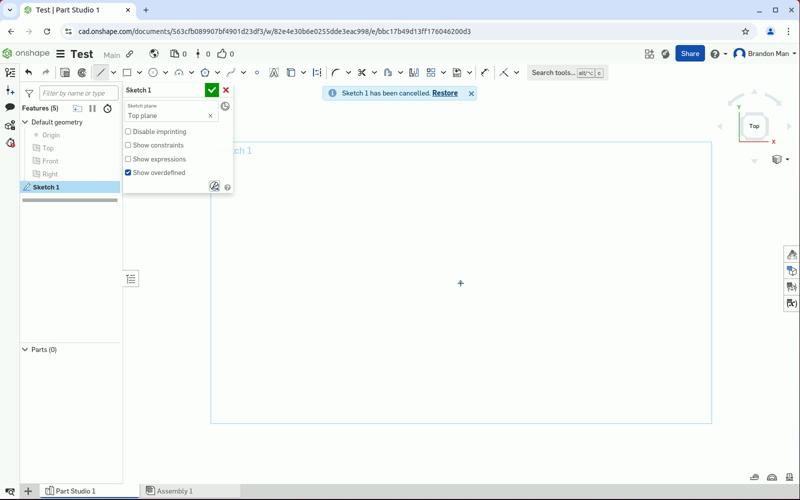
mouse_move(573, 282)
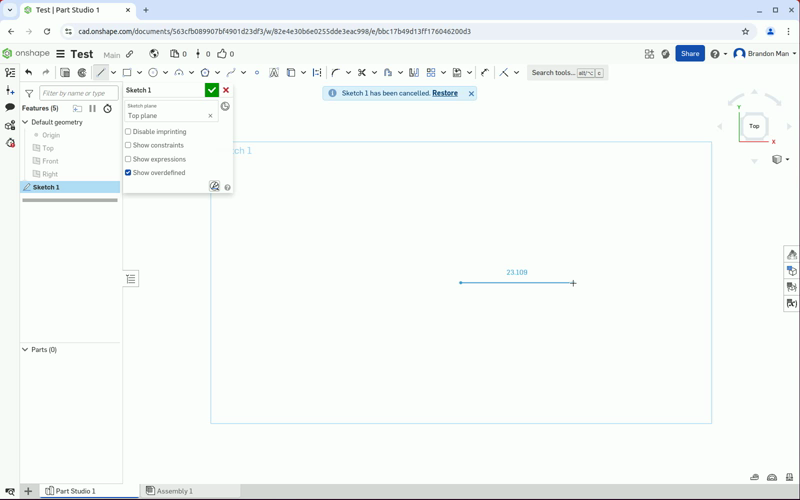
click(573, 282)
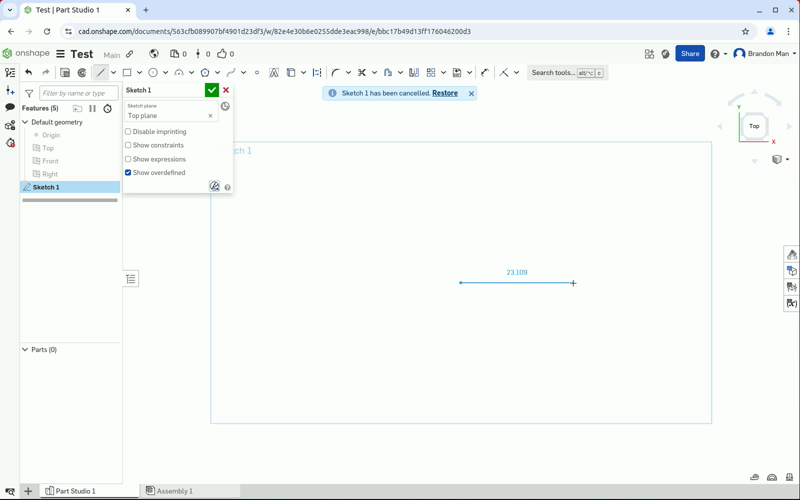
key_up(shift)
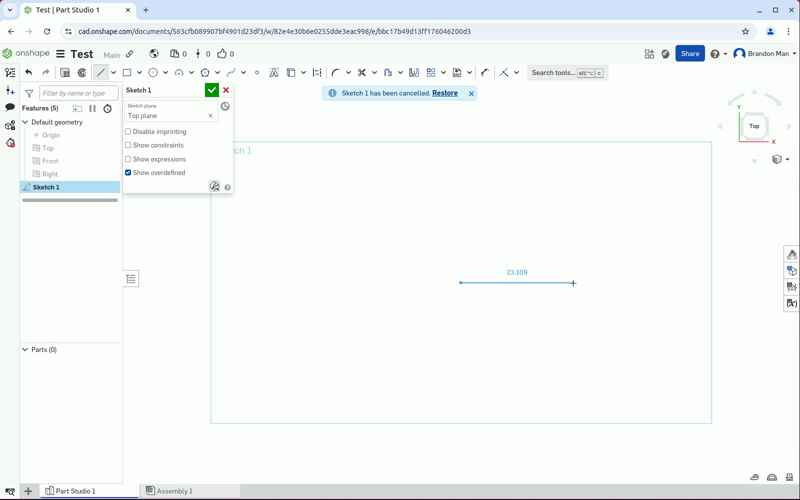
key_down(shift)
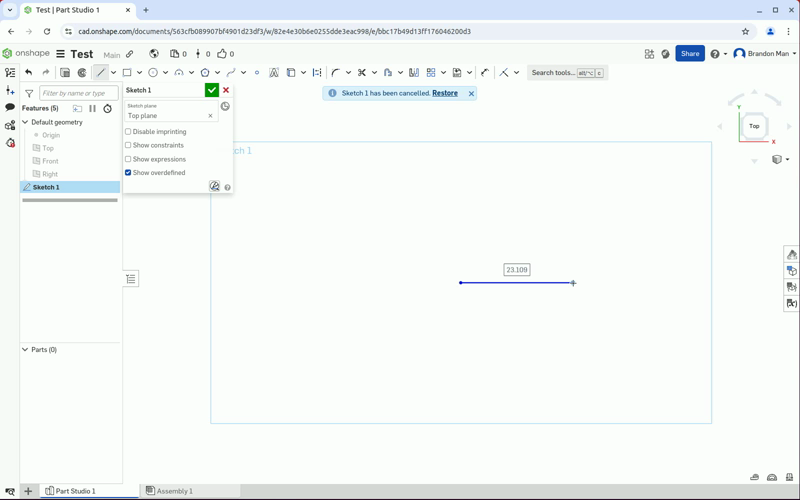
mouse_move(589, 282)
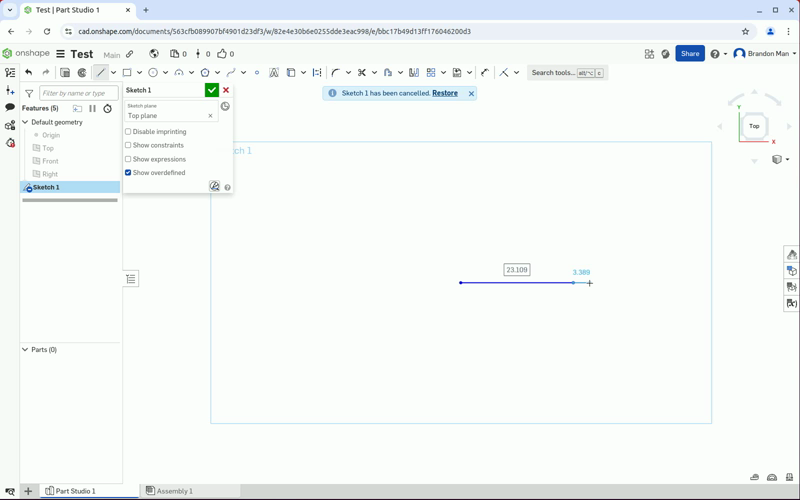
mouse_move(573, 226)
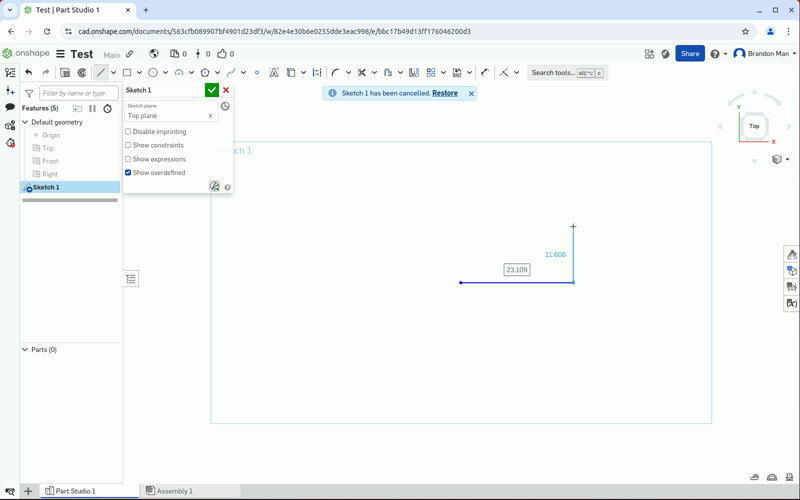
click(573, 226)
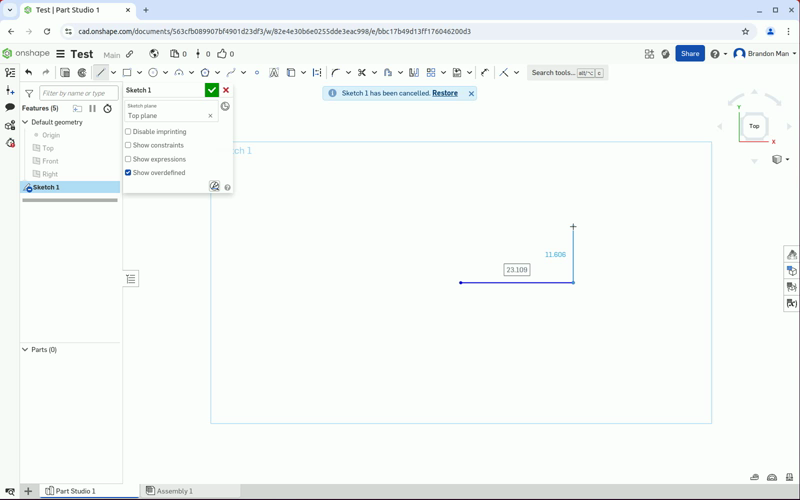
key_up(shift)
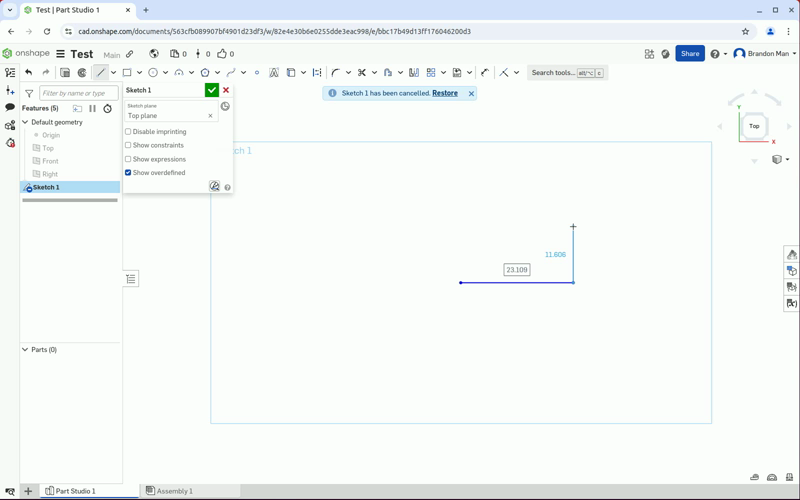
key_down(shift)
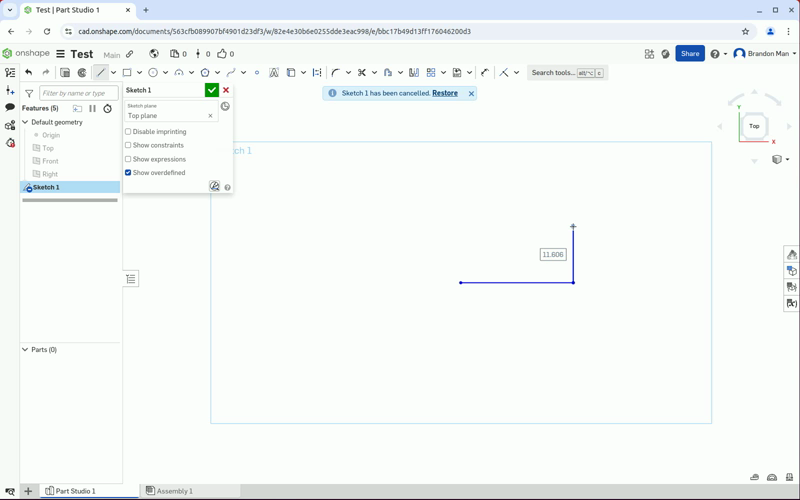
mouse_move(460, 226)
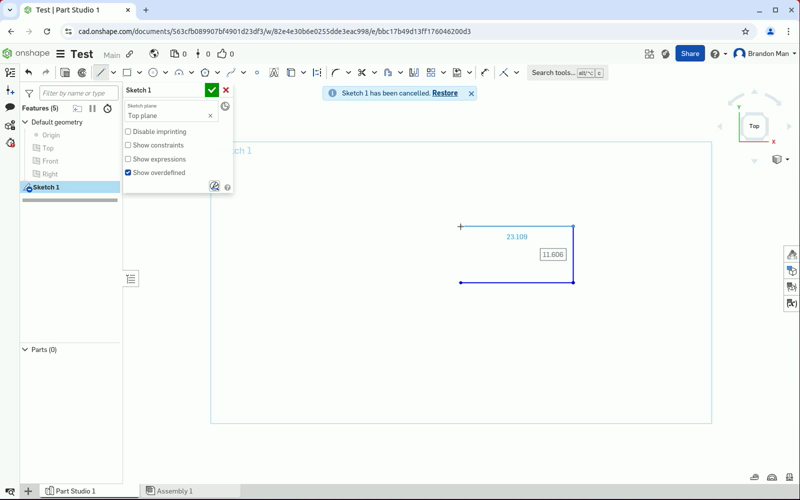
click(460, 226)
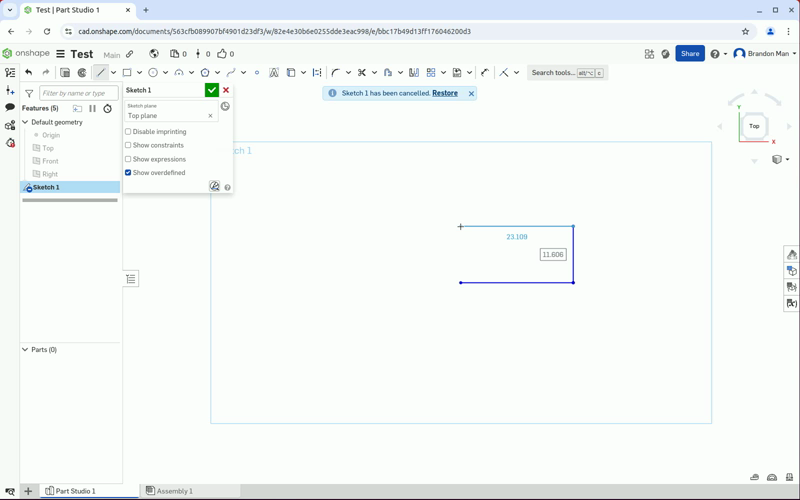
key_up(shift)
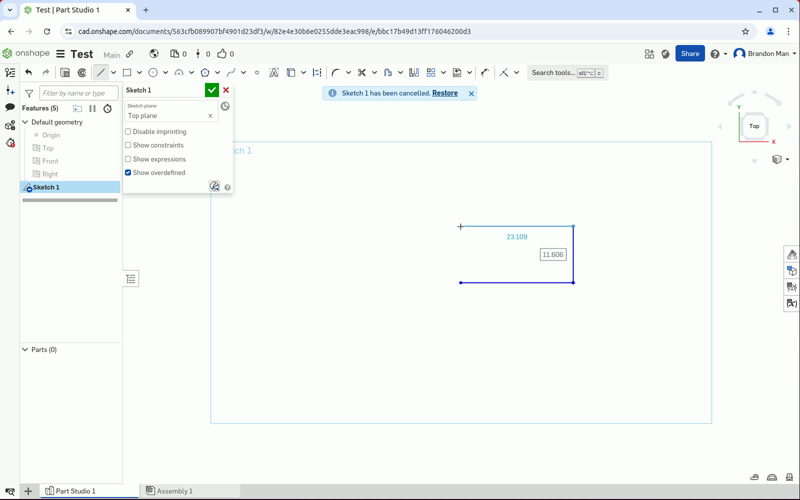
mouse_move(490, 226)
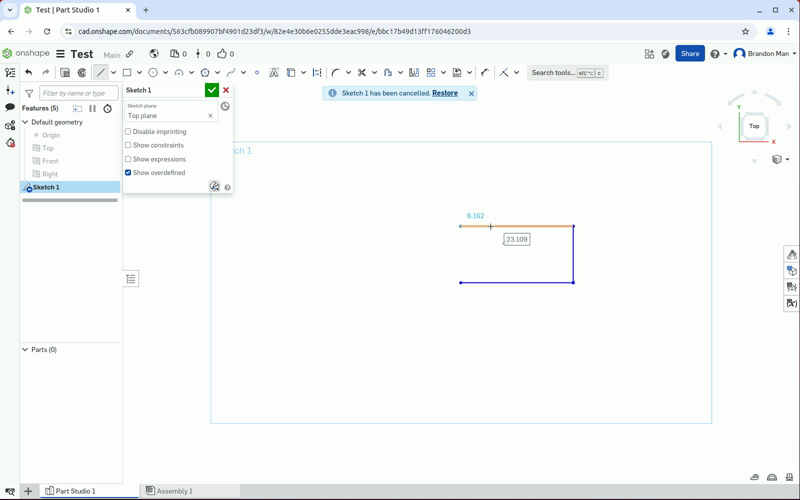
key_down(shift)
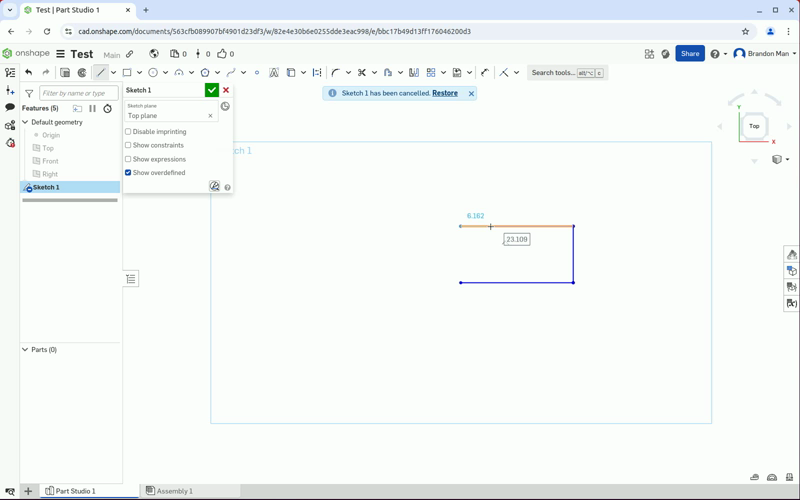
mouse_move(460, 282)
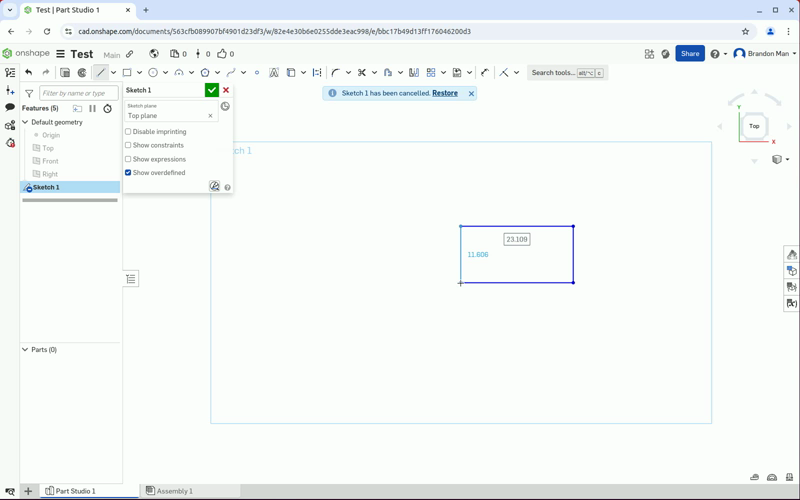
key_up(shift)
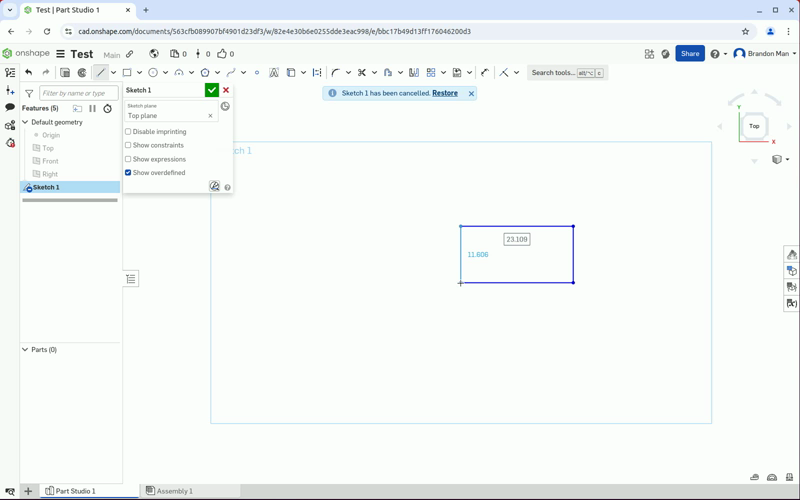
click(460, 282)
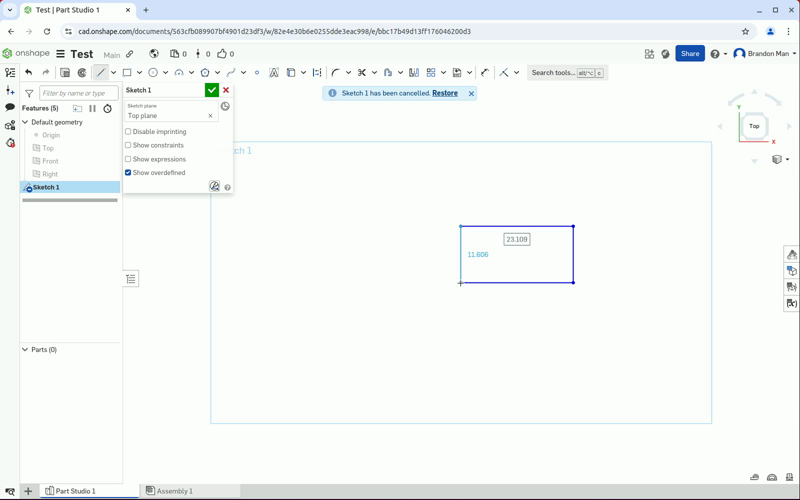
key(esc)
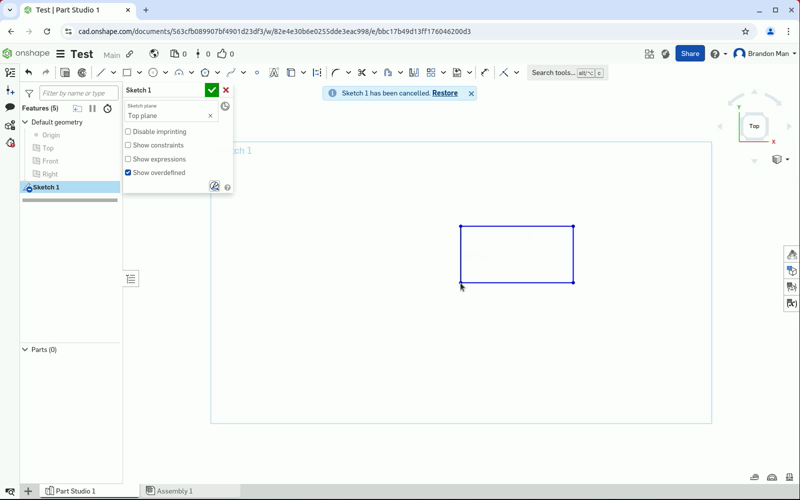
mouse_move(494, 265)
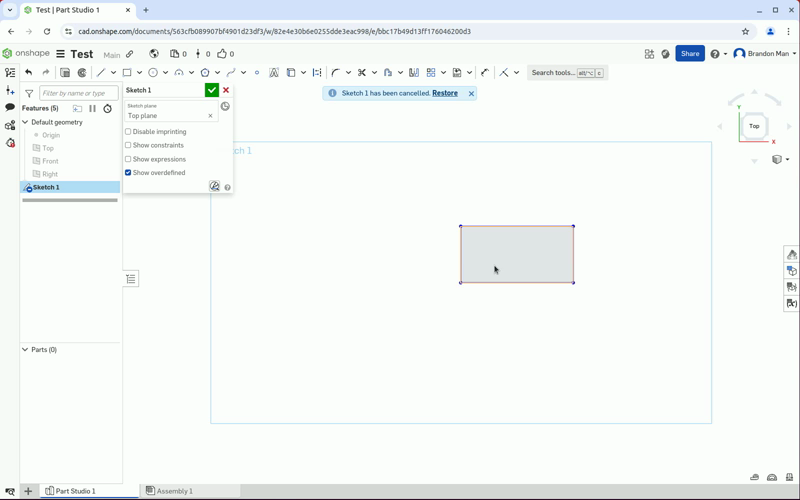
click(494, 265)
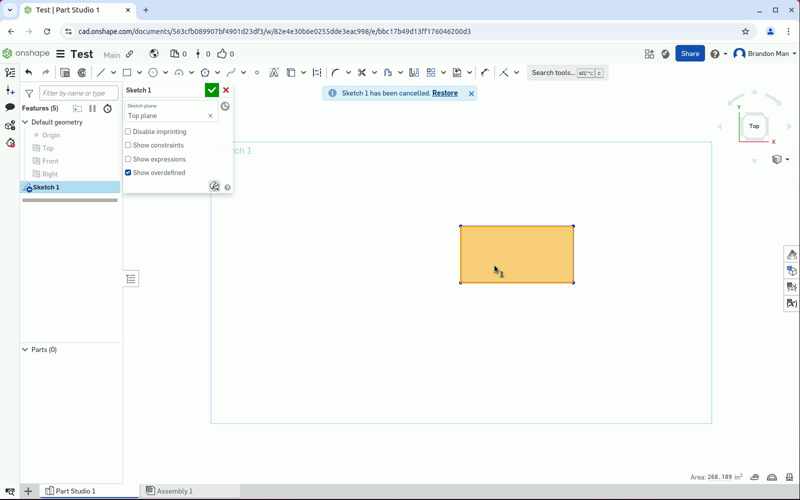
mouse_move(73, 352)
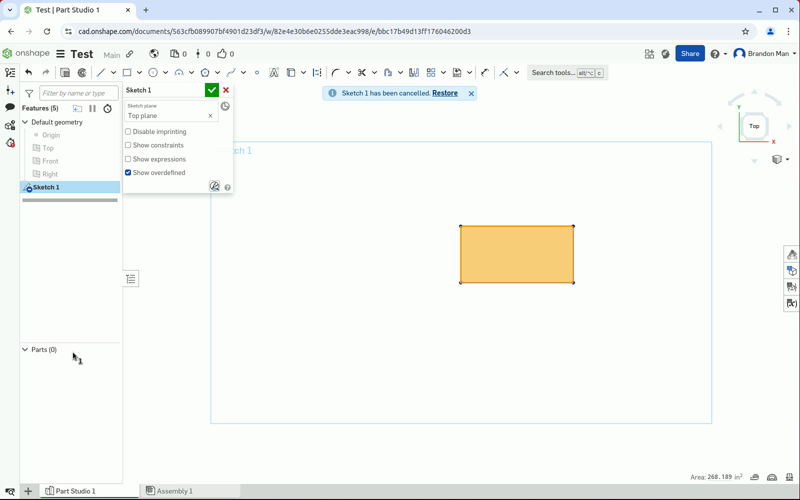
key(shift+y)
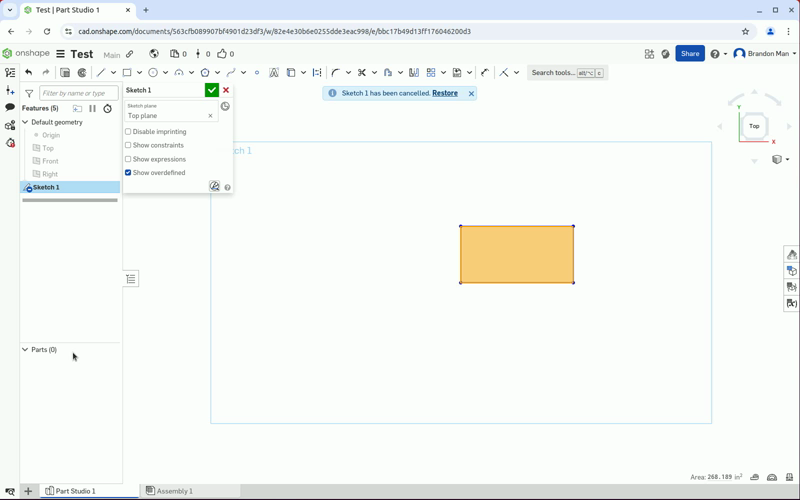
key(shift+e)
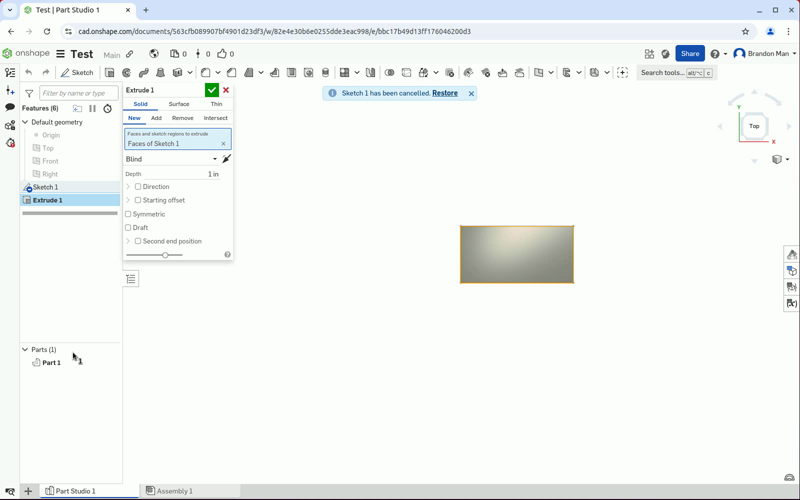
mouse_move(143, 106)
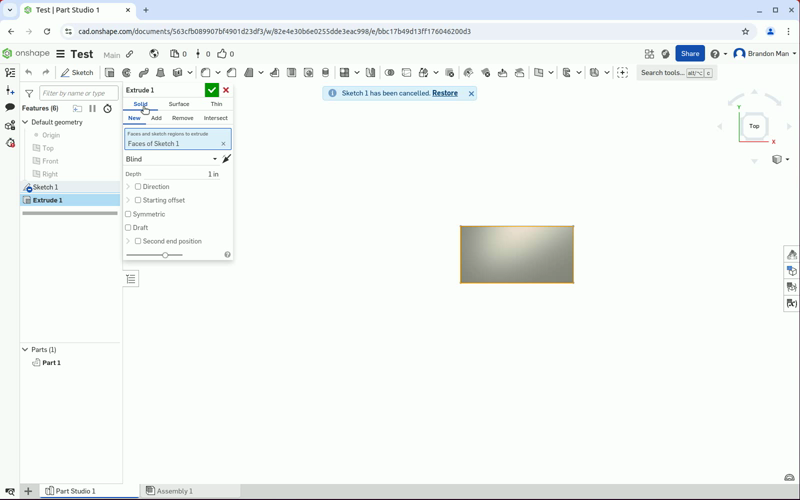
click(143, 106)
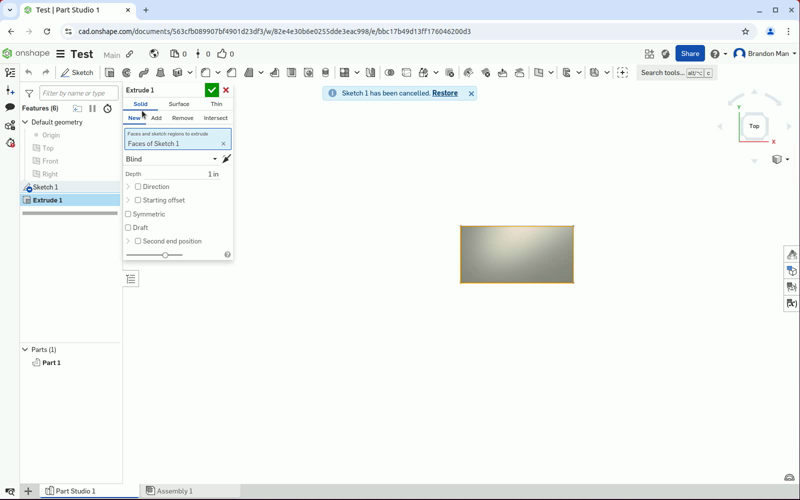
mouse_move(137, 120)
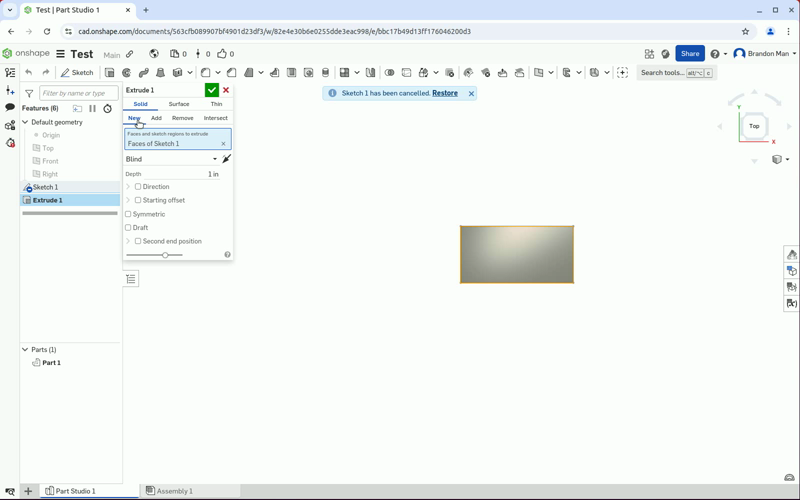
click(137, 120)
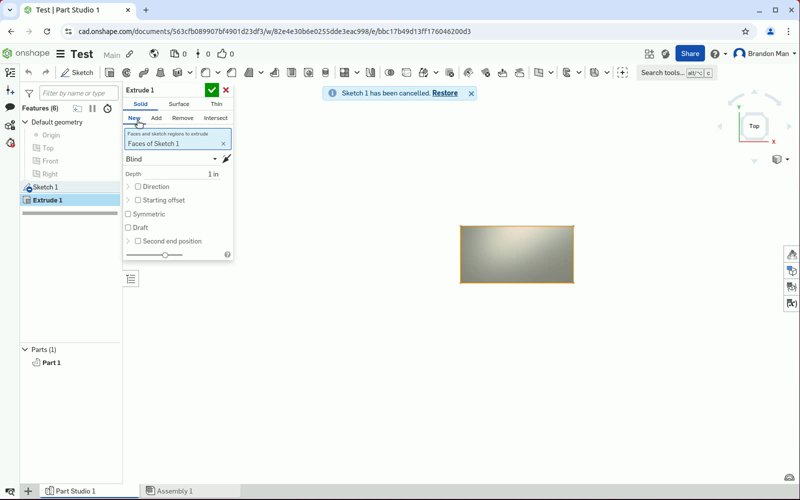
key(tab, 4)
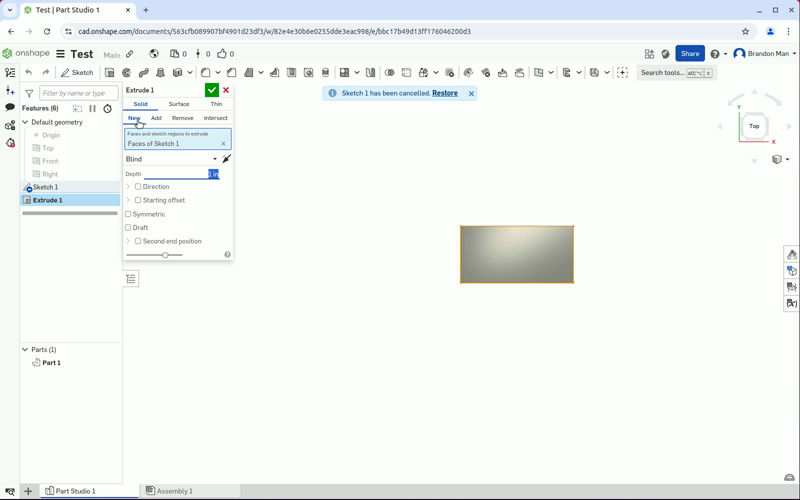
text(7.703)
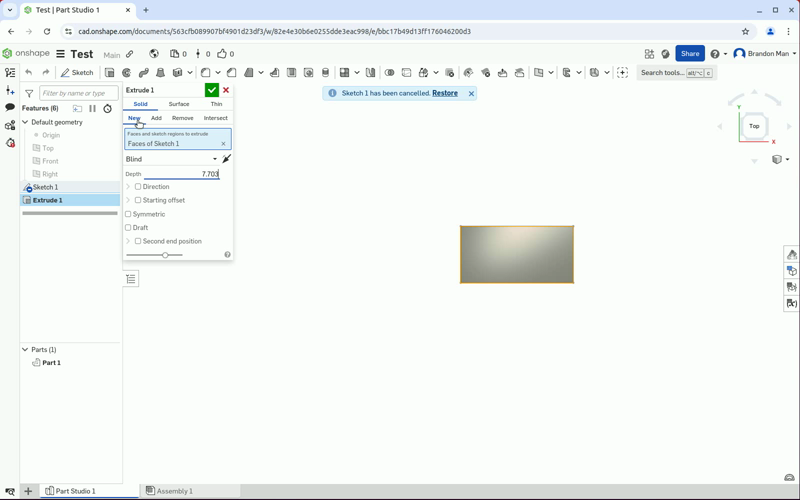
key(enter)
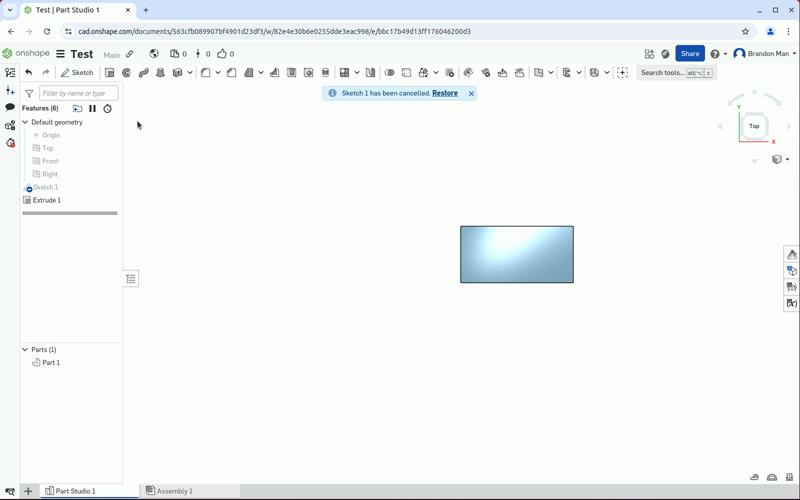
key(shift+h)
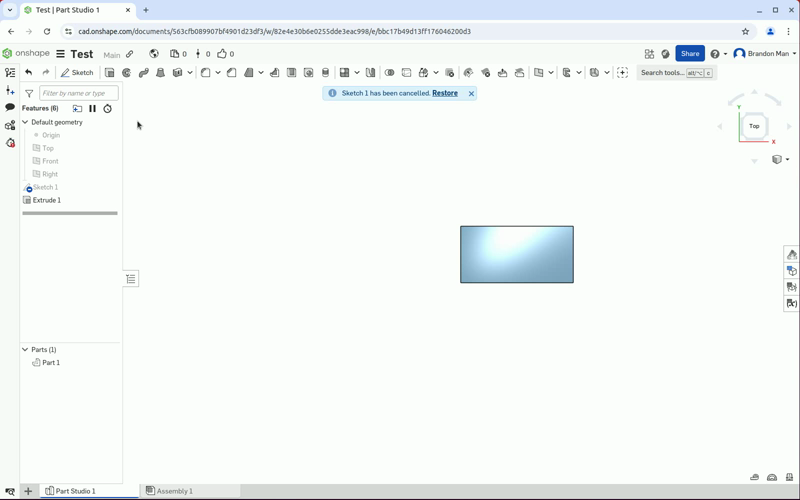
key(shift+h)
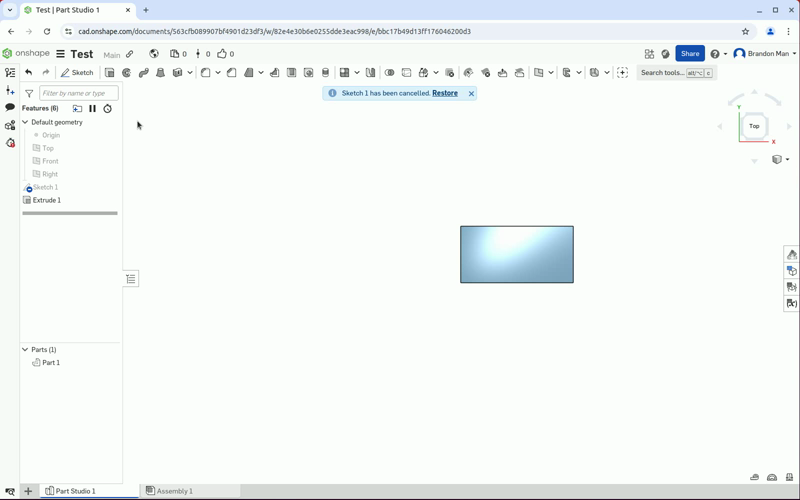
mouse_move(73, 189)
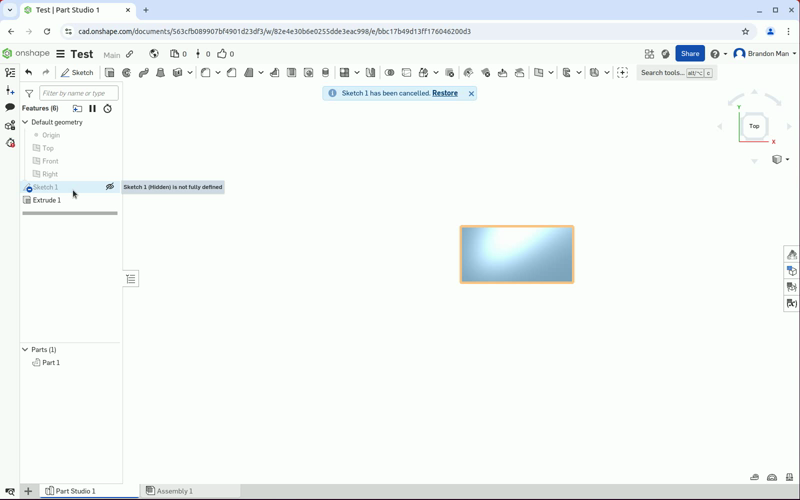
click(73, 189)
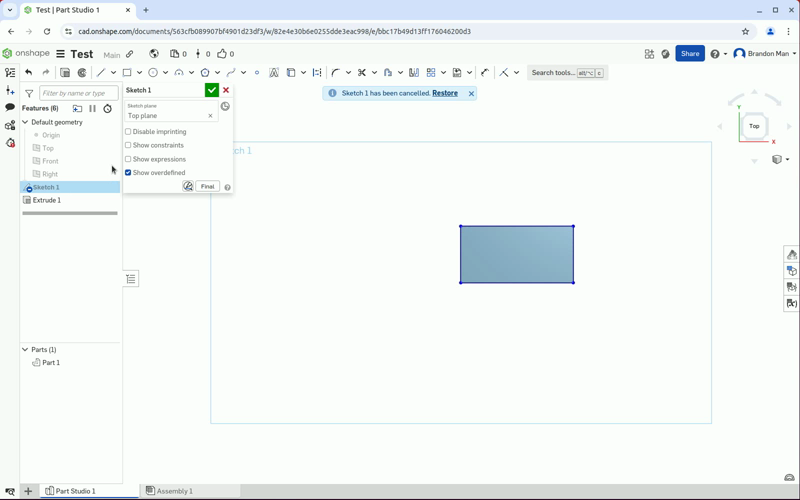
mouse_move(229, 92)
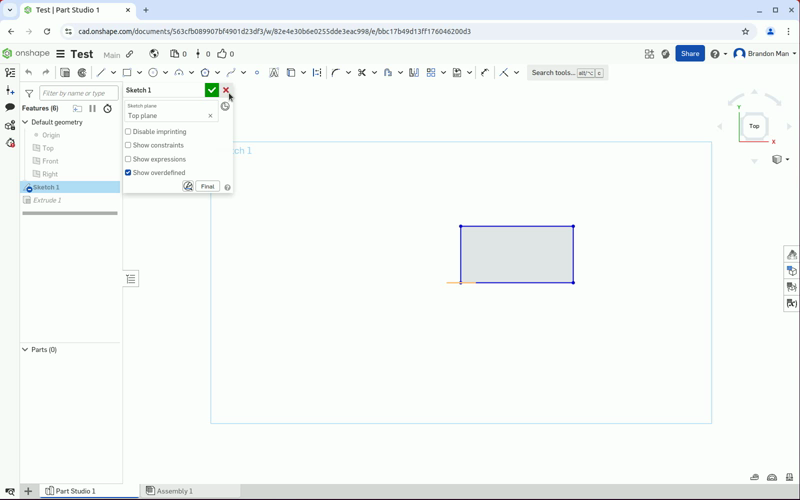
click(229, 92)
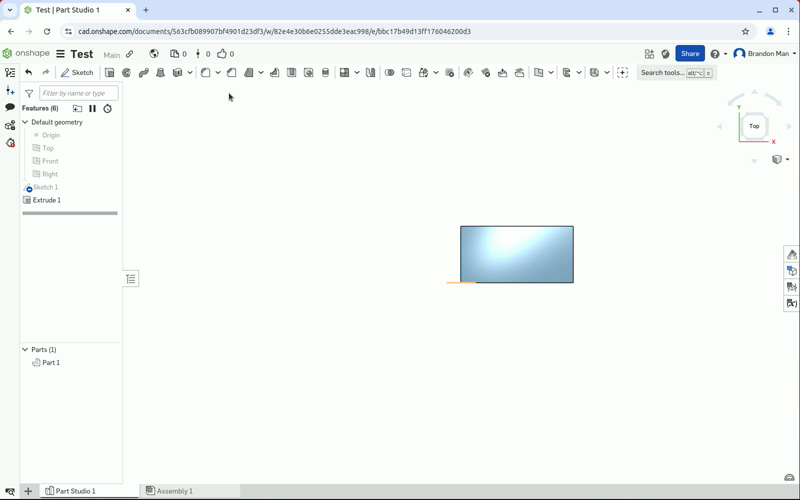
mouse_move(541, 75)
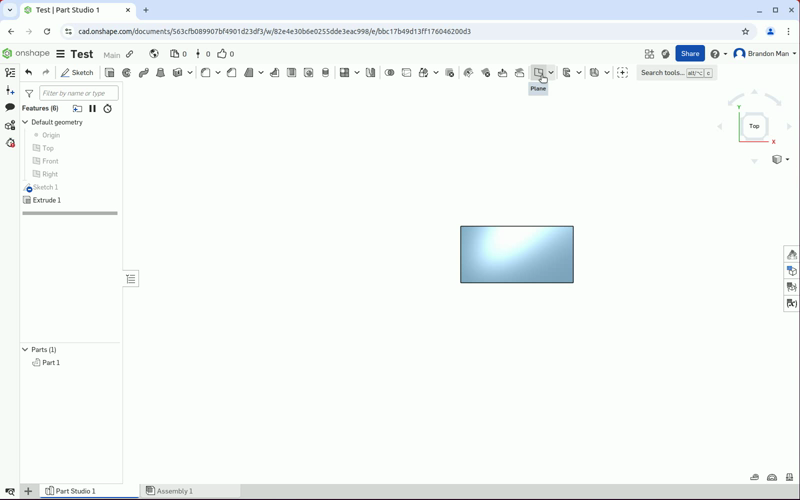
click(541, 75)
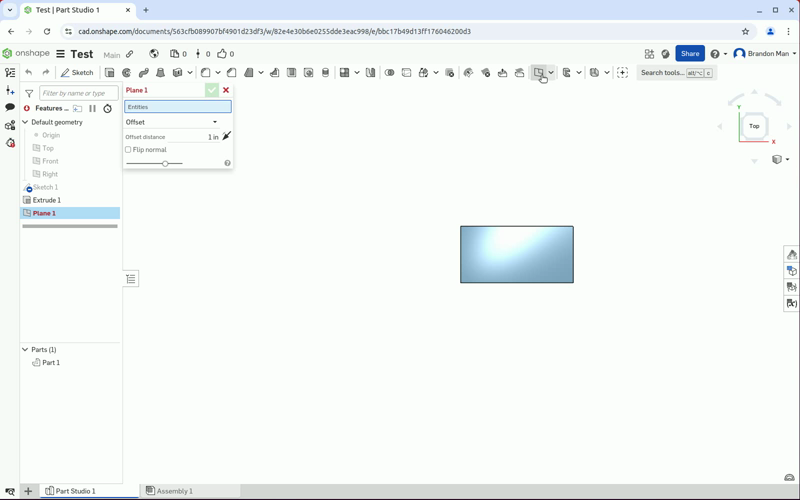
mouse_move(73, 150)
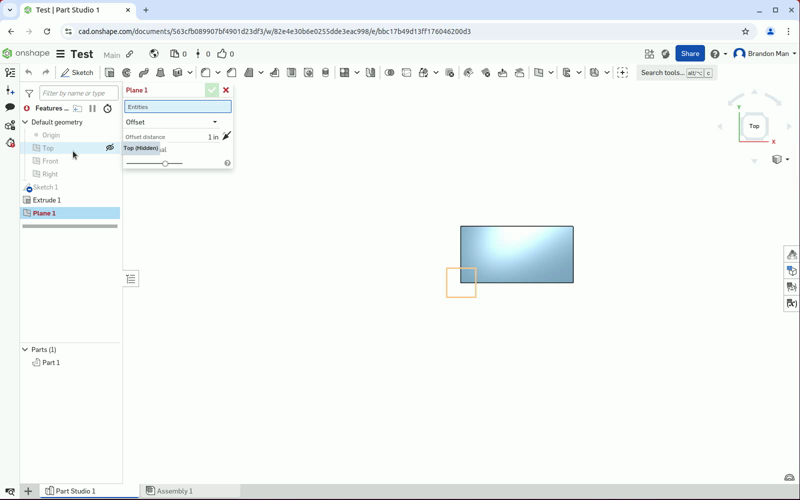
click(73, 150)
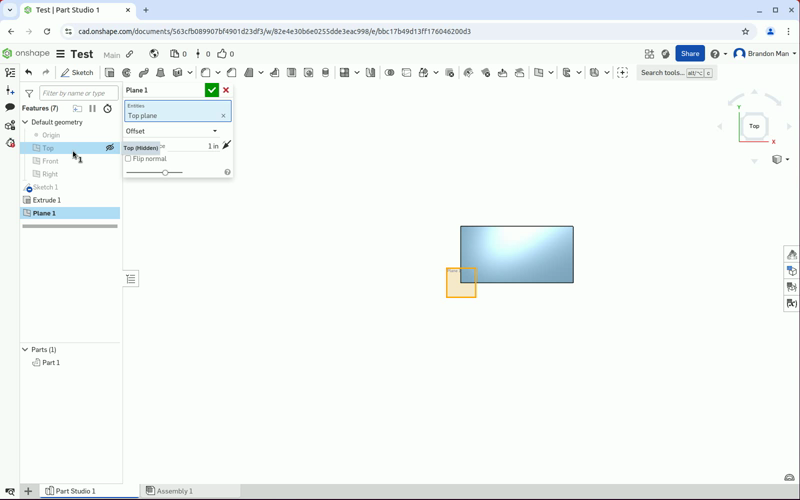
key(tab, 2)
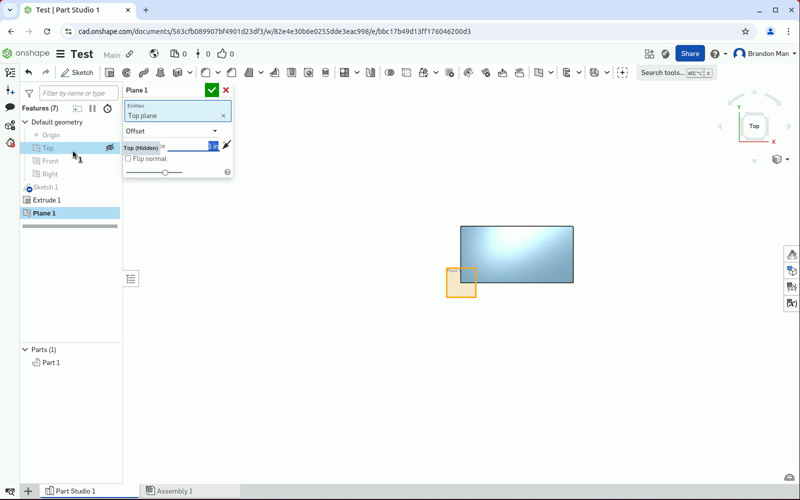
text(7.703)
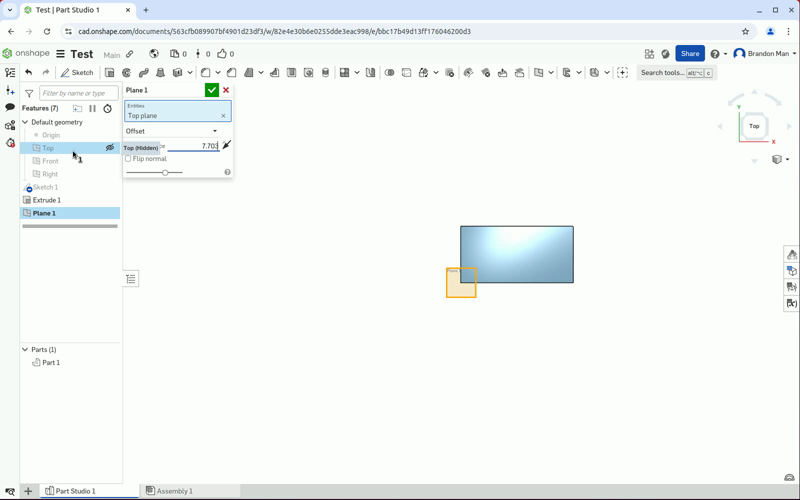
key(enter, 2)
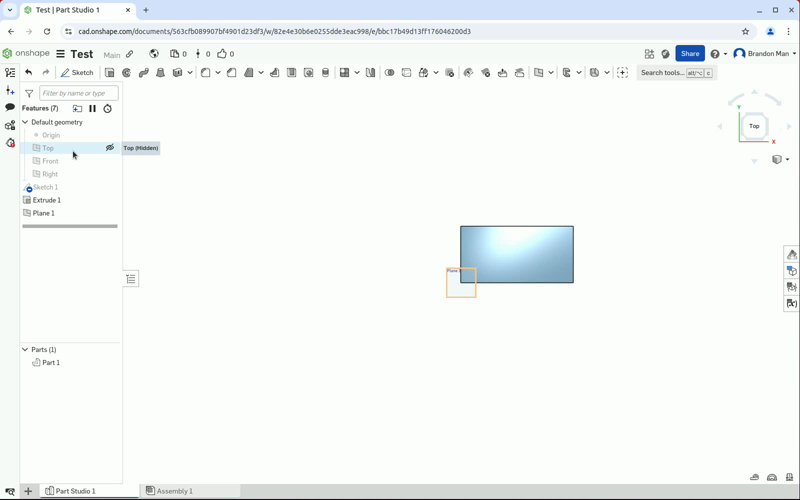
key(shift+s)
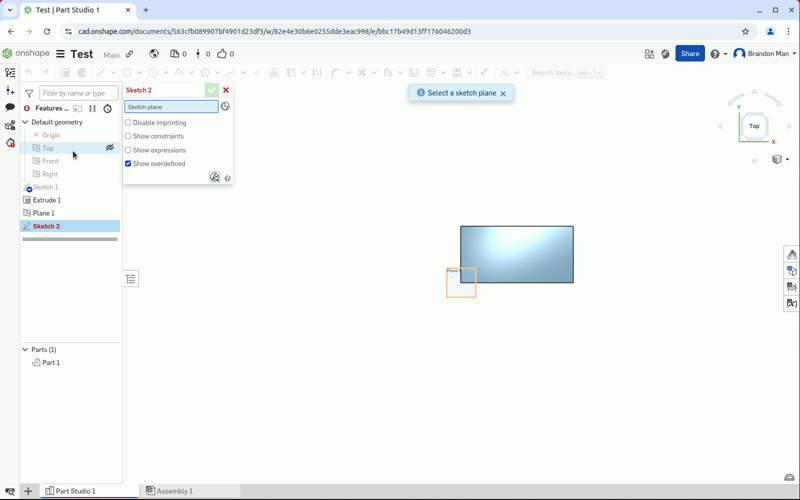
mouse_move(73, 215)
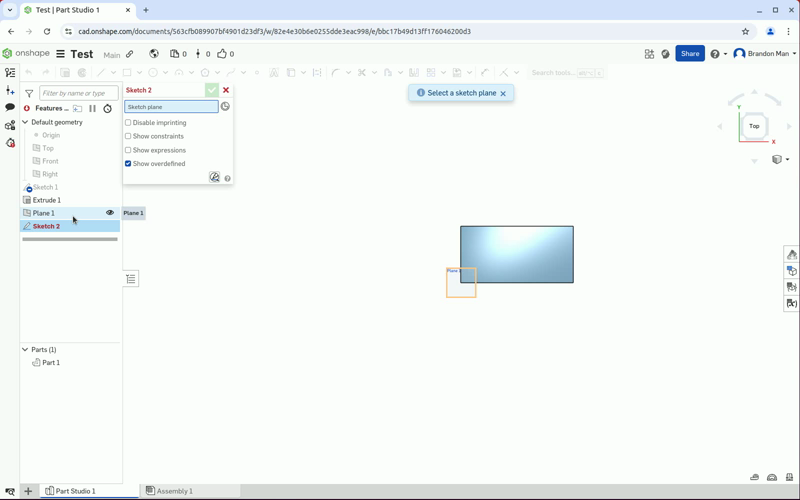
click(73, 215)
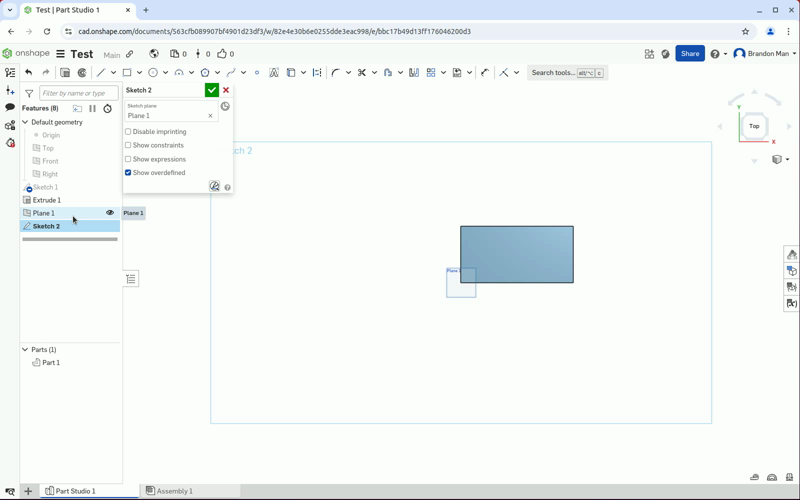
mouse_move(73, 352)
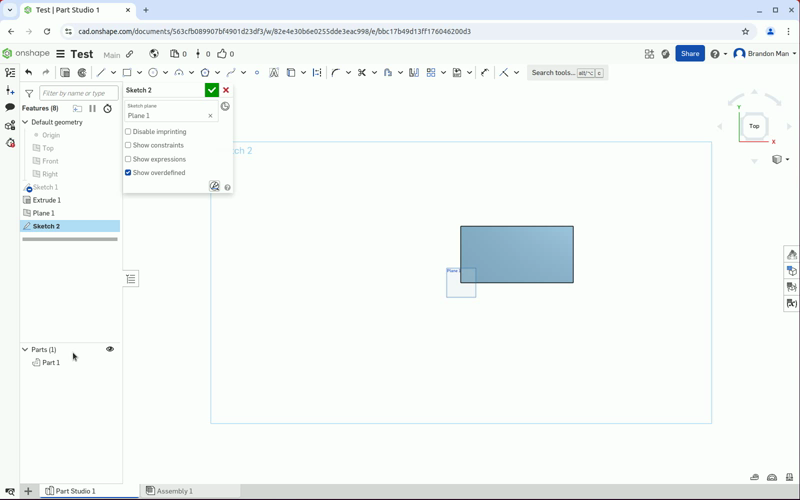
key(y)
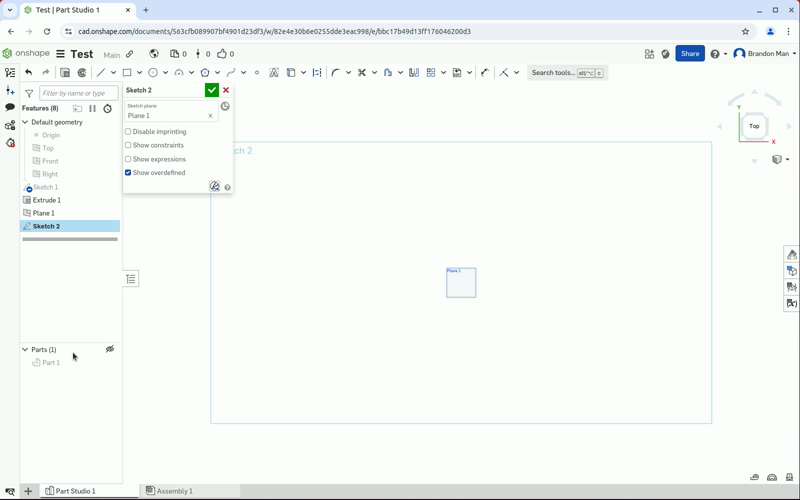
key(l)
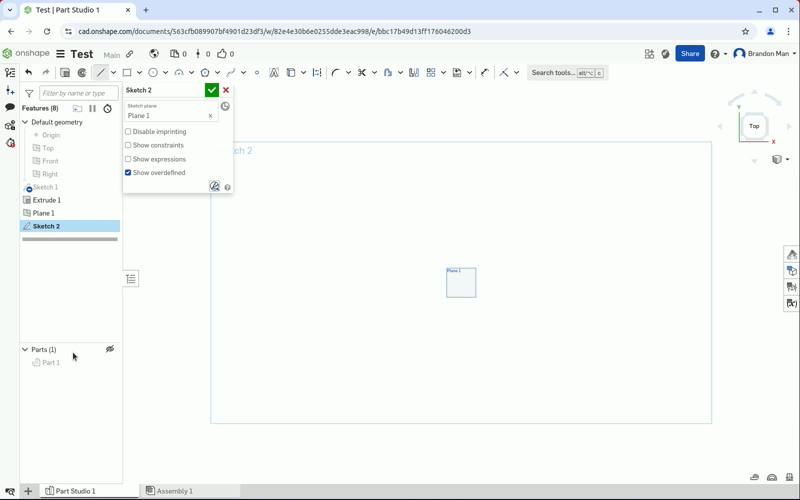
key_down(shift)
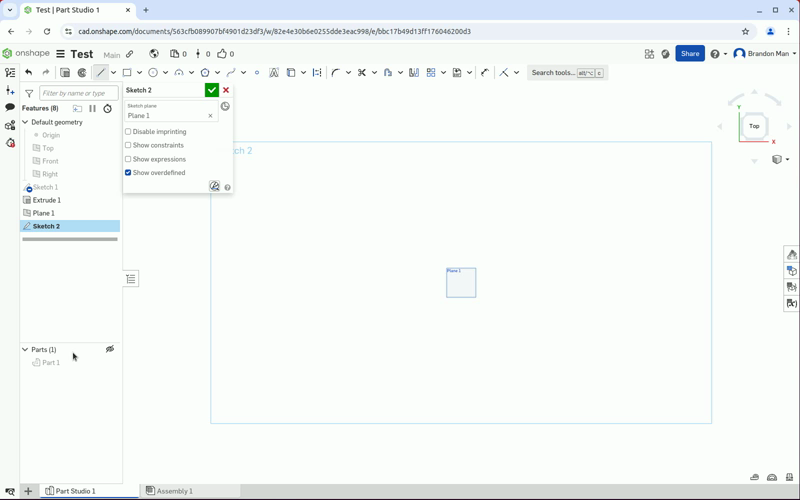
mouse_move(470, 273)
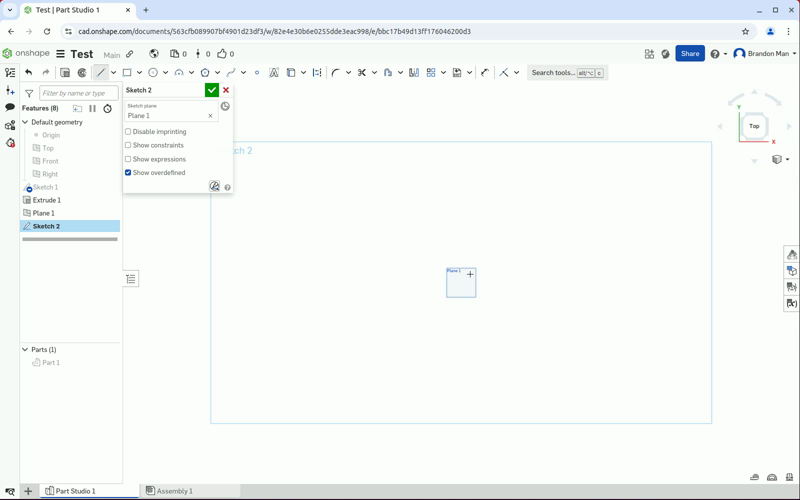
click(470, 273)
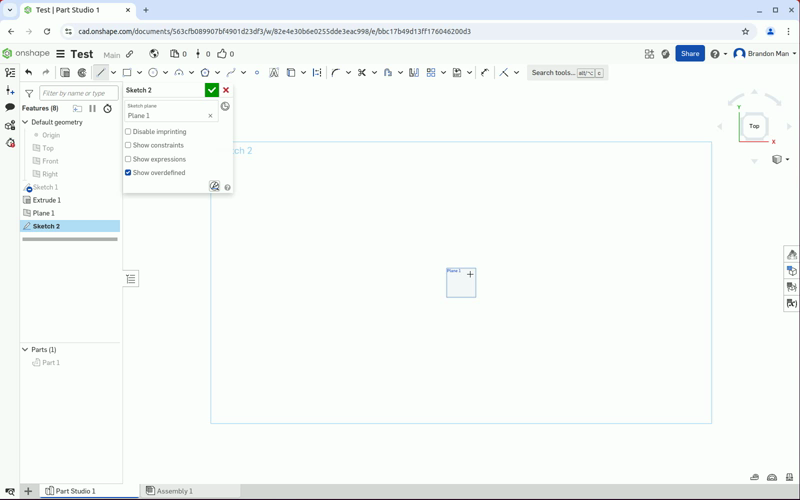
key_up(shift)
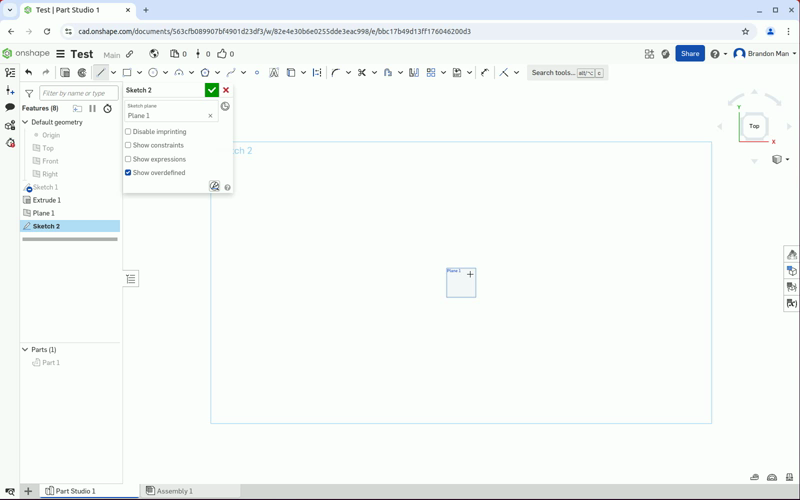
key_down(shift)
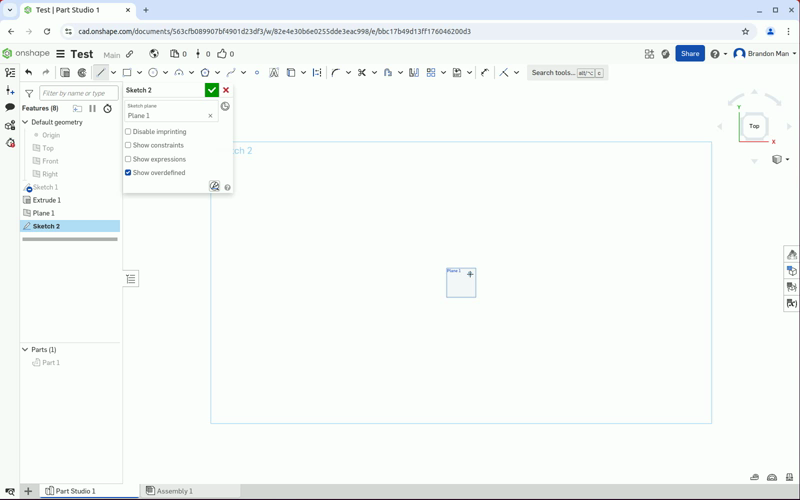
mouse_move(564, 273)
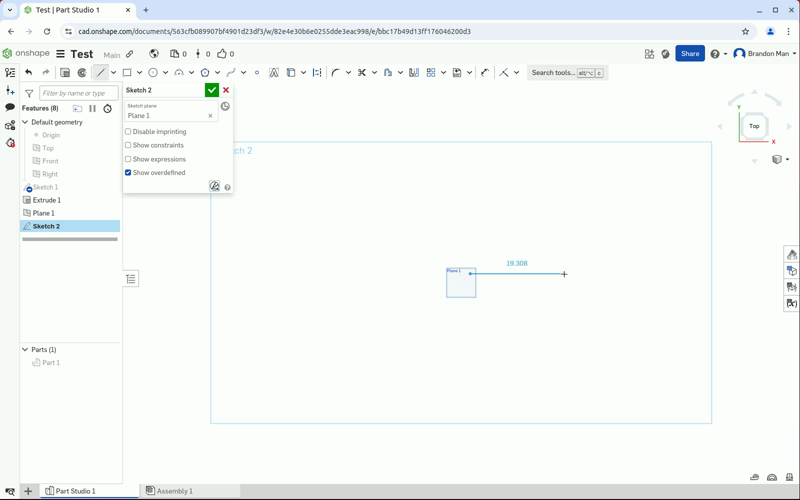
click(564, 273)
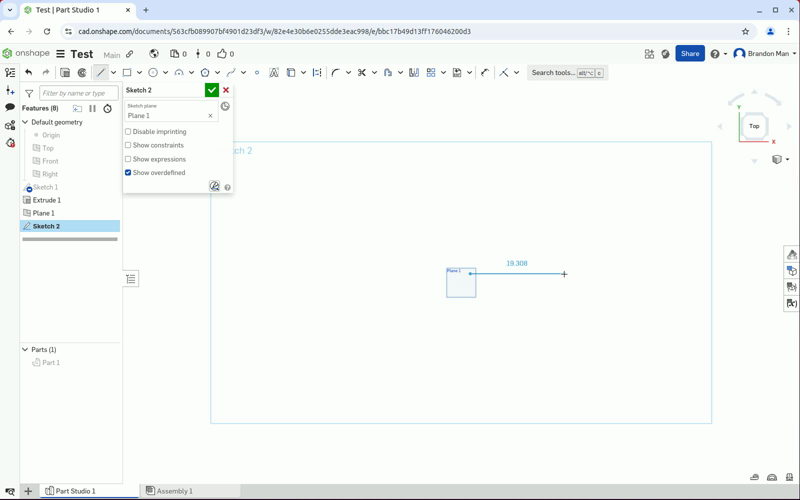
key_up(shift)
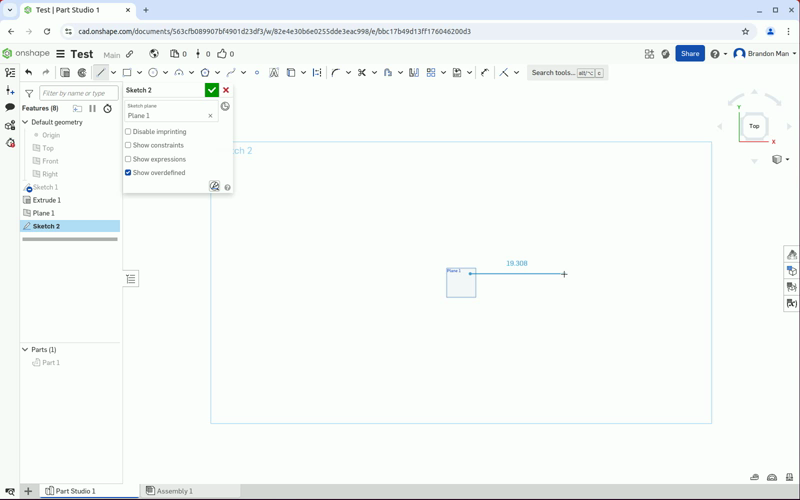
key_down(shift)
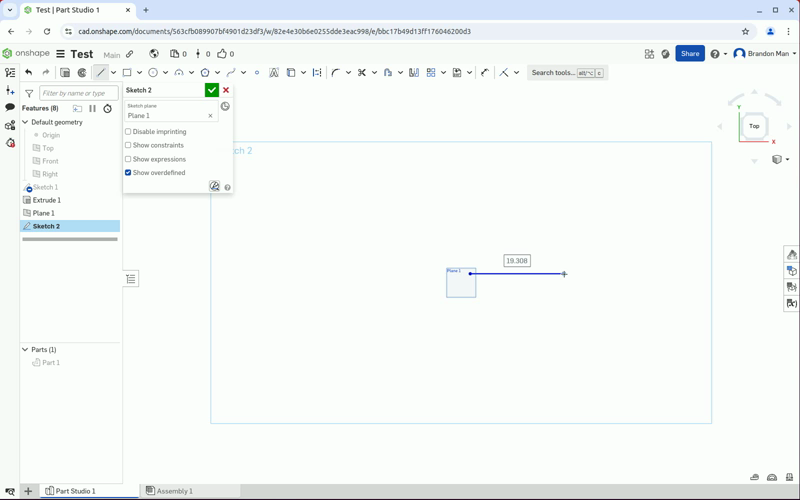
mouse_move(589, 273)
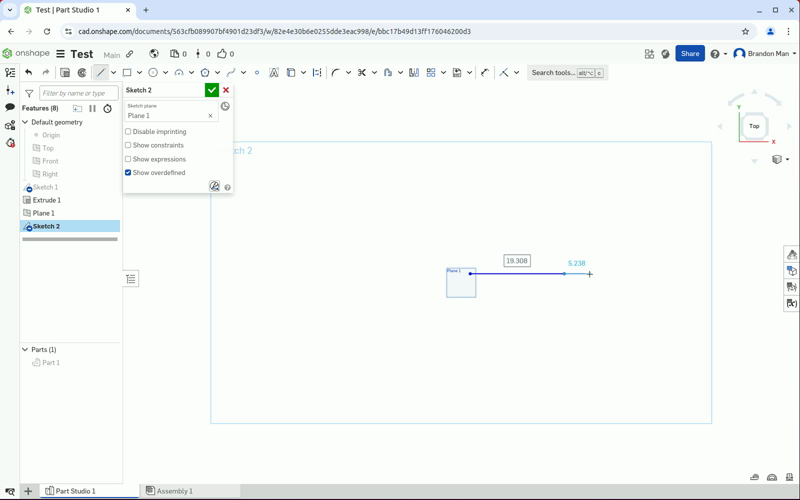
mouse_move(564, 236)
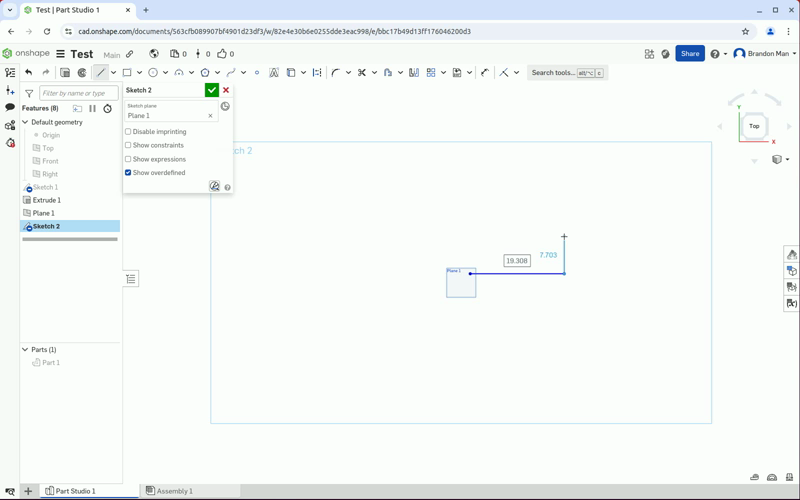
click(564, 236)
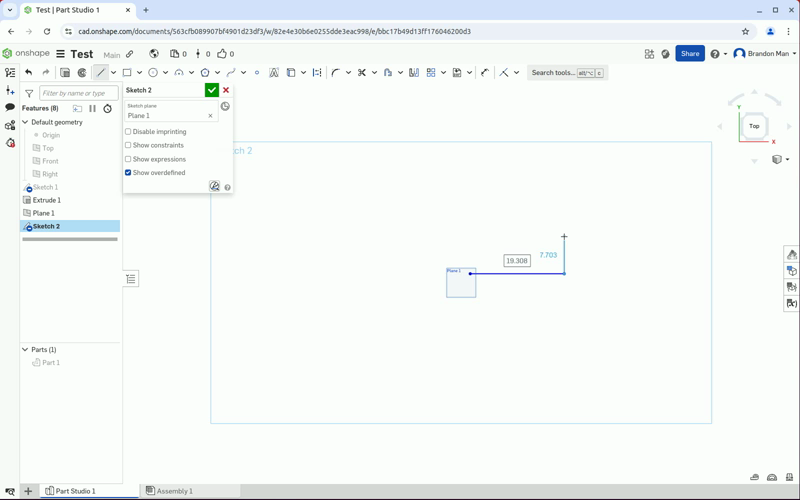
key_up(shift)
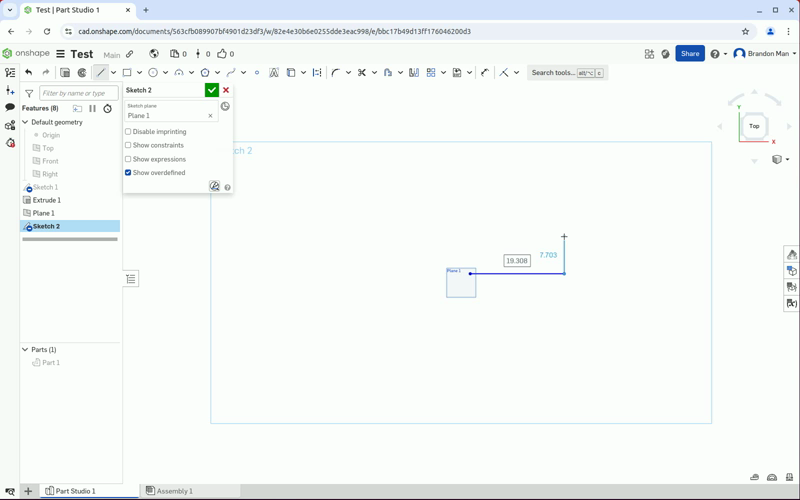
key_down(shift)
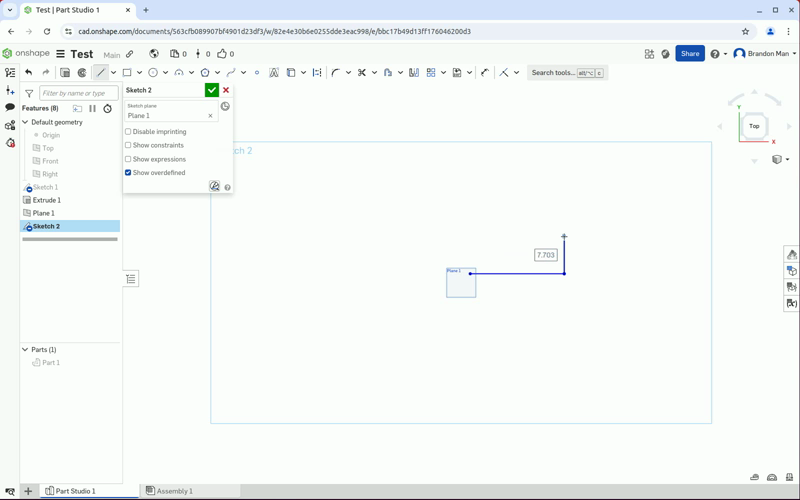
mouse_move(470, 236)
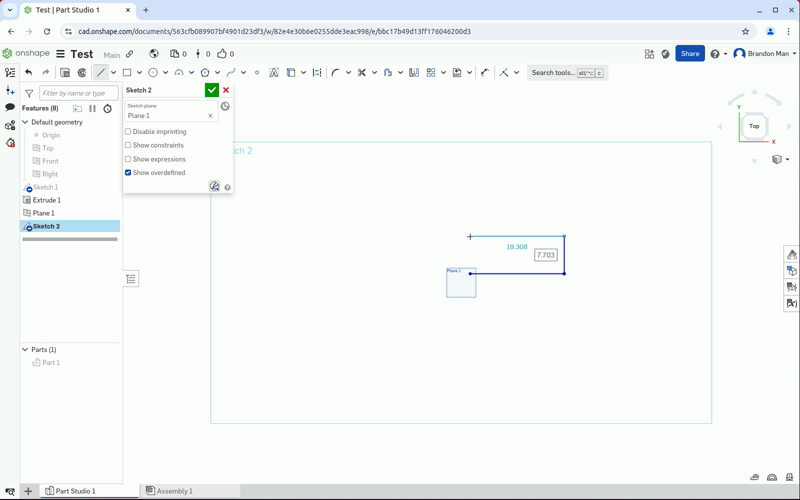
click(470, 236)
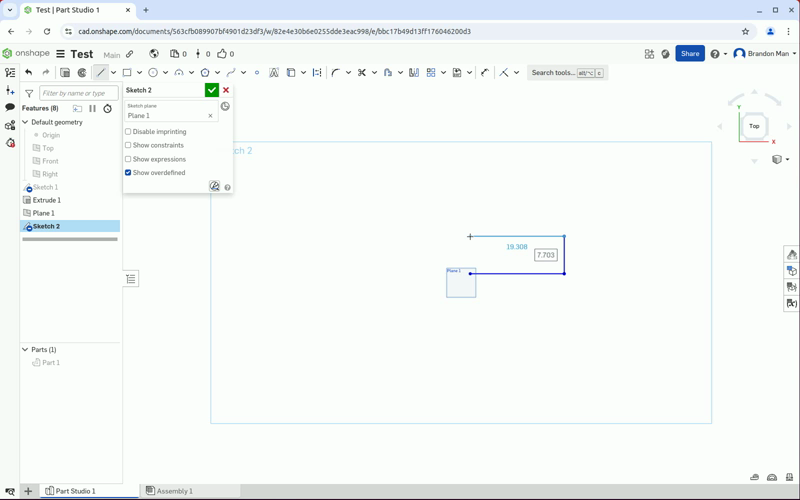
key_up(shift)
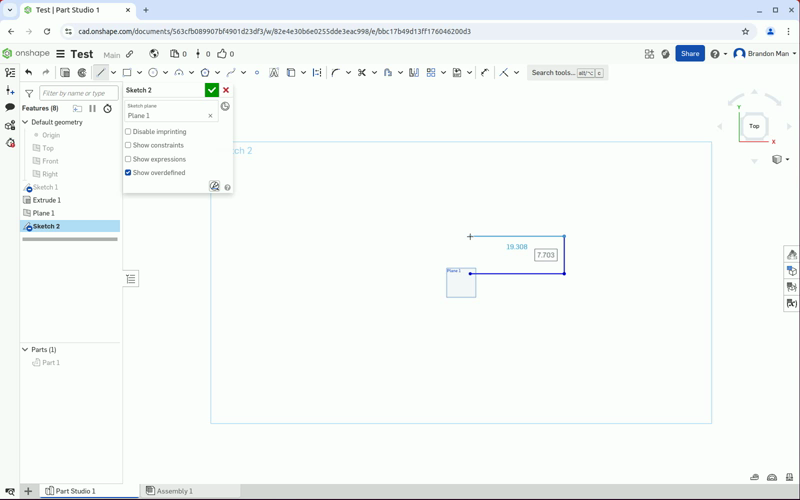
mouse_move(500, 236)
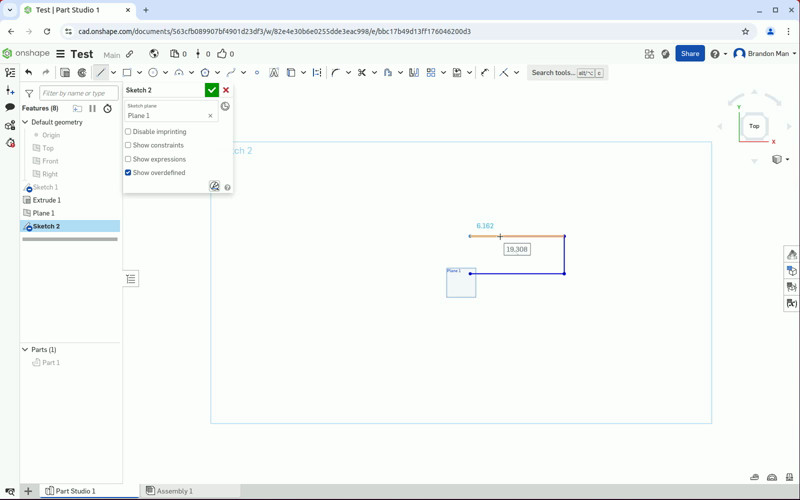
key_down(shift)
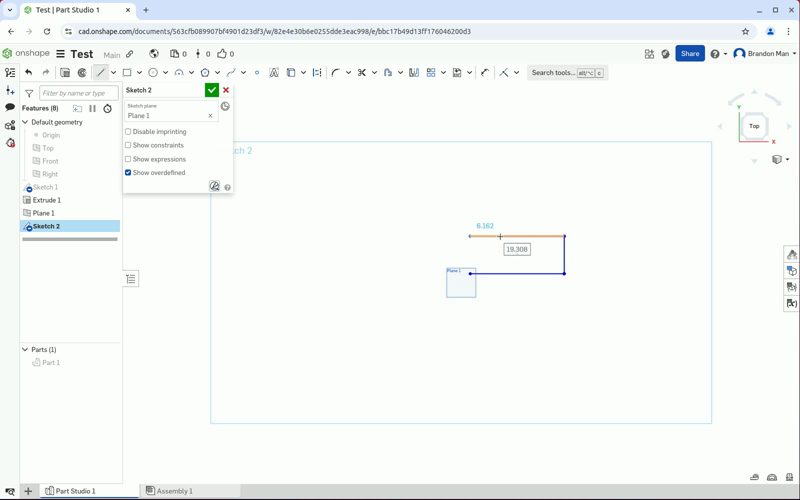
mouse_move(470, 273)
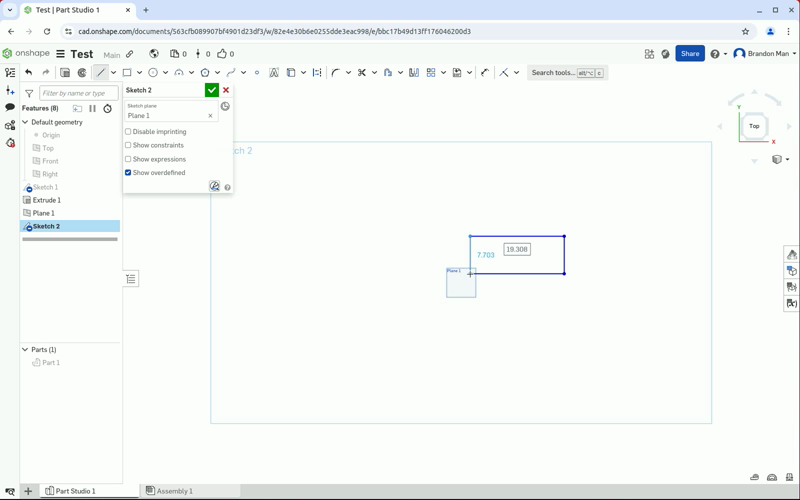
key_up(shift)
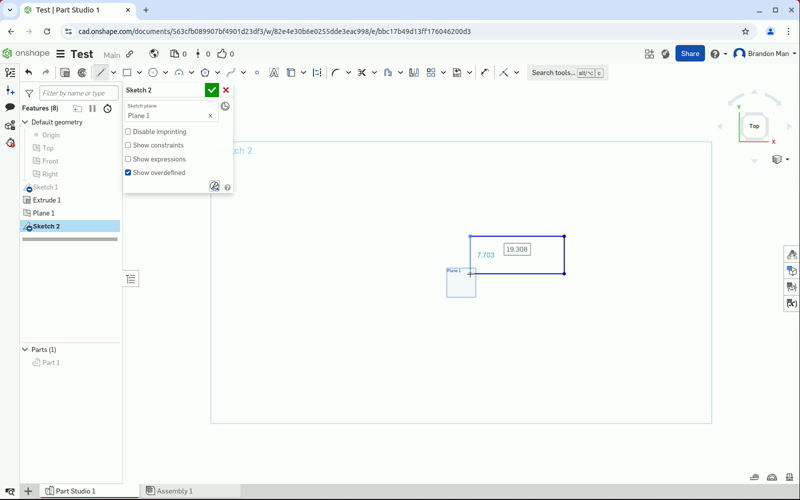
click(470, 273)
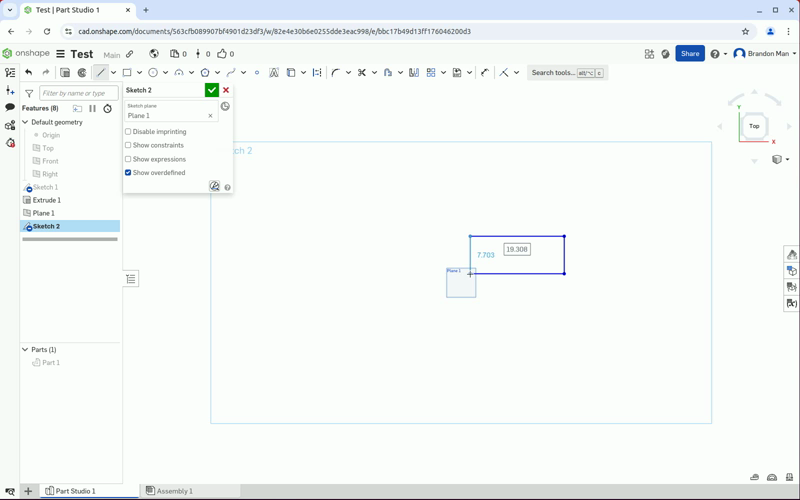
key(esc)
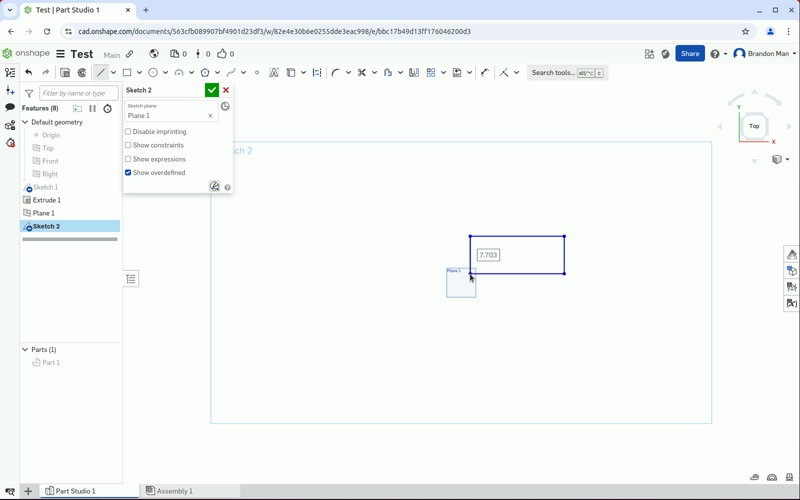
mouse_move(502, 259)
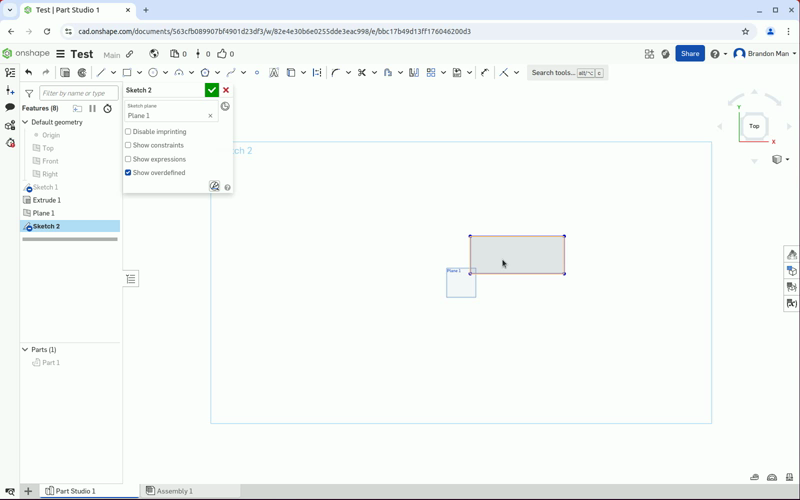
click(502, 259)
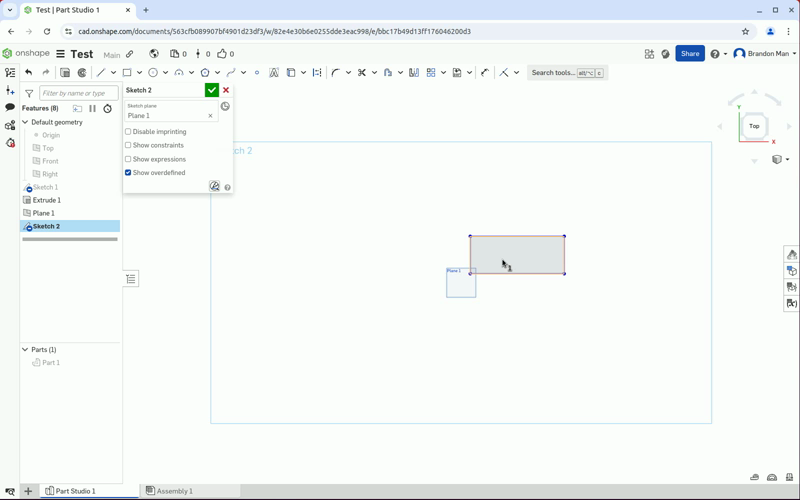
mouse_move(73, 352)
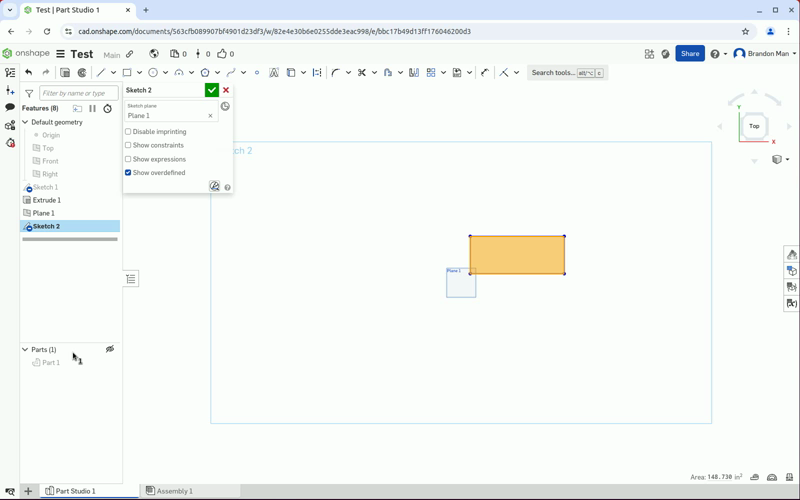
key(shift+y)
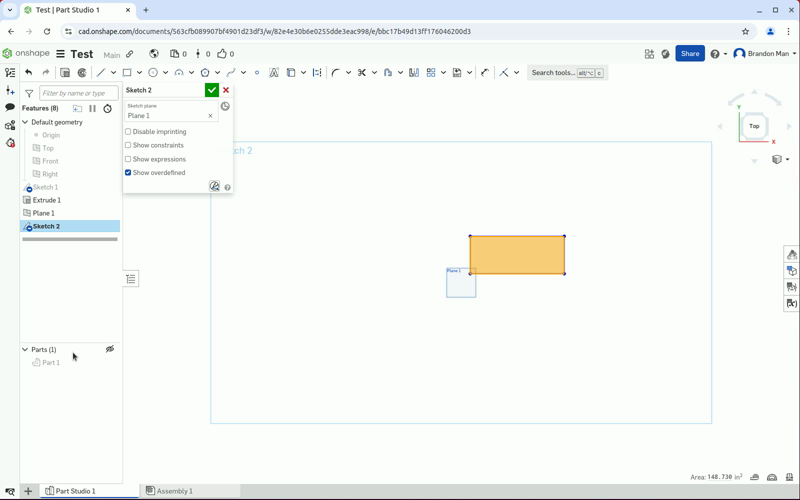
key(shift+e)
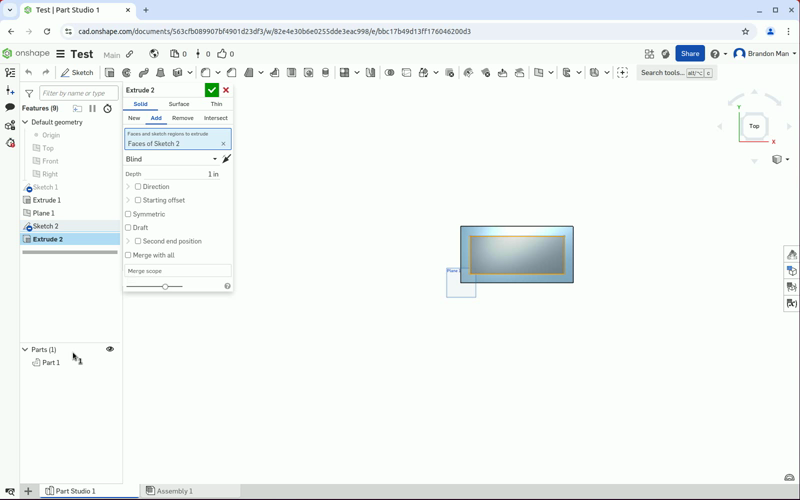
mouse_move(143, 106)
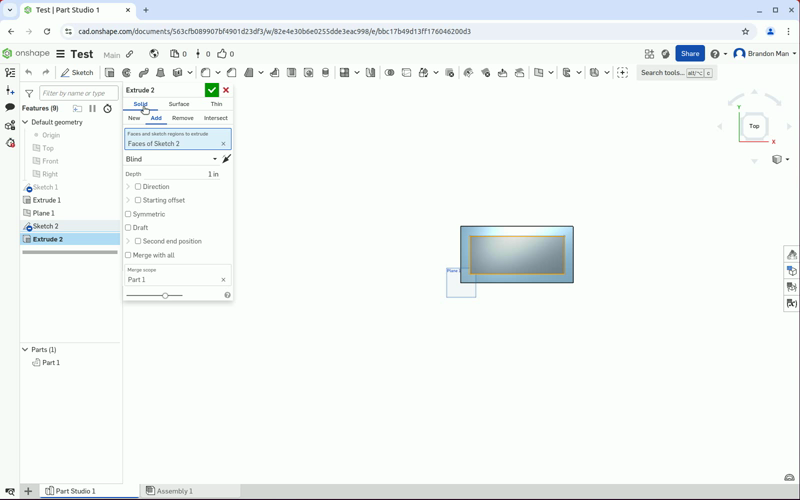
click(143, 106)
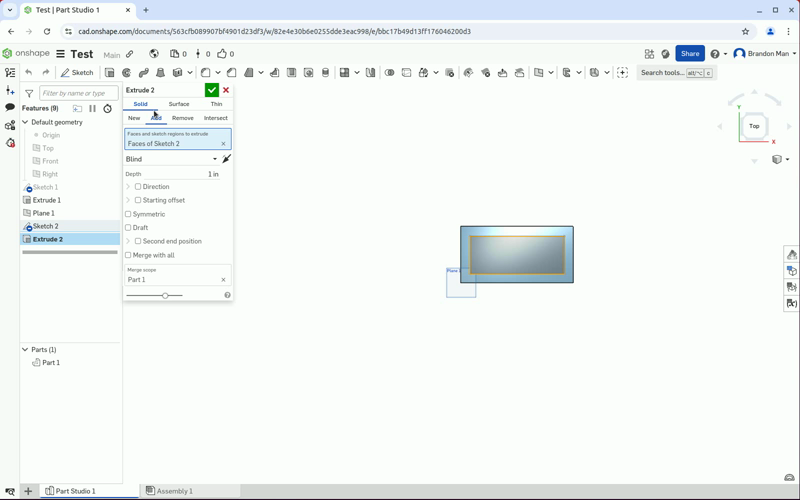
mouse_move(186, 120)
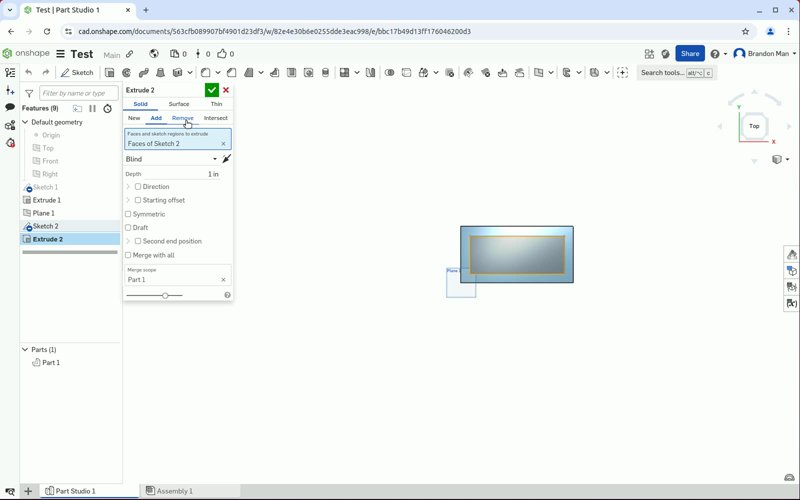
click(186, 120)
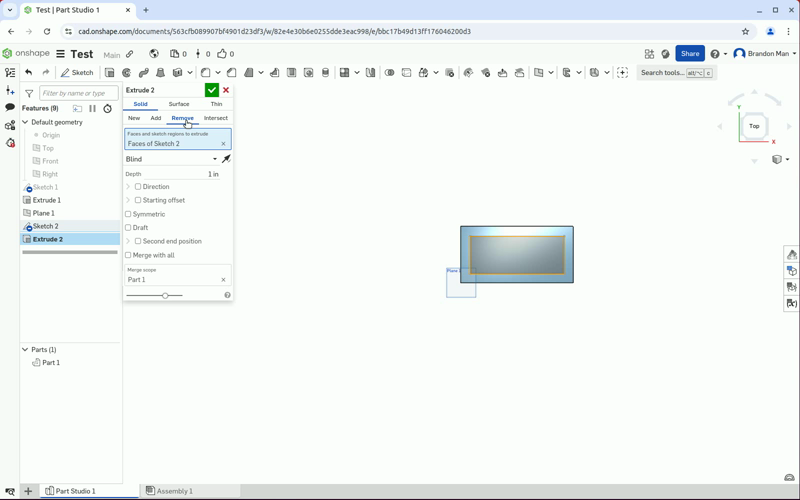
key(tab, 4)
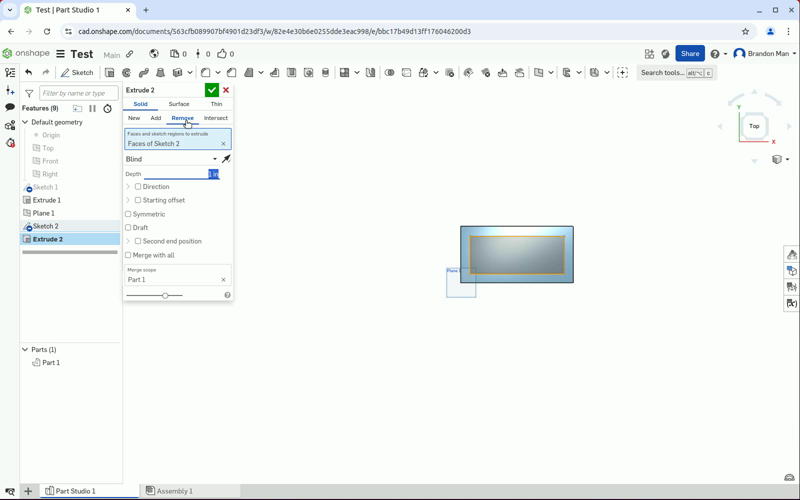
text(5.777)
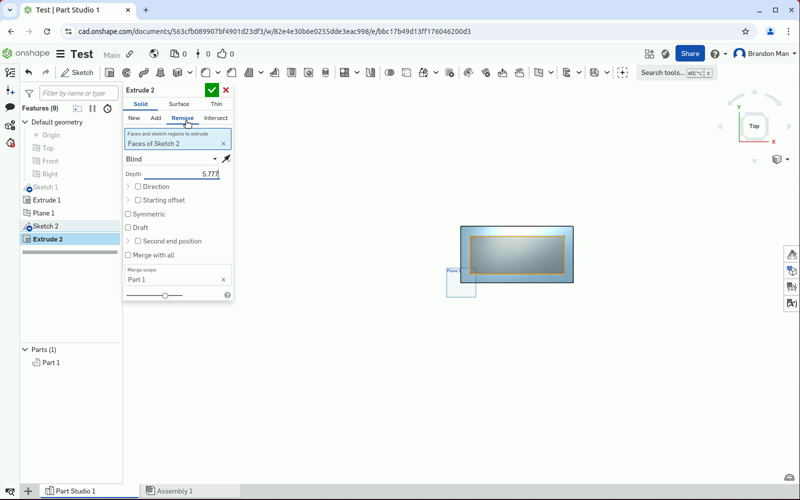
key(tab, 6)
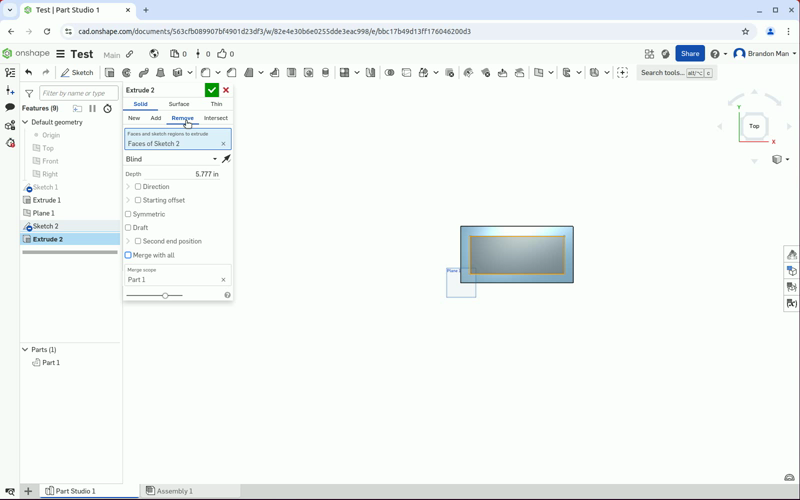
key(space)
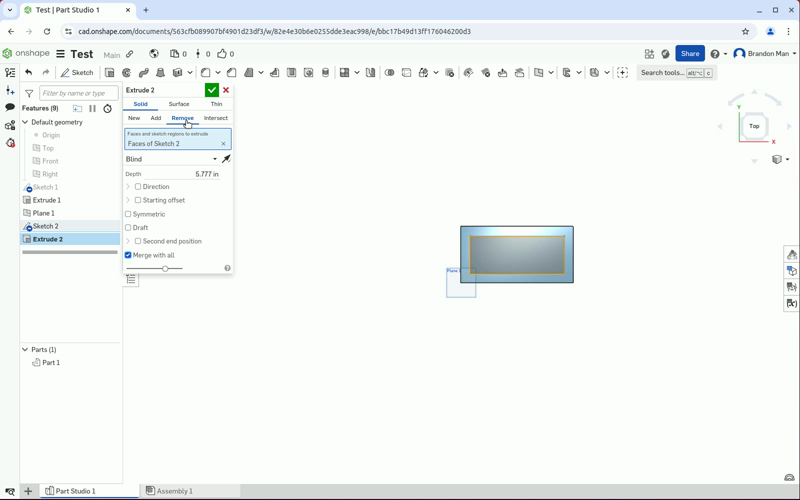
key(enter)
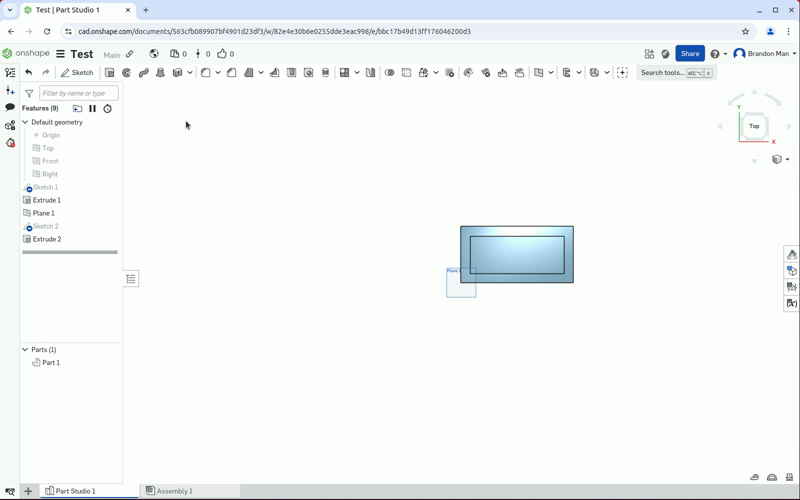
key(shift+h)
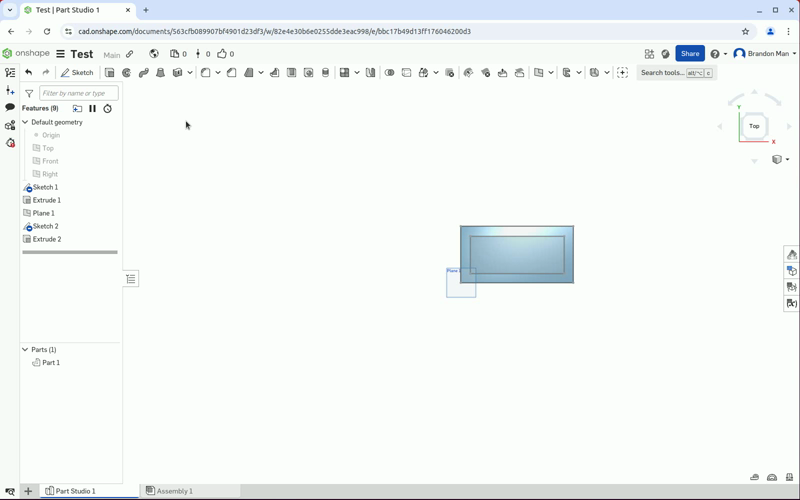
key(shift+h)
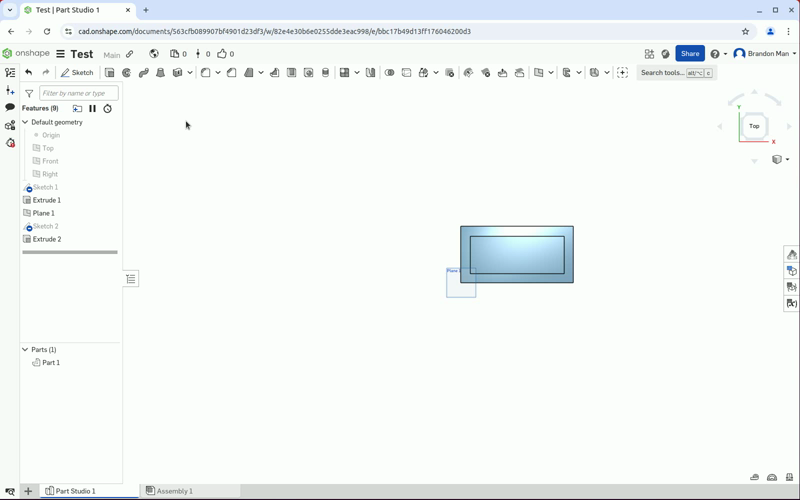
mouse_move(73, 189)
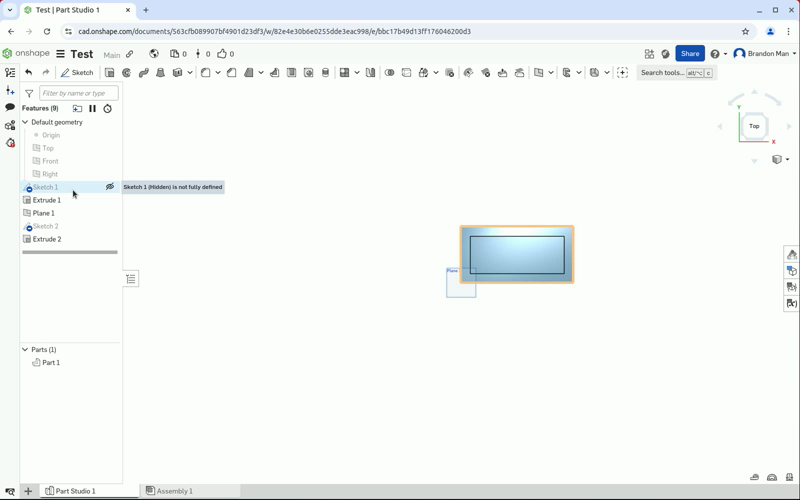
click(73, 189)
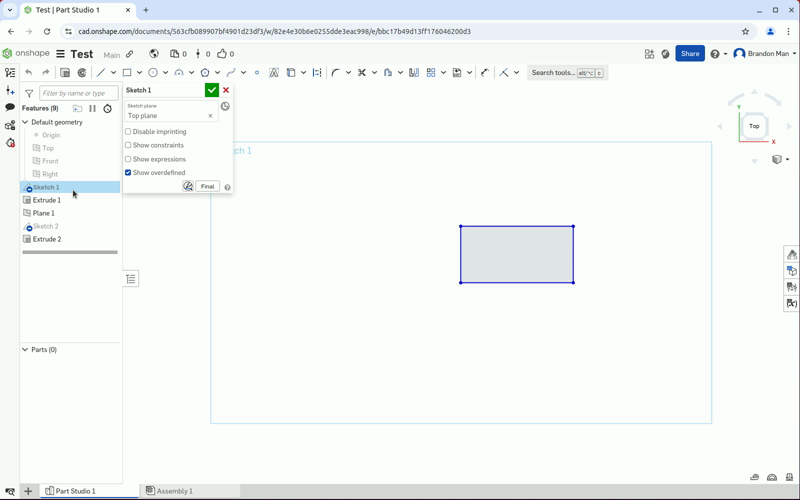
mouse_move(229, 92)
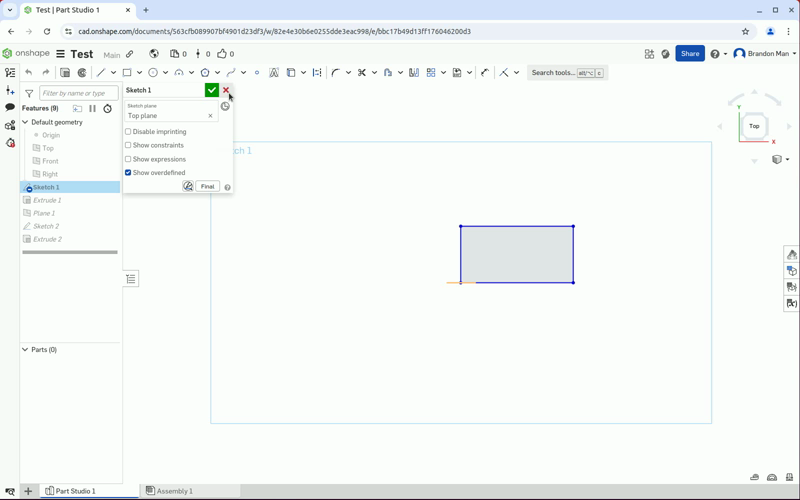
click(229, 92)
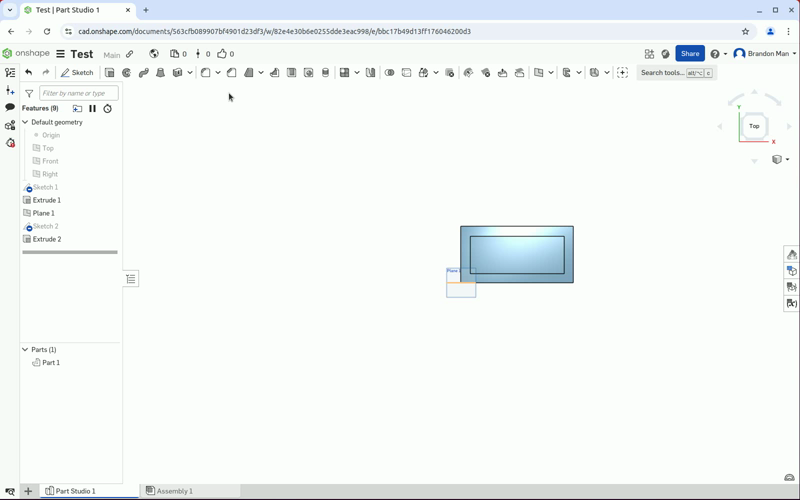
mouse_move(73, 352)
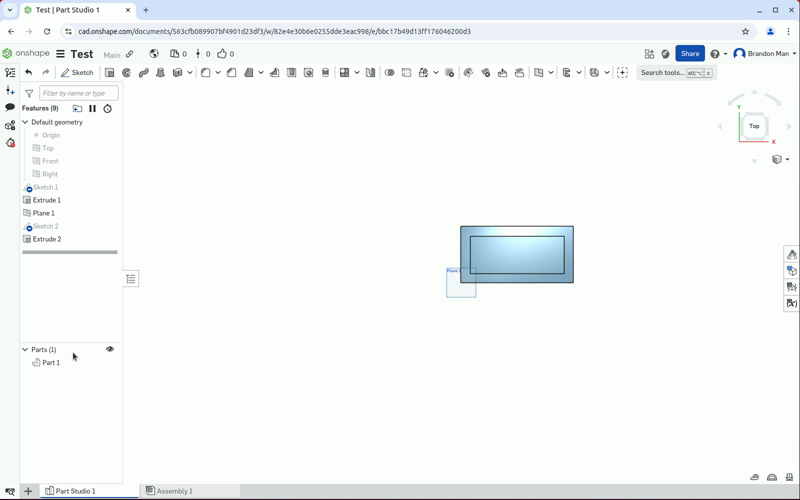
key(y)
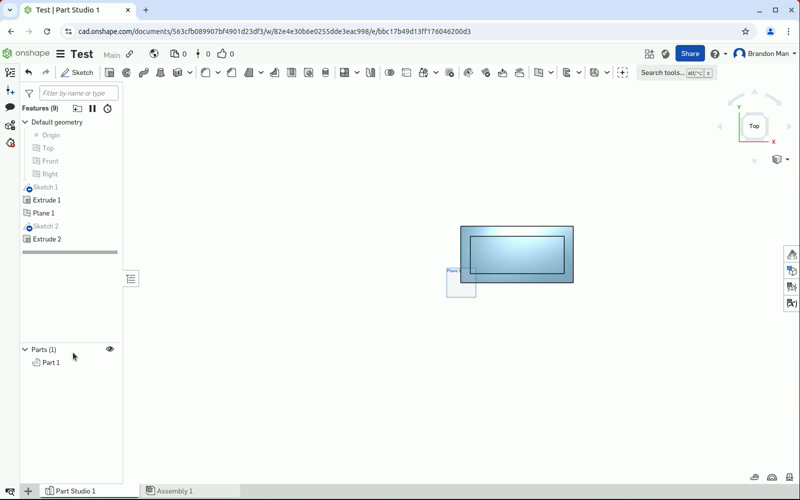
key(shift+p)
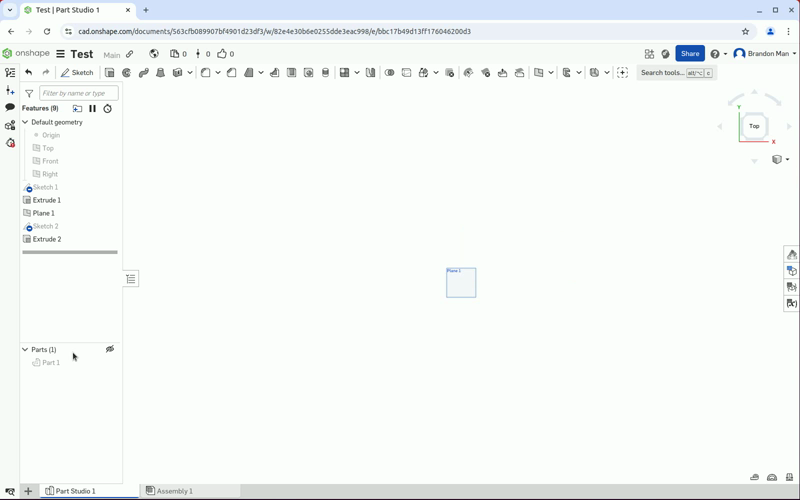
key(space)
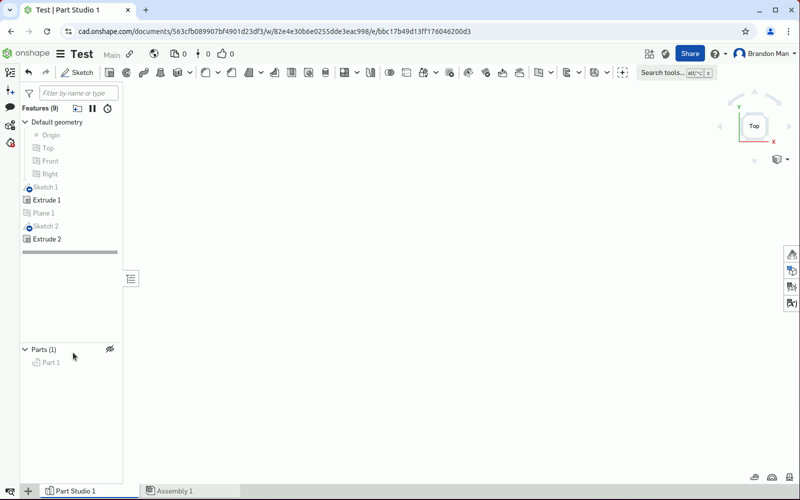
key_down(shift)
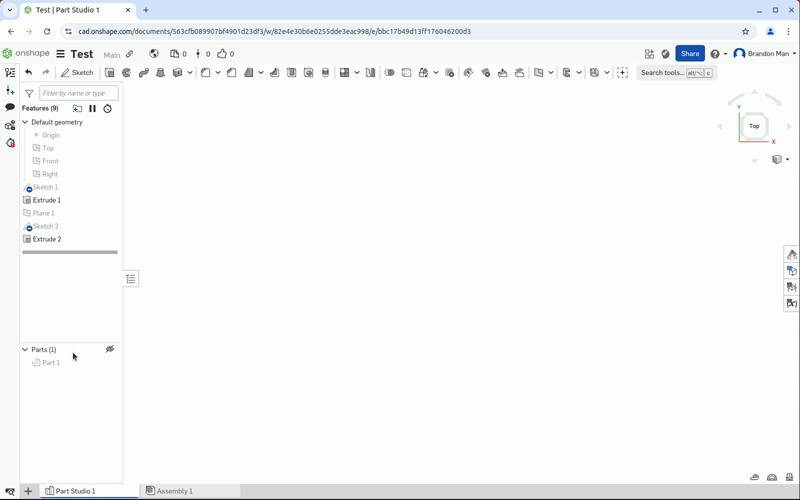
key(up)
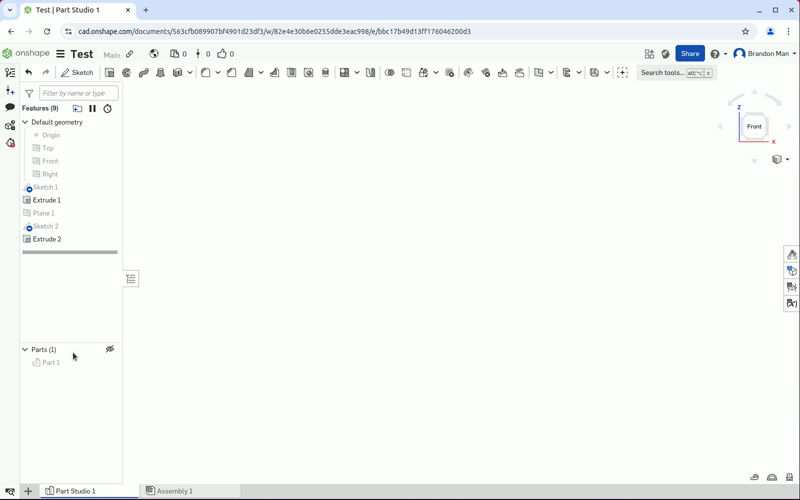
key_up(shift)
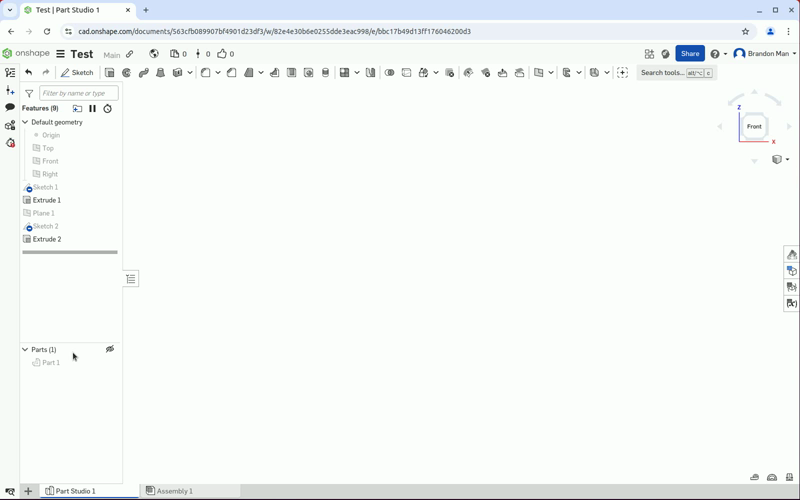
key(space)
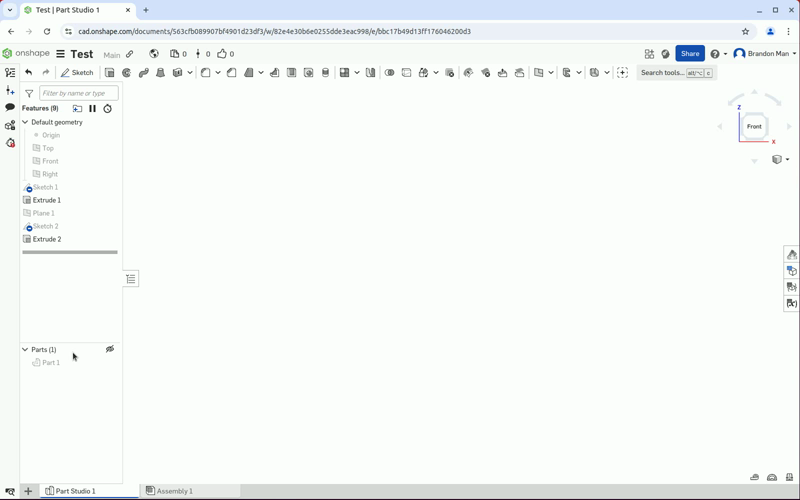
key_down(shift)
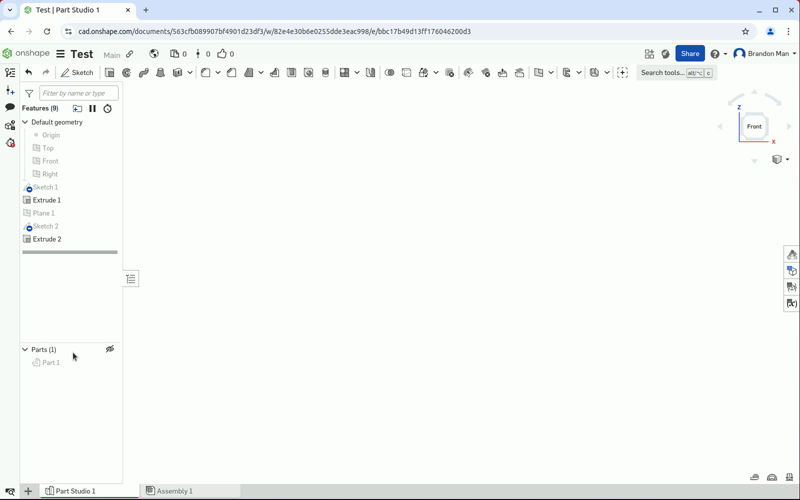
key(left)
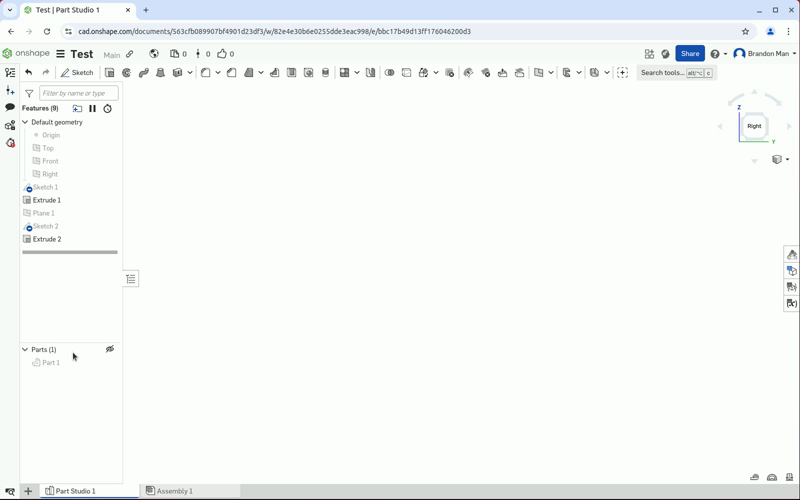
key_up(shift)
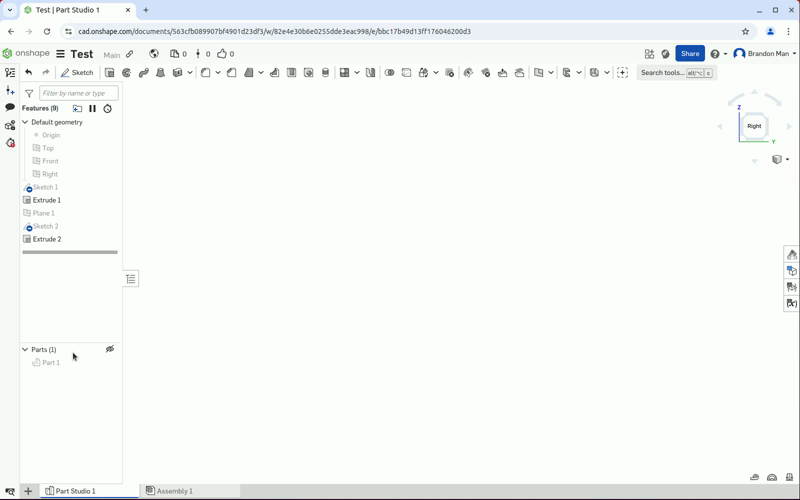
mouse_move(73, 352)
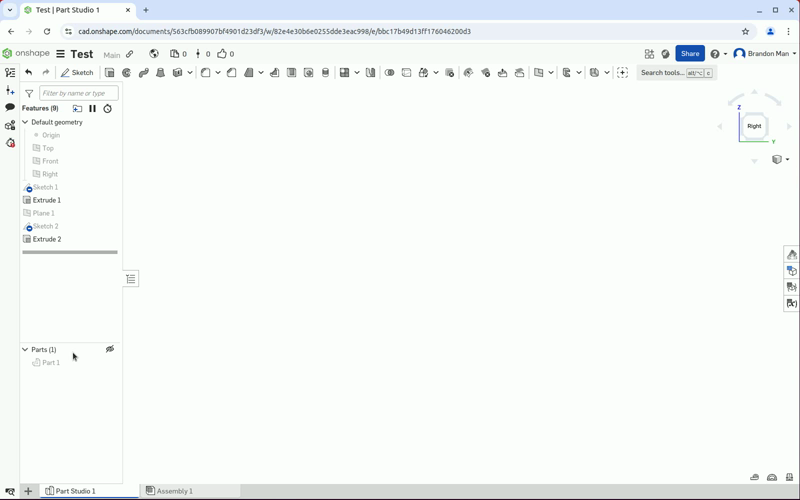
key(shift+y)
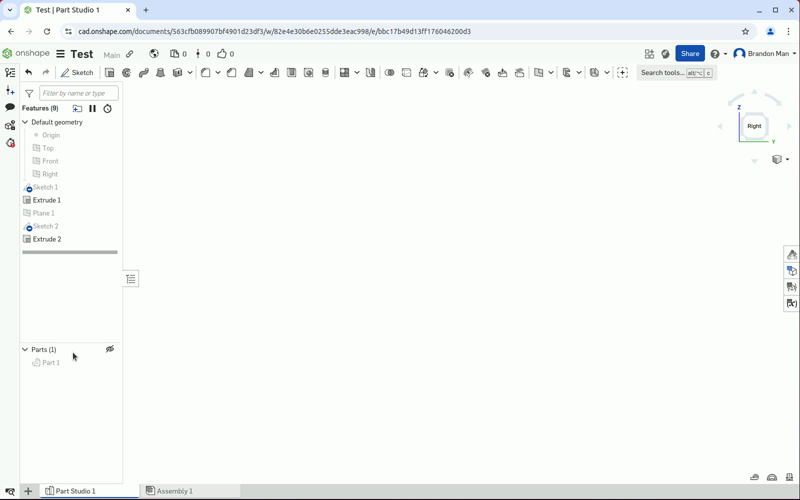
key(shift+s)
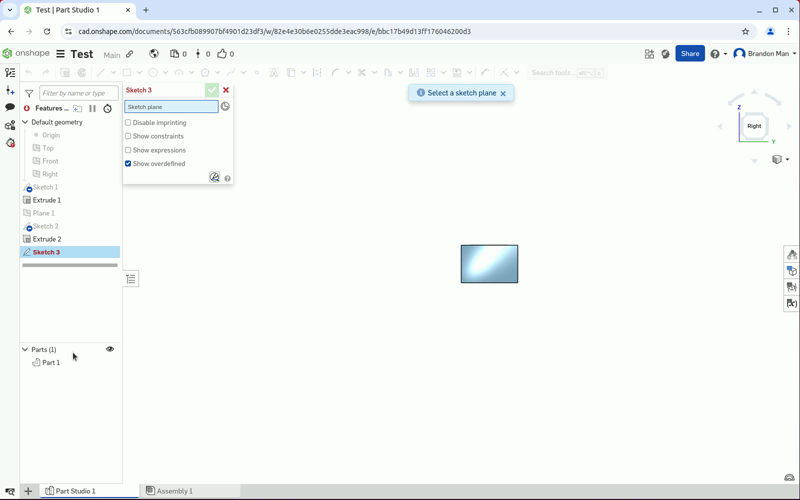
mouse_move(73, 176)
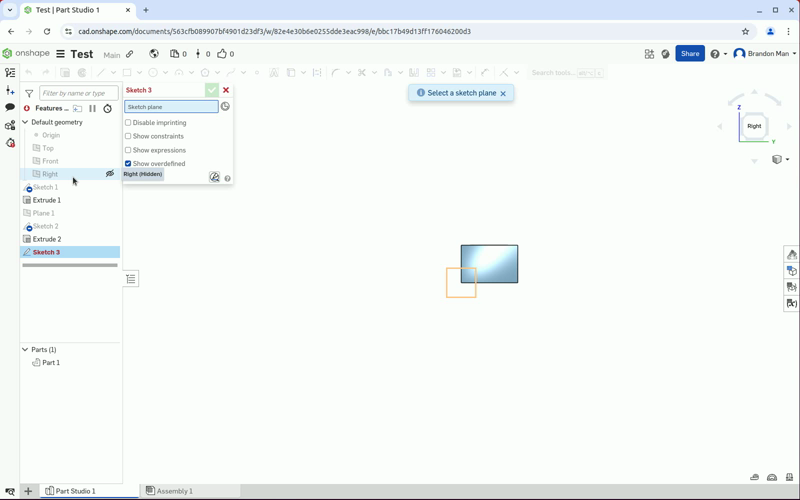
click(73, 176)
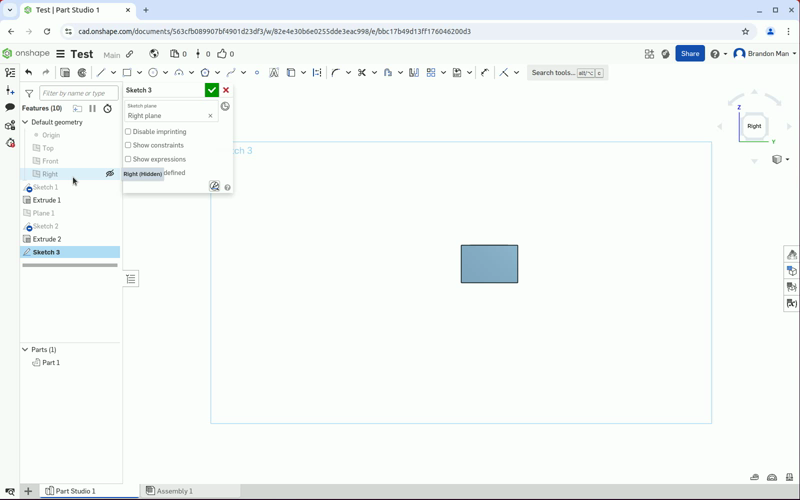
mouse_move(73, 352)
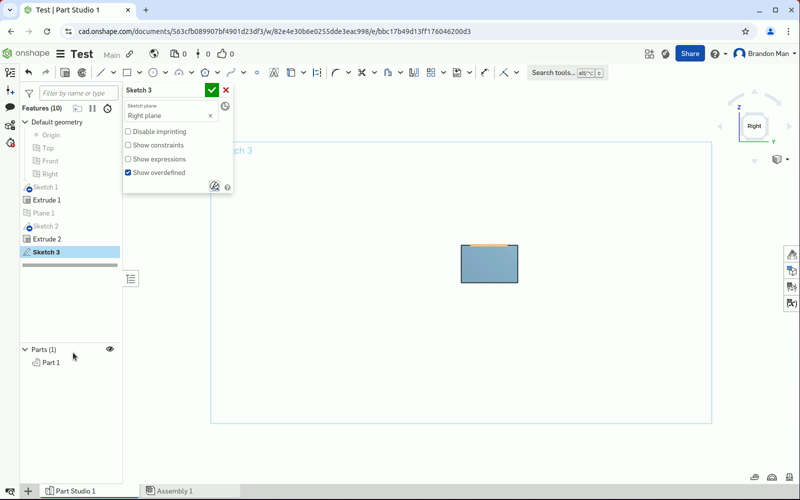
key(y)
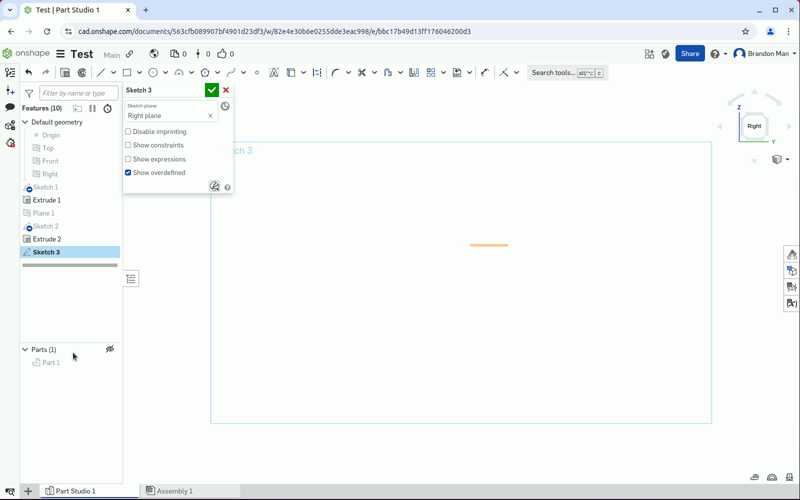
key(l)
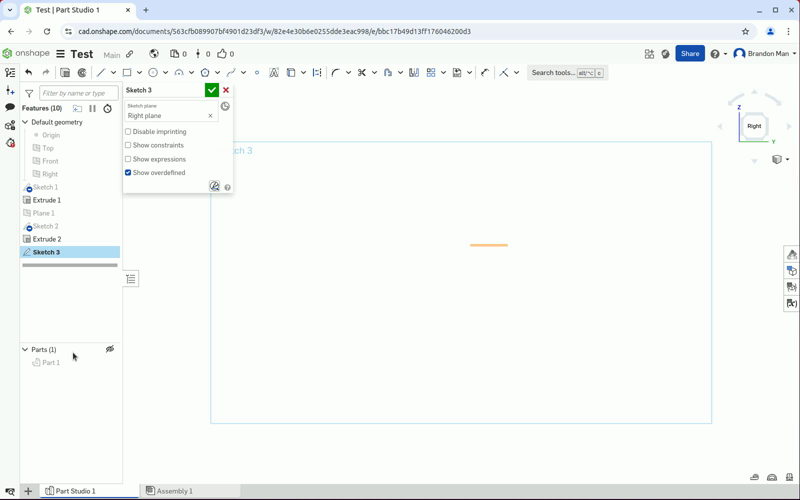
key_down(shift)
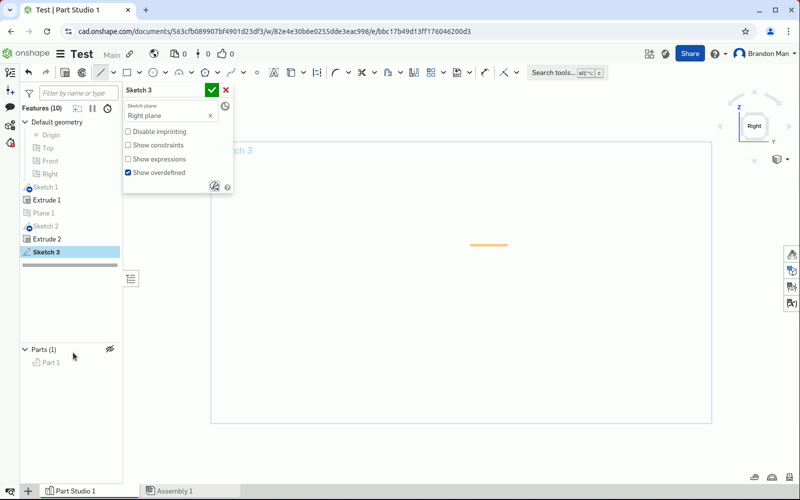
mouse_move(465, 252)
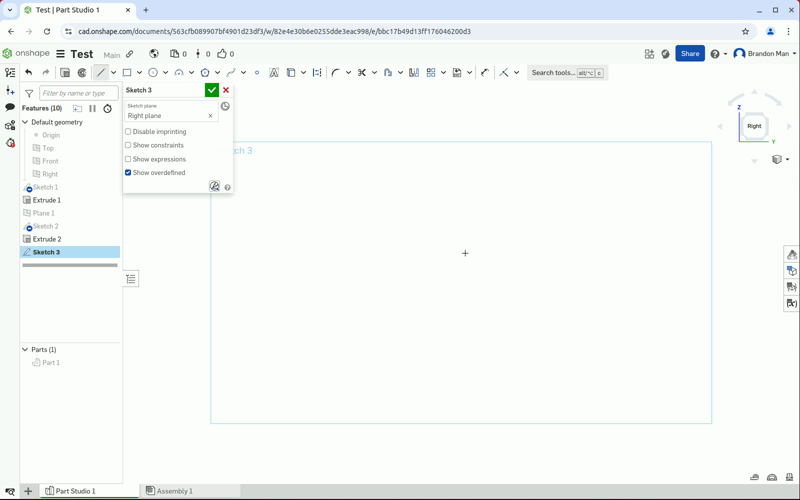
click(465, 252)
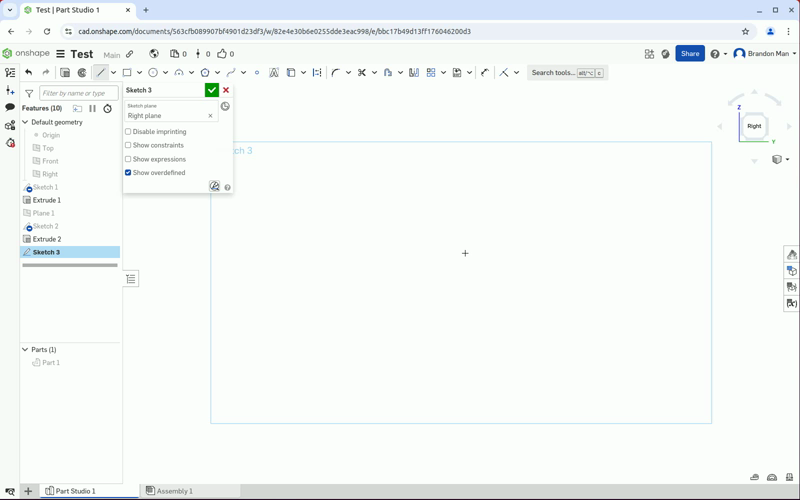
key_up(shift)
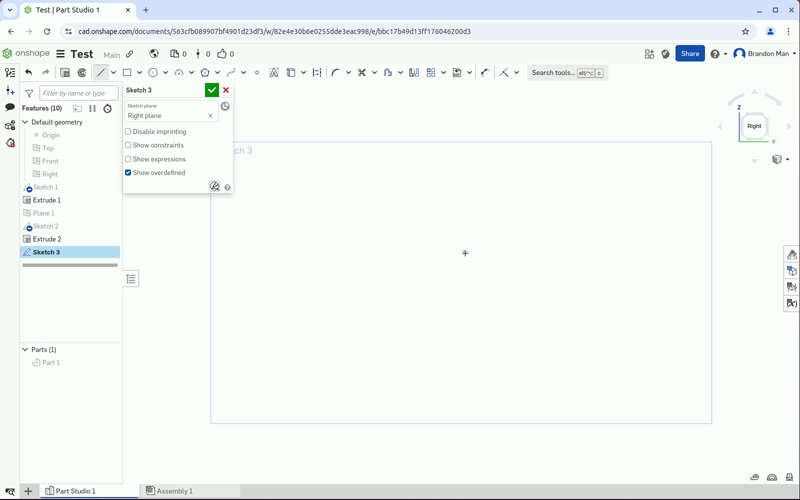
key_down(shift)
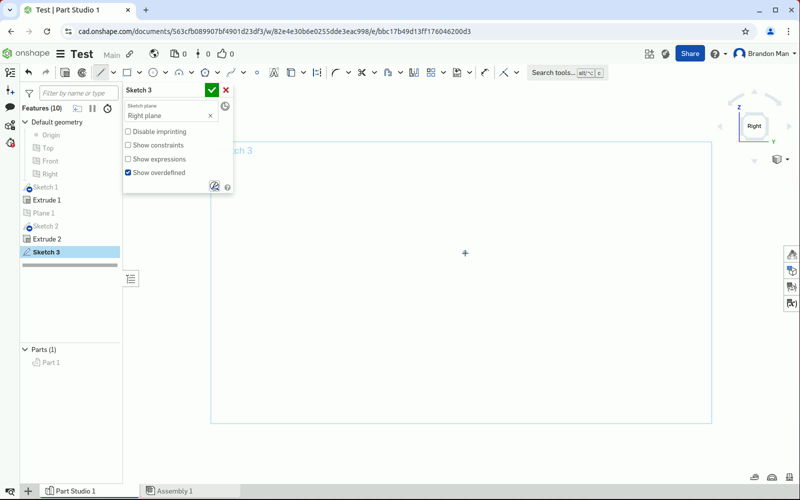
mouse_move(495, 252)
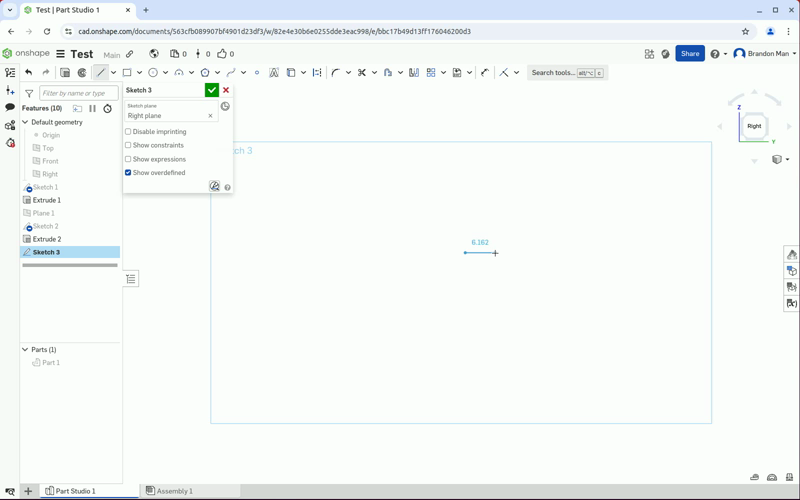
mouse_move(513, 252)
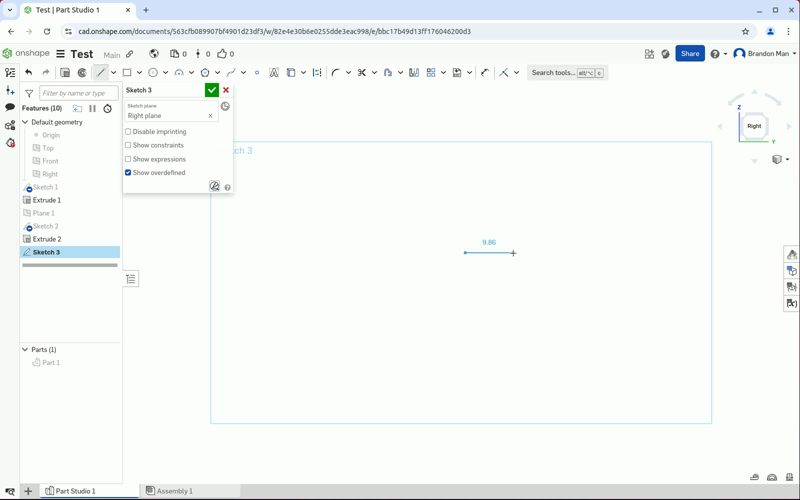
click(513, 252)
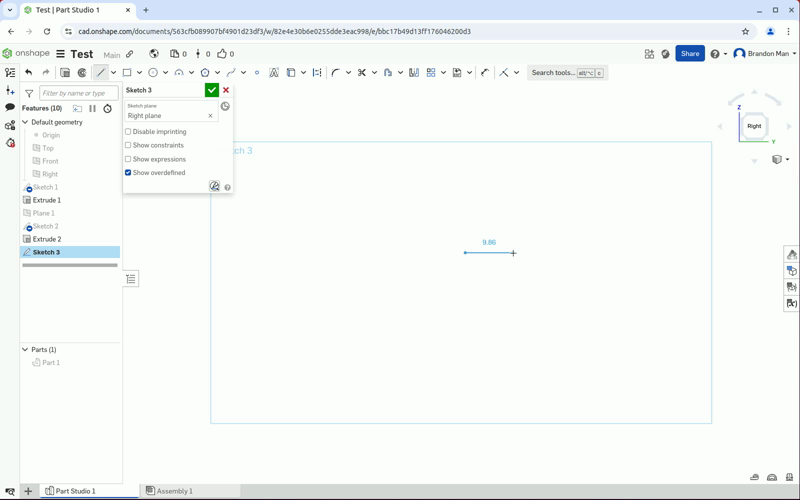
key_up(shift)
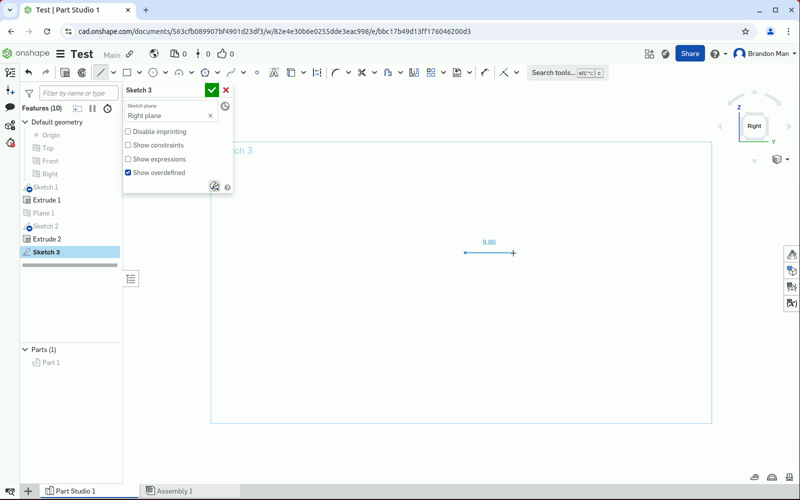
key_down(shift)
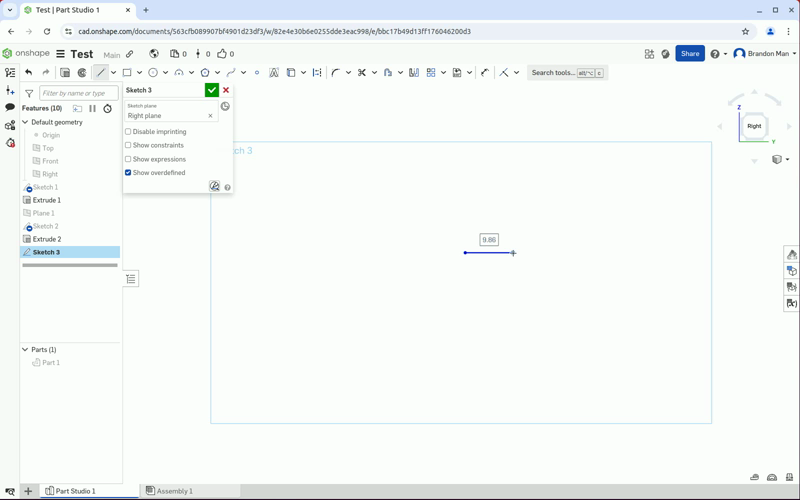
mouse_move(543, 252)
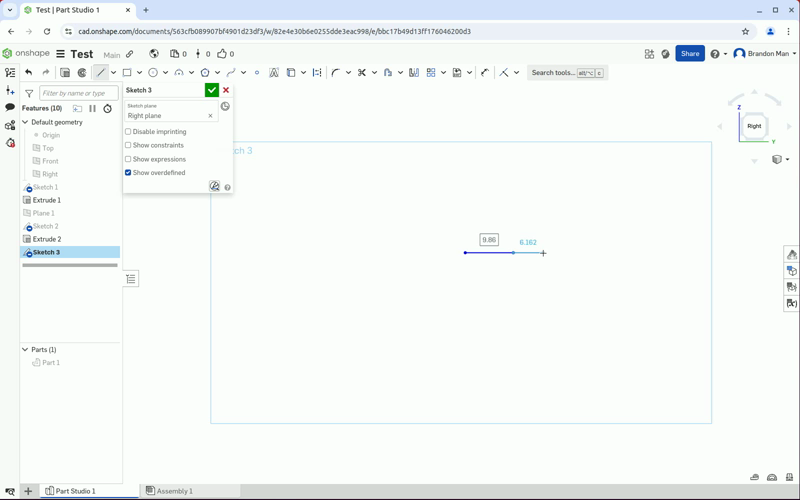
mouse_move(513, 247)
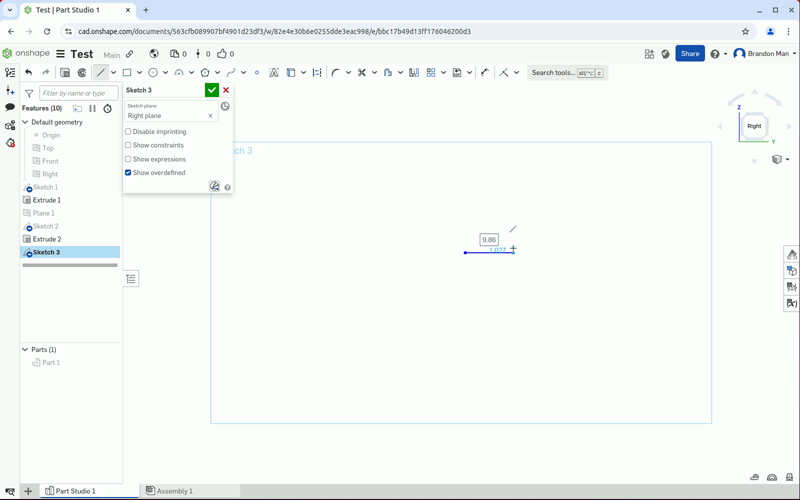
scroll(6)
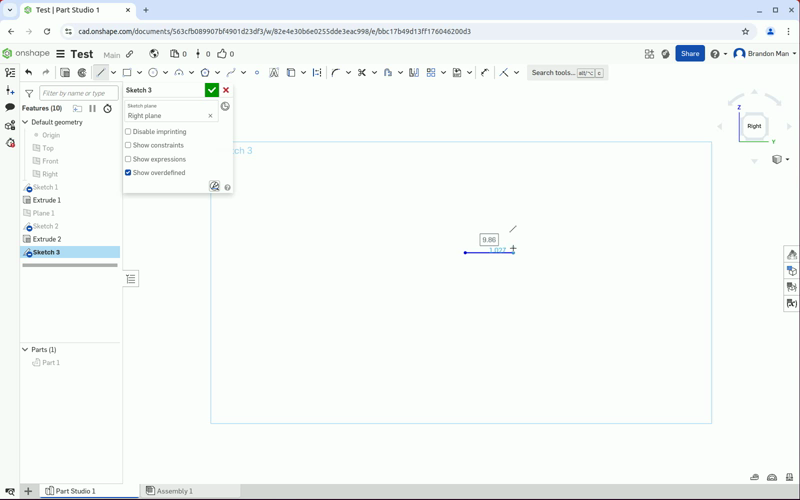
scroll(6)
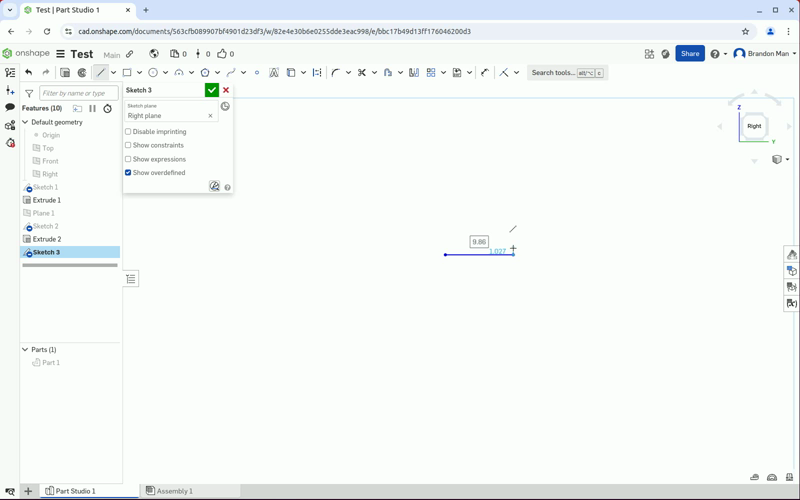
scroll(6)
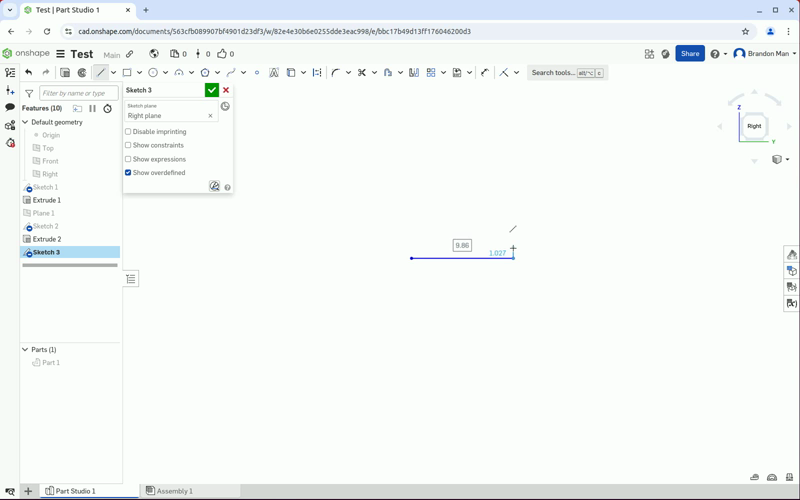
scroll(6)
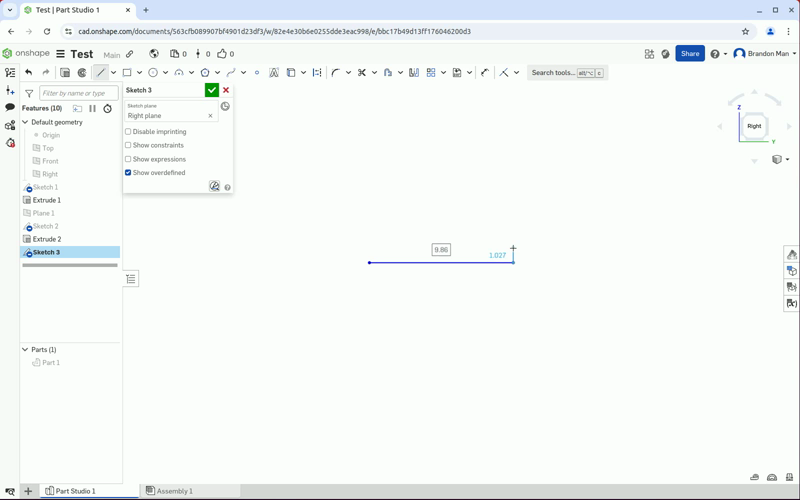
scroll(6)
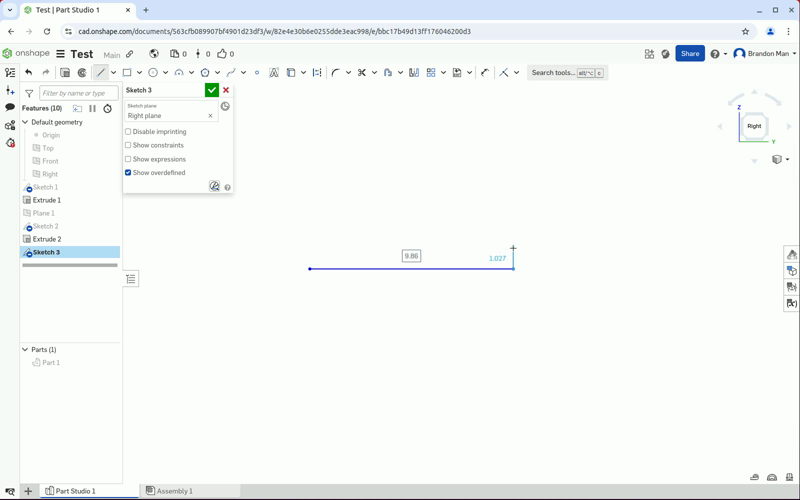
scroll(6)
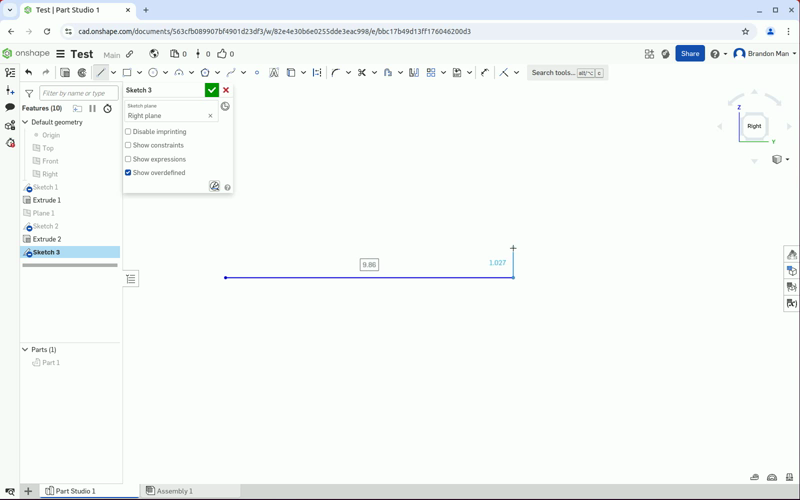
scroll(6)
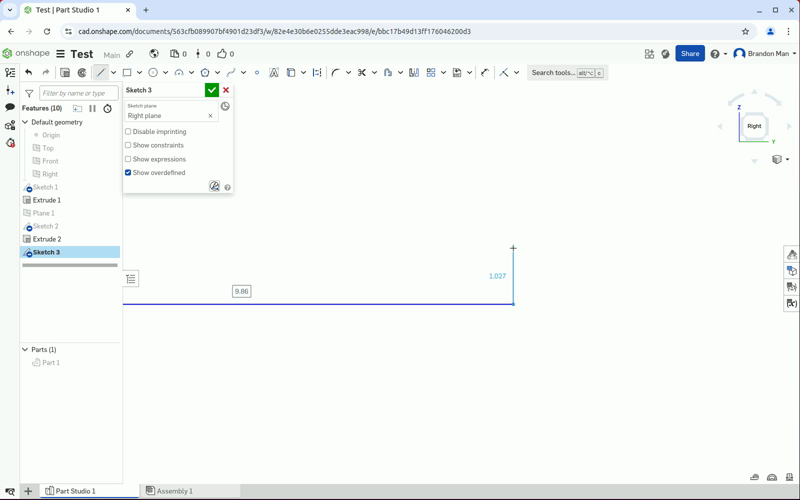
click(513, 247)
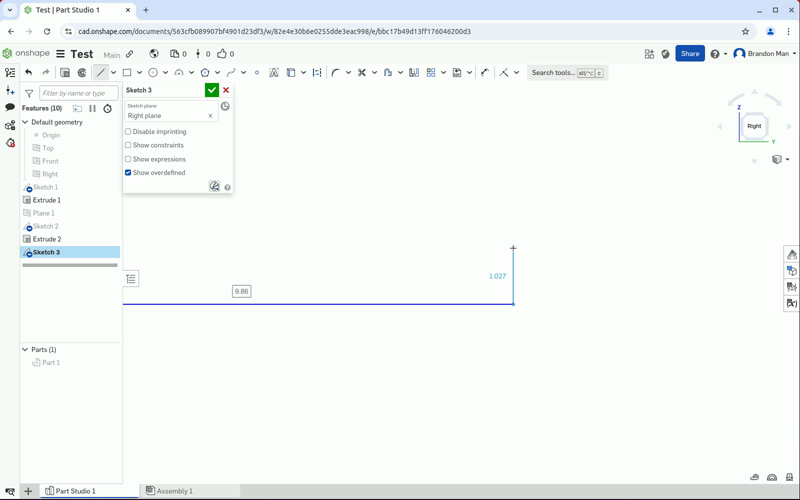
scroll(-6)
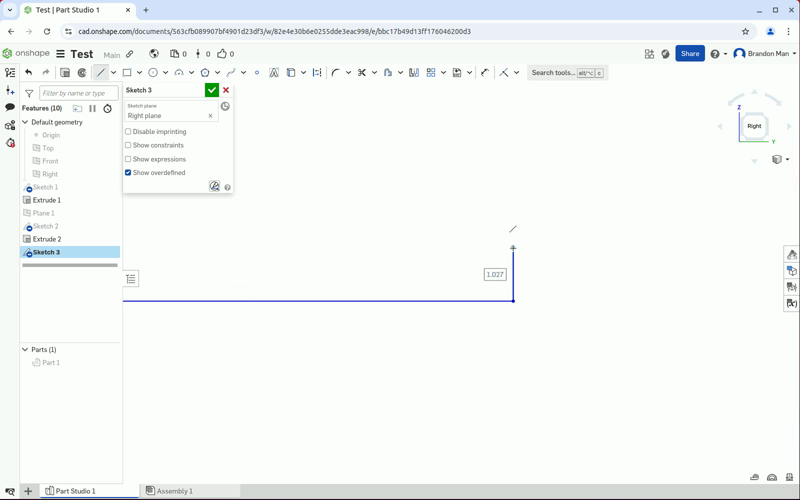
scroll(-6)
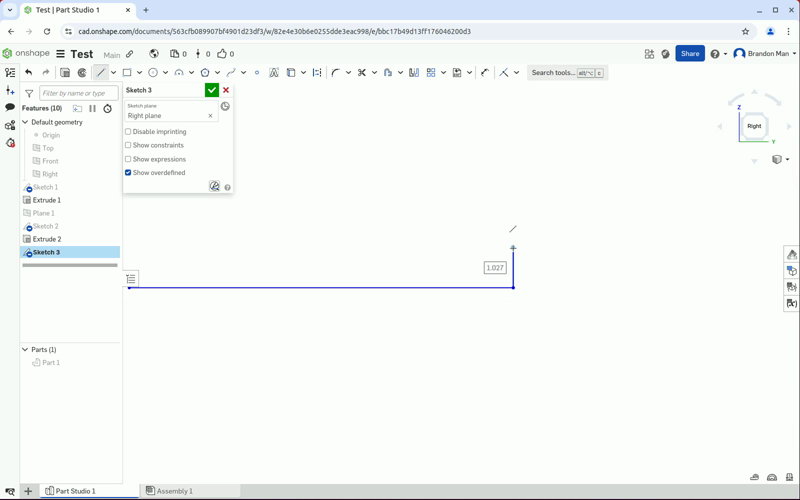
scroll(-6)
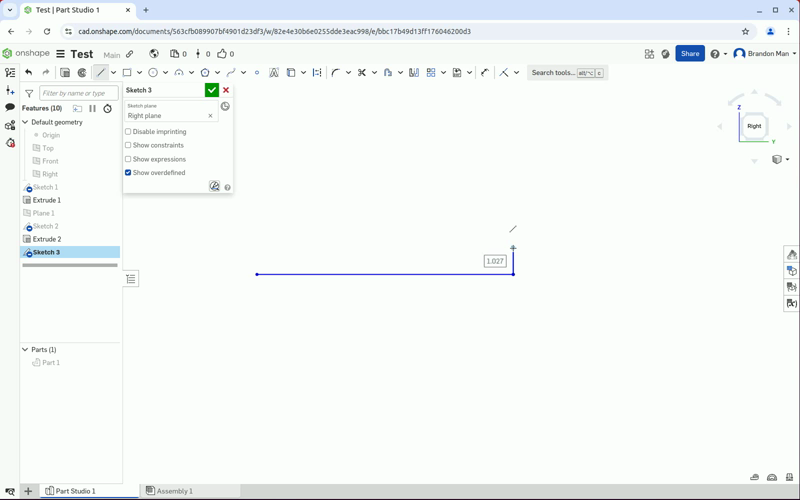
scroll(-6)
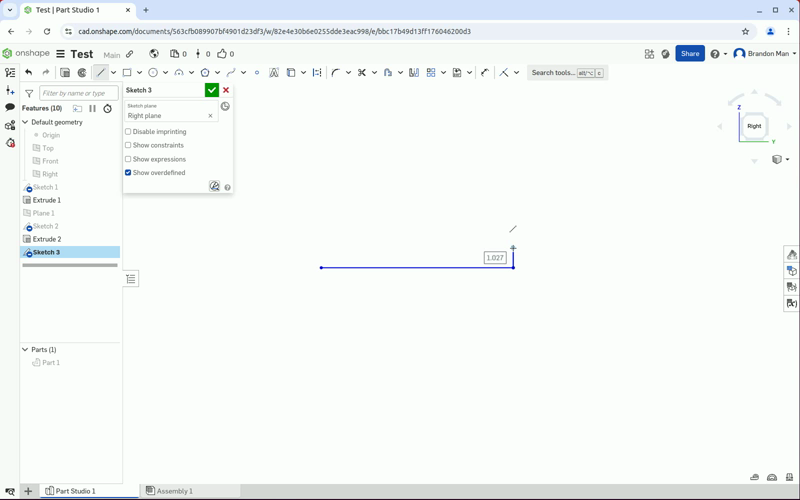
scroll(-6)
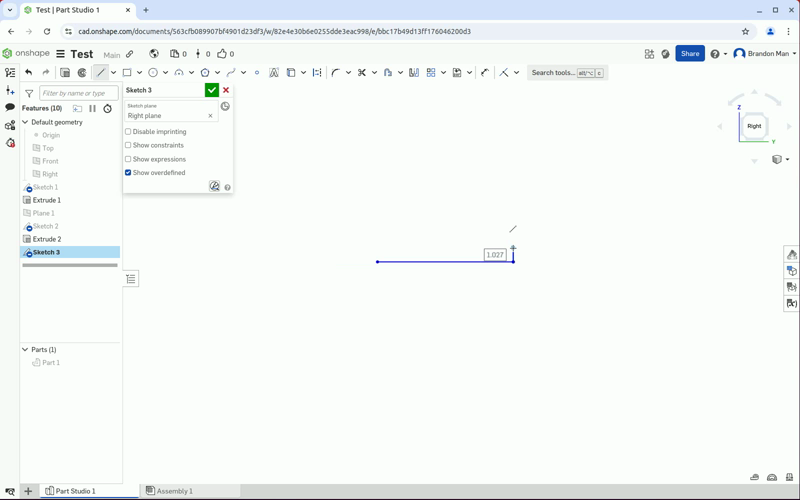
scroll(-6)
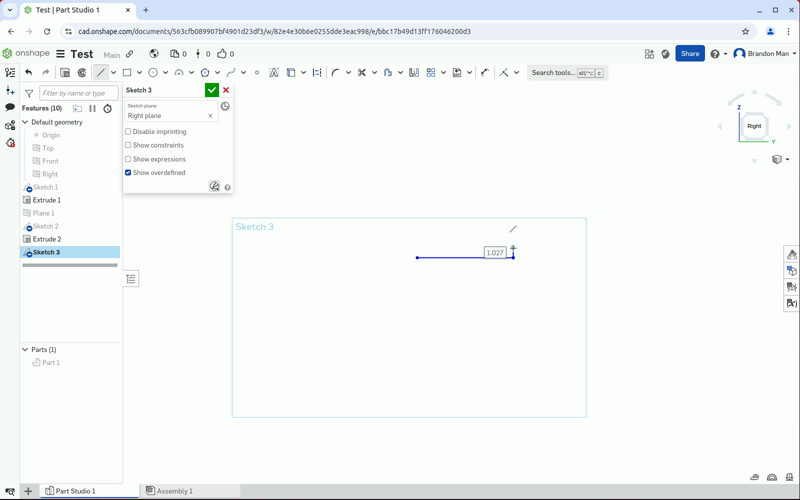
scroll(-6)
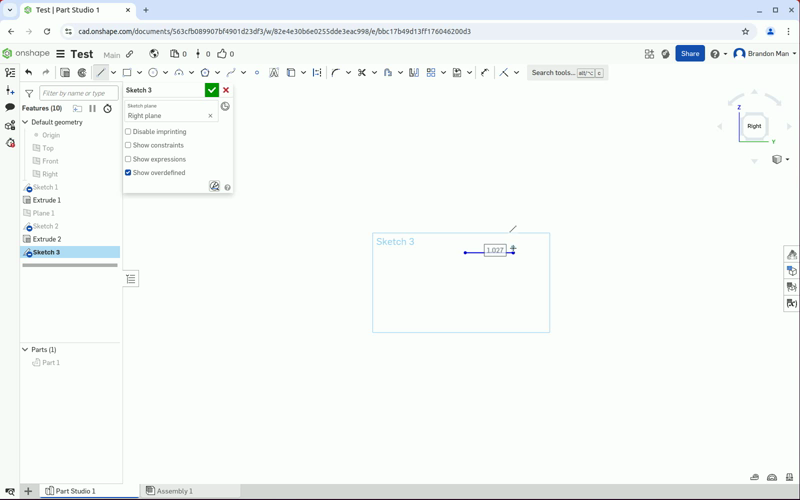
key_up(shift)
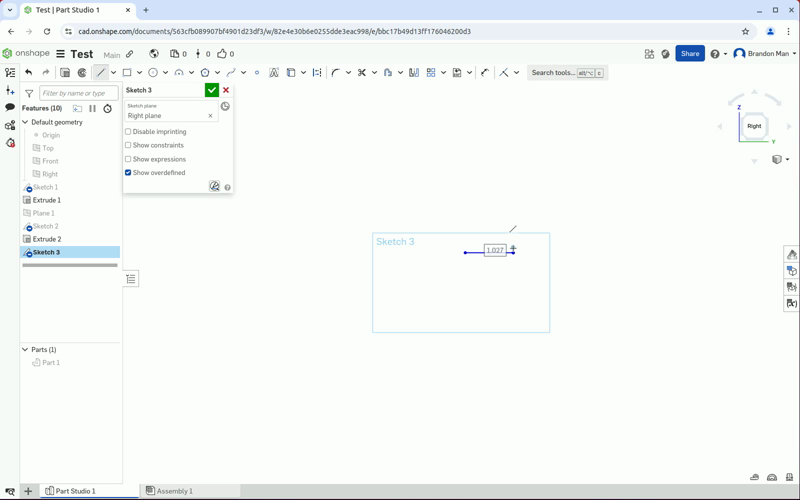
key_down(shift)
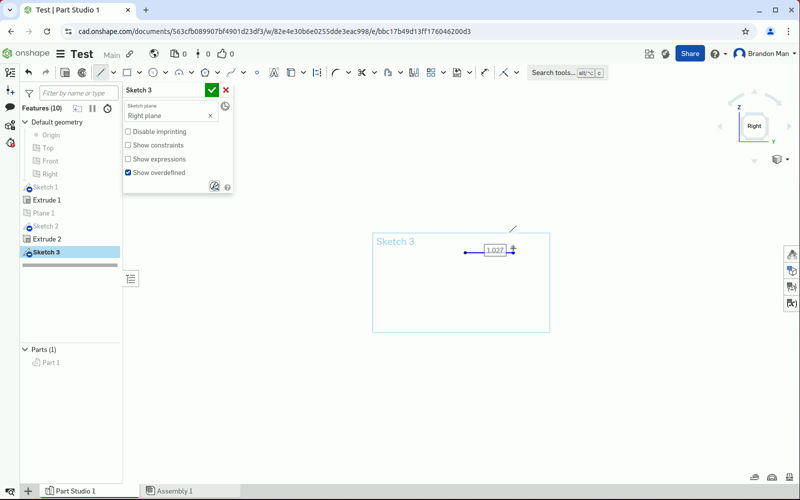
mouse_move(543, 247)
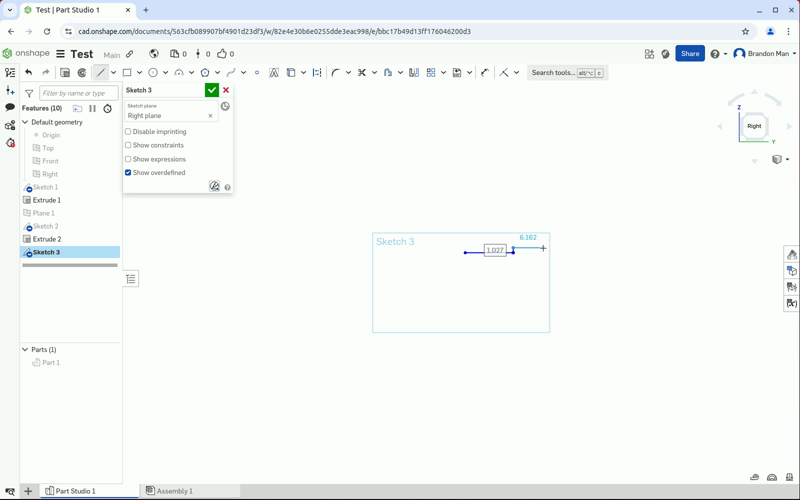
mouse_move(508, 247)
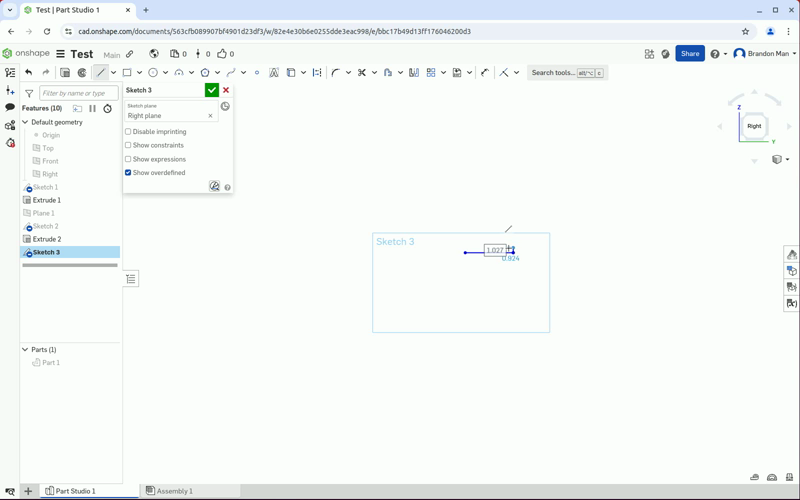
scroll(6)
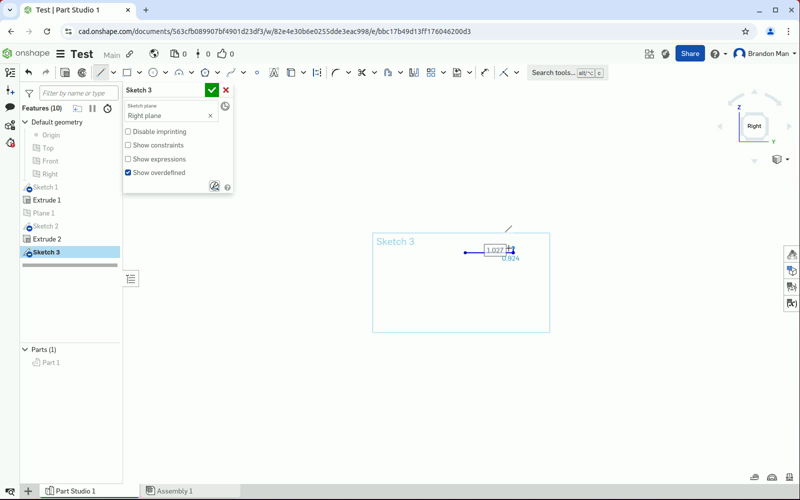
scroll(6)
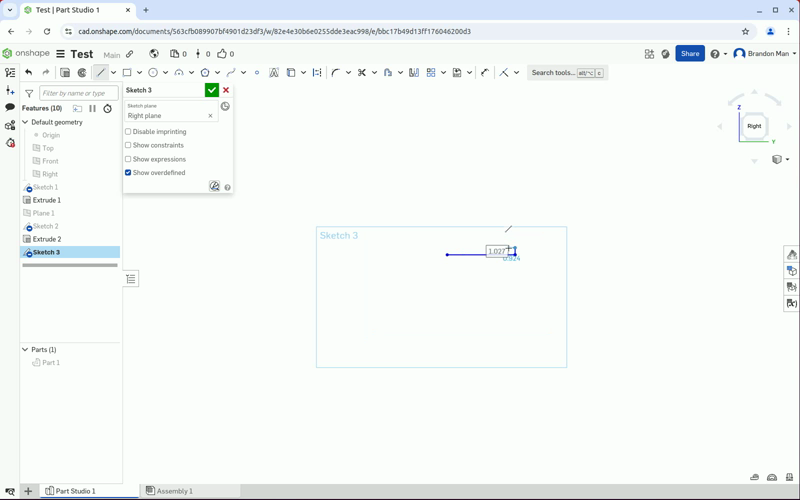
scroll(6)
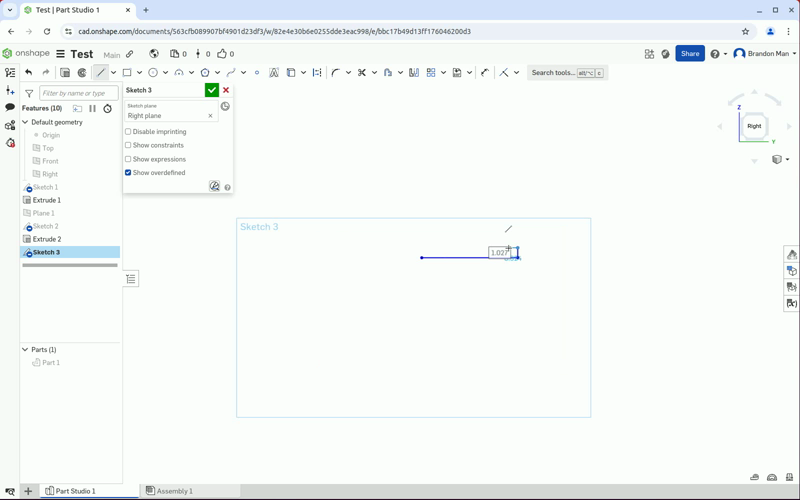
scroll(6)
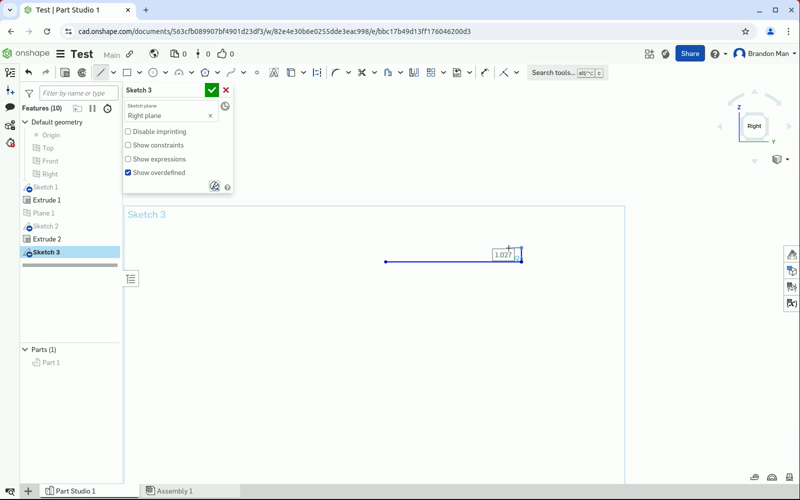
scroll(6)
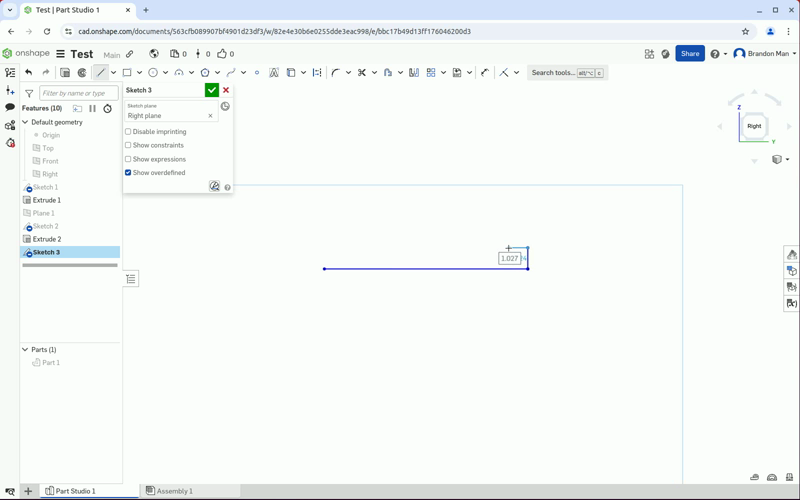
scroll(6)
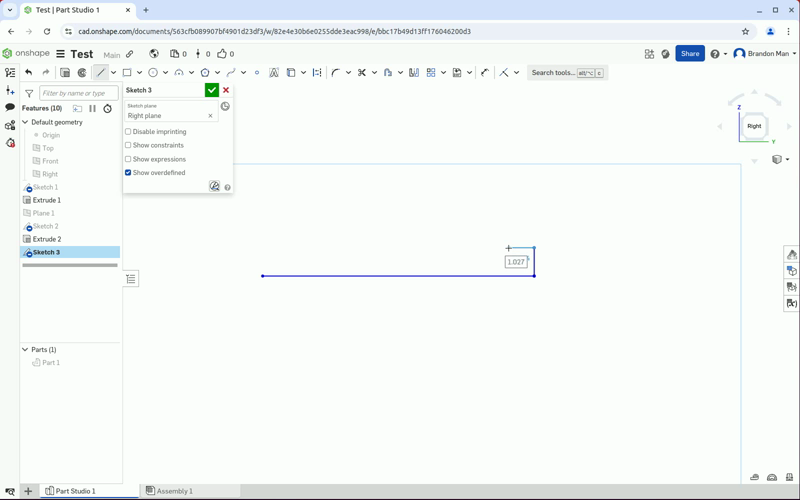
scroll(6)
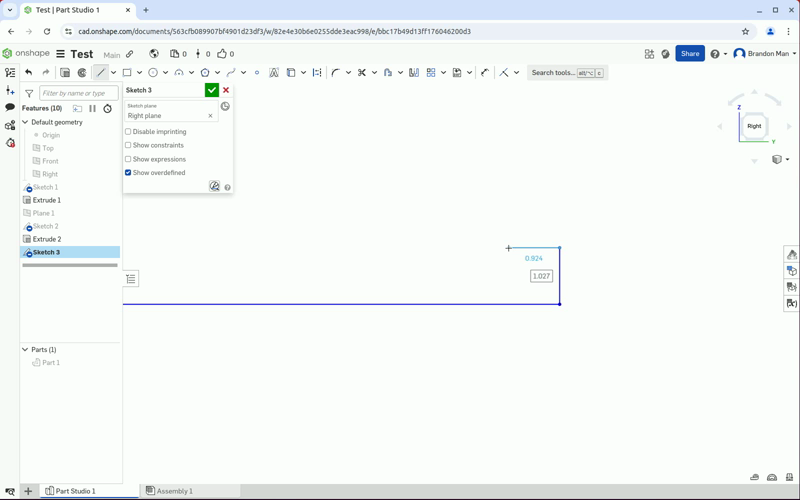
click(508, 247)
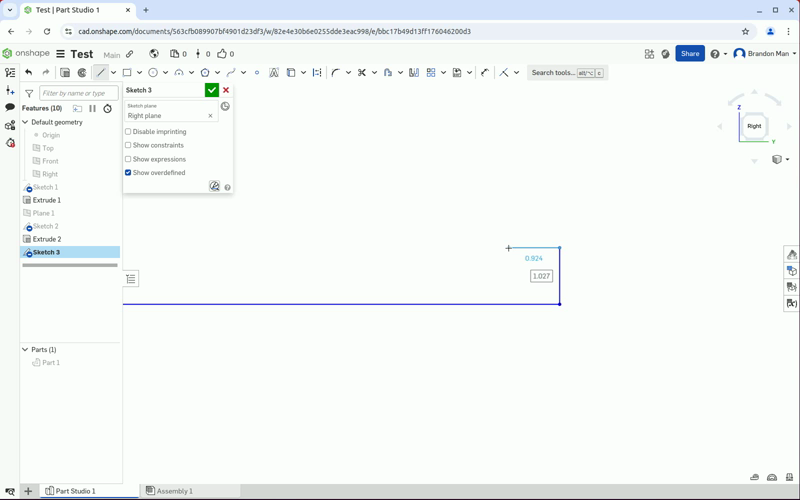
scroll(-6)
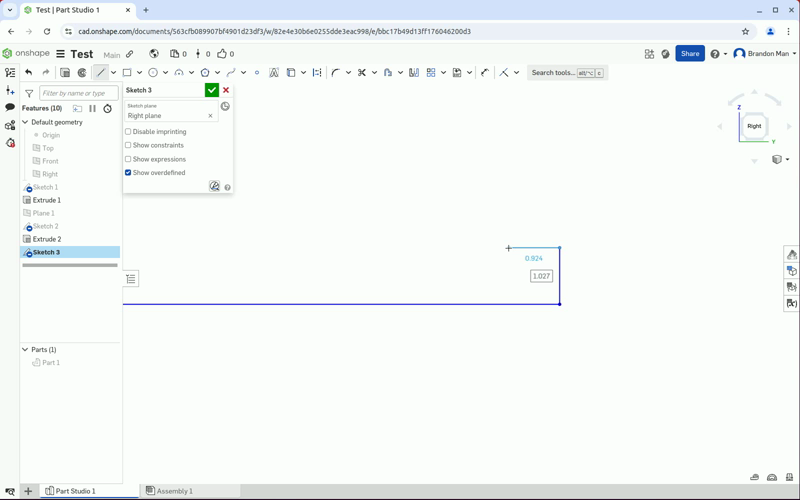
scroll(-6)
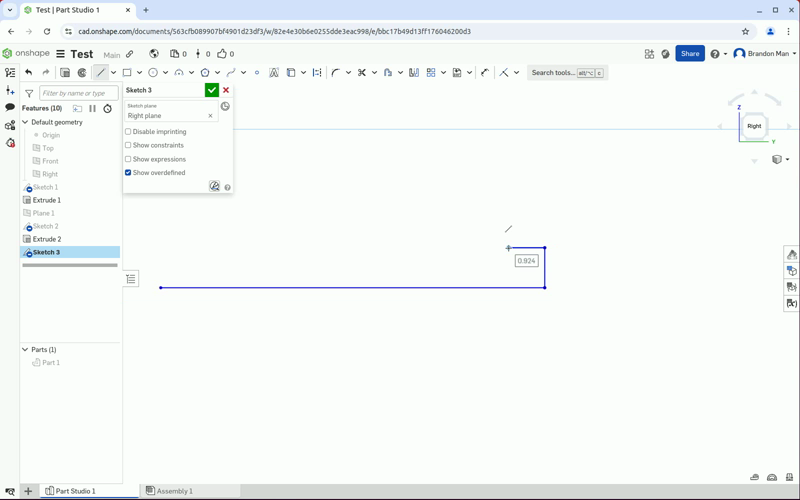
scroll(-6)
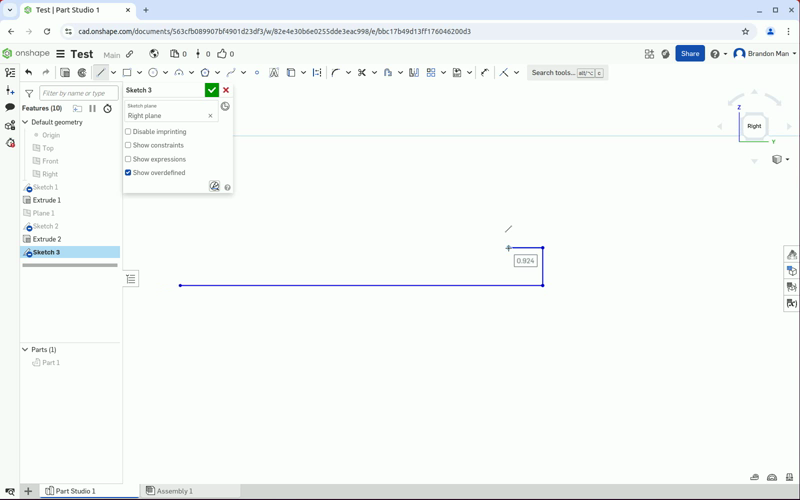
scroll(-6)
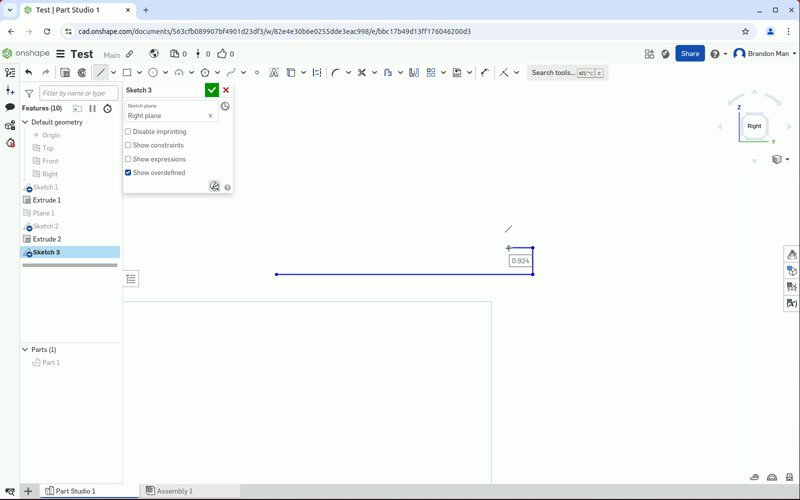
scroll(-6)
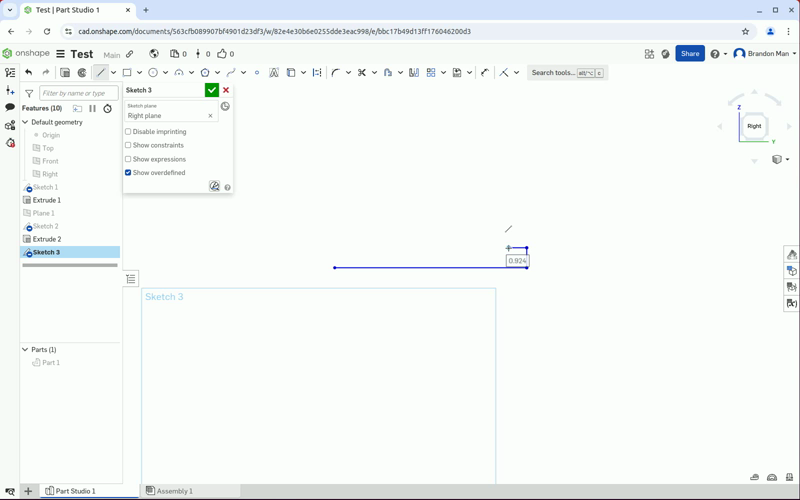
scroll(-6)
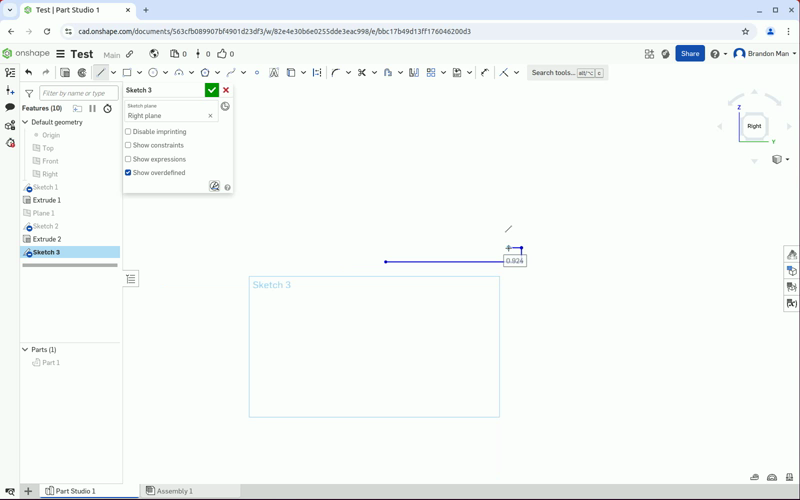
scroll(-6)
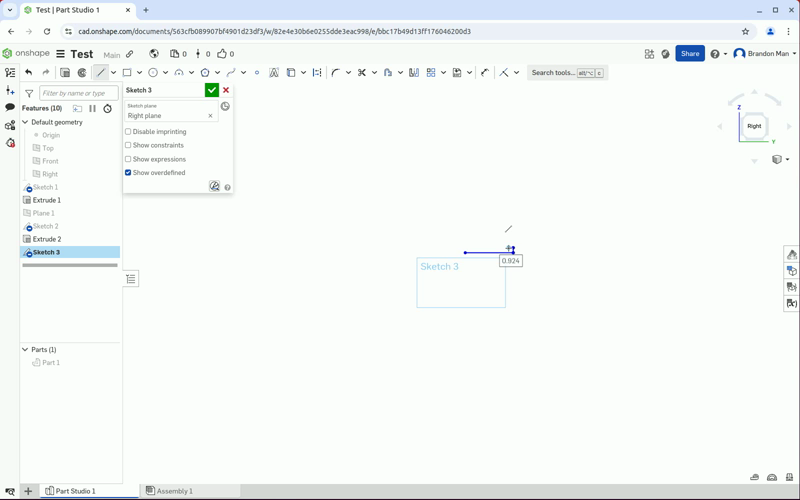
key_up(shift)
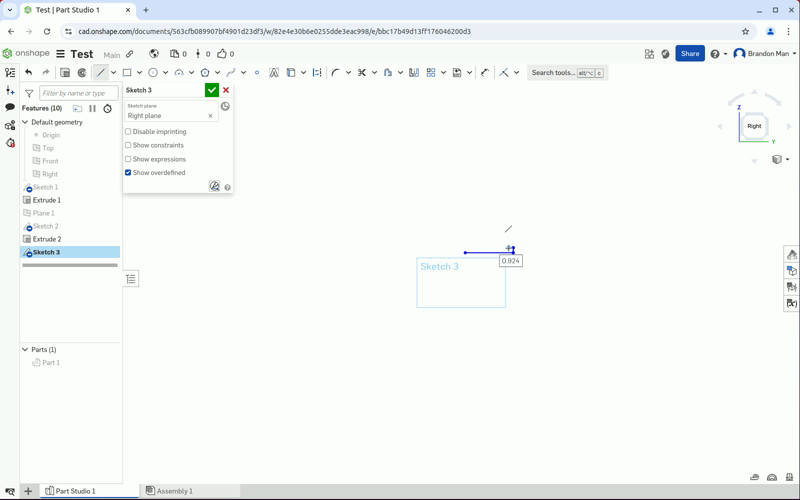
key_down(shift)
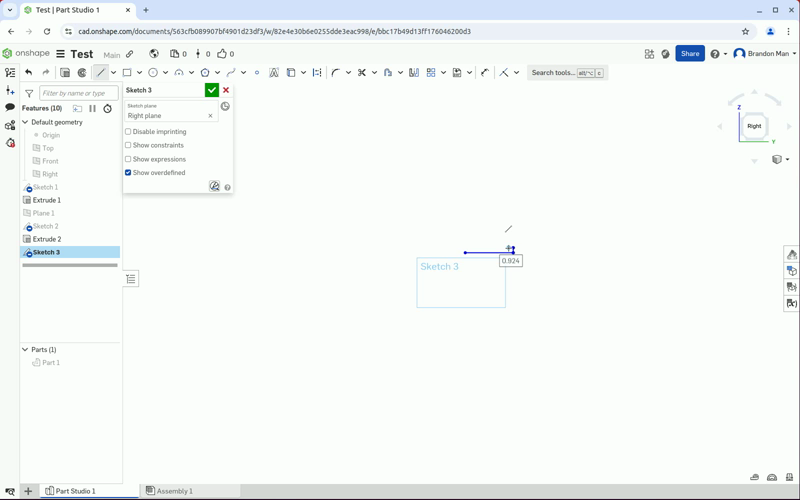
mouse_move(538, 247)
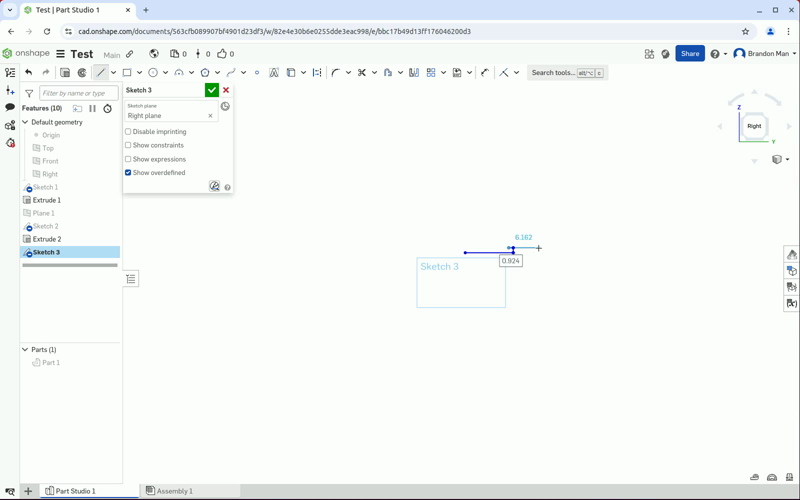
mouse_move(508, 244)
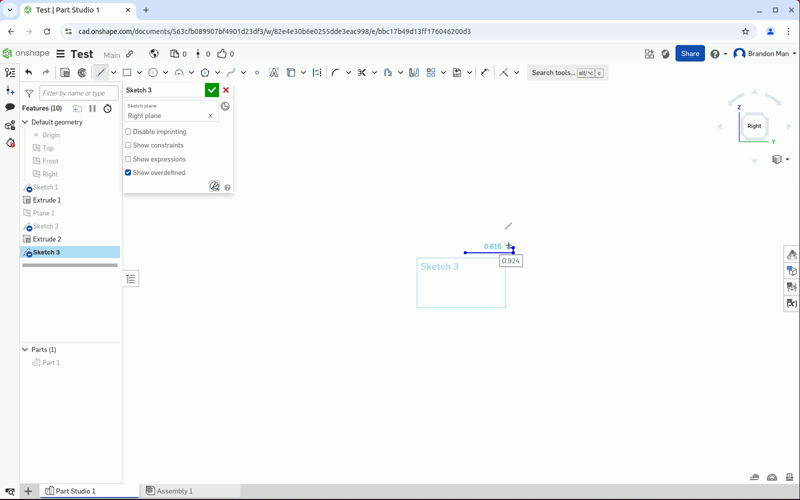
scroll(6)
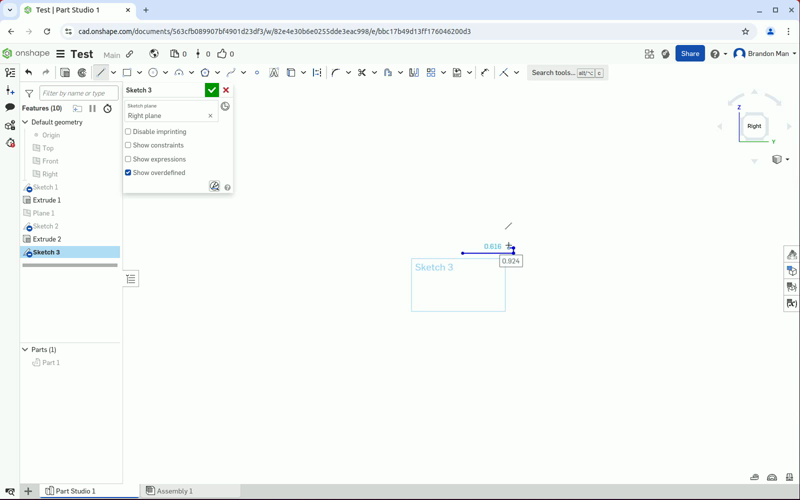
scroll(6)
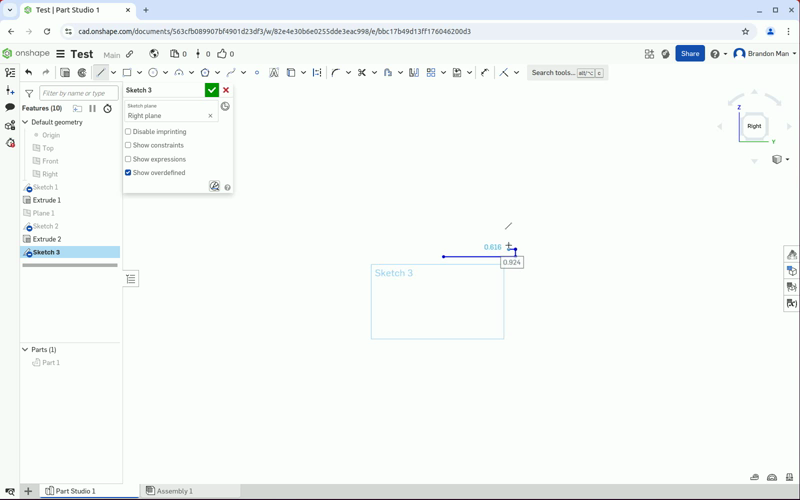
scroll(6)
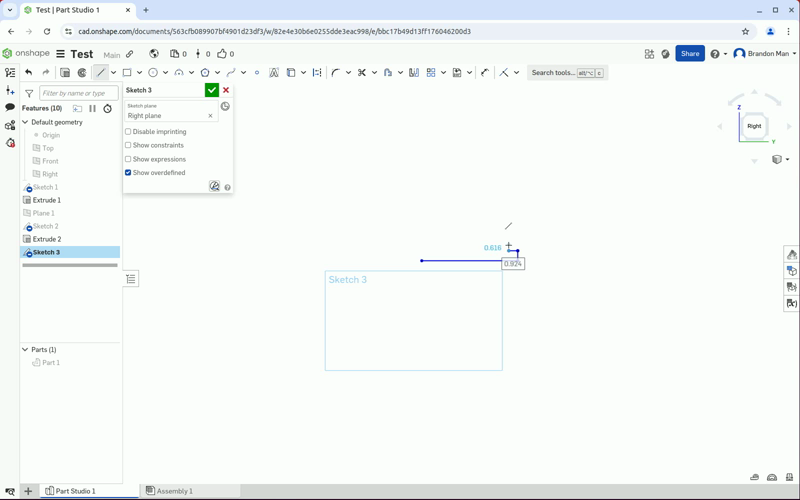
scroll(6)
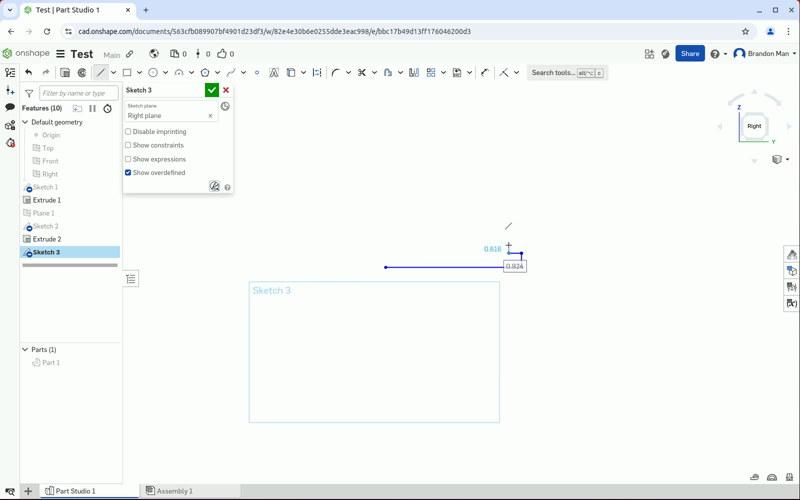
scroll(6)
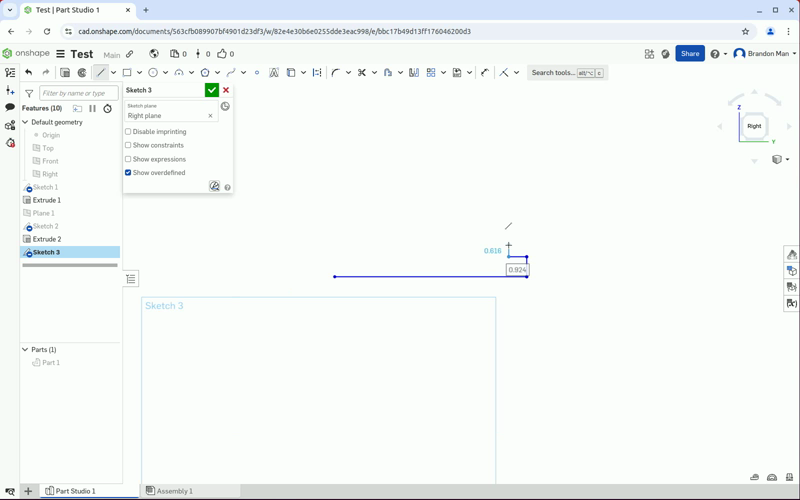
scroll(6)
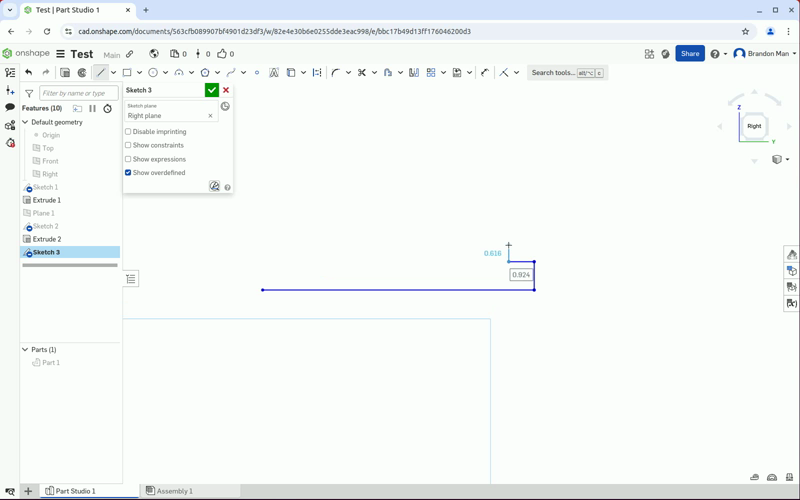
scroll(6)
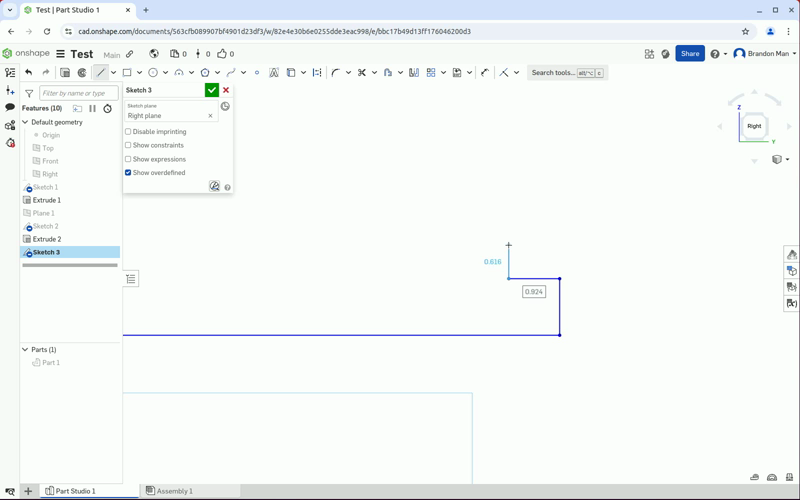
click(508, 244)
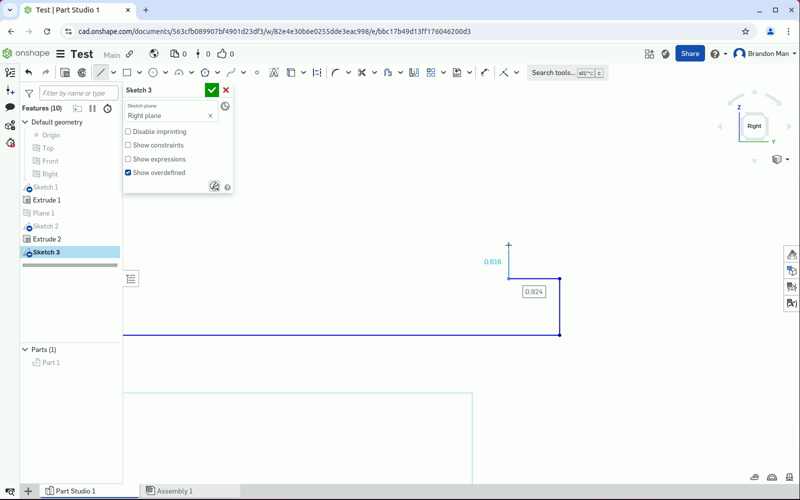
scroll(-6)
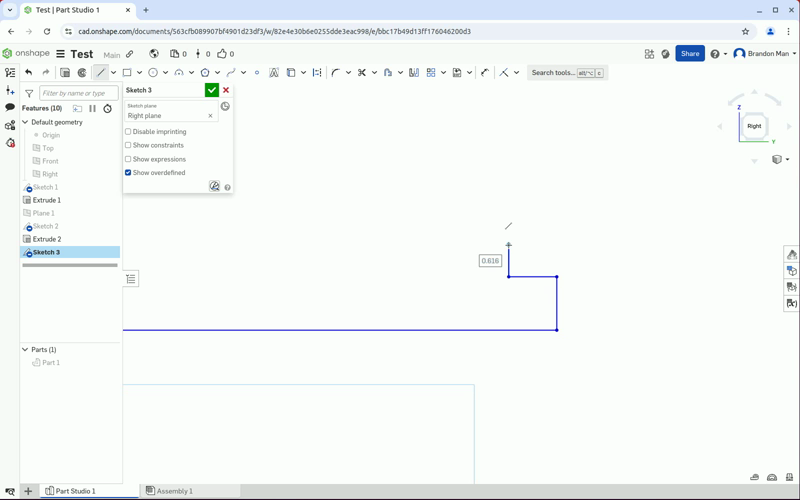
scroll(-6)
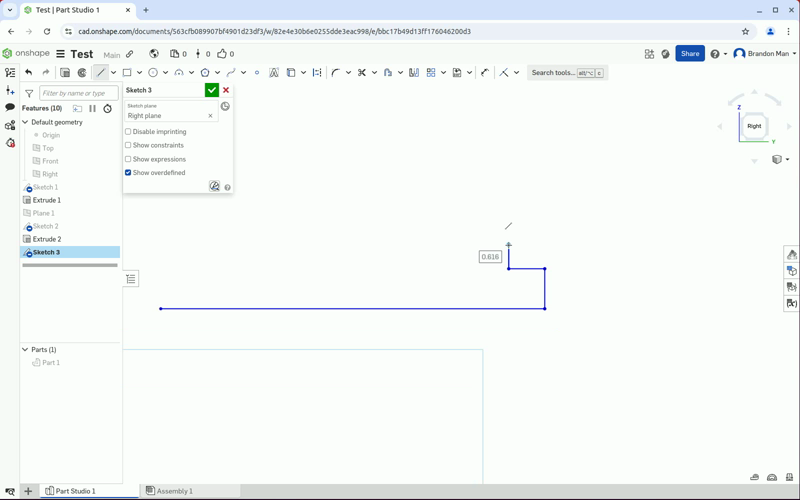
scroll(-6)
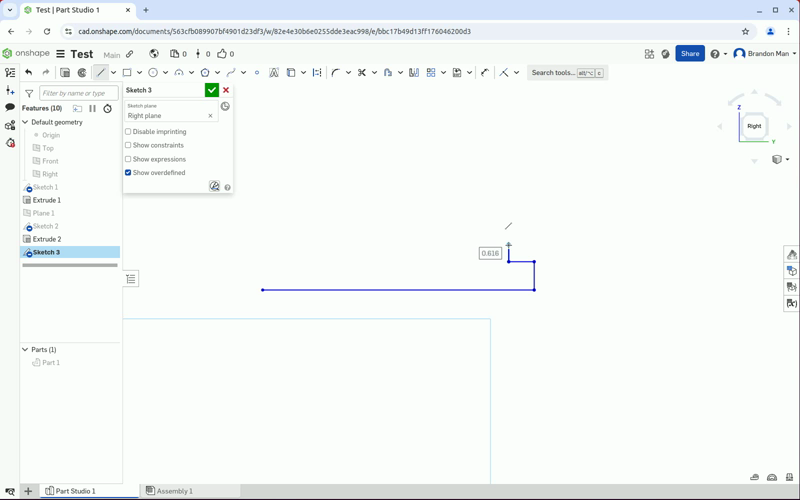
scroll(-6)
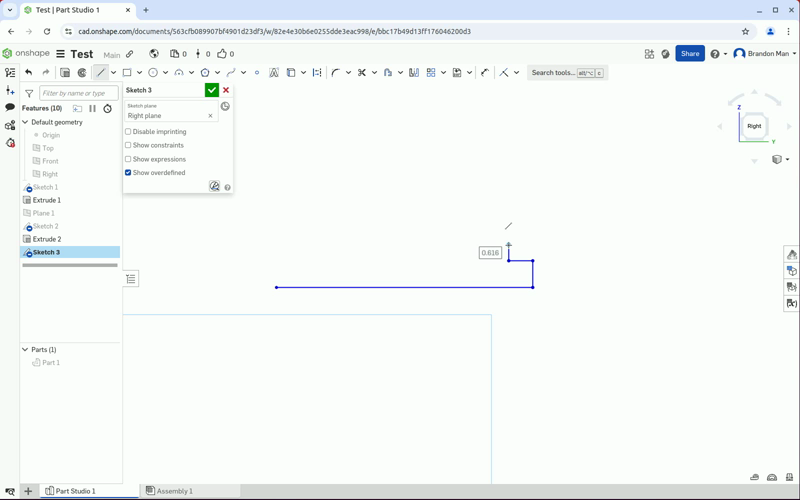
scroll(-6)
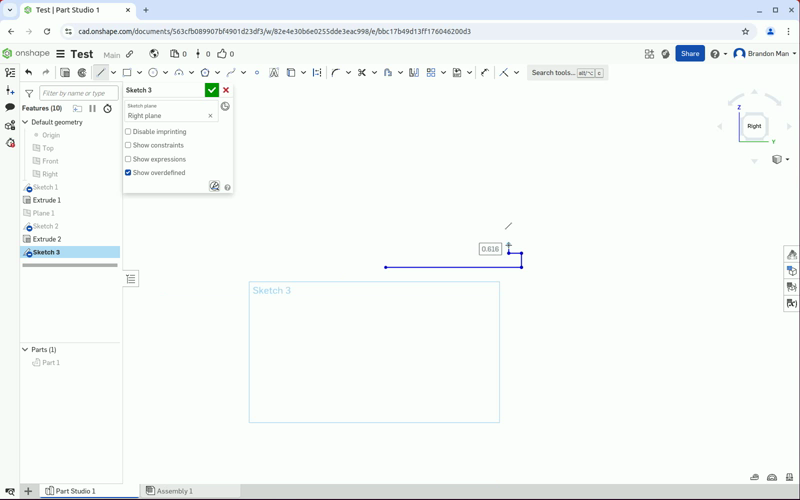
scroll(-6)
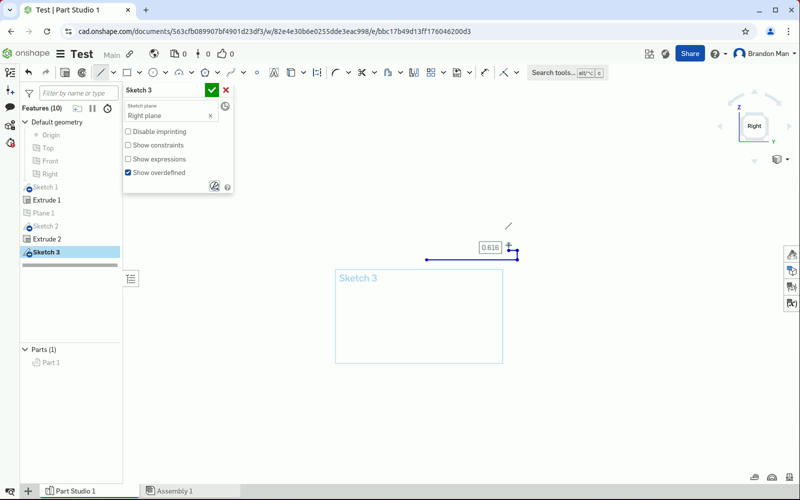
scroll(-6)
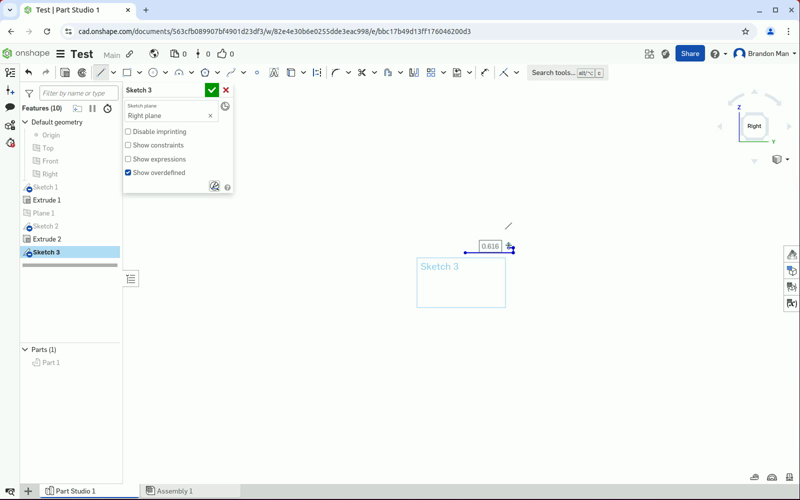
key_up(shift)
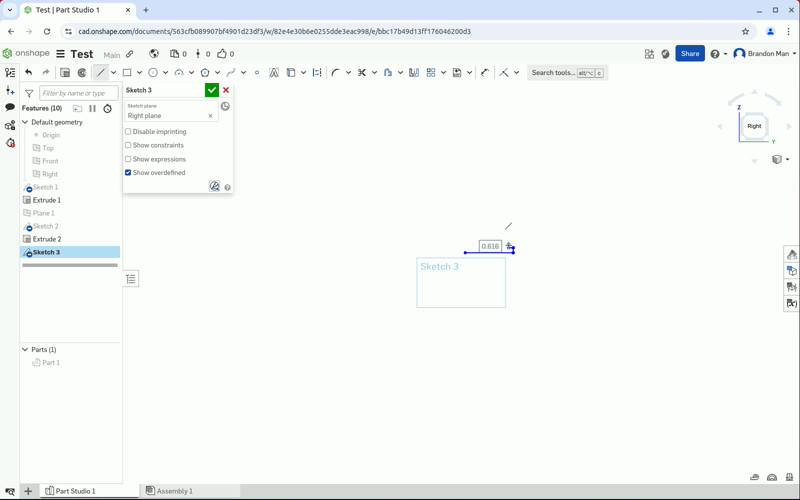
key_down(shift)
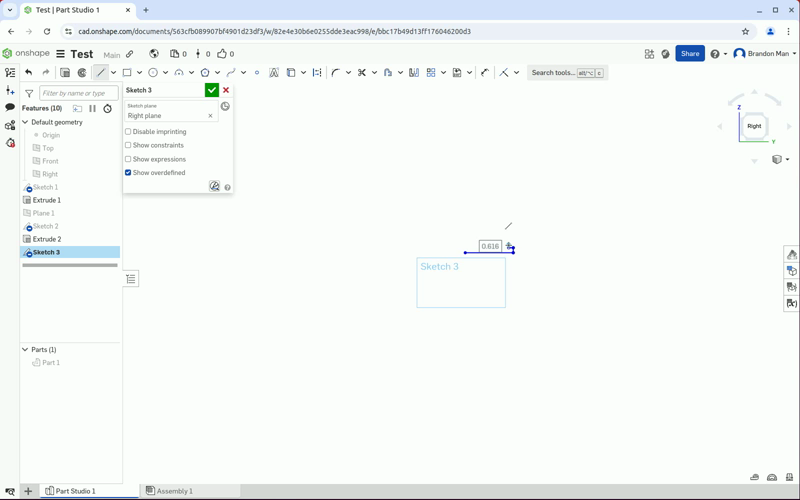
mouse_move(538, 244)
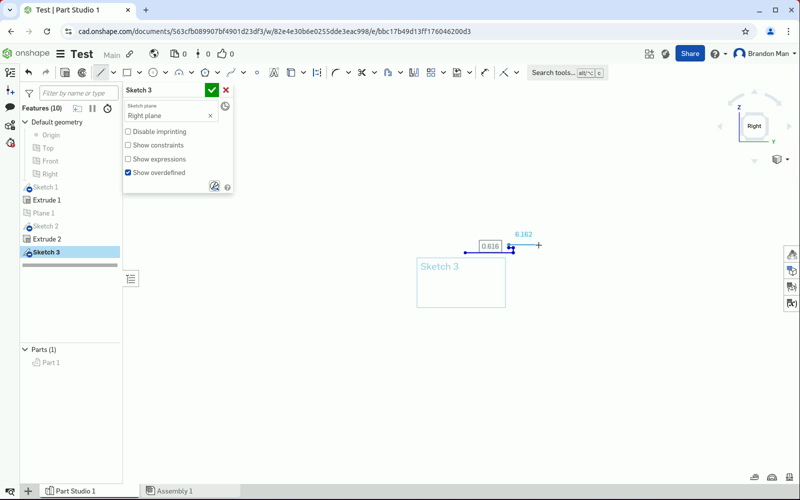
mouse_move(470, 244)
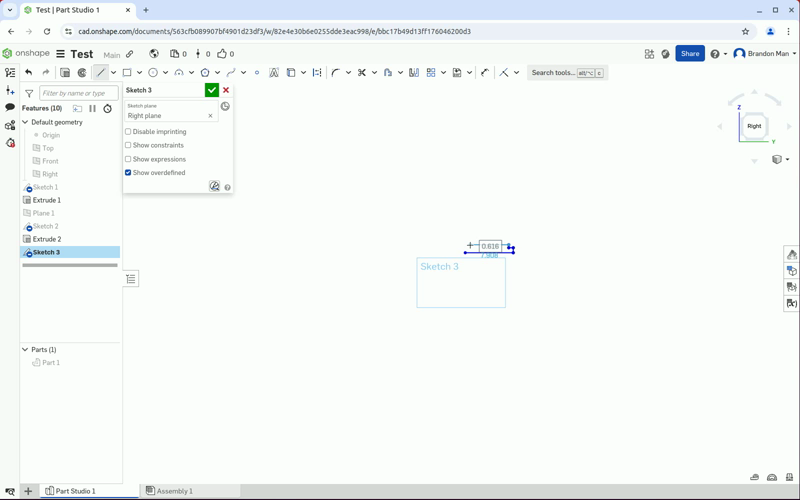
click(470, 244)
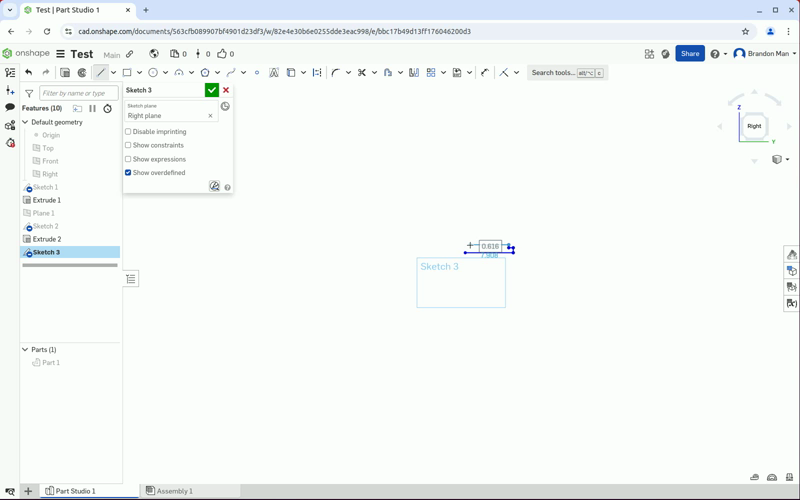
key_up(shift)
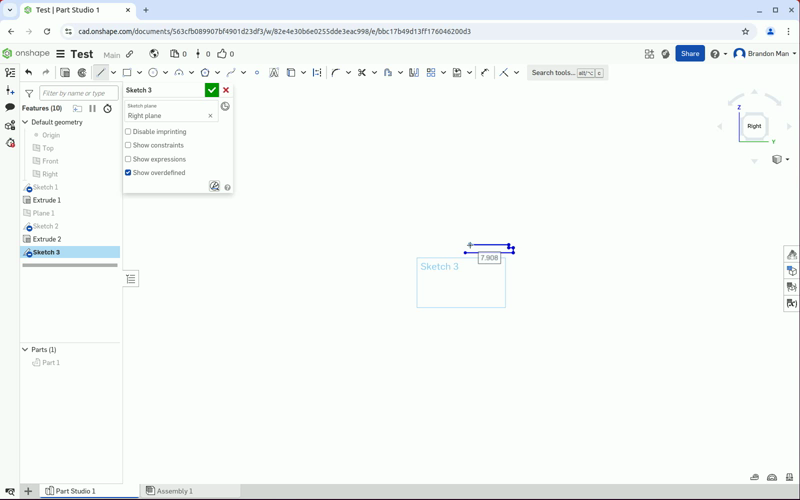
key_down(shift)
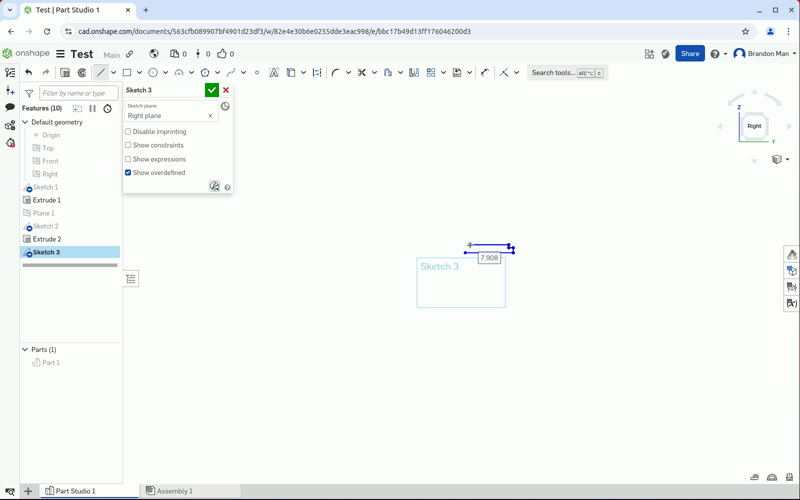
mouse_move(500, 244)
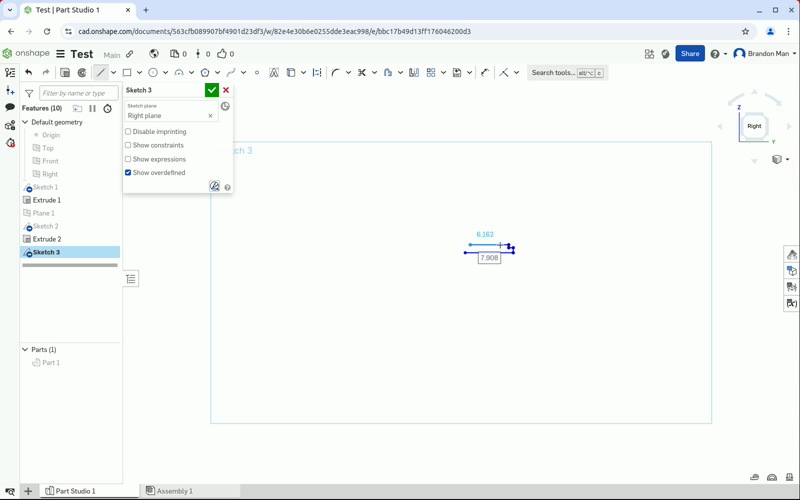
mouse_move(470, 247)
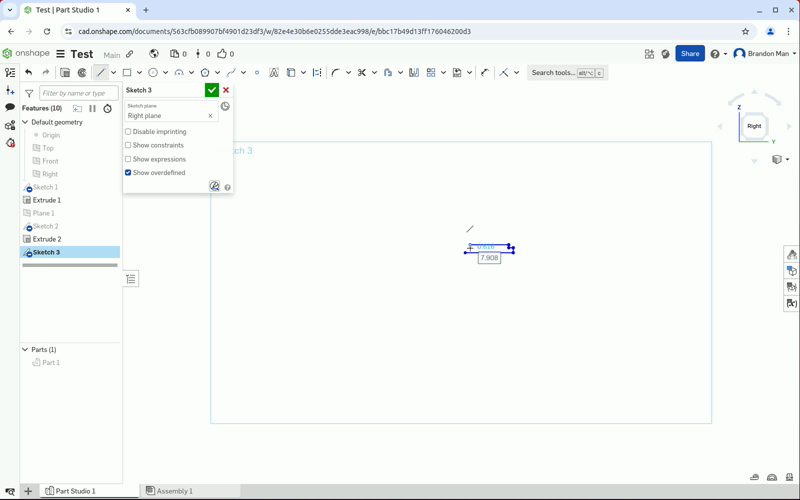
scroll(6)
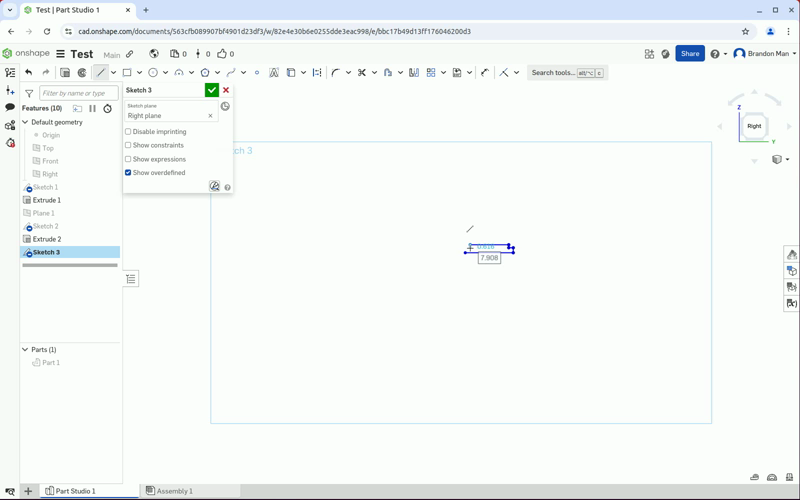
scroll(6)
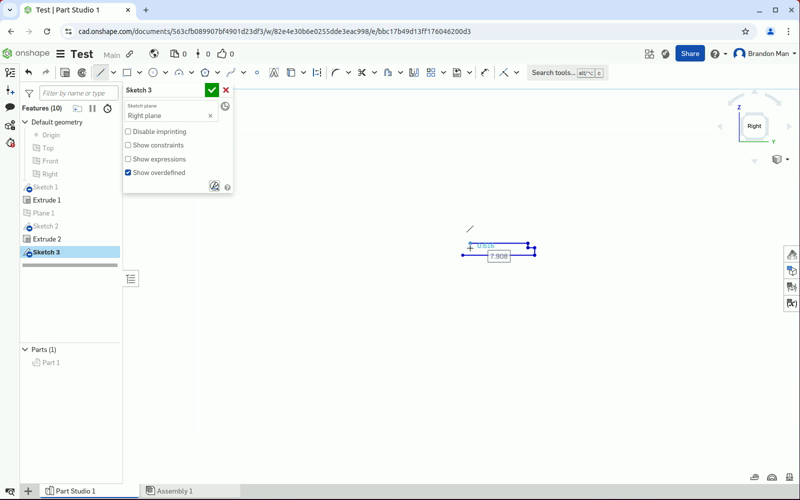
scroll(6)
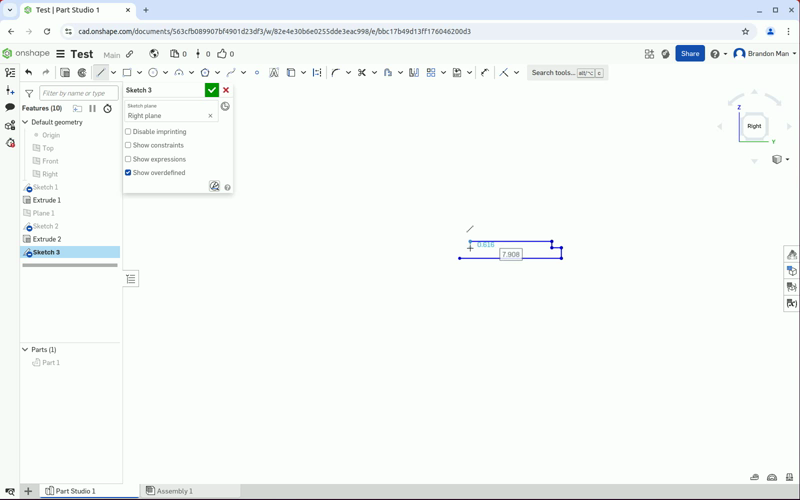
scroll(6)
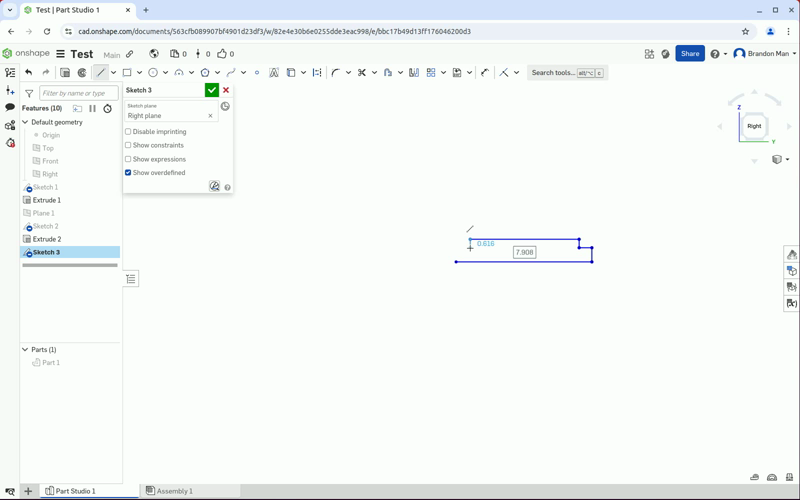
scroll(6)
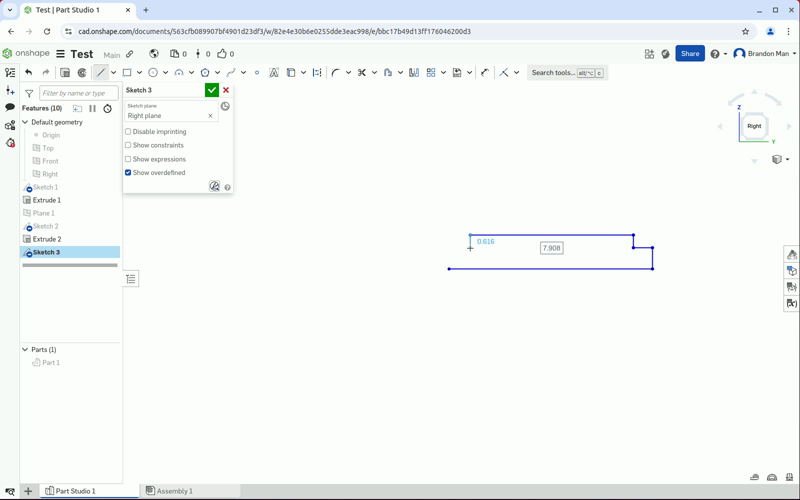
scroll(6)
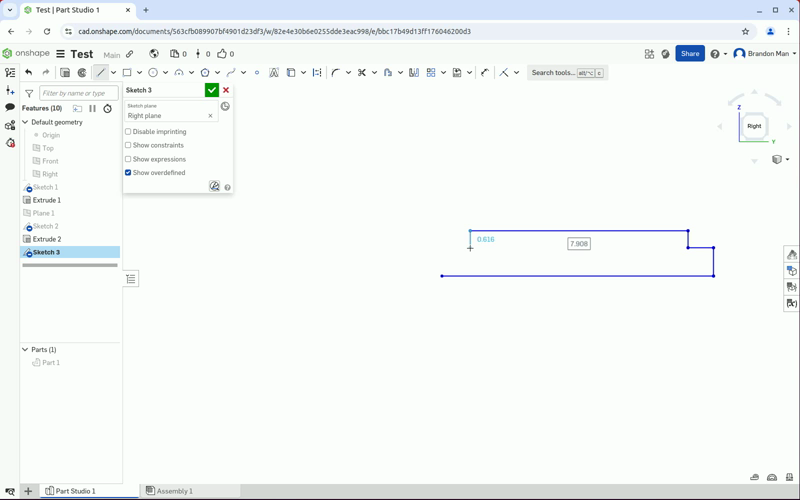
scroll(6)
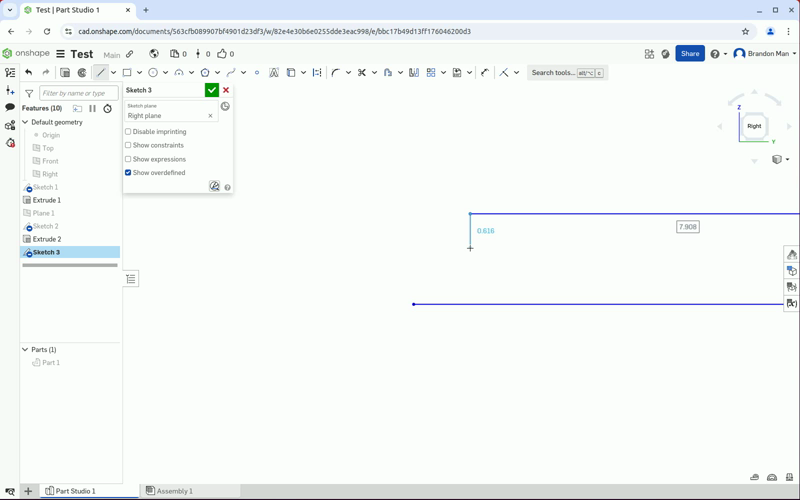
click(470, 247)
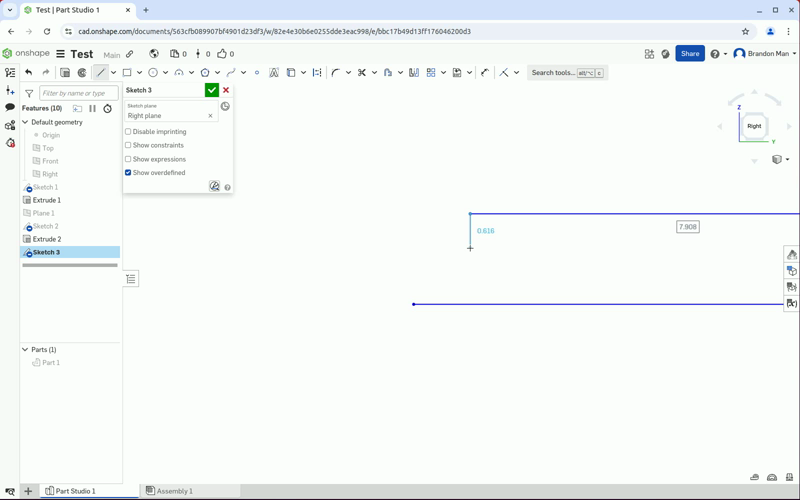
scroll(-6)
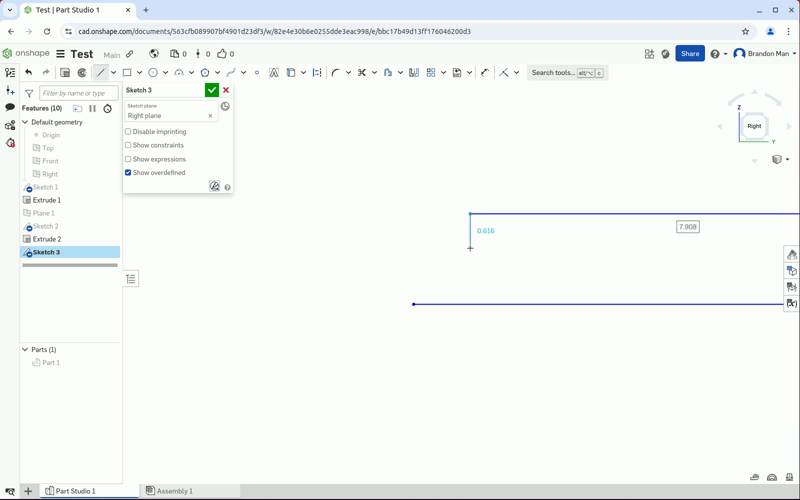
scroll(-6)
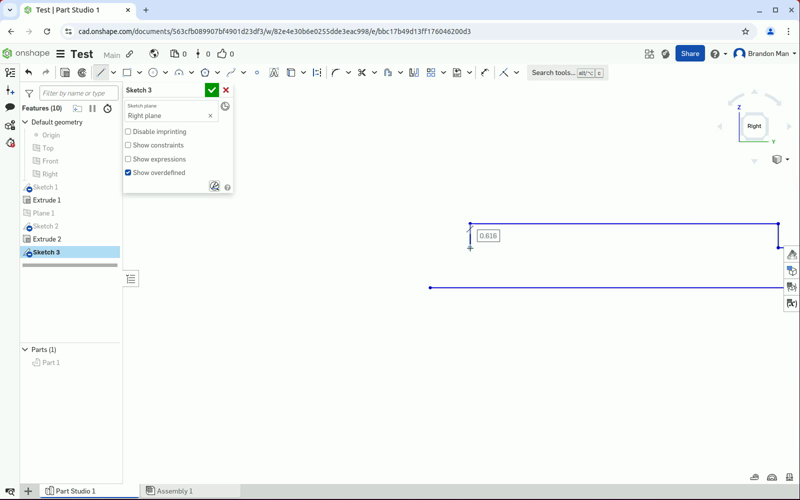
scroll(-6)
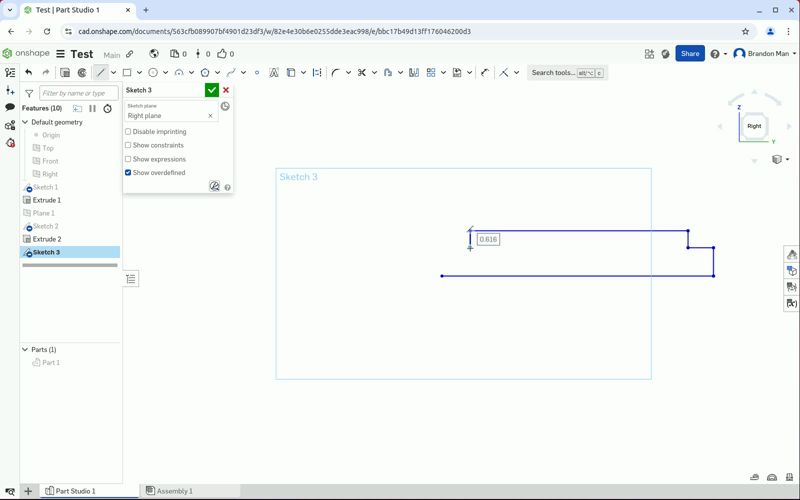
scroll(-6)
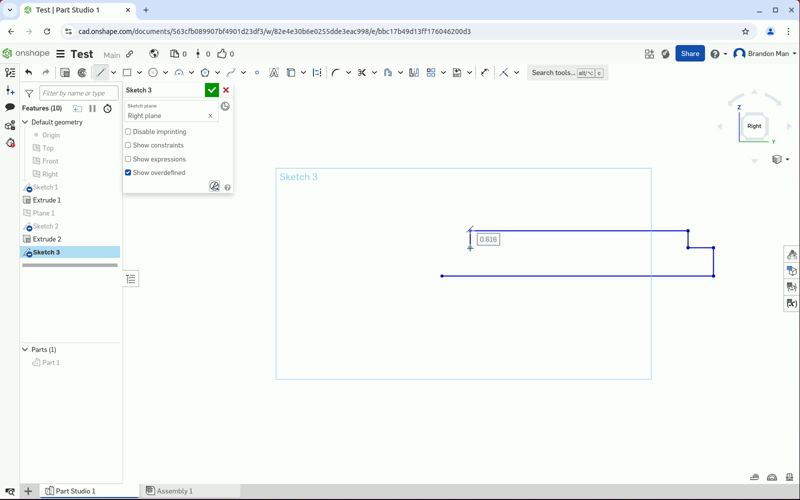
scroll(-6)
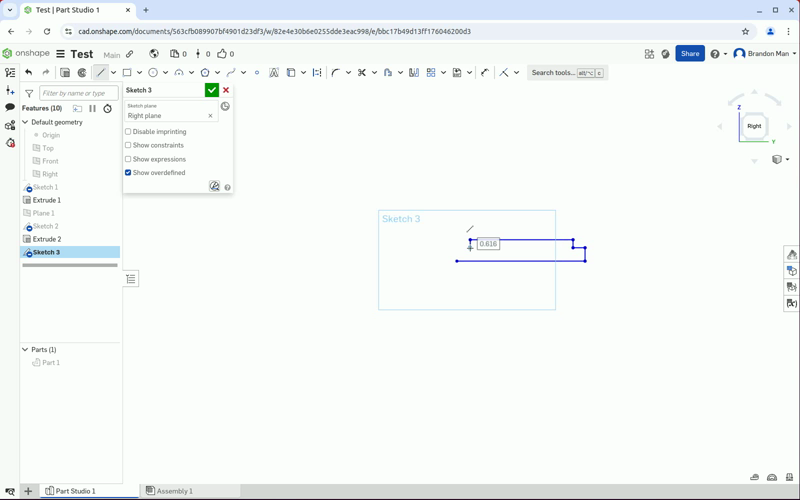
scroll(-6)
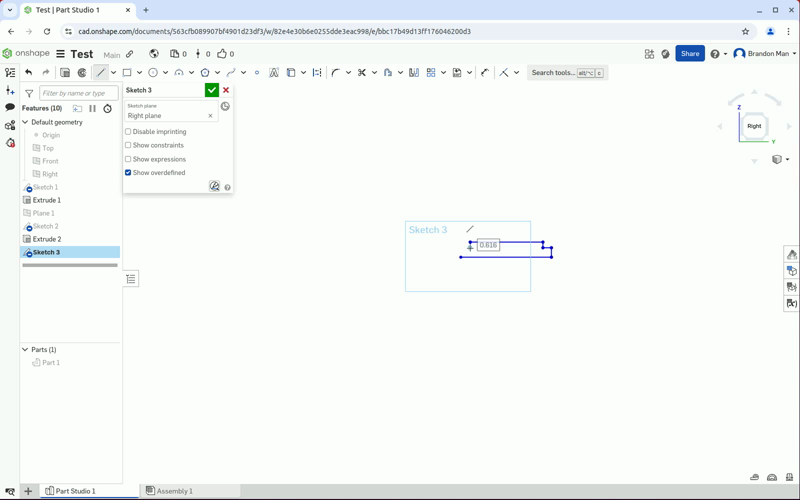
scroll(-6)
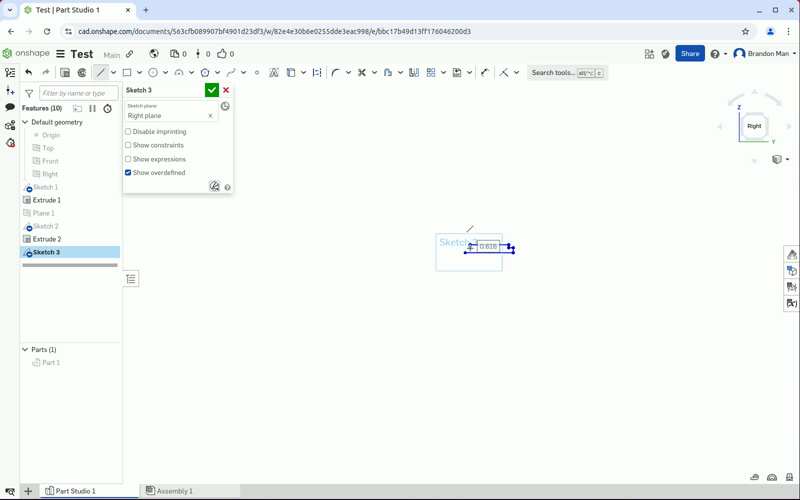
key_up(shift)
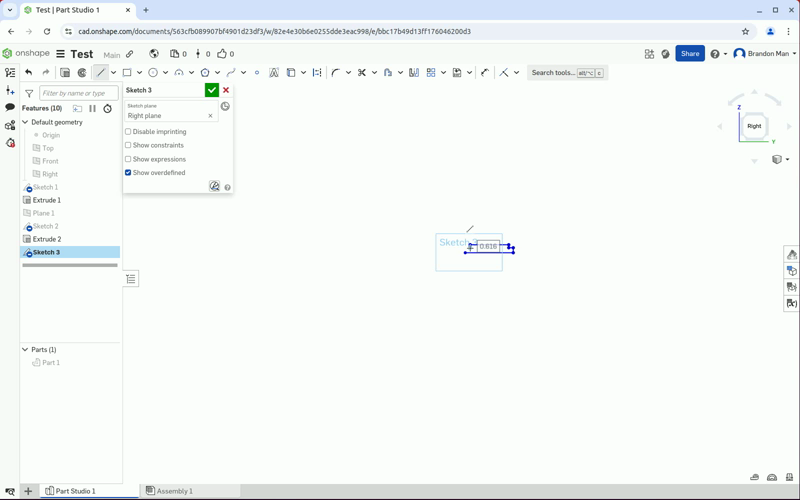
key_down(shift)
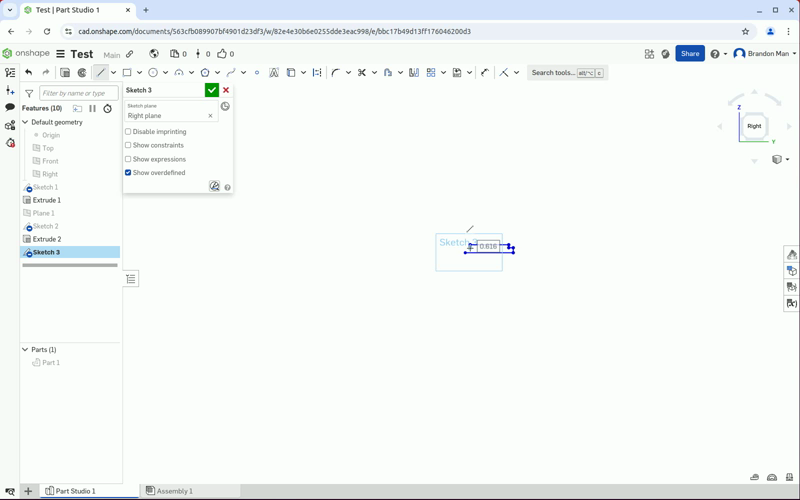
mouse_move(500, 247)
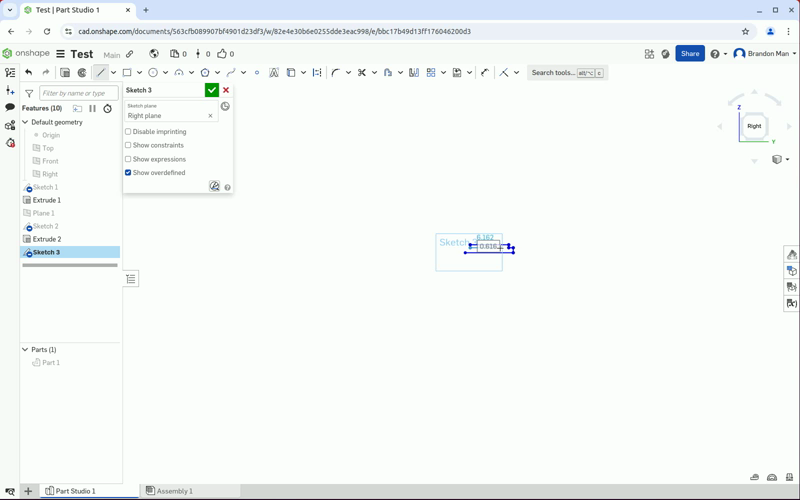
mouse_move(465, 247)
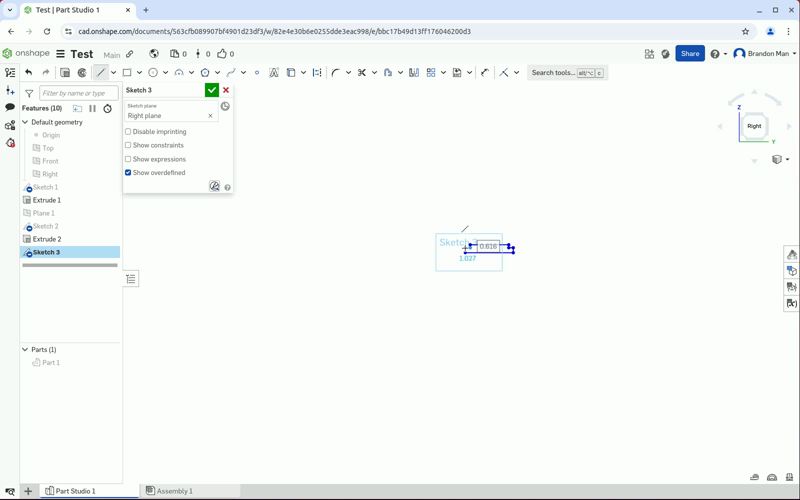
scroll(6)
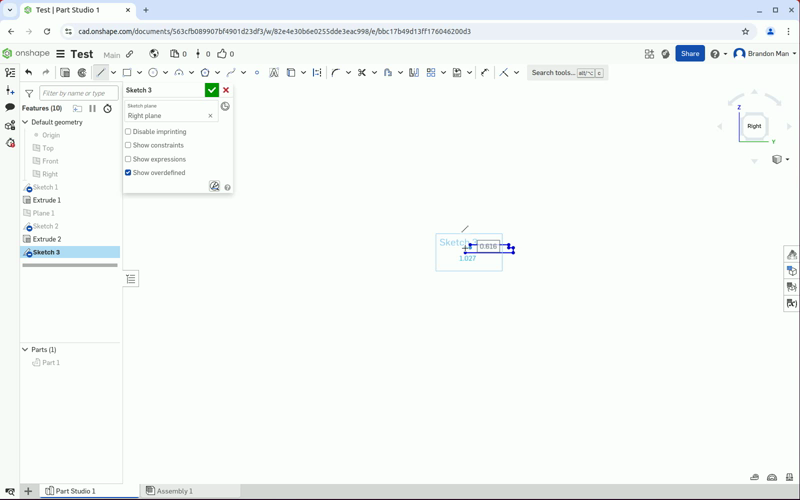
scroll(6)
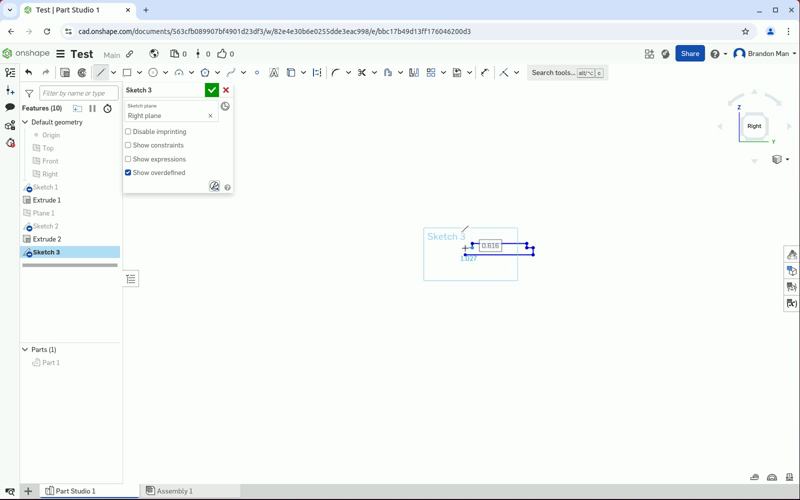
scroll(6)
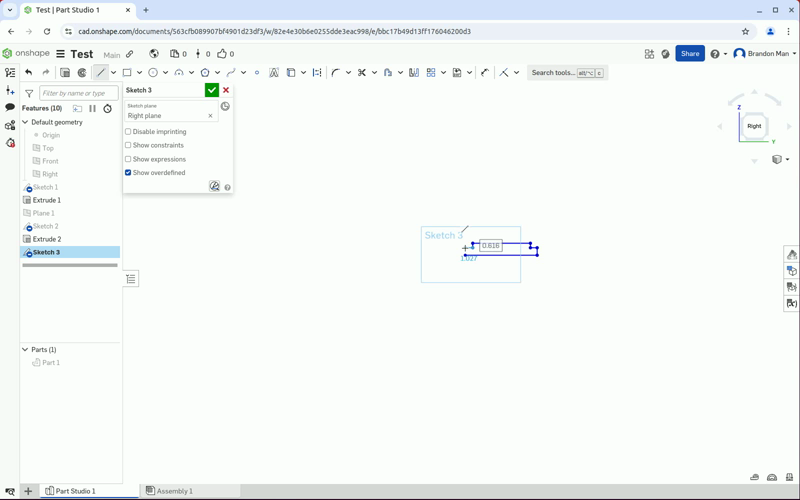
scroll(6)
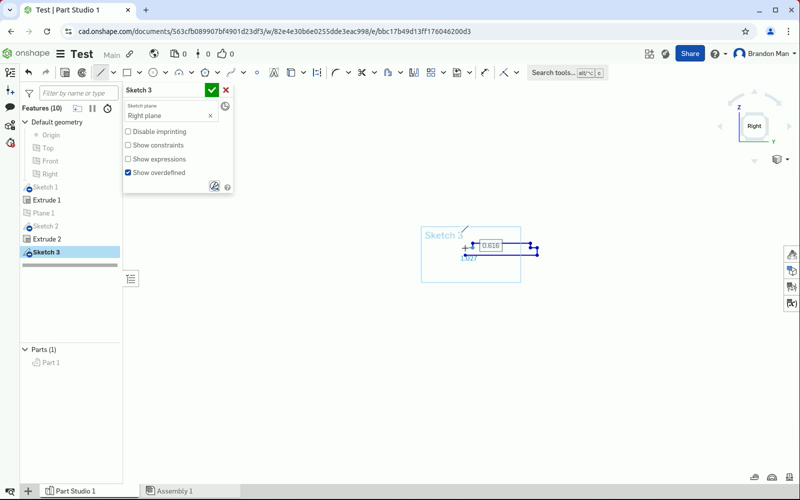
scroll(6)
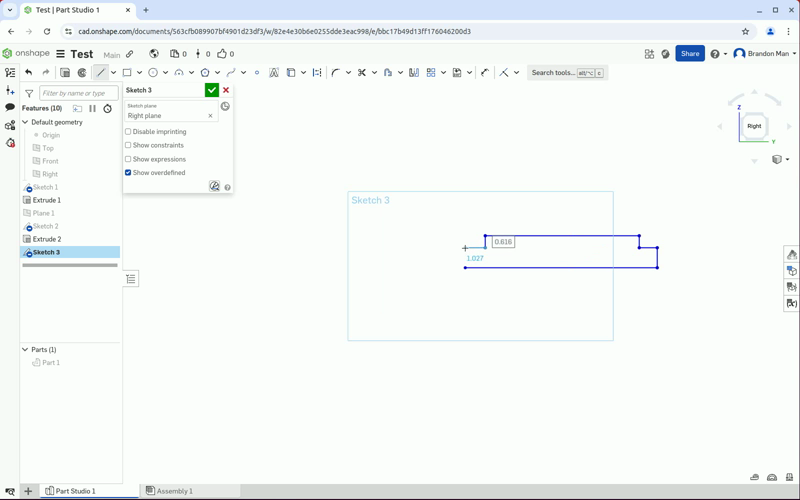
scroll(6)
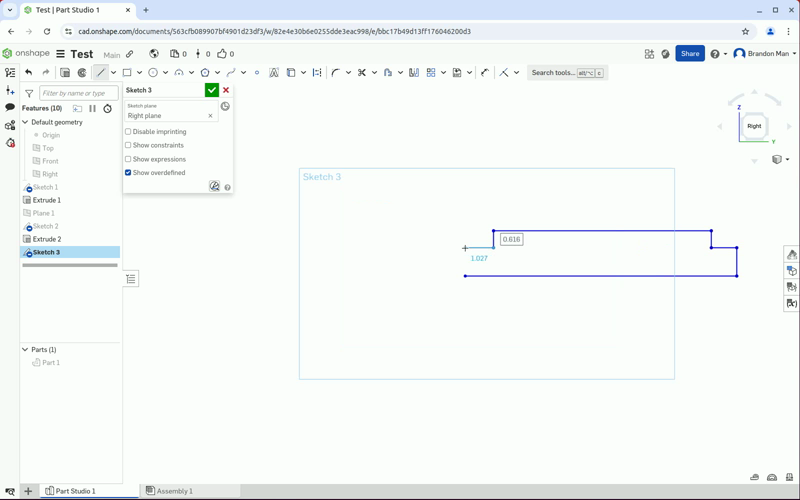
scroll(6)
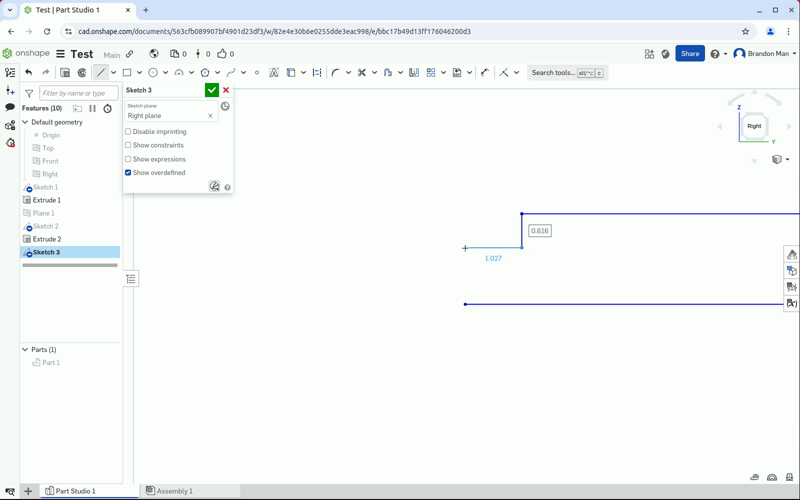
click(465, 247)
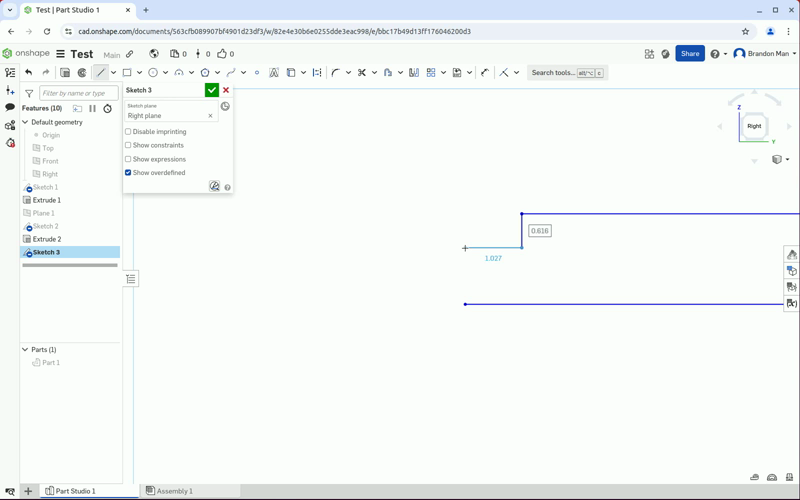
scroll(-6)
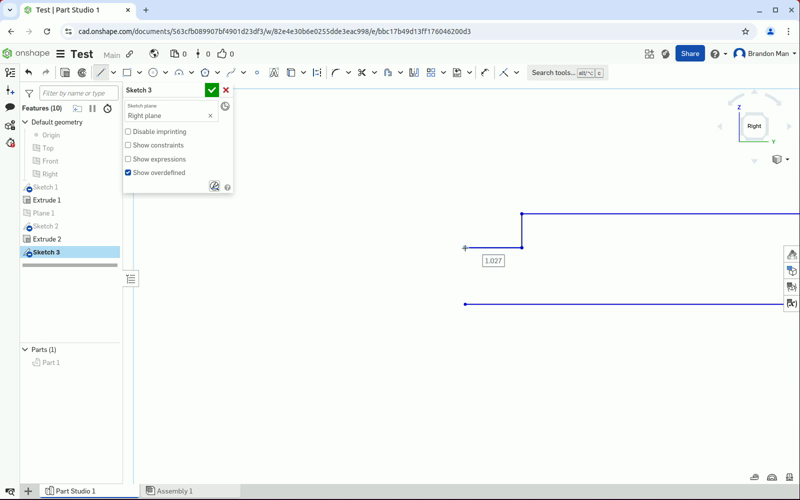
scroll(-6)
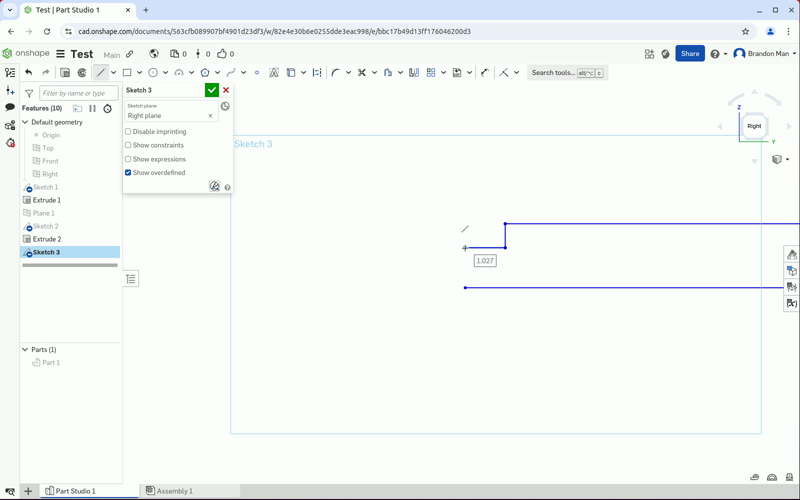
scroll(-6)
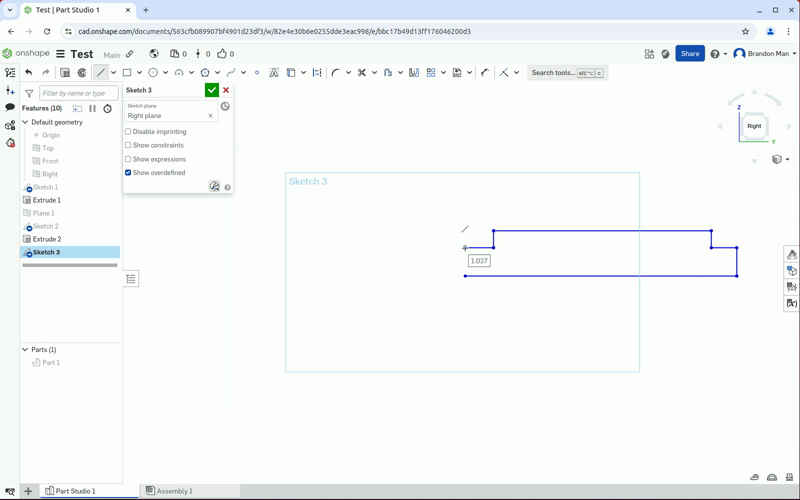
scroll(-6)
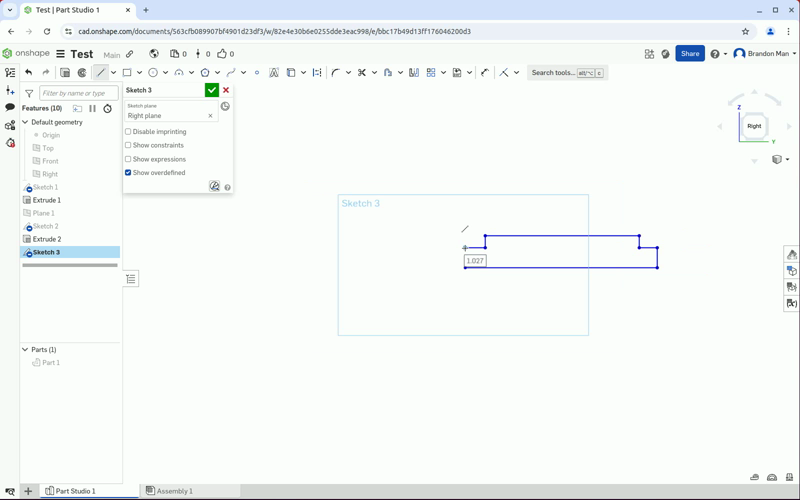
scroll(-6)
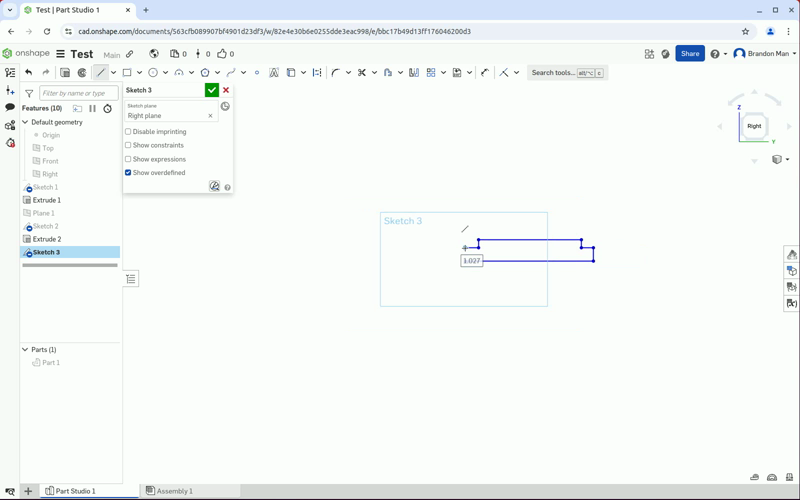
scroll(-6)
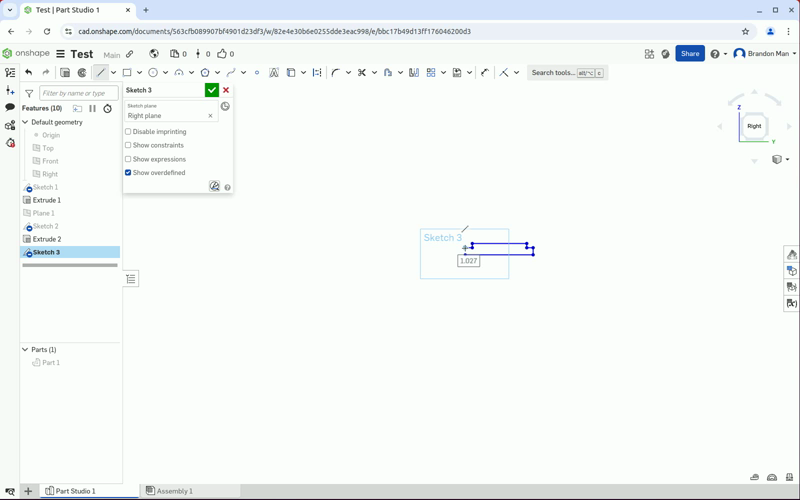
scroll(-6)
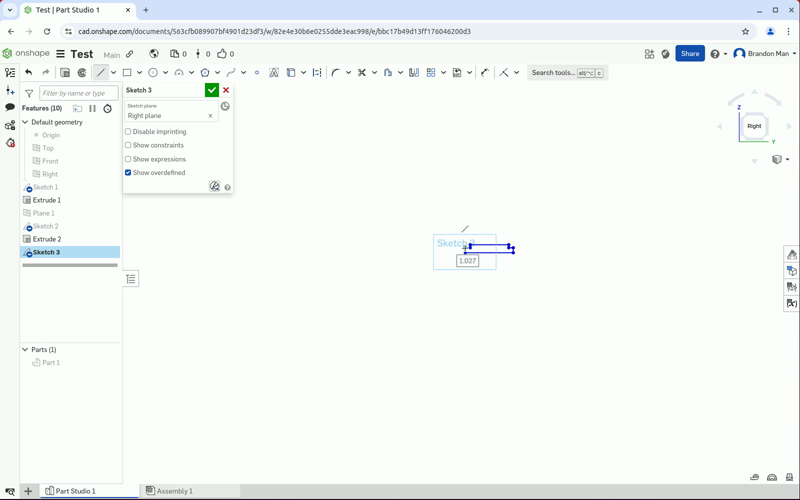
key_up(shift)
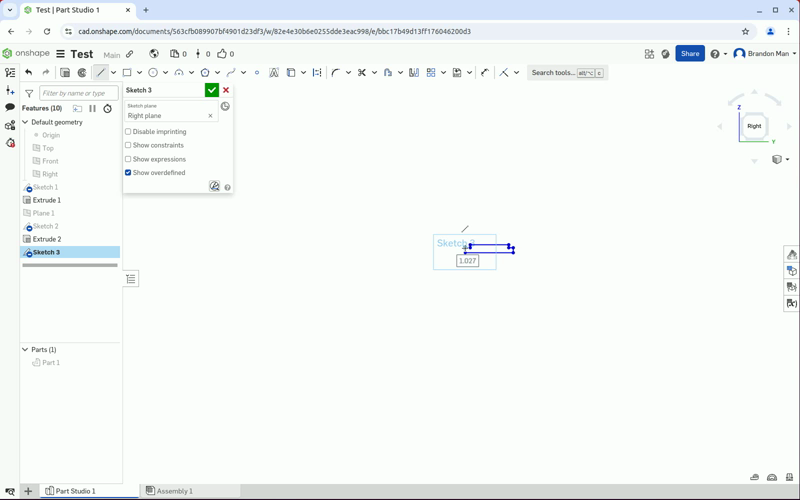
mouse_move(495, 247)
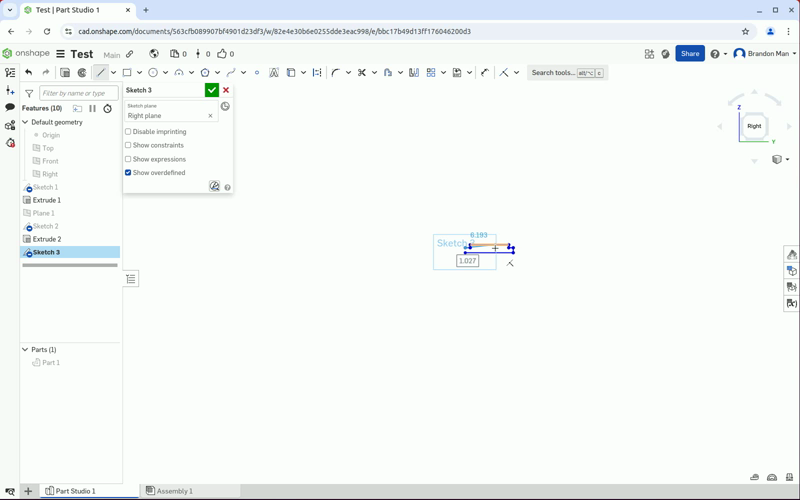
key_down(shift)
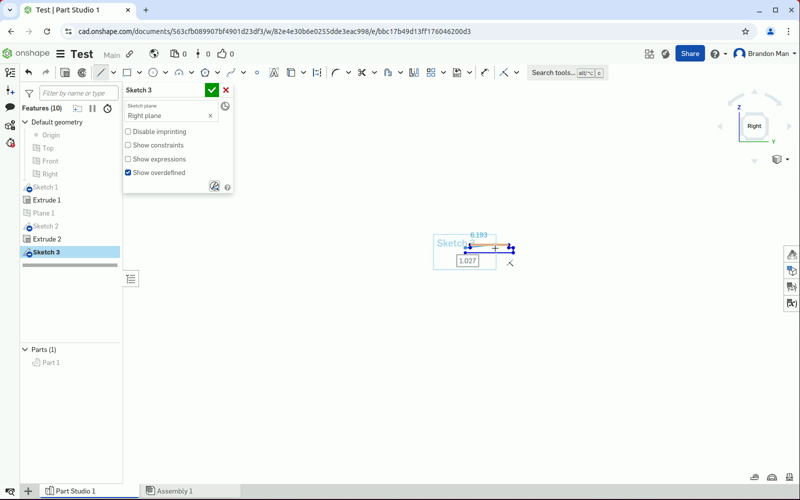
mouse_move(465, 252)
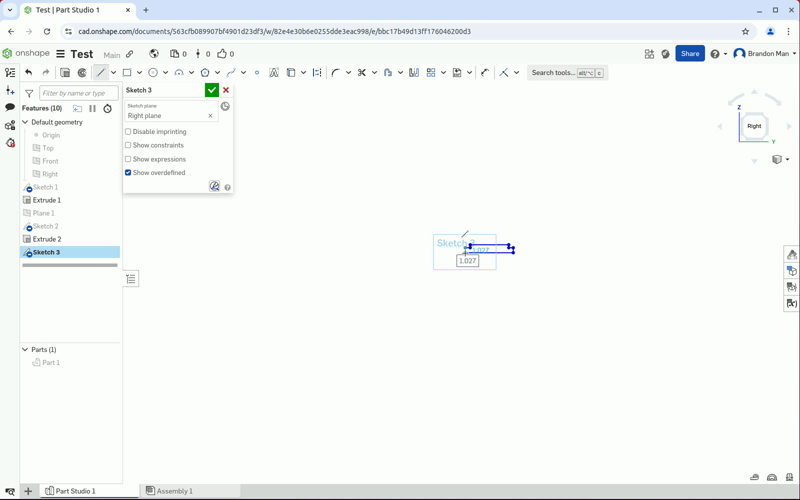
scroll(6)
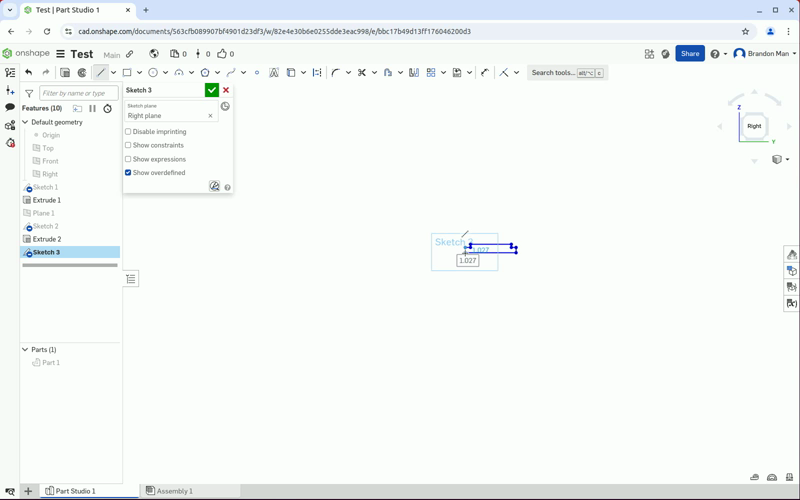
scroll(6)
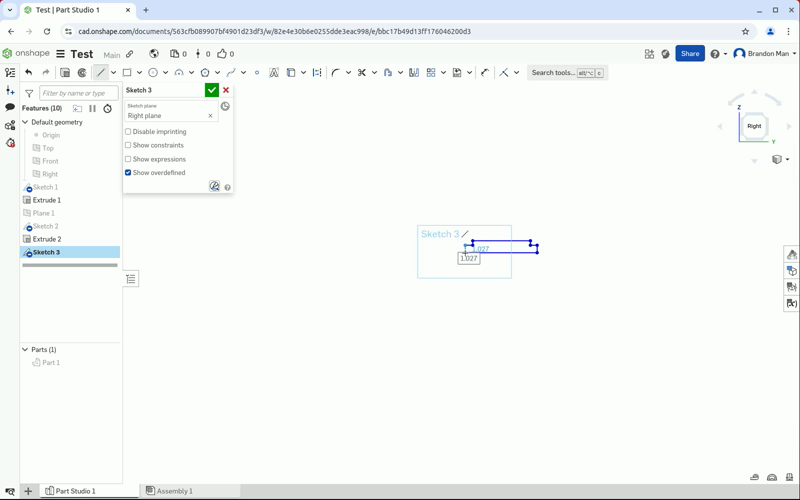
scroll(6)
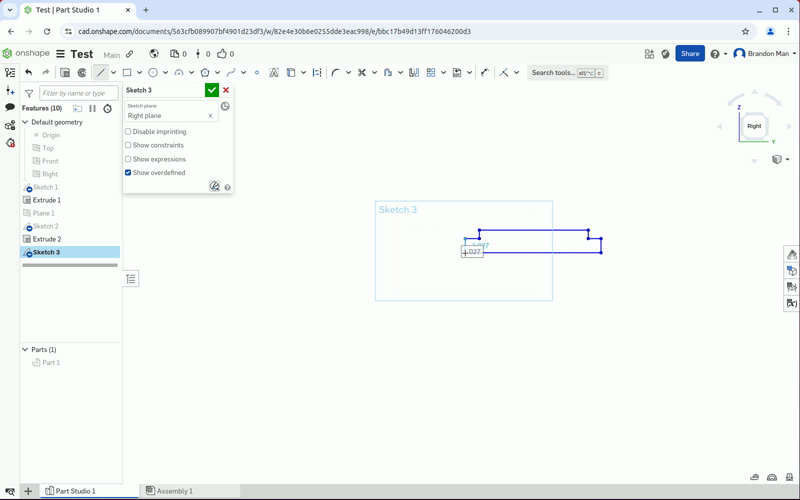
scroll(6)
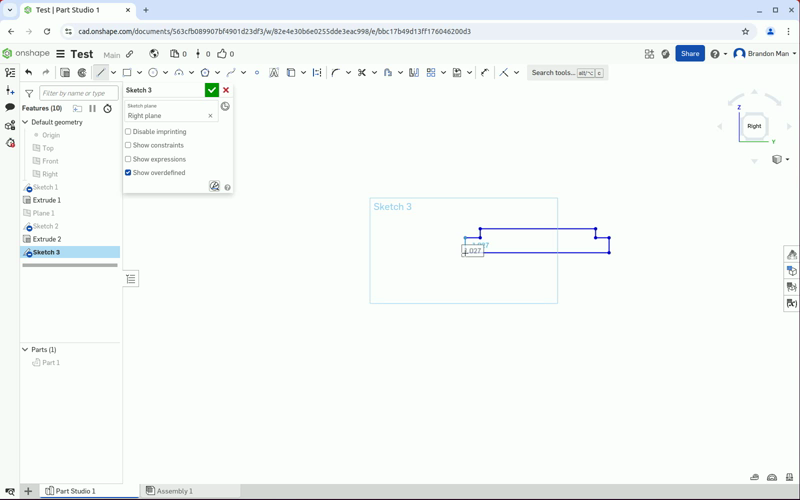
scroll(6)
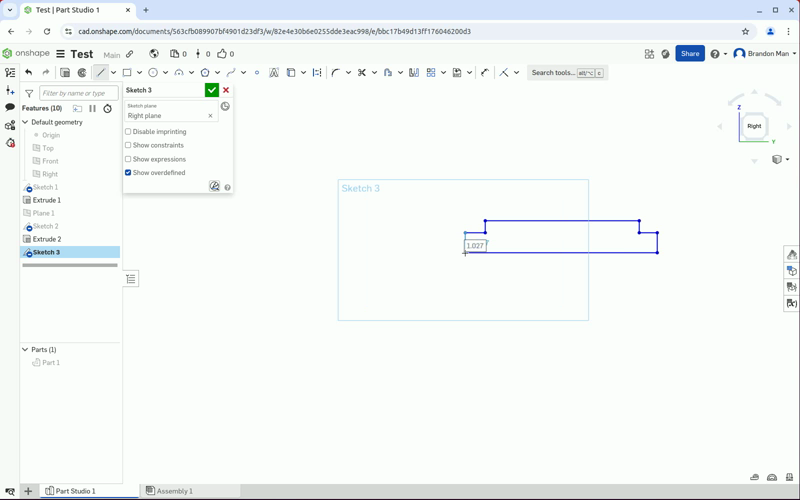
scroll(6)
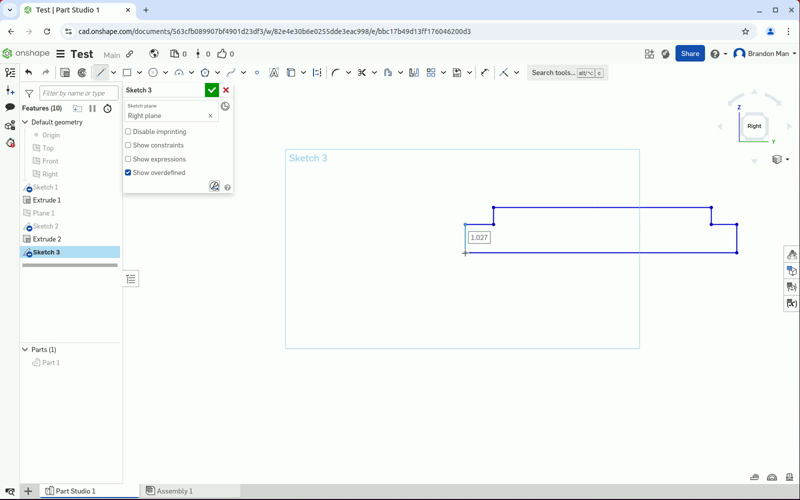
scroll(6)
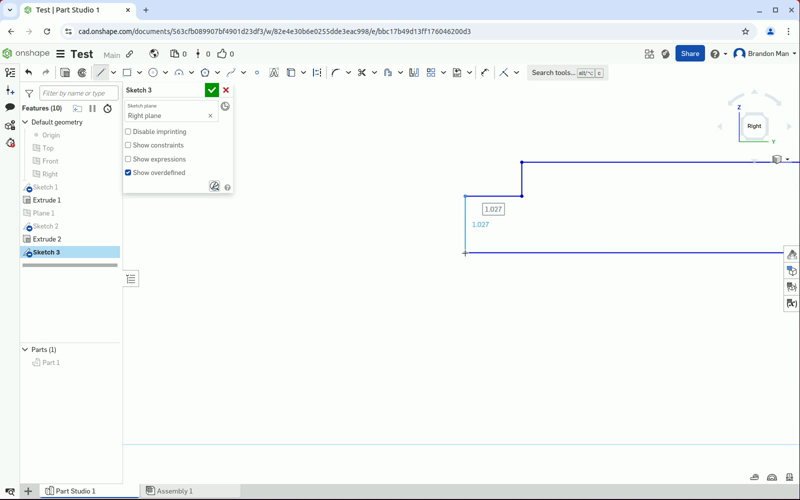
key_up(shift)
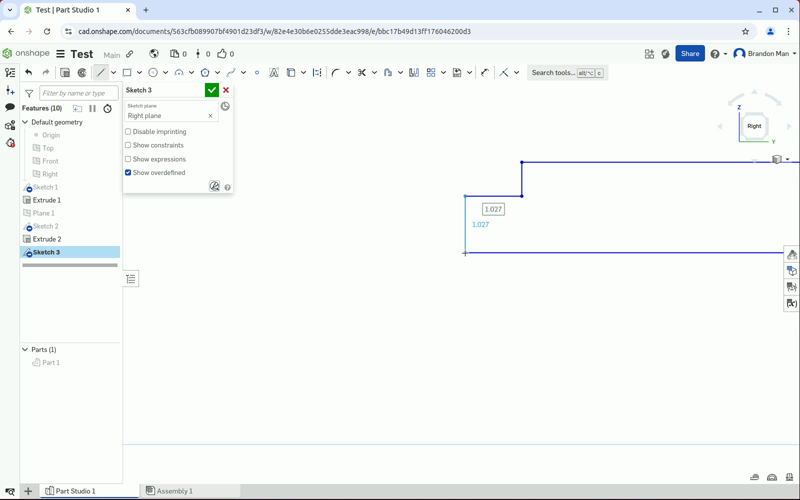
click(465, 252)
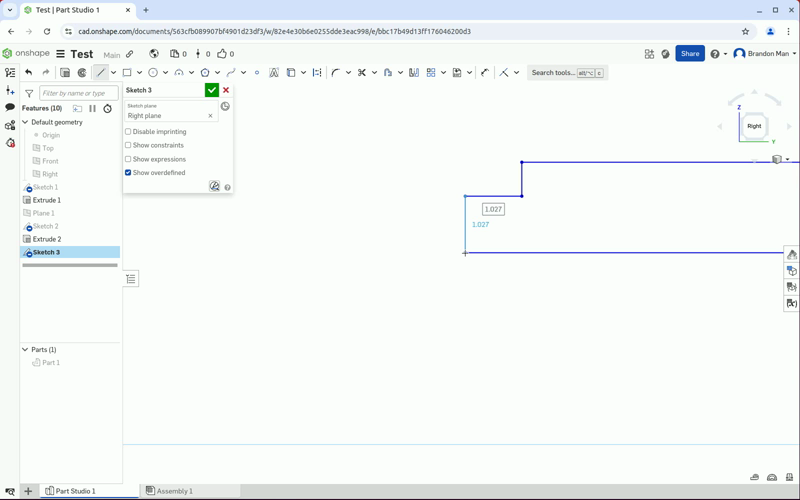
scroll(-6)
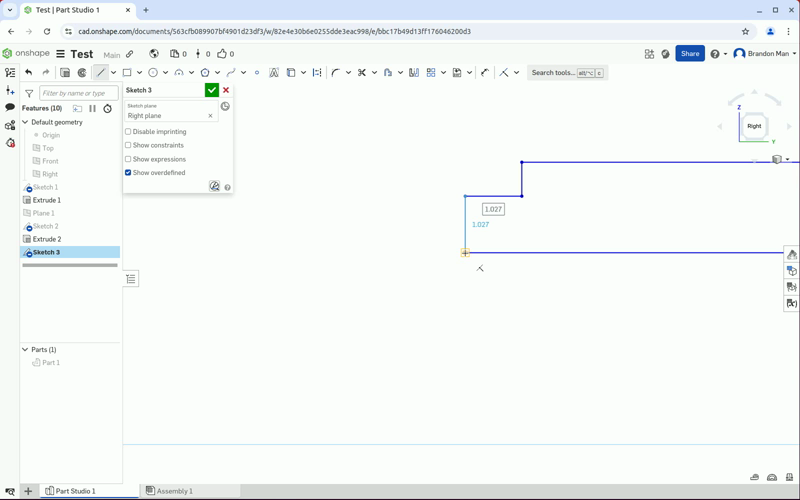
scroll(-6)
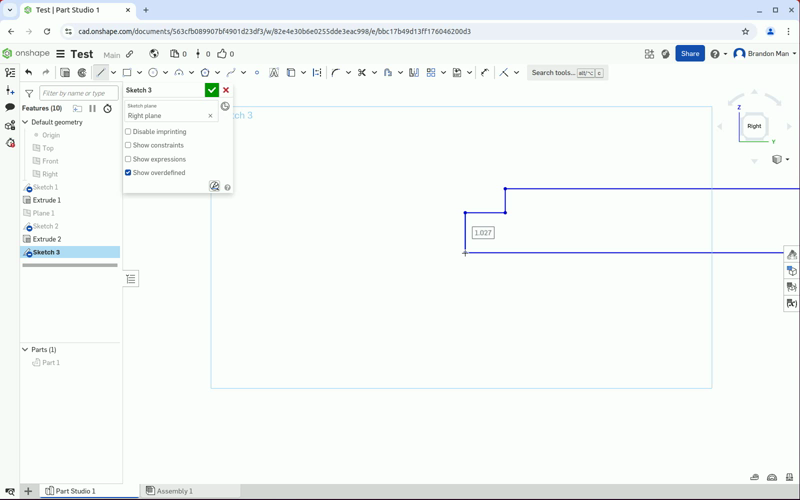
scroll(-6)
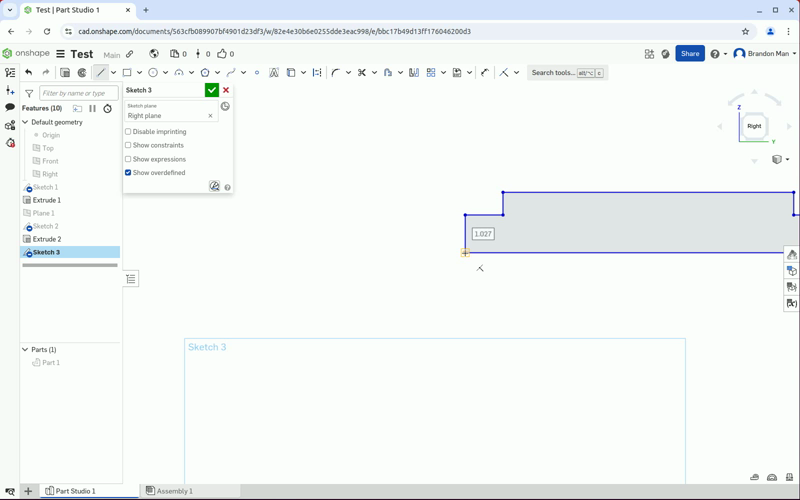
scroll(-6)
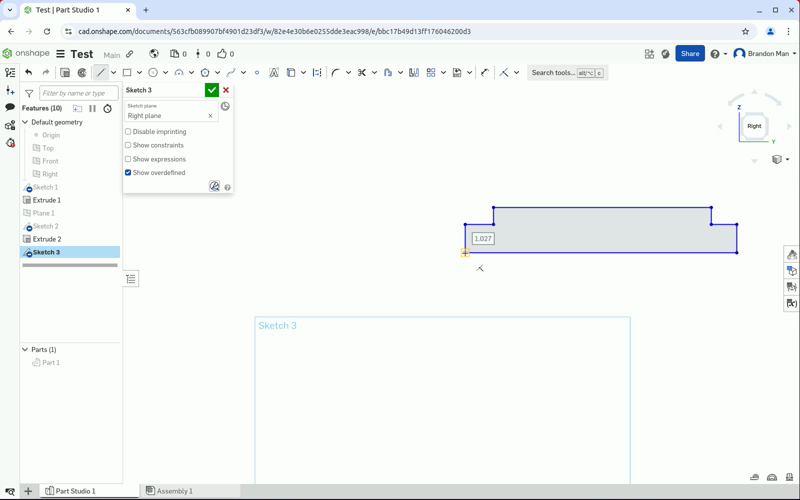
scroll(-6)
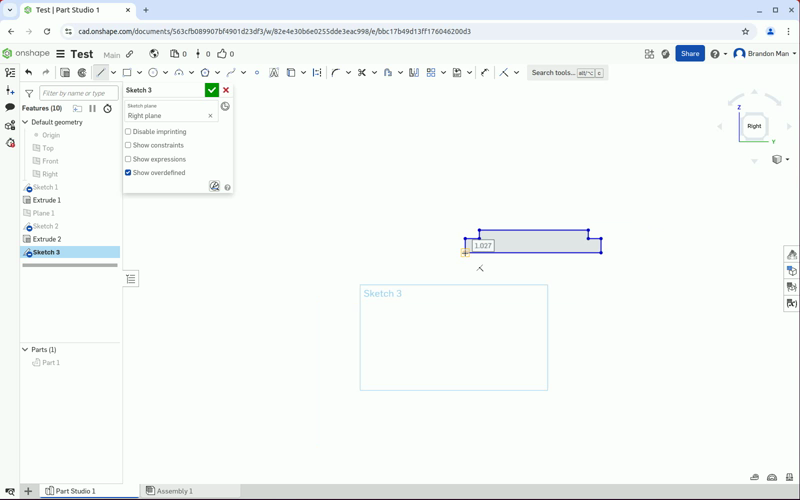
scroll(-6)
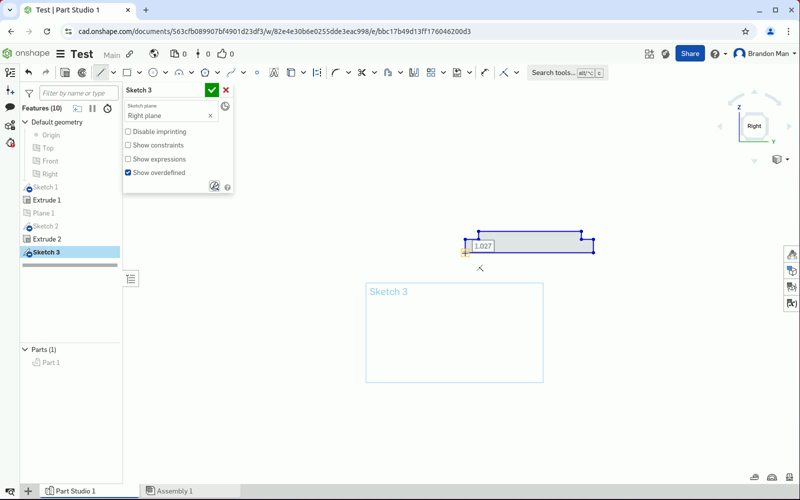
scroll(-6)
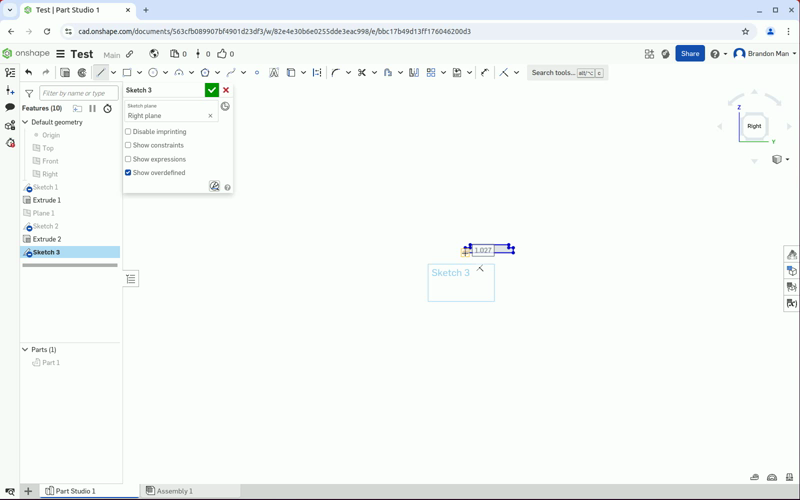
key(esc)
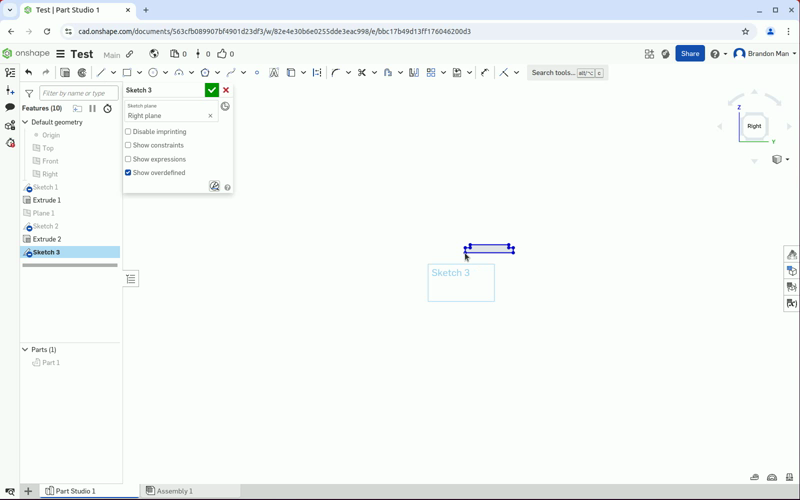
mouse_move(507, 250)
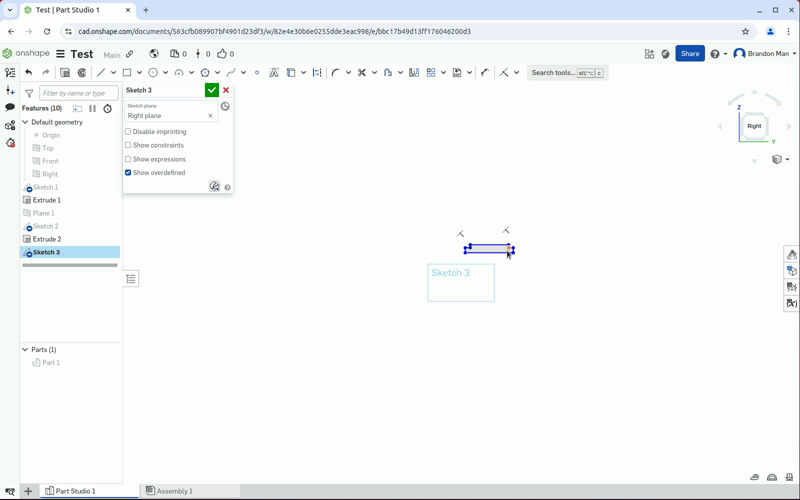
scroll(6)
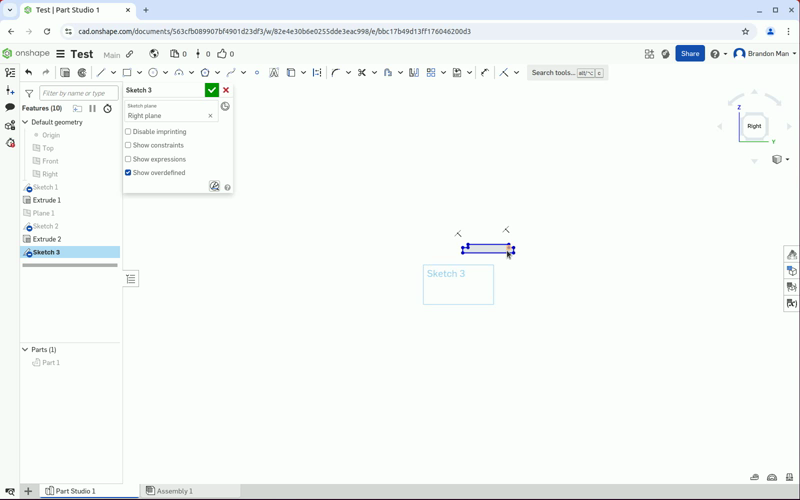
scroll(6)
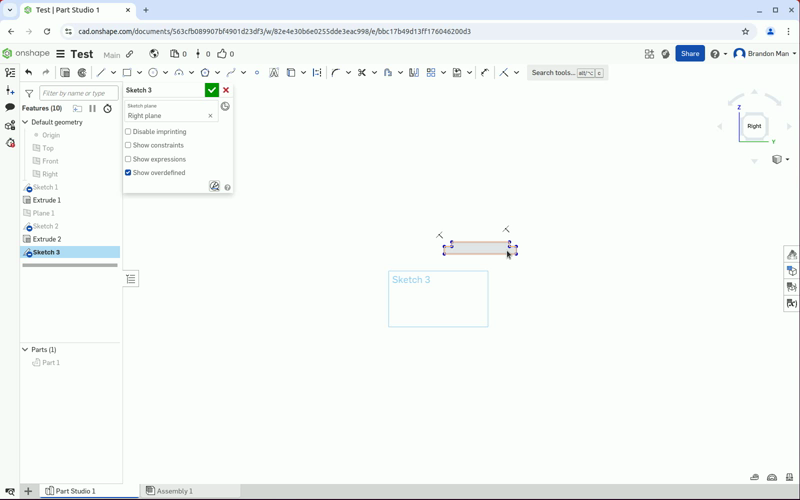
scroll(6)
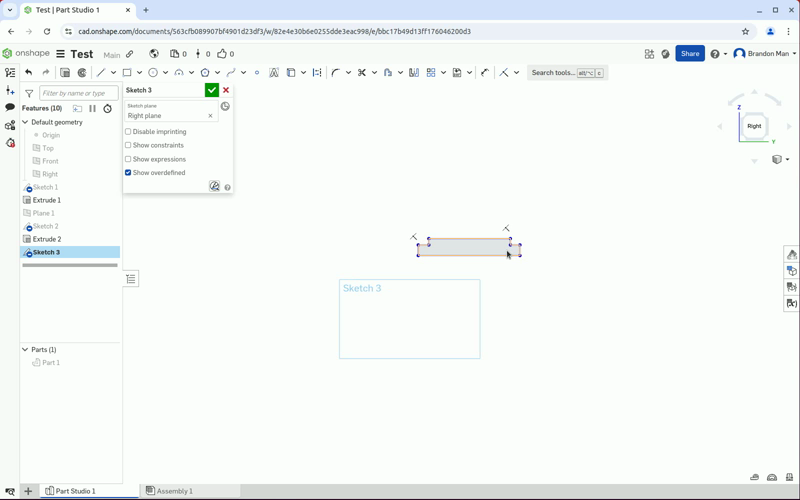
scroll(6)
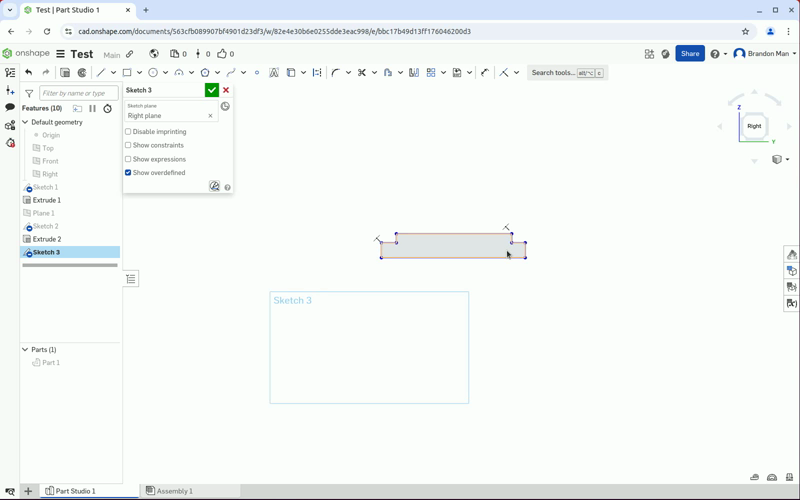
scroll(6)
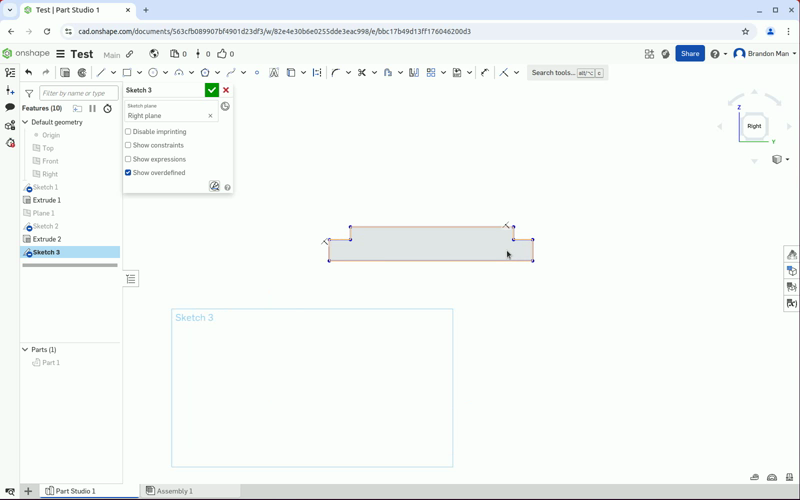
scroll(6)
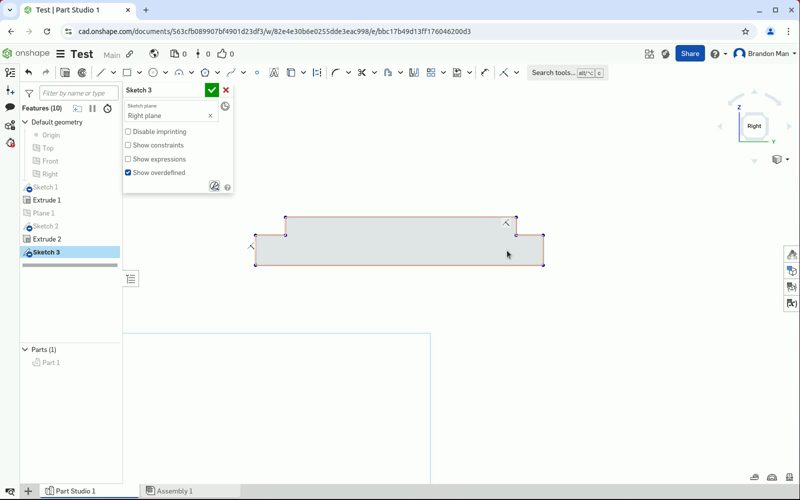
scroll(6)
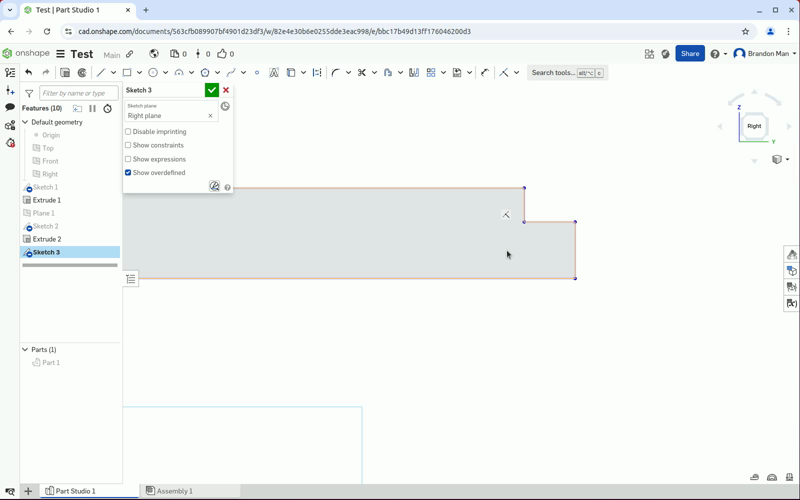
click(507, 250)
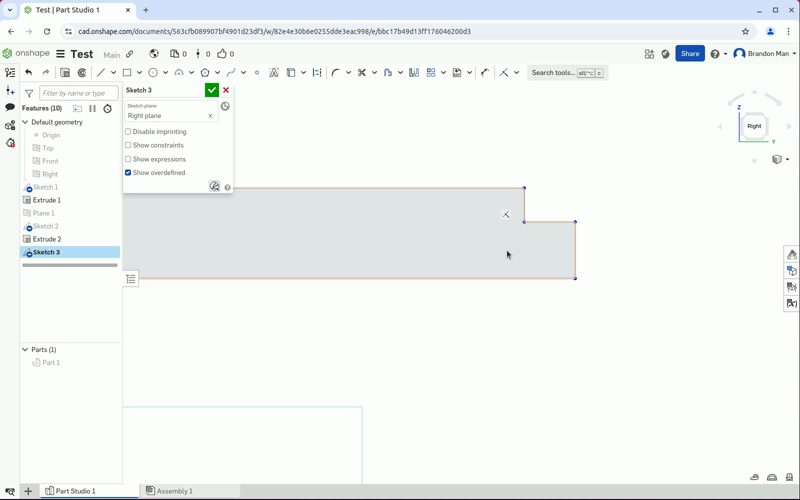
scroll(-6)
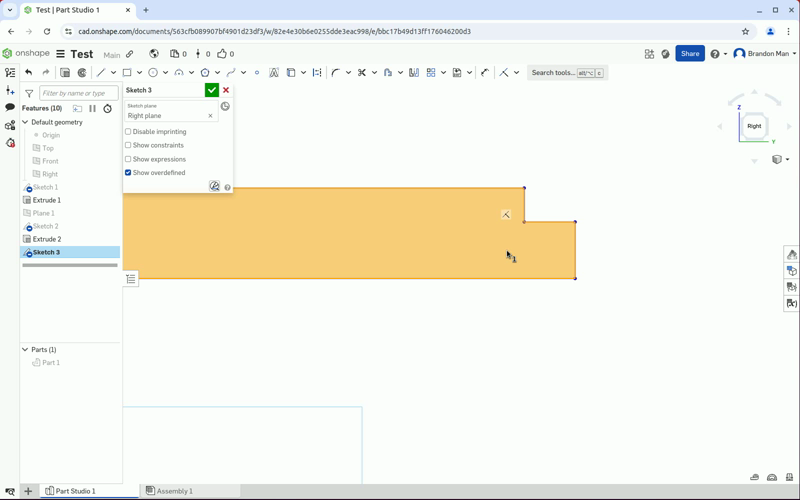
scroll(-6)
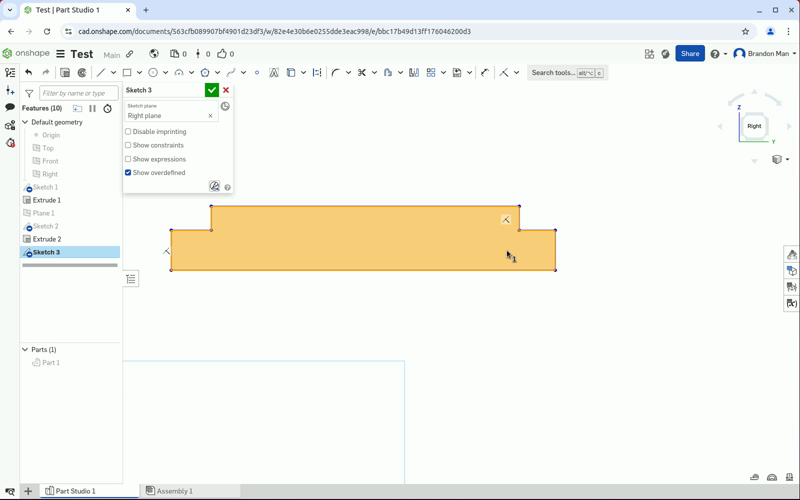
scroll(-6)
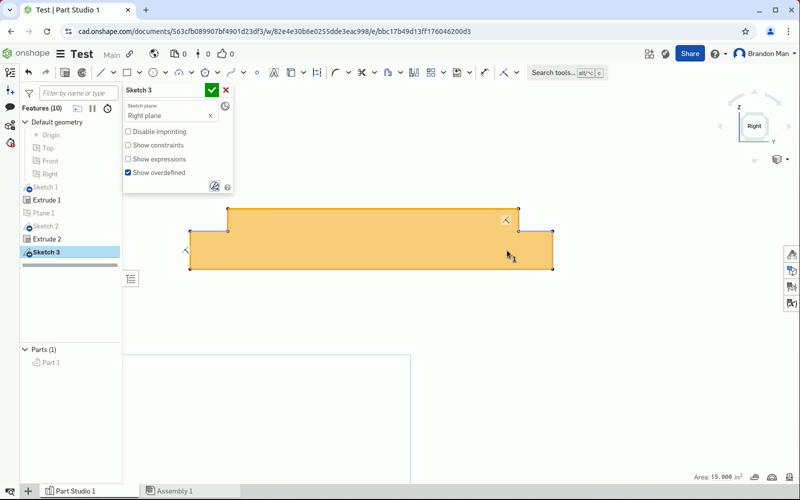
scroll(-6)
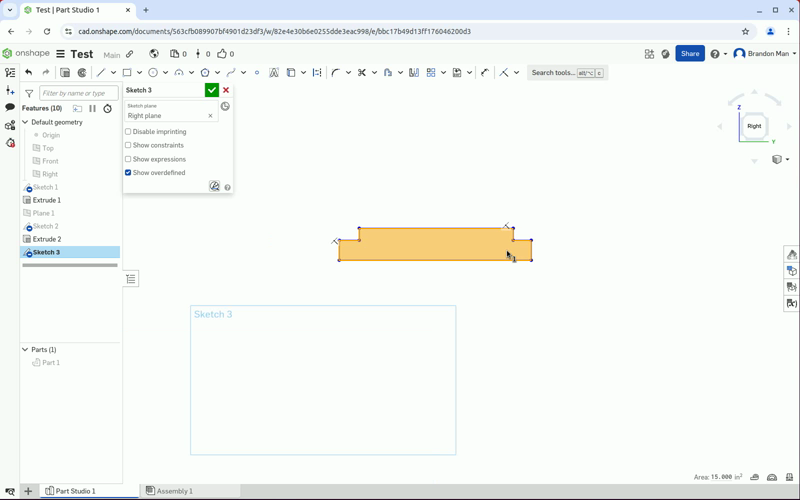
scroll(-6)
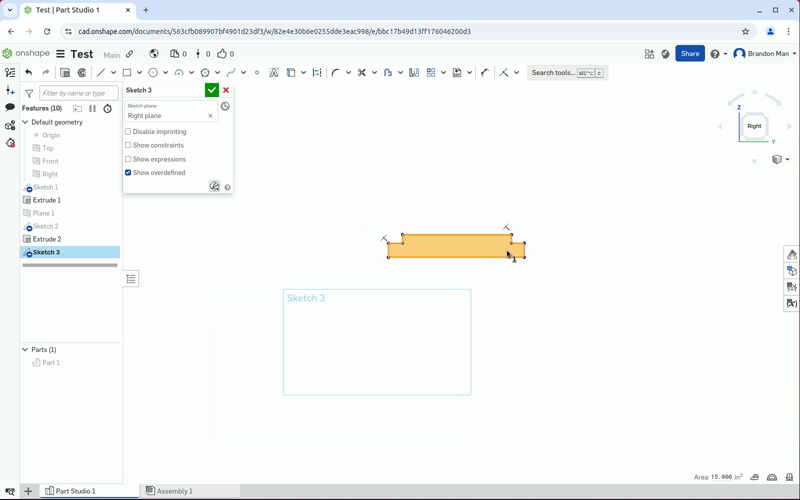
scroll(-6)
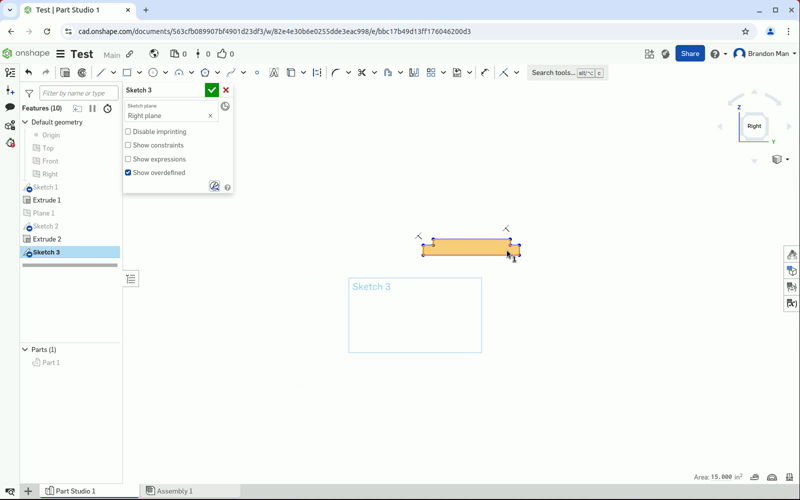
scroll(-6)
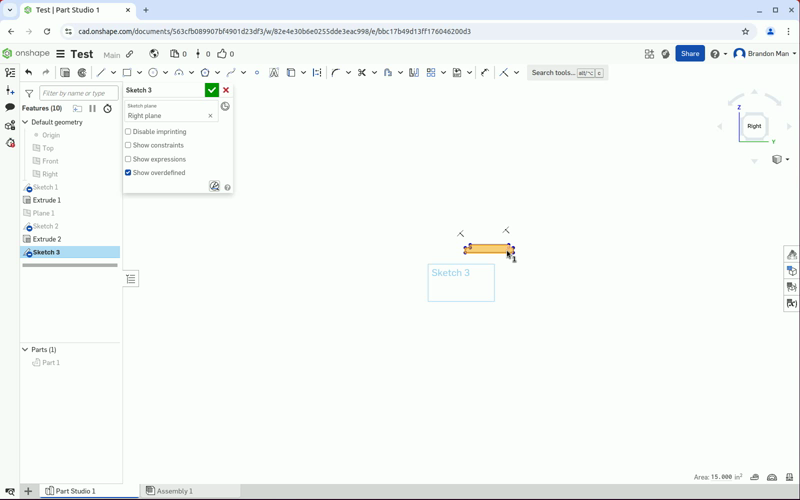
mouse_move(73, 352)
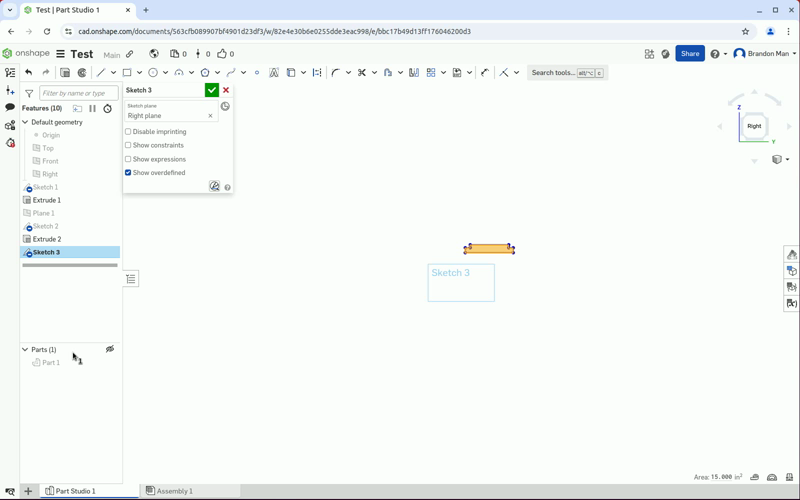
key(shift+y)
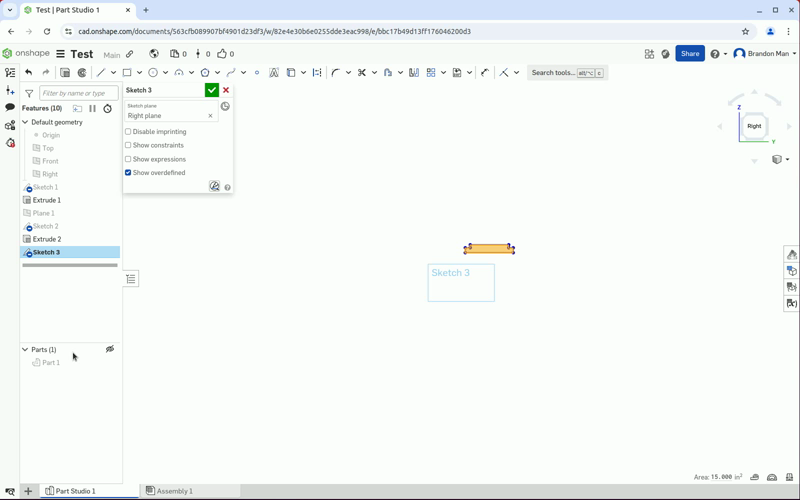
key(shift+e)
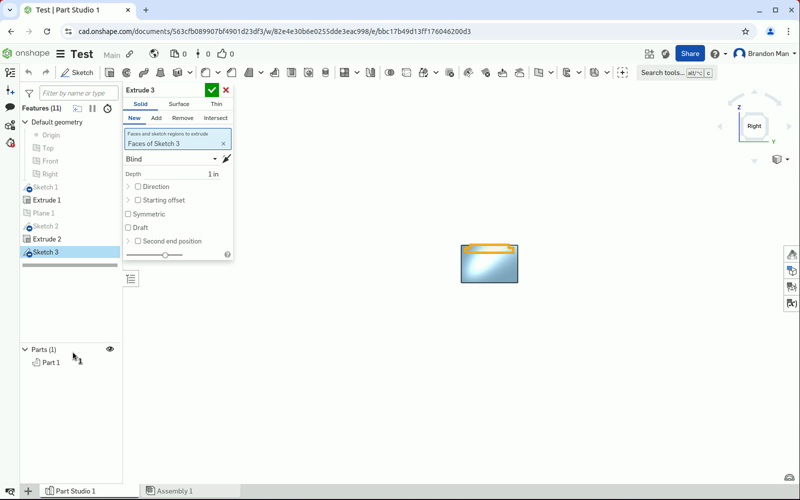
mouse_move(143, 106)
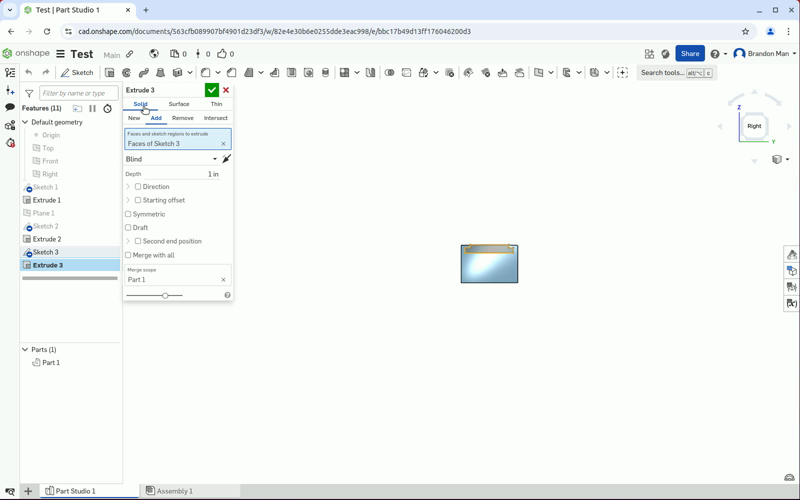
click(143, 106)
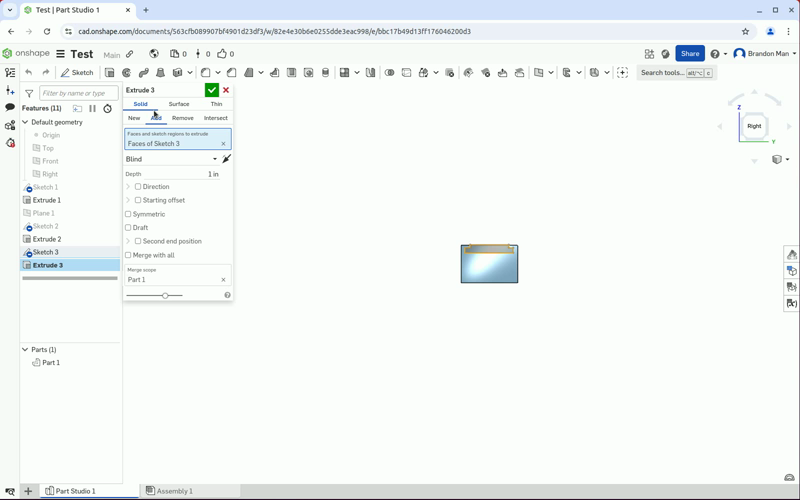
mouse_move(186, 120)
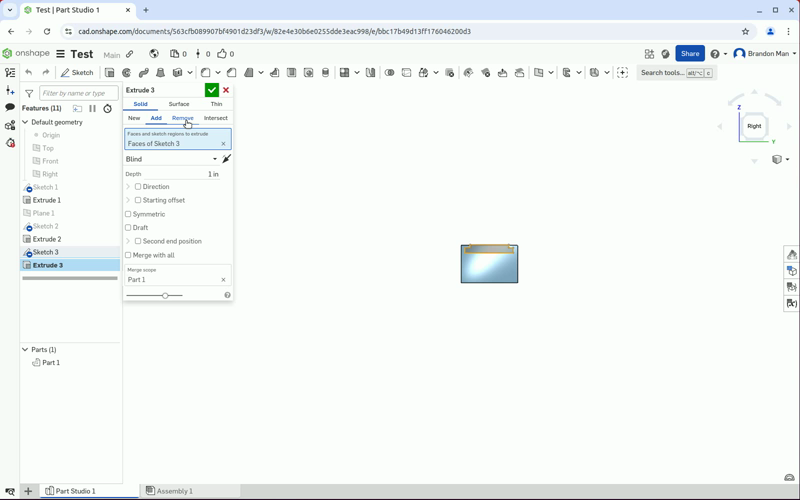
click(186, 120)
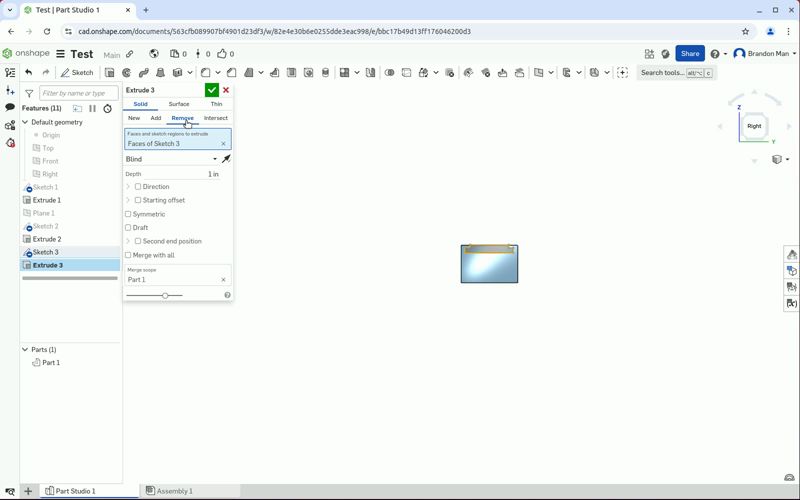
key(tab, 4)
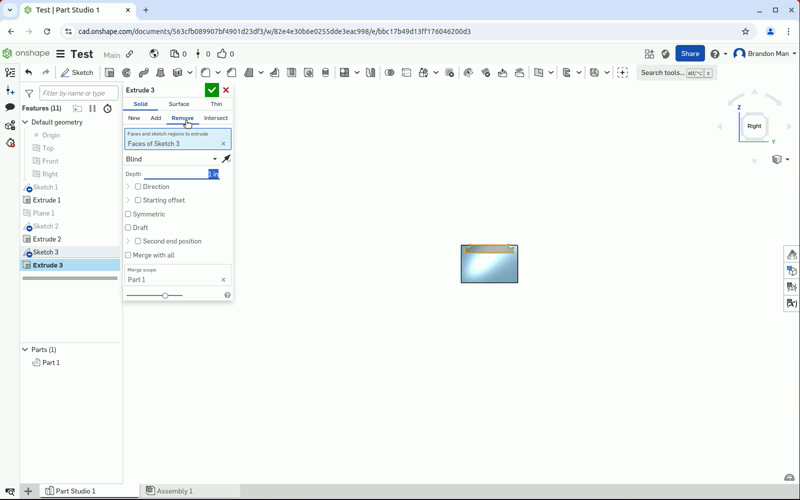
text(23.108)
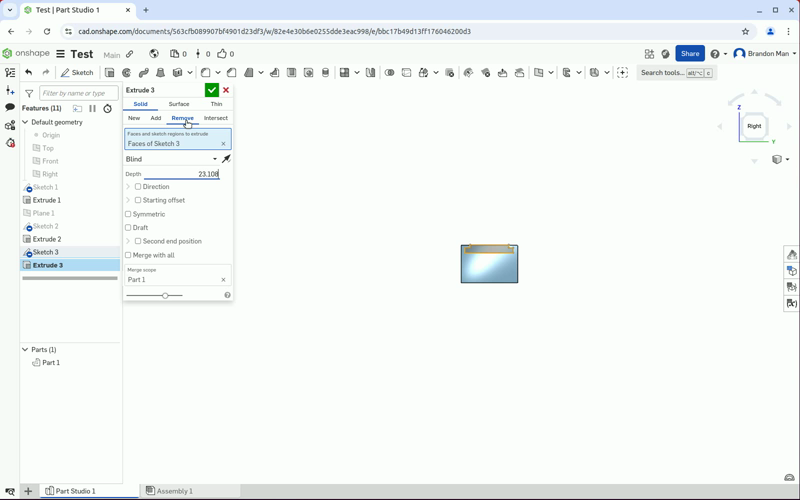
key(tab, 6)
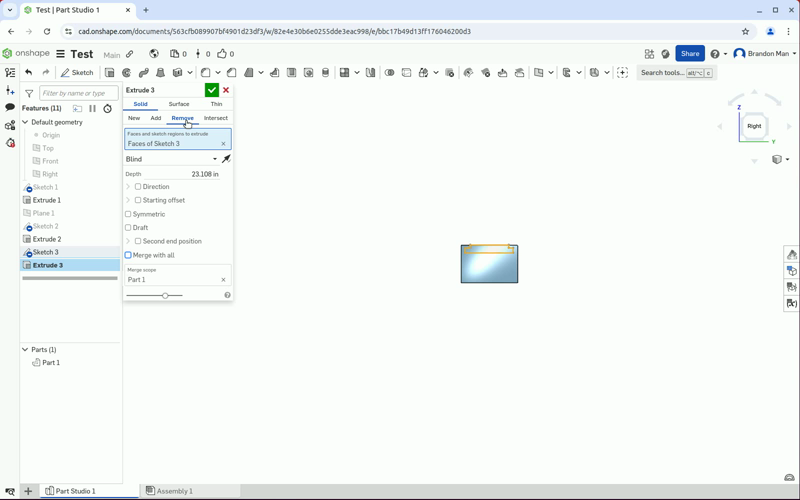
key(space)
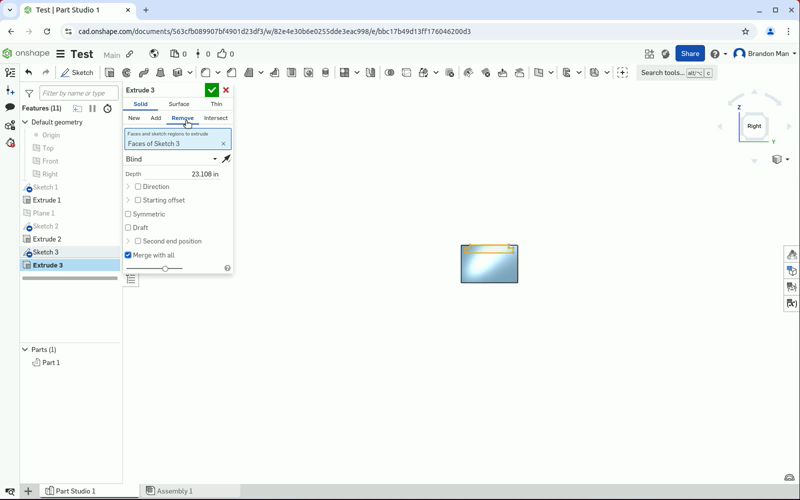
key(enter)
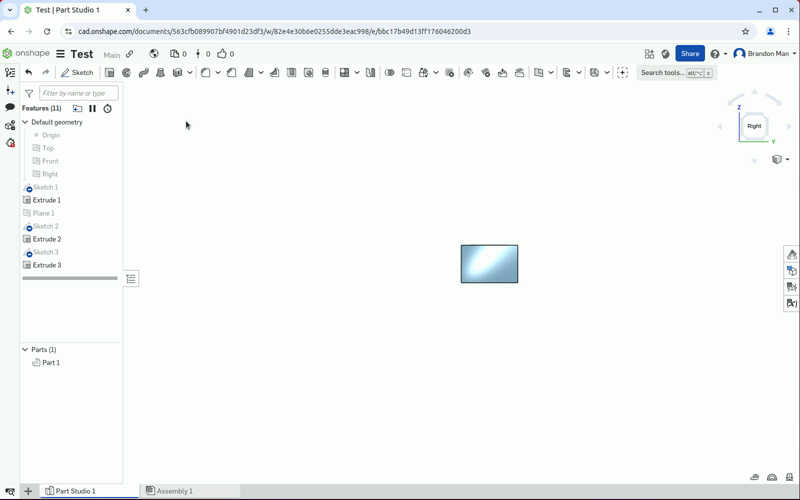
key(shift+h)
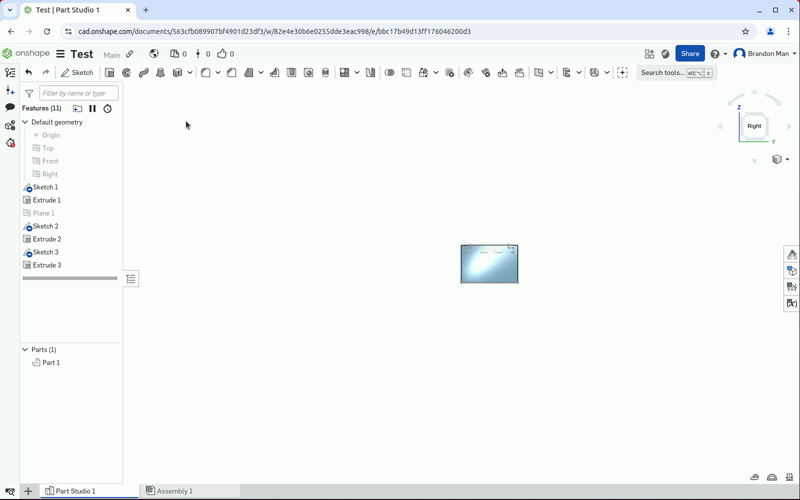
key(shift+h)
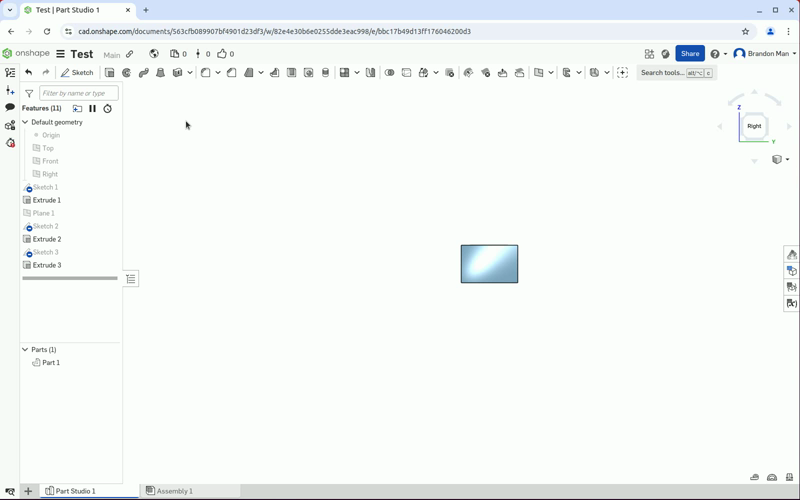
mouse_move(73, 189)
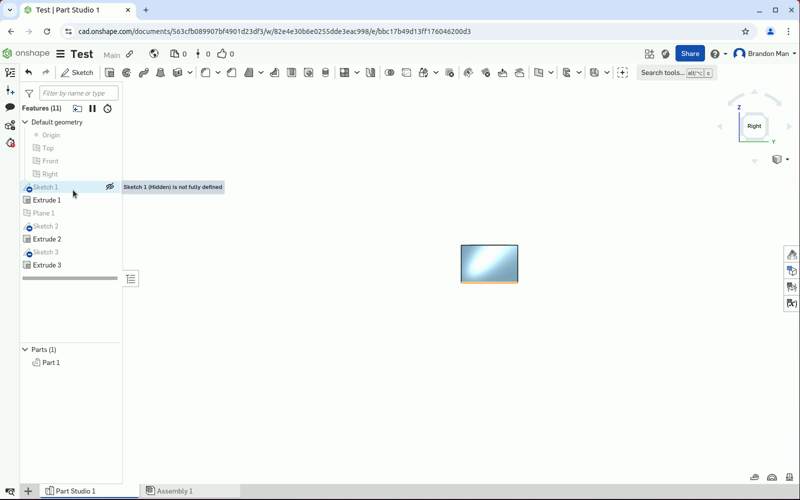
click(73, 189)
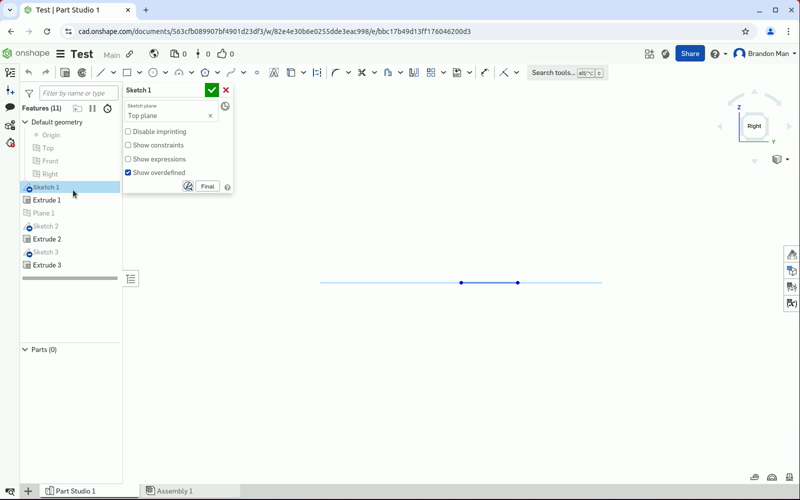
mouse_move(229, 92)
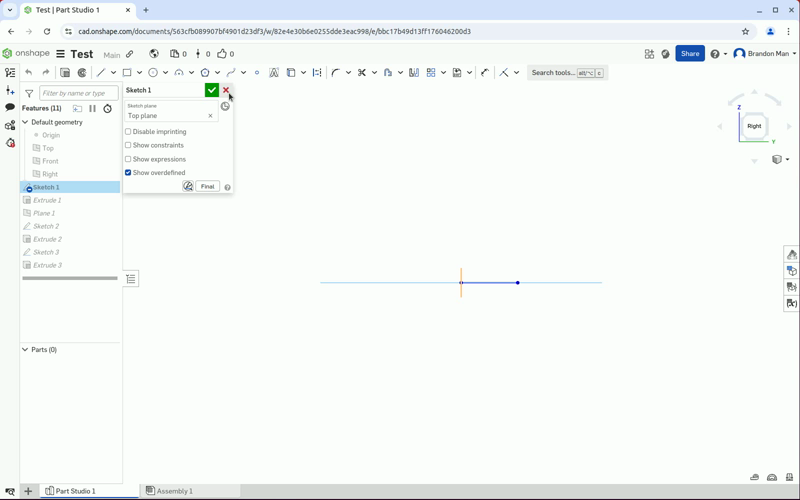
click(229, 92)
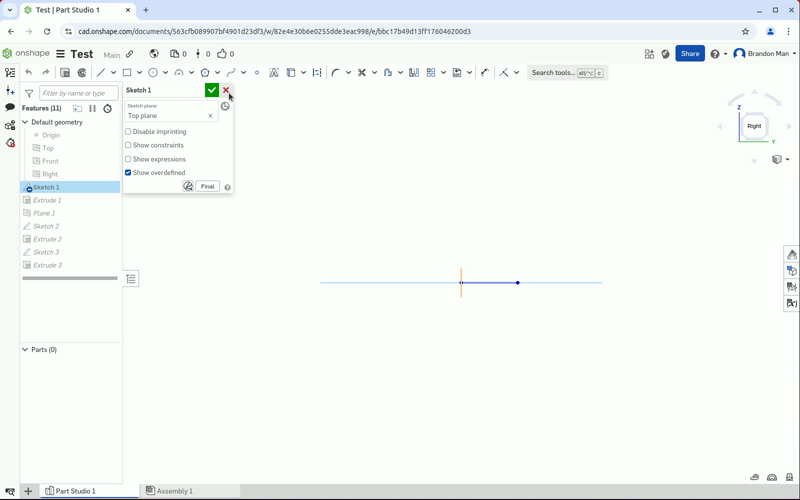
key(shift+s)
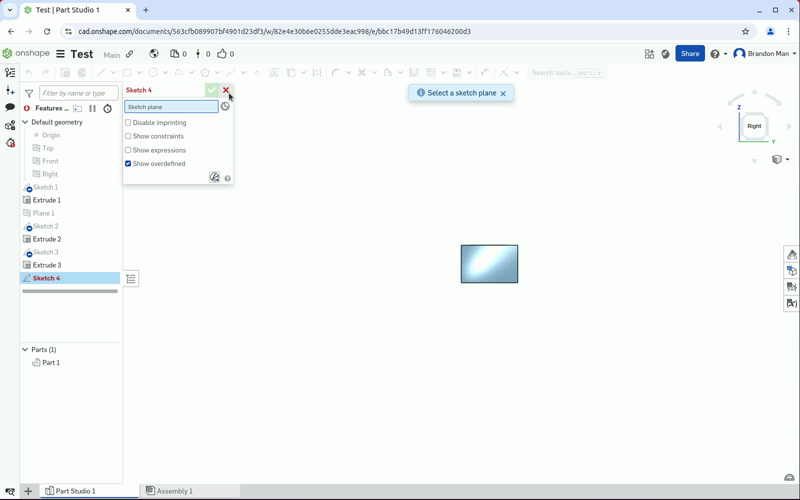
mouse_move(73, 176)
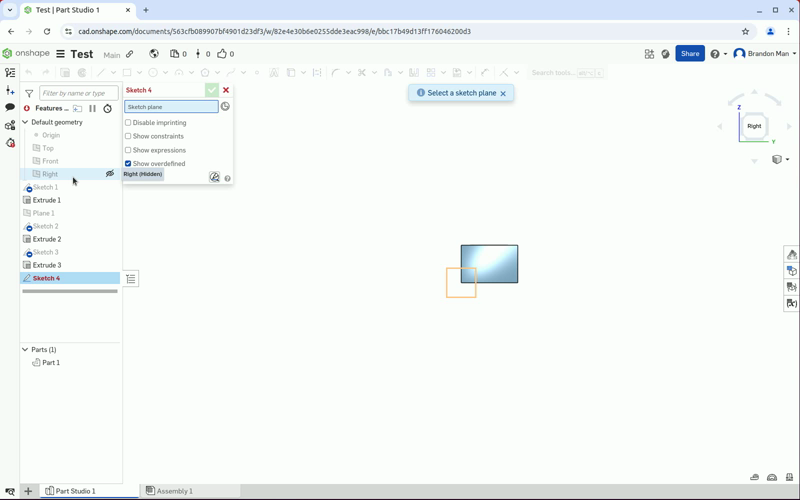
click(73, 176)
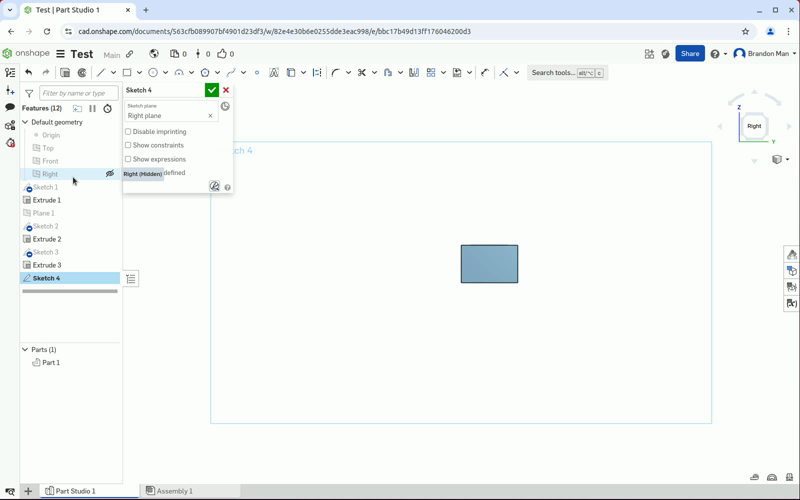
mouse_move(73, 352)
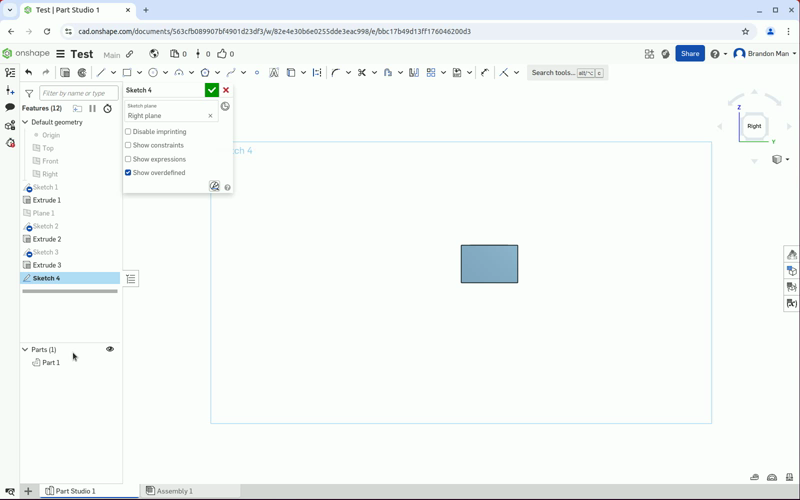
key(y)
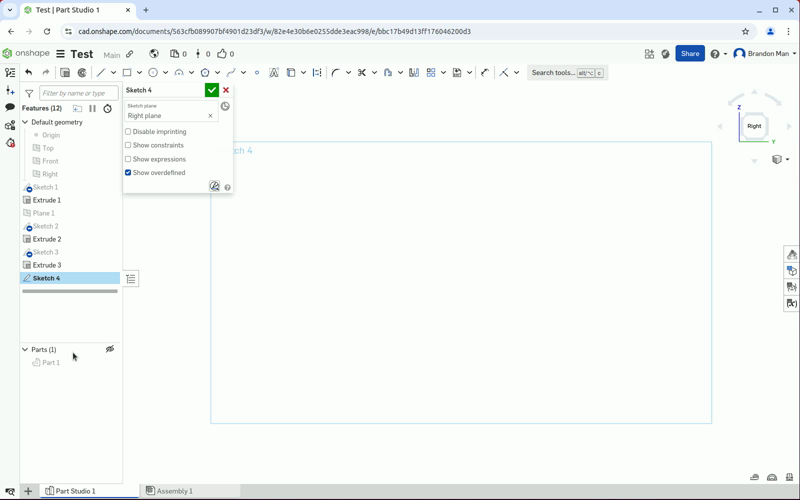
key(l)
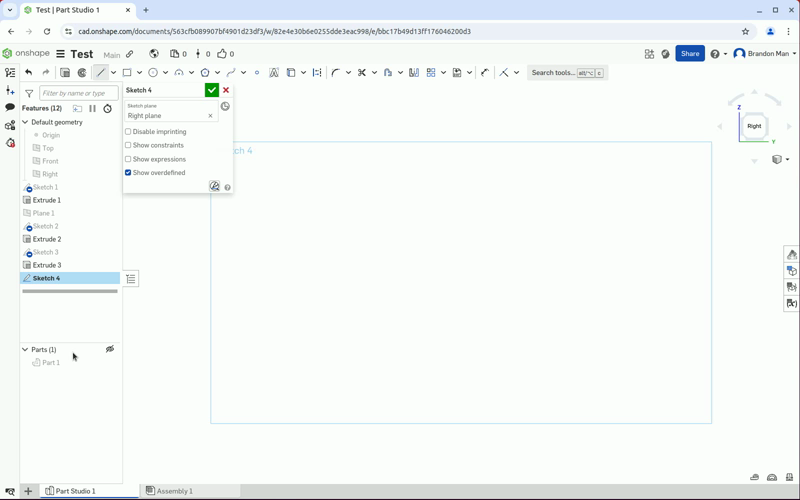
key_down(shift)
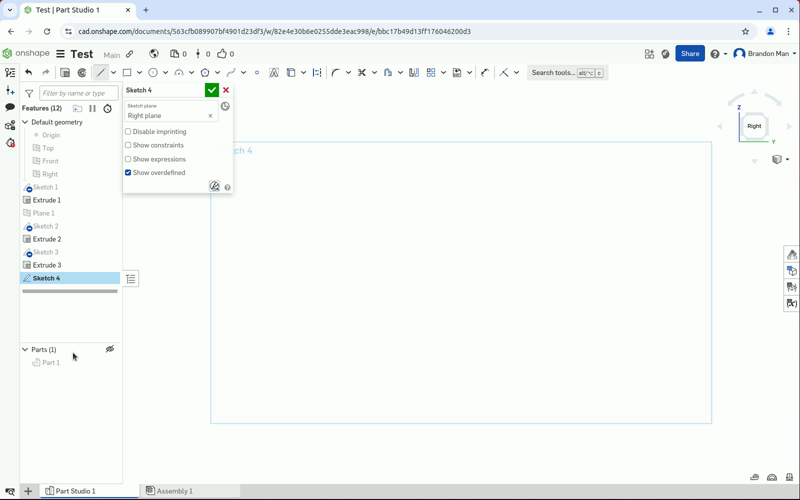
mouse_move(397, 244)
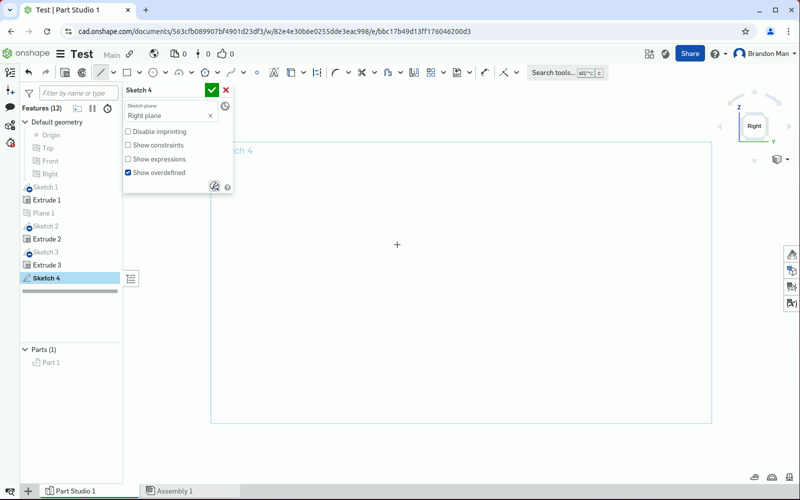
click(397, 244)
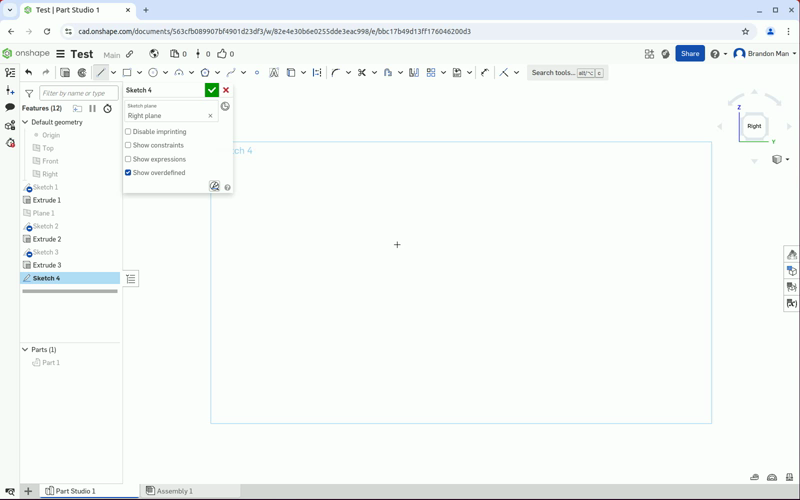
key_up(shift)
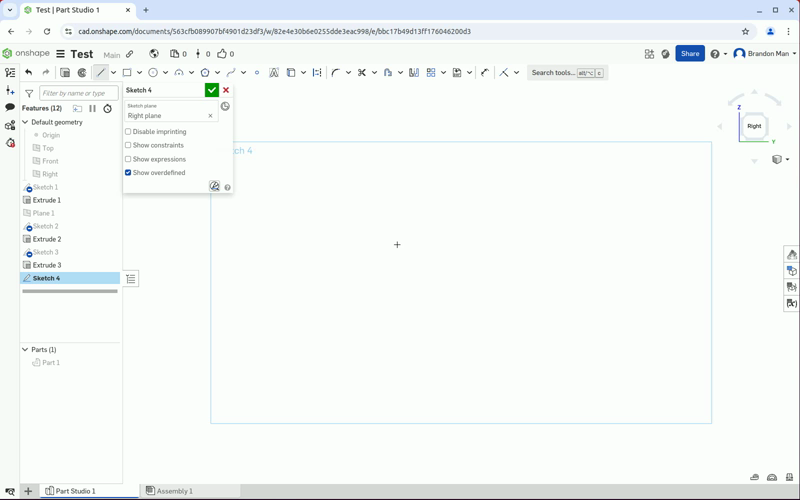
key_down(shift)
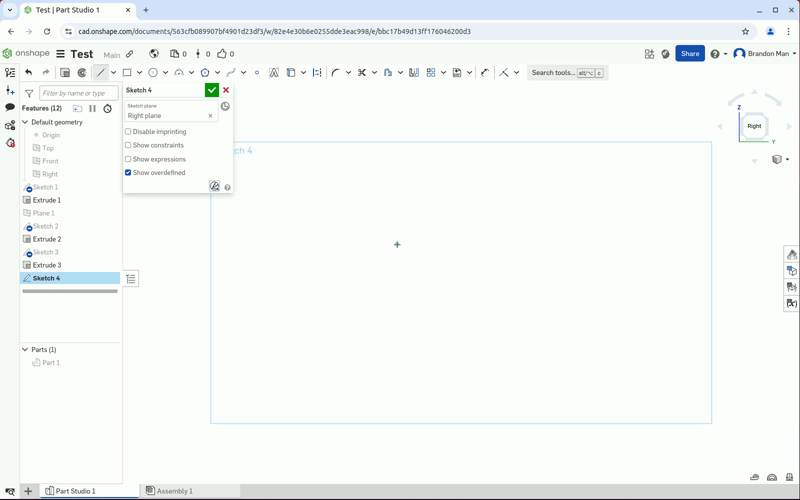
mouse_move(427, 244)
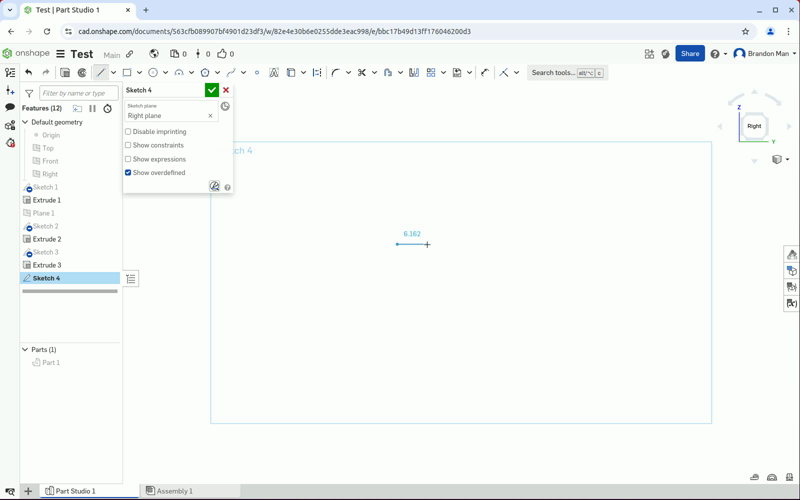
mouse_move(407, 244)
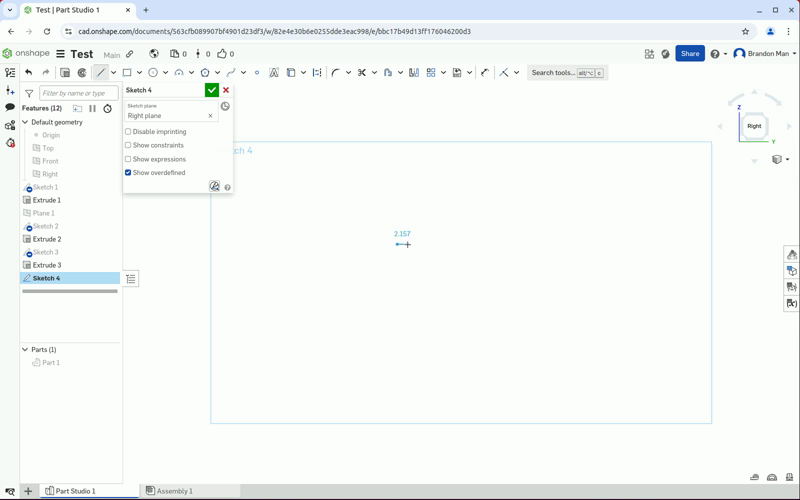
click(407, 244)
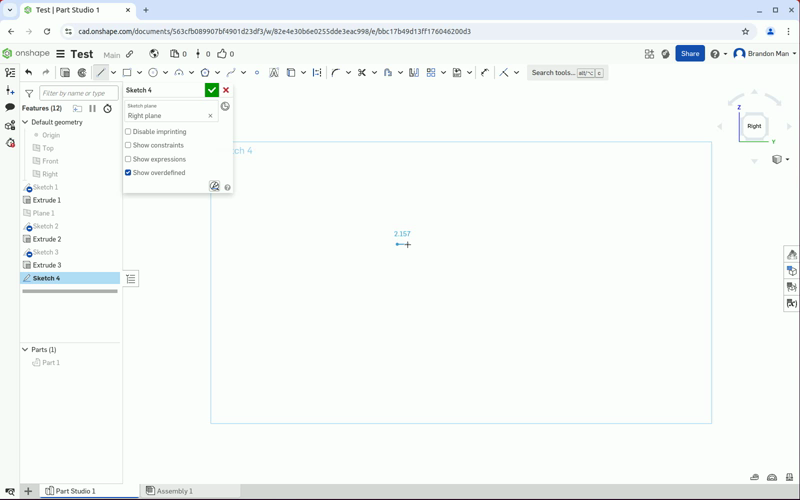
key_up(shift)
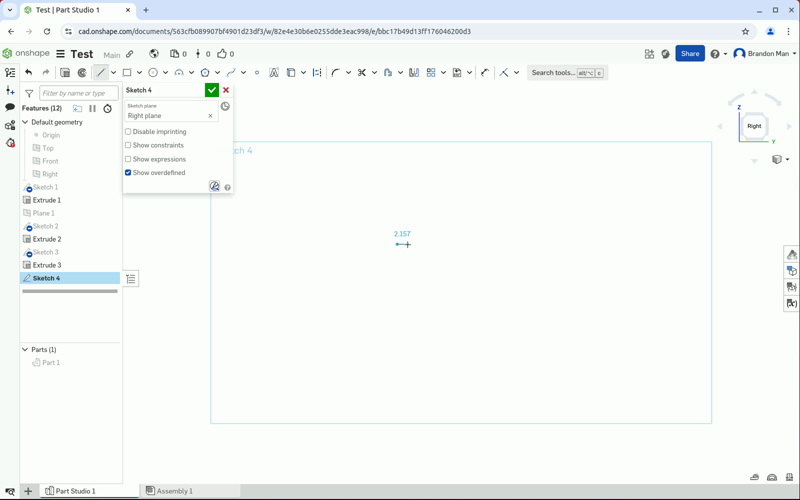
key_down(shift)
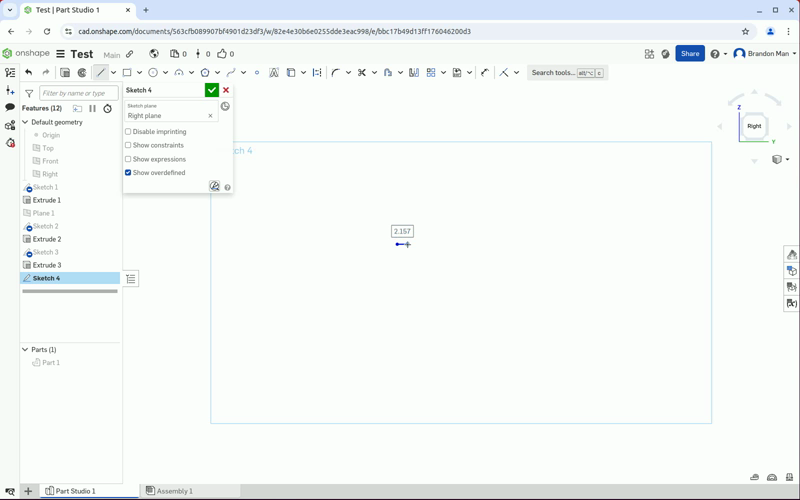
mouse_move(437, 244)
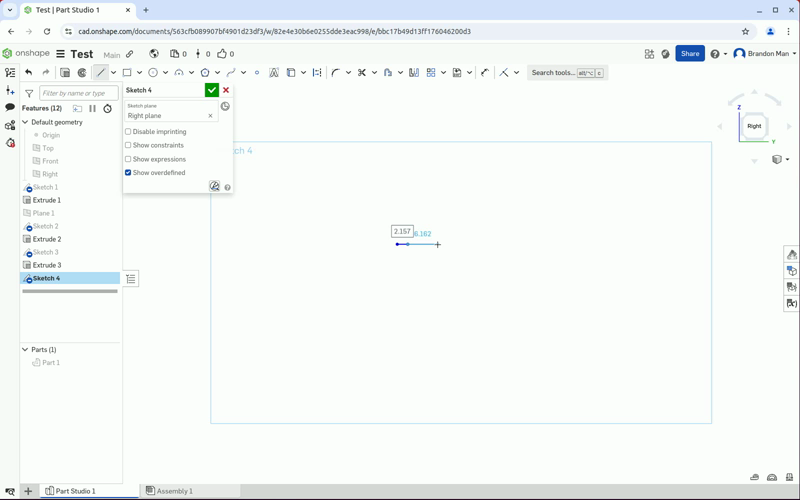
mouse_move(407, 247)
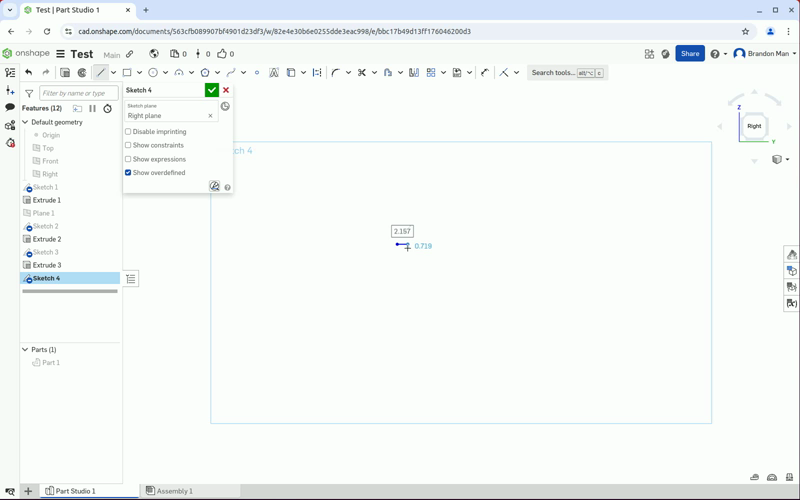
scroll(6)
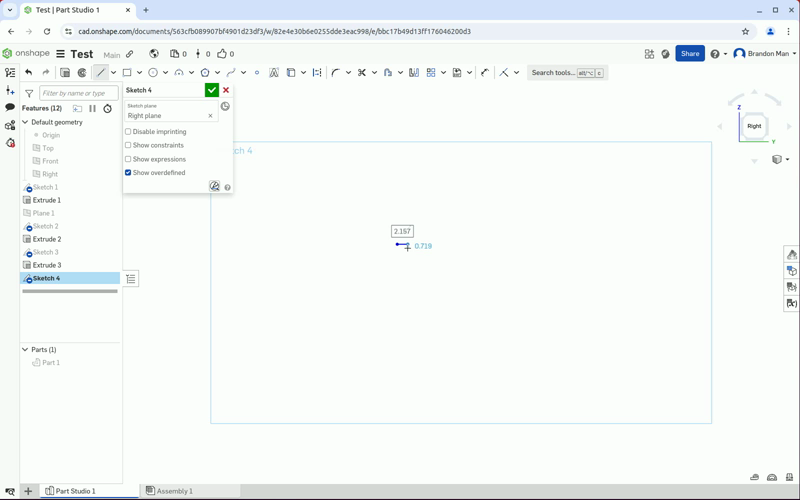
scroll(6)
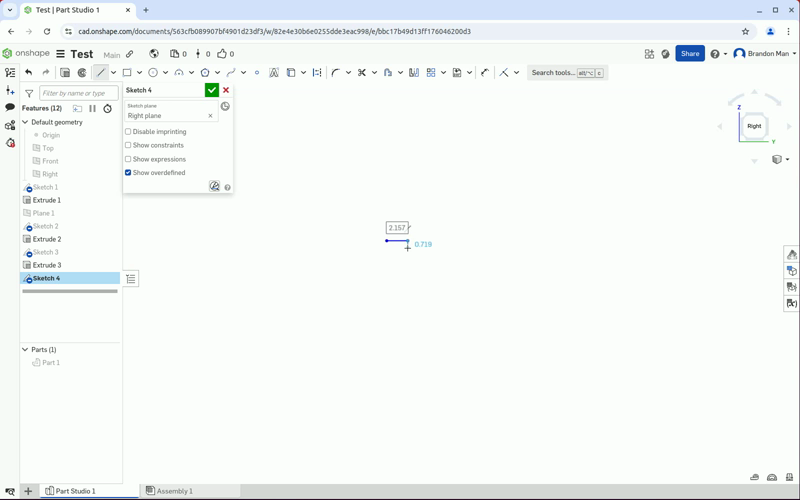
scroll(6)
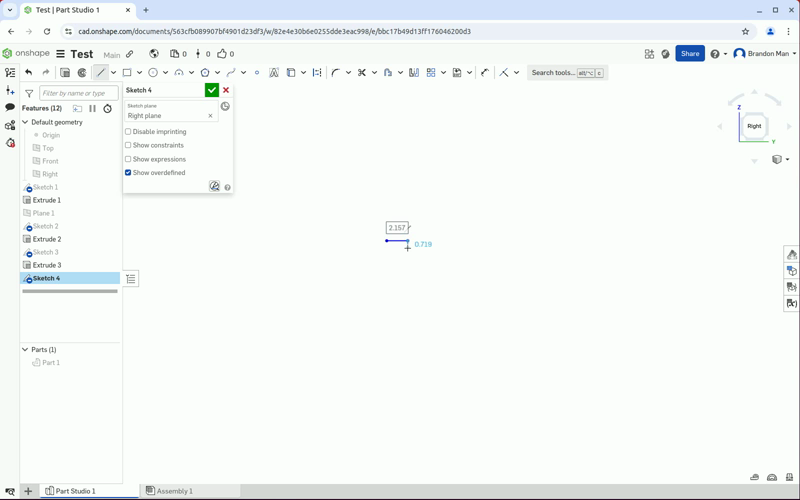
scroll(6)
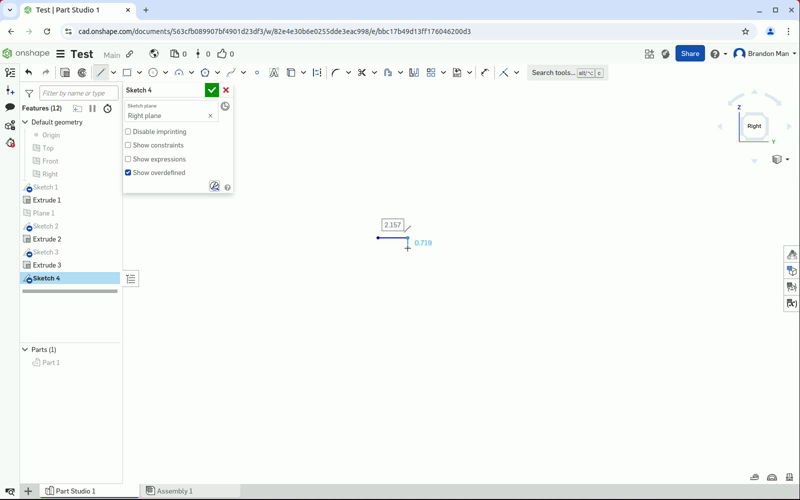
scroll(6)
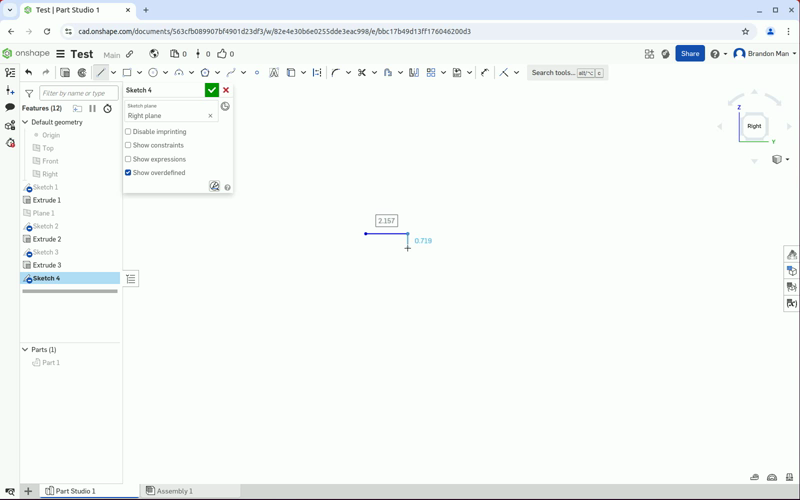
scroll(6)
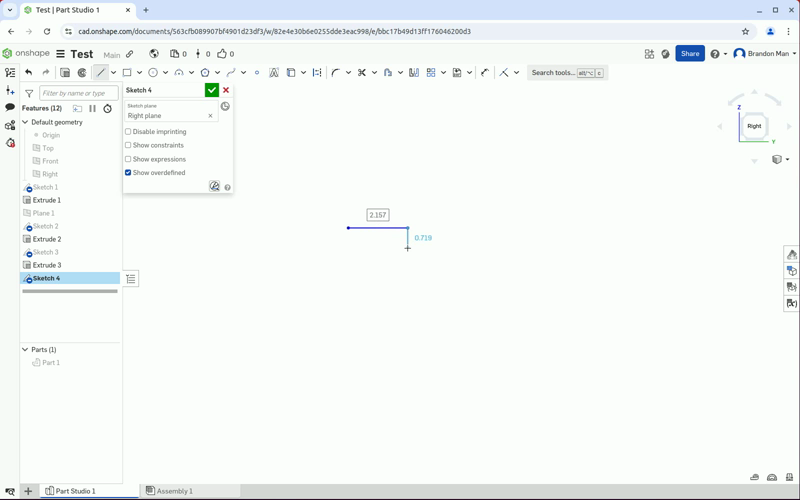
scroll(6)
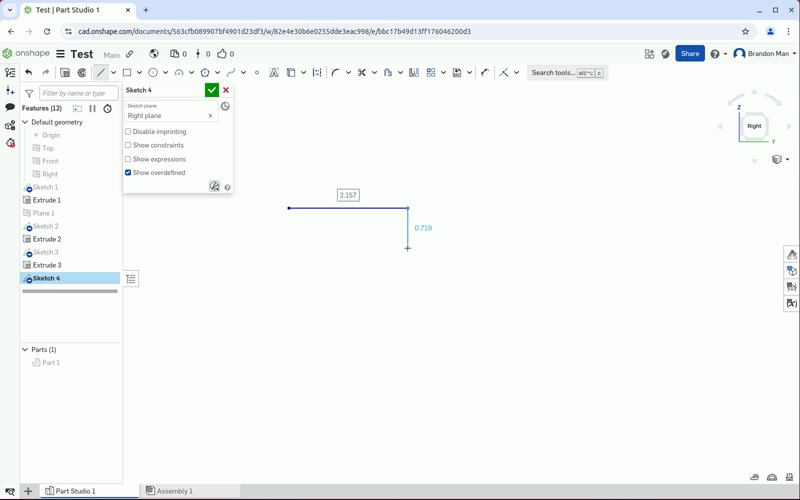
click(407, 247)
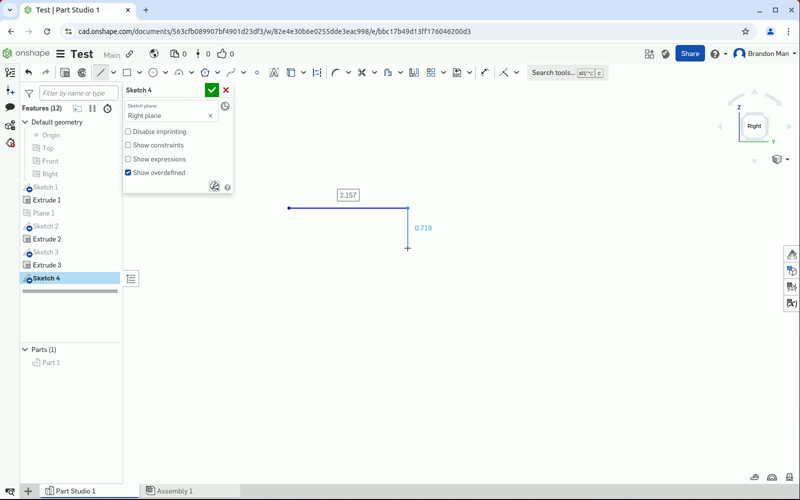
scroll(-6)
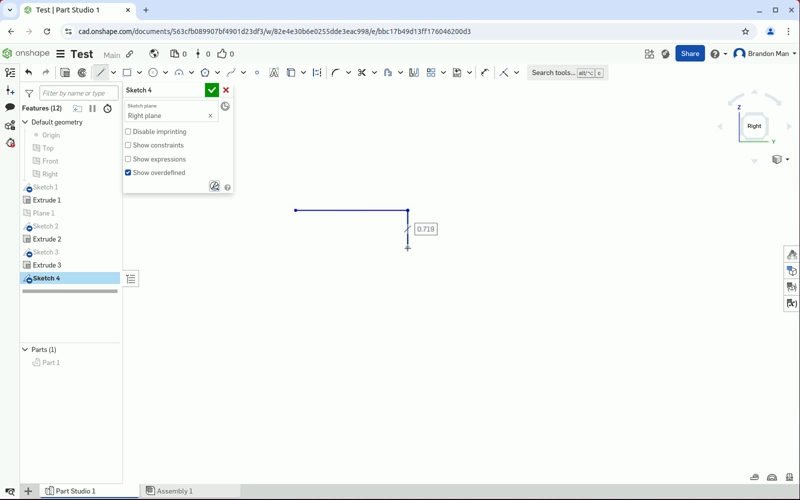
scroll(-6)
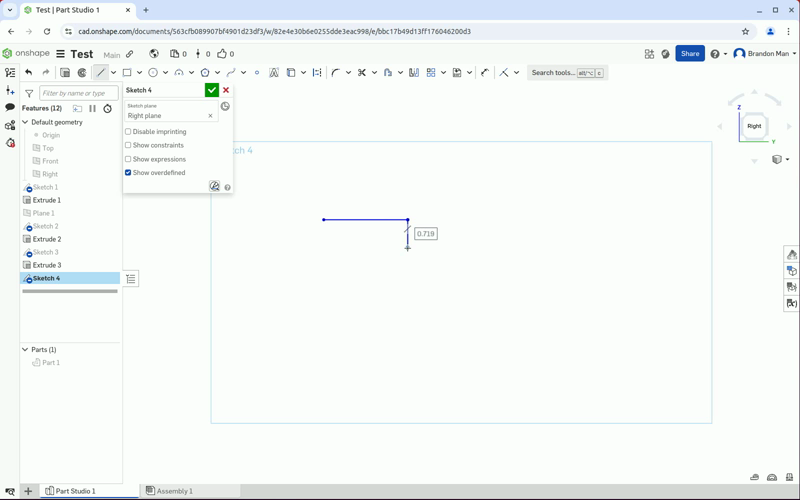
scroll(-6)
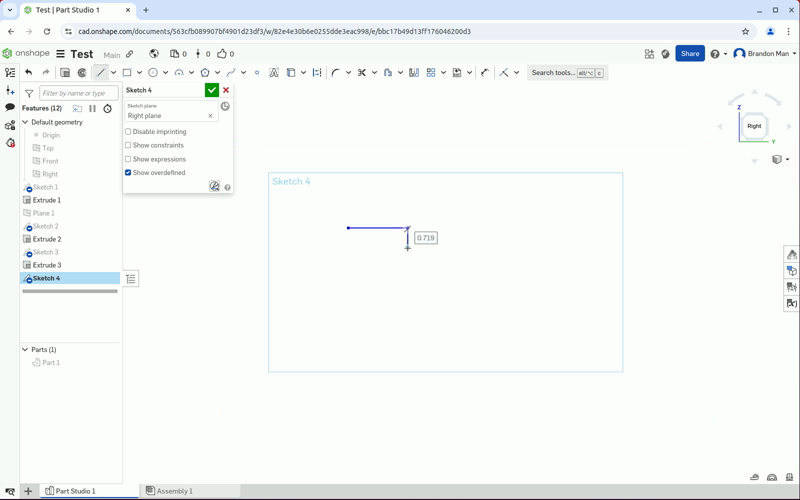
scroll(-6)
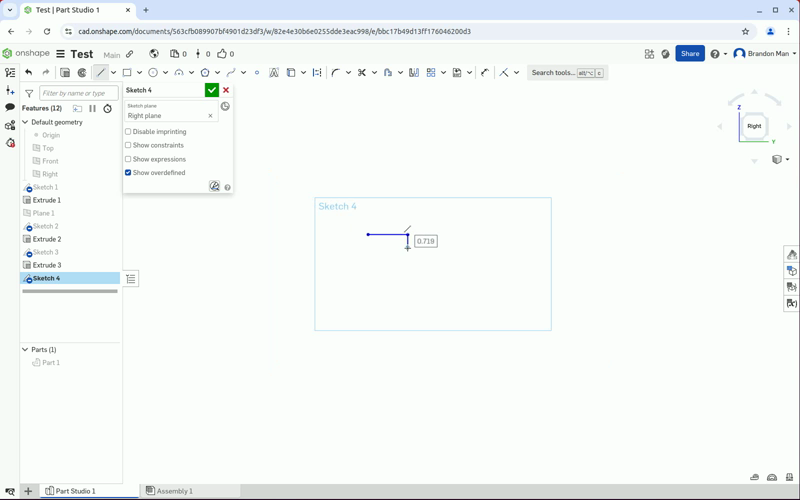
scroll(-6)
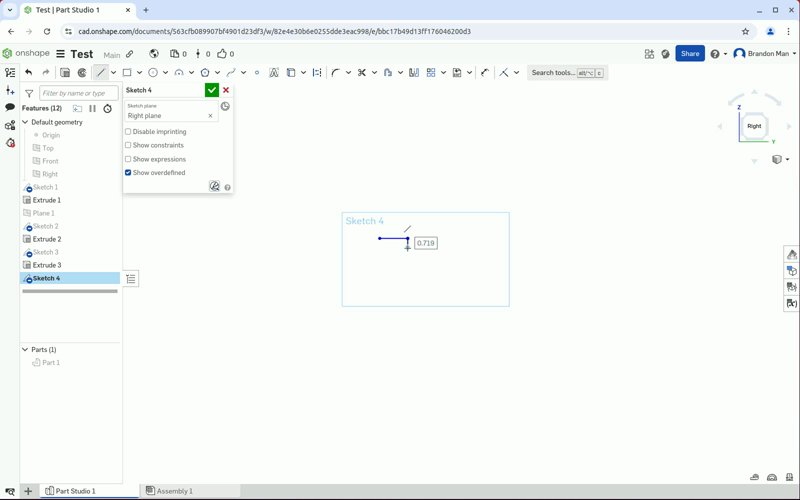
scroll(-6)
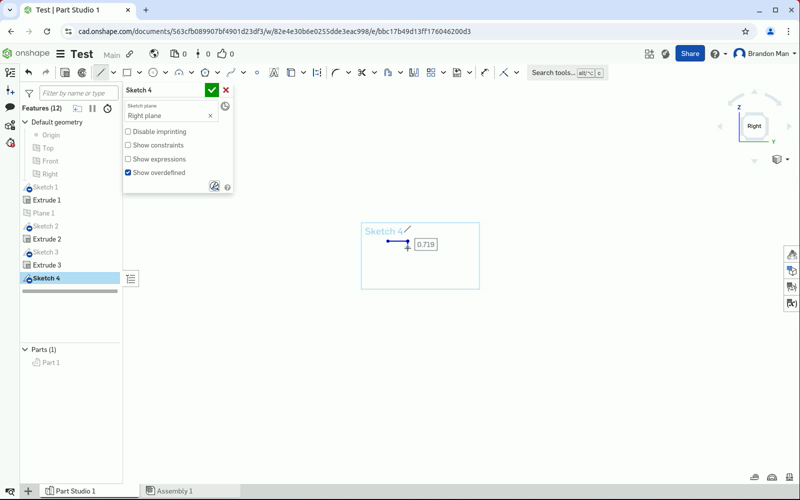
scroll(-6)
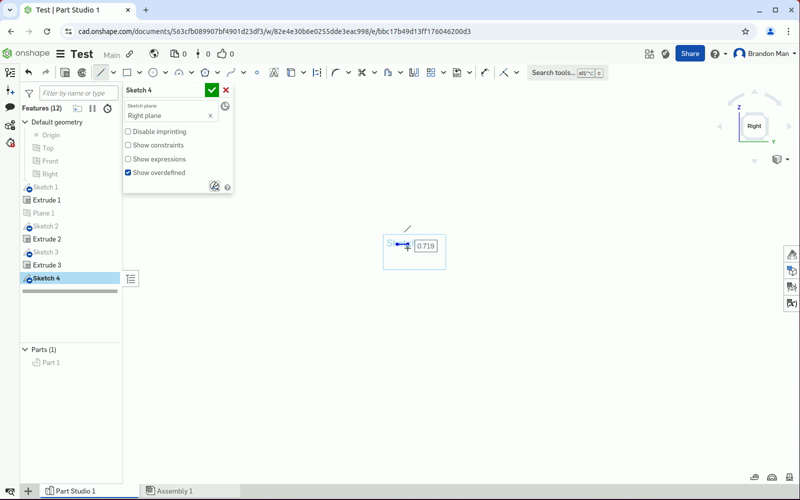
key_up(shift)
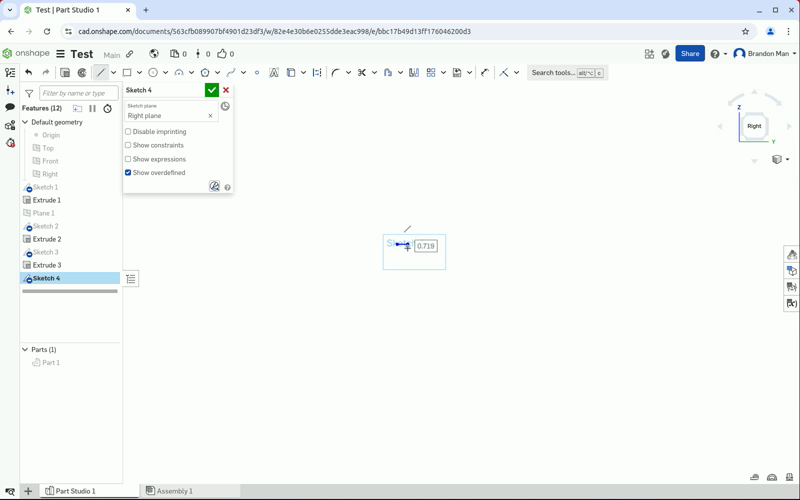
key_down(shift)
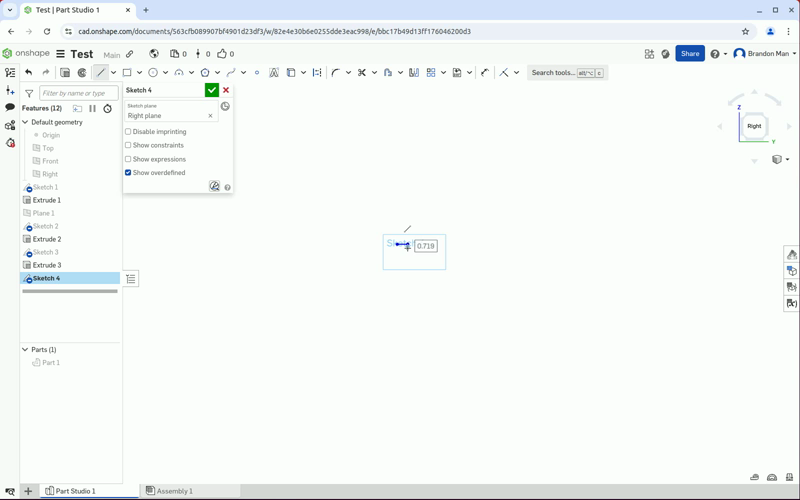
mouse_move(437, 247)
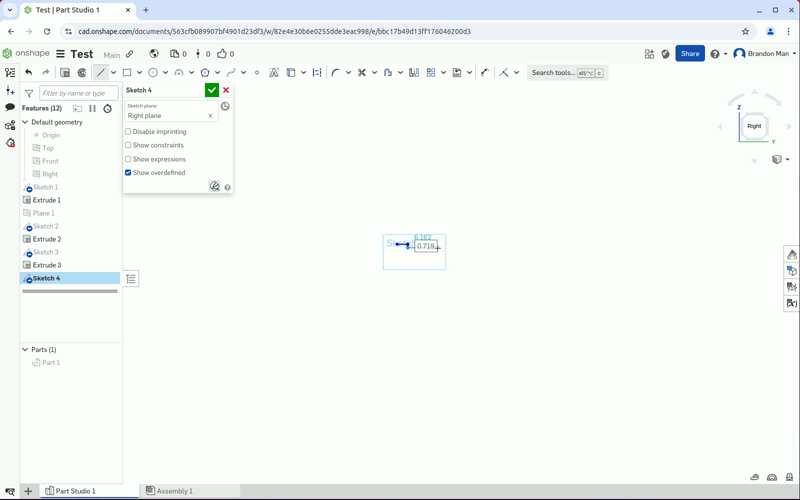
mouse_move(403, 247)
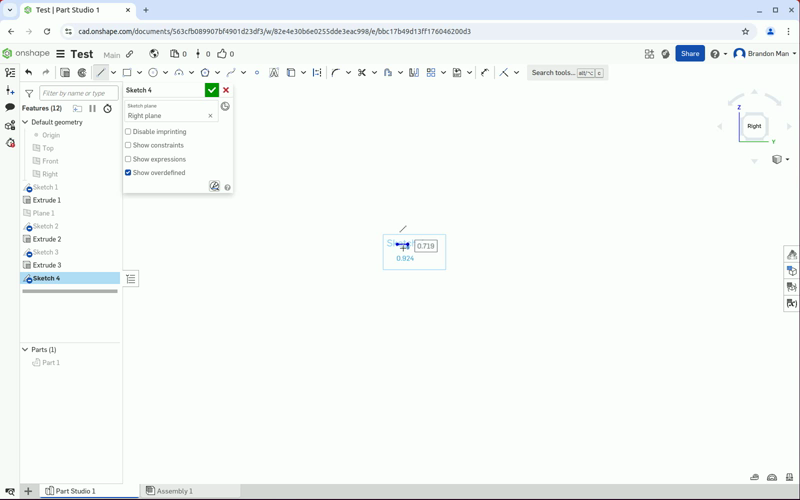
scroll(6)
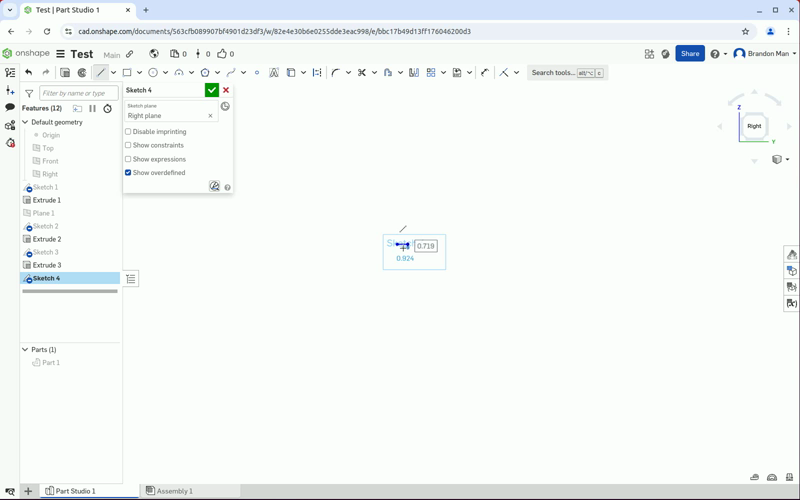
scroll(6)
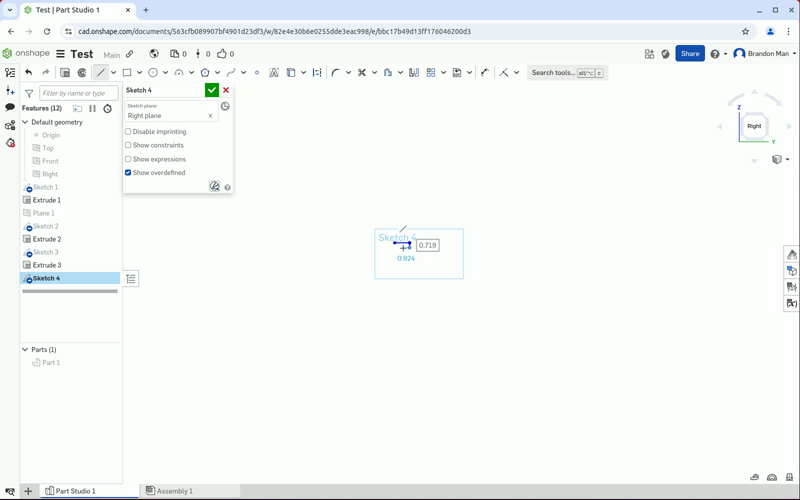
scroll(6)
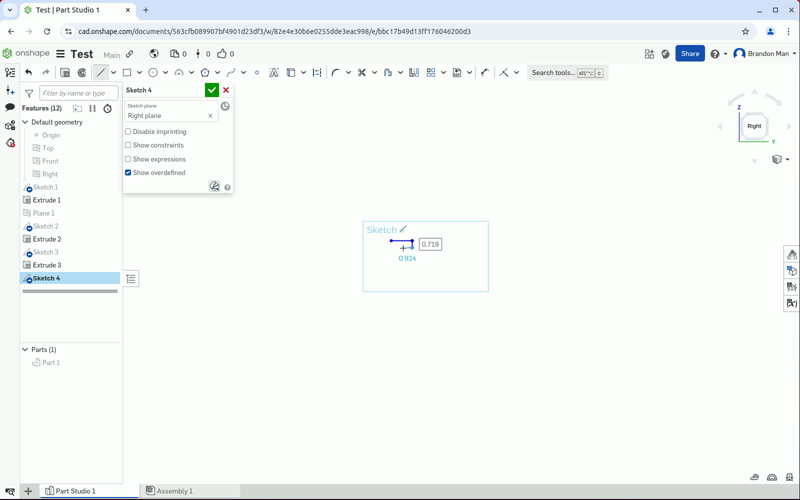
scroll(6)
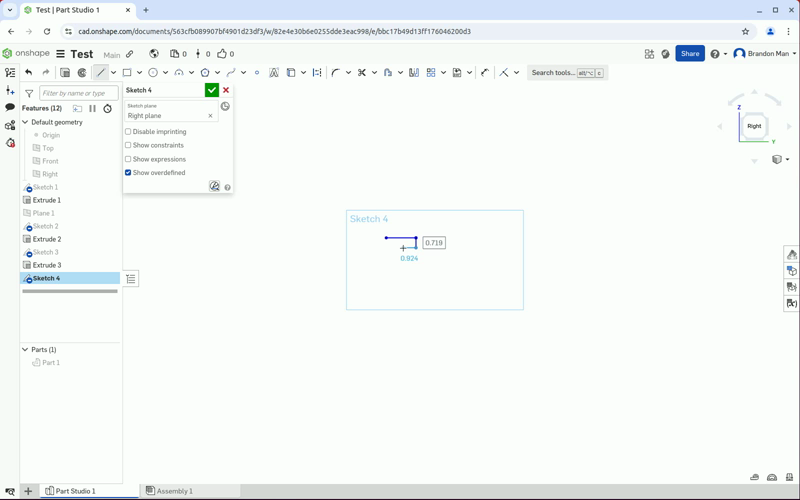
scroll(6)
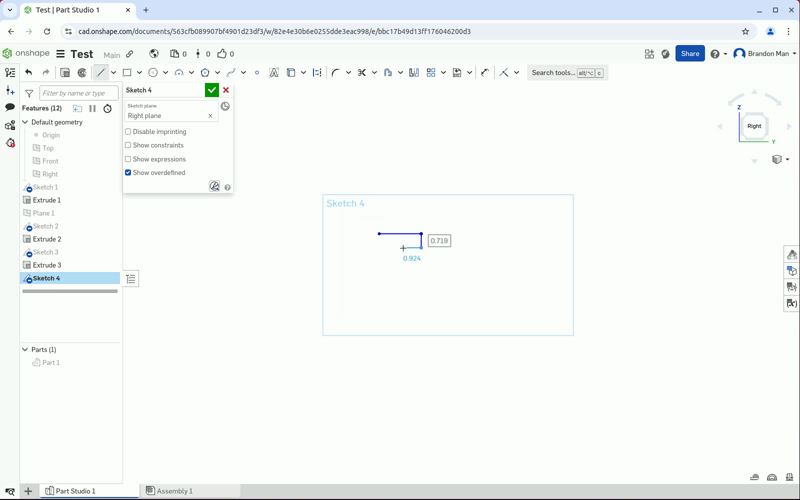
scroll(6)
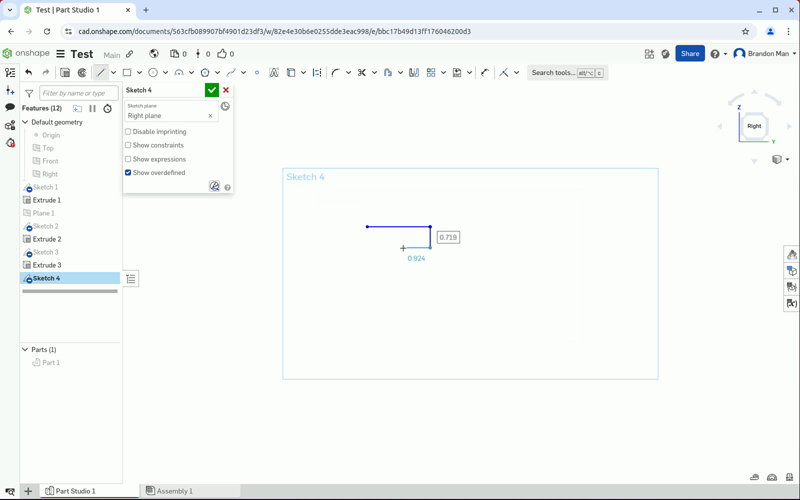
scroll(6)
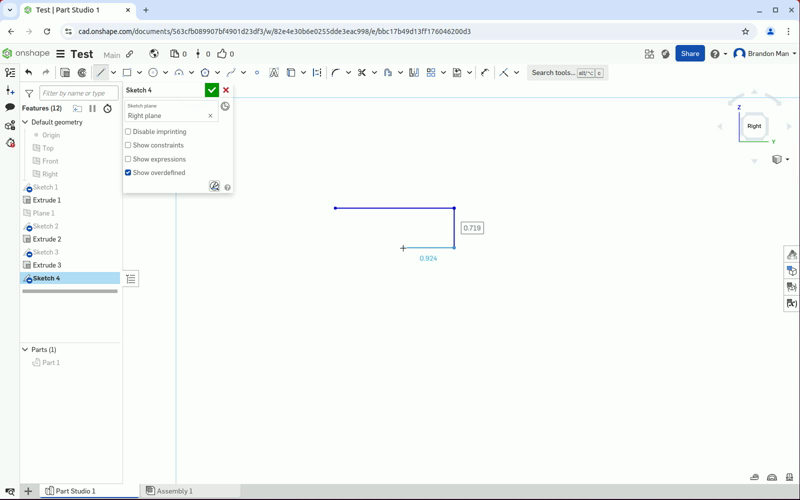
click(403, 247)
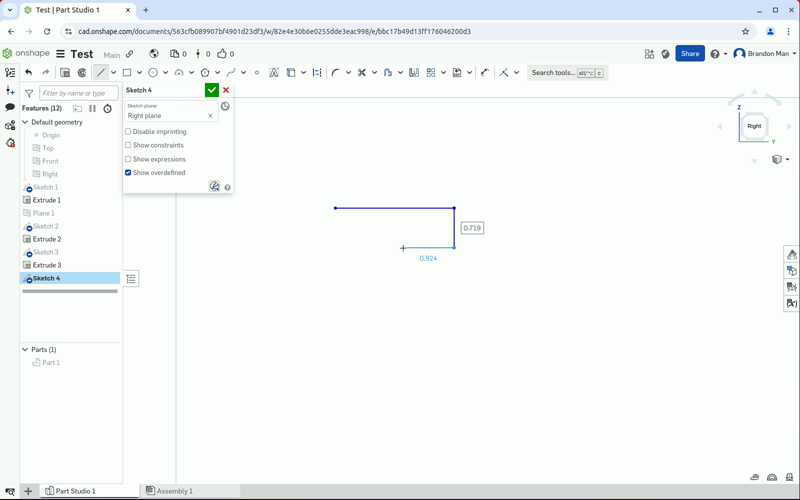
scroll(-6)
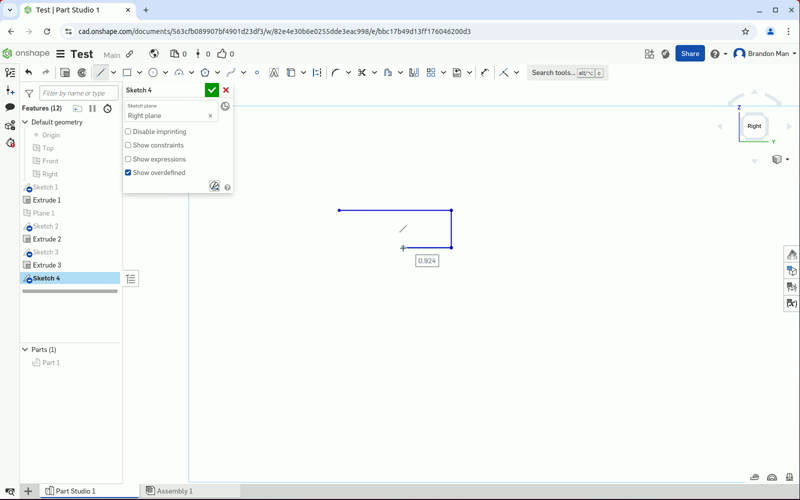
scroll(-6)
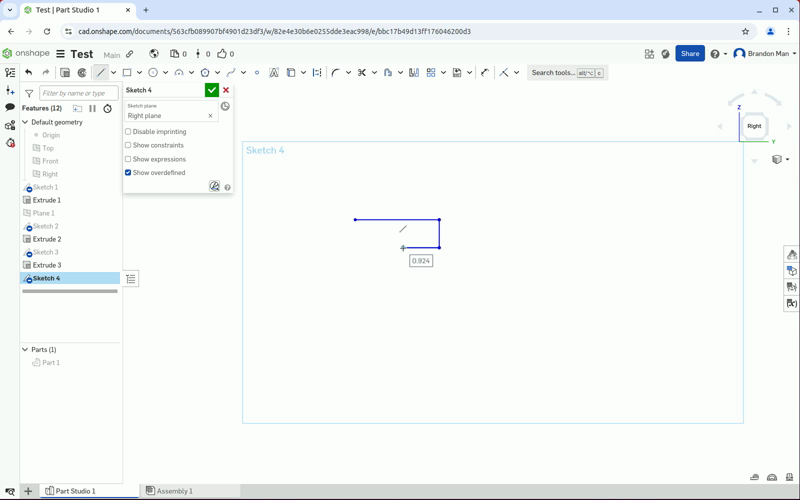
scroll(-6)
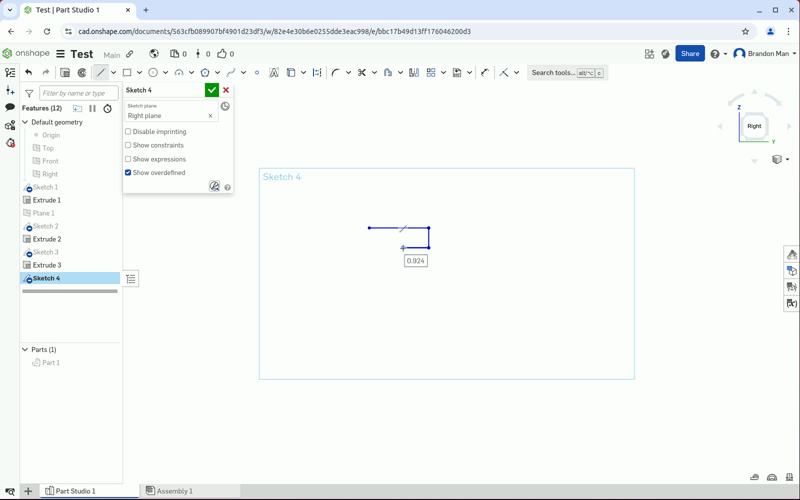
scroll(-6)
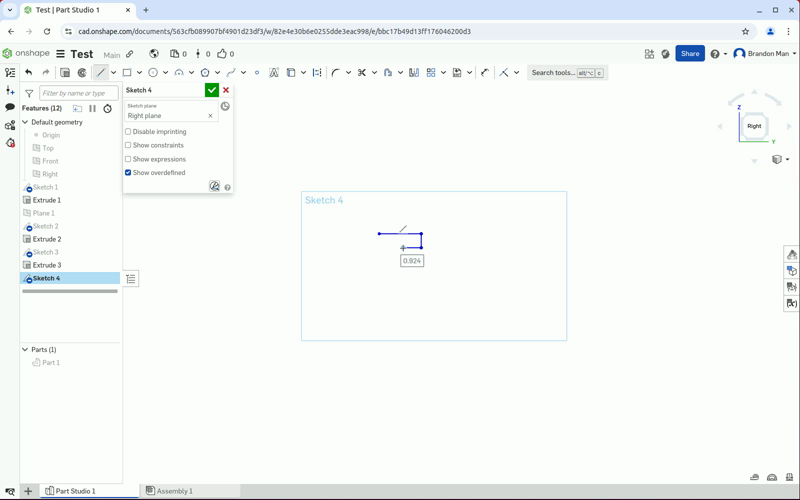
scroll(-6)
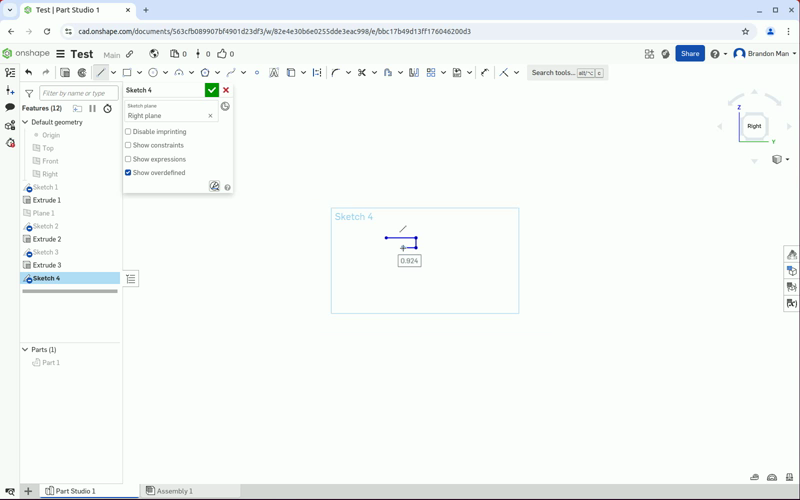
scroll(-6)
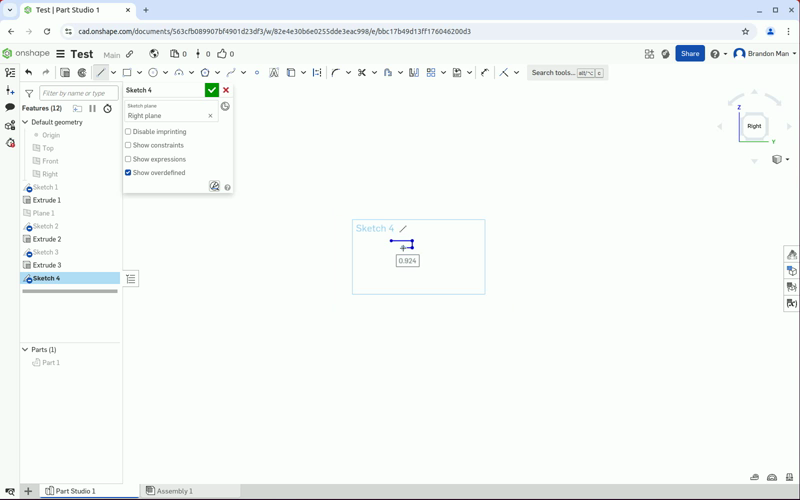
scroll(-6)
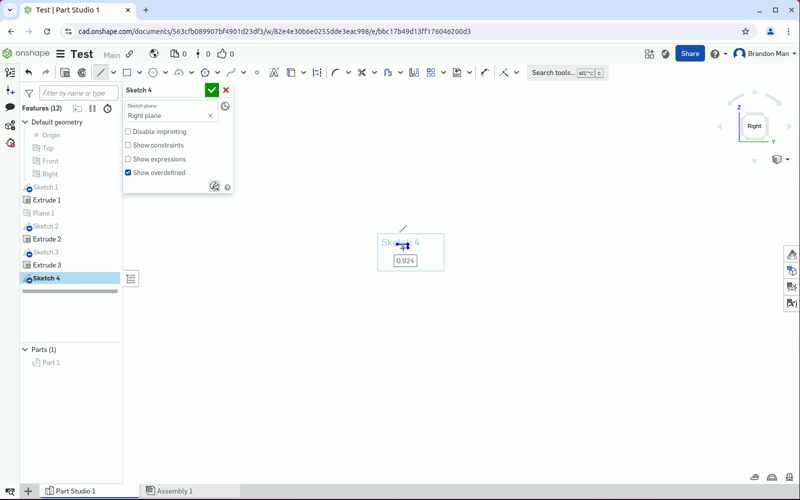
key_up(shift)
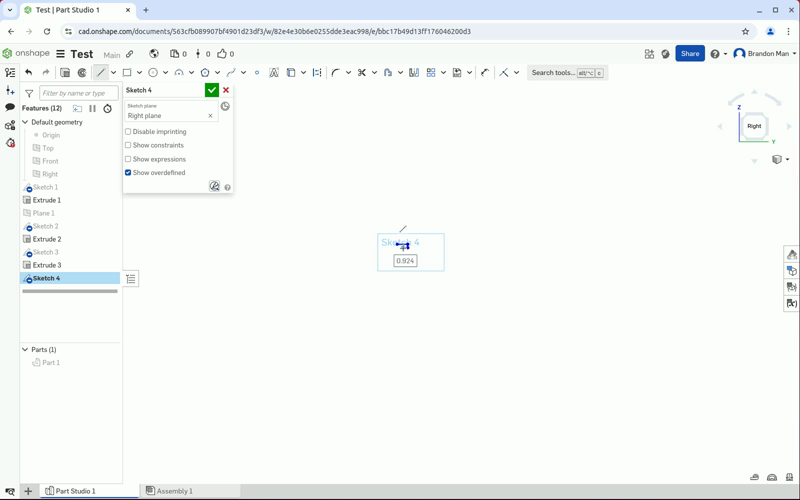
key_down(shift)
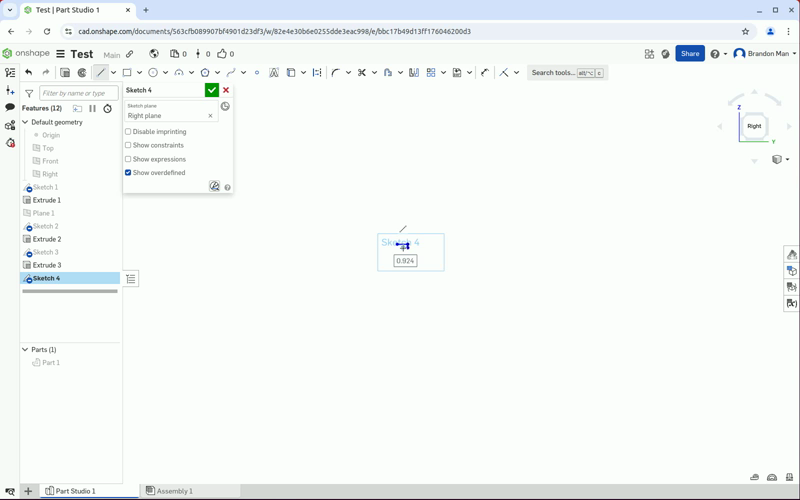
mouse_move(433, 247)
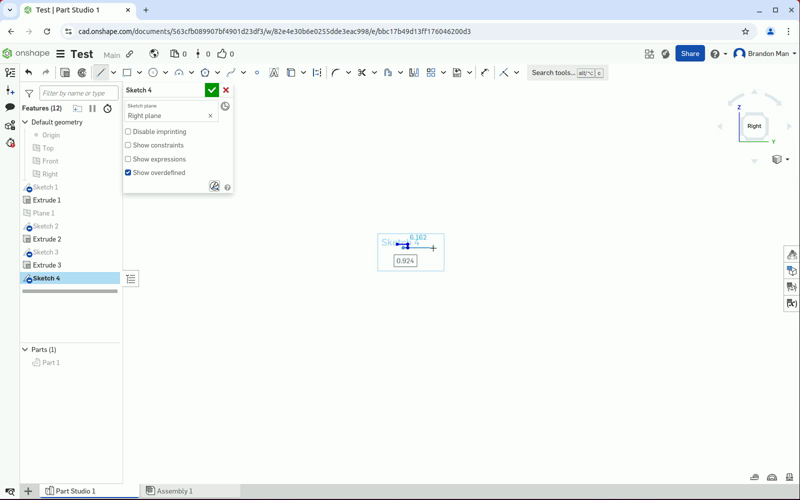
mouse_move(403, 252)
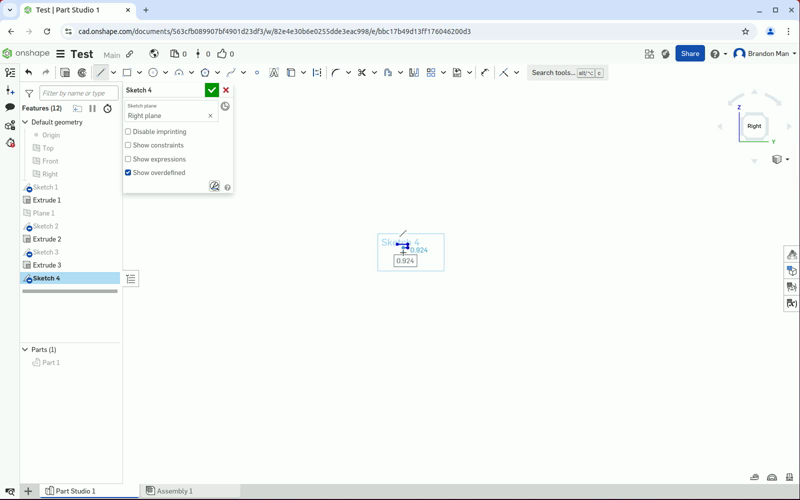
scroll(6)
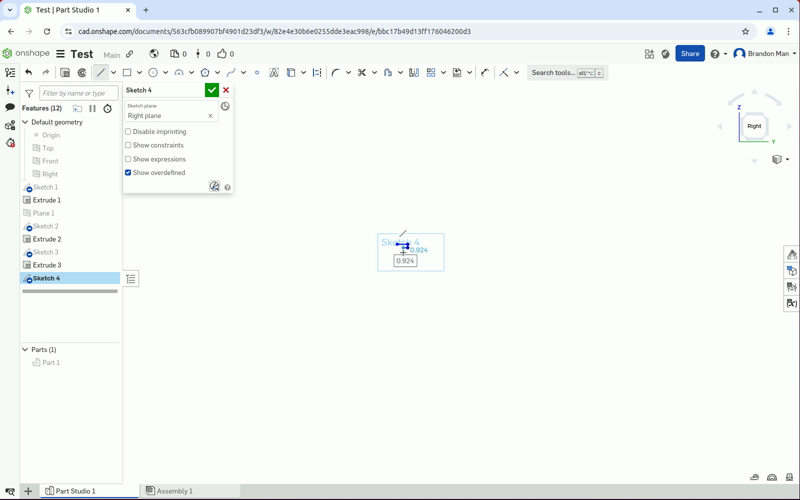
scroll(6)
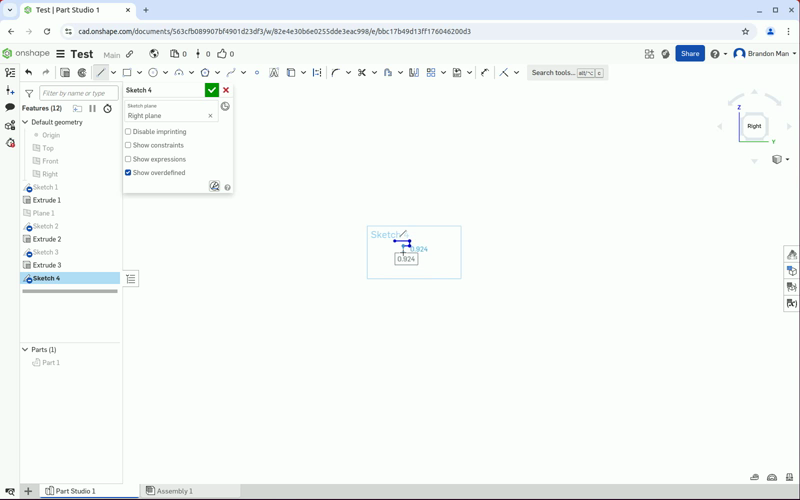
scroll(6)
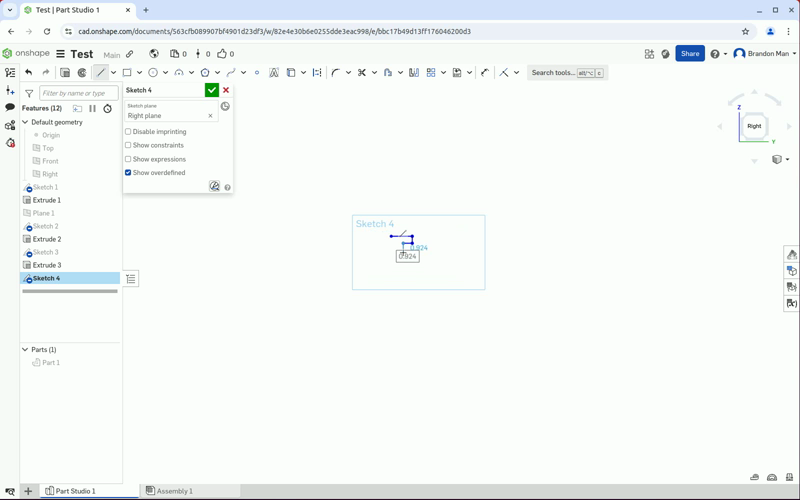
scroll(6)
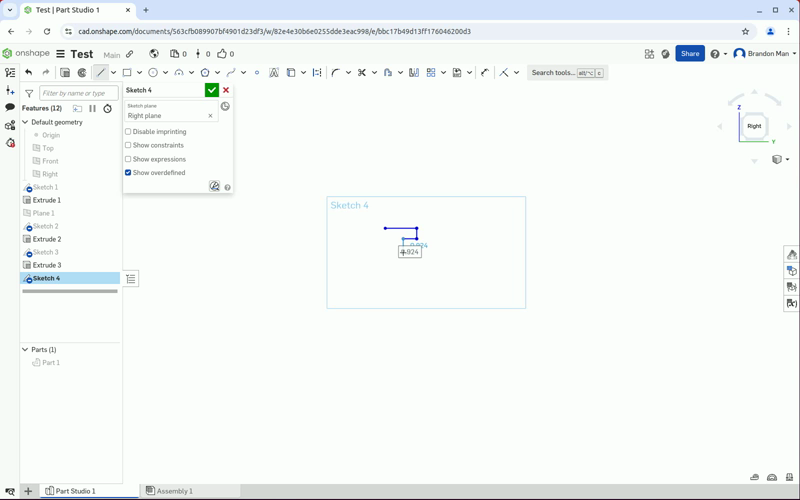
scroll(6)
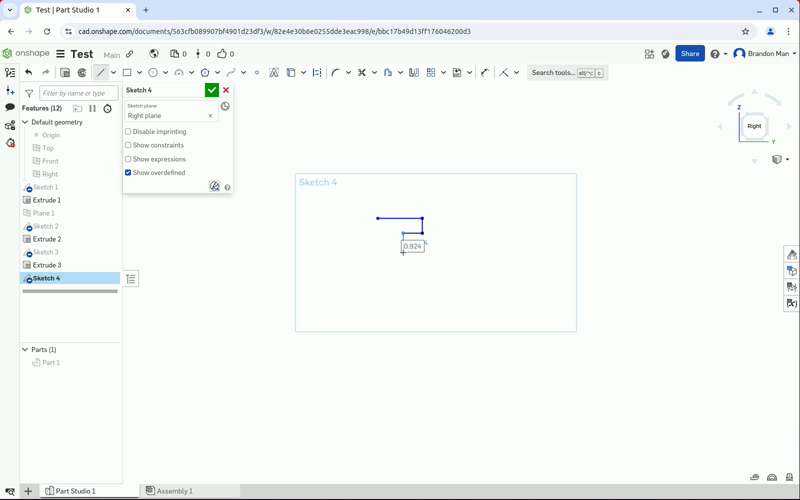
scroll(6)
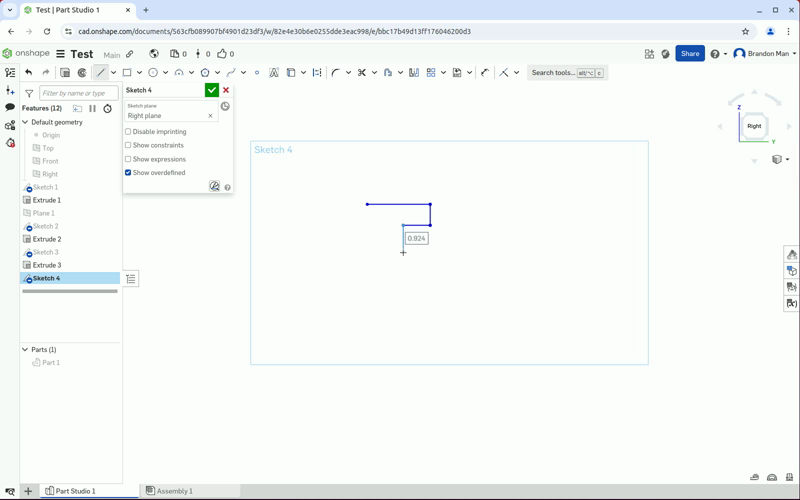
scroll(6)
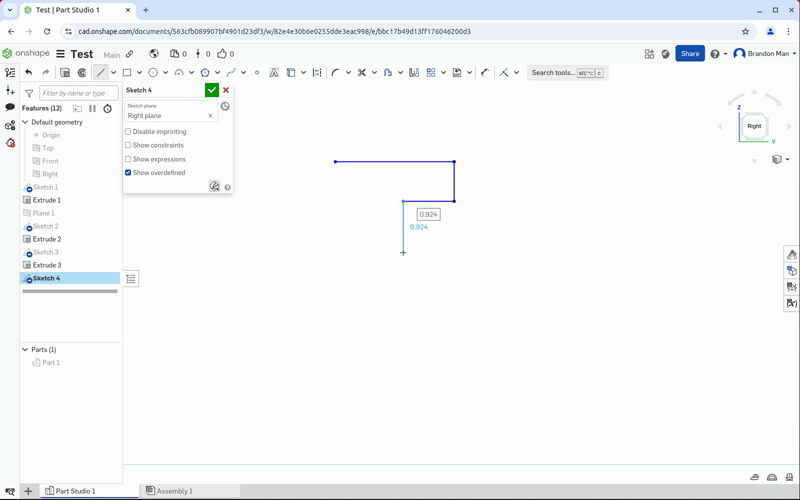
click(403, 252)
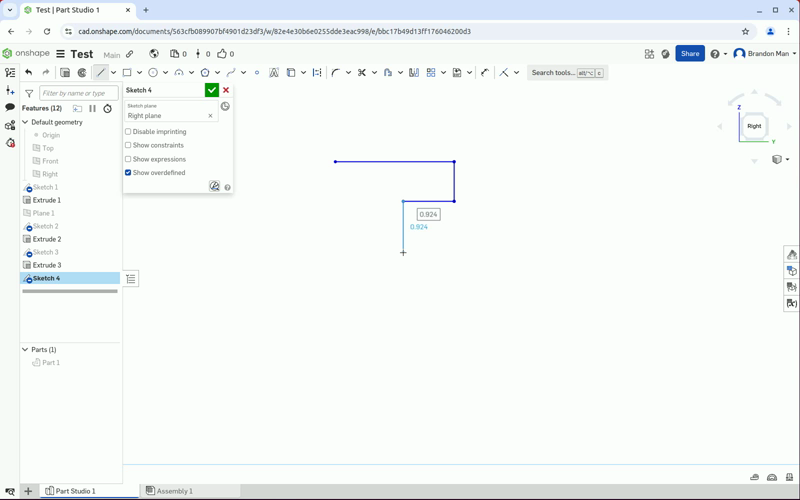
scroll(-6)
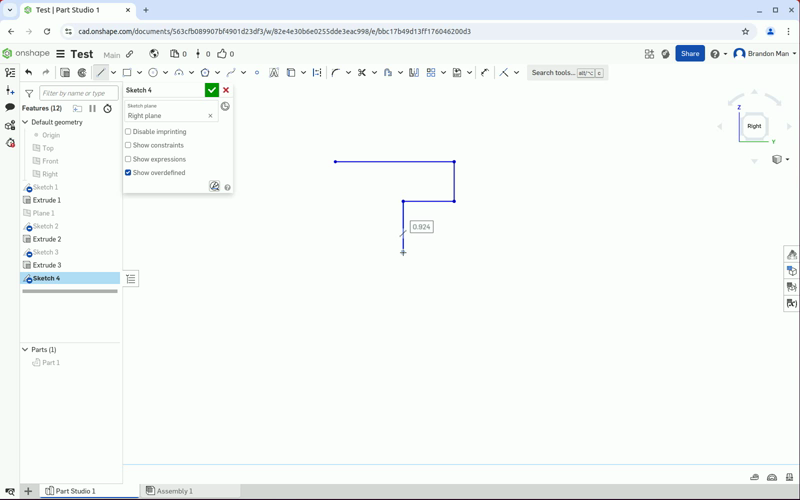
scroll(-6)
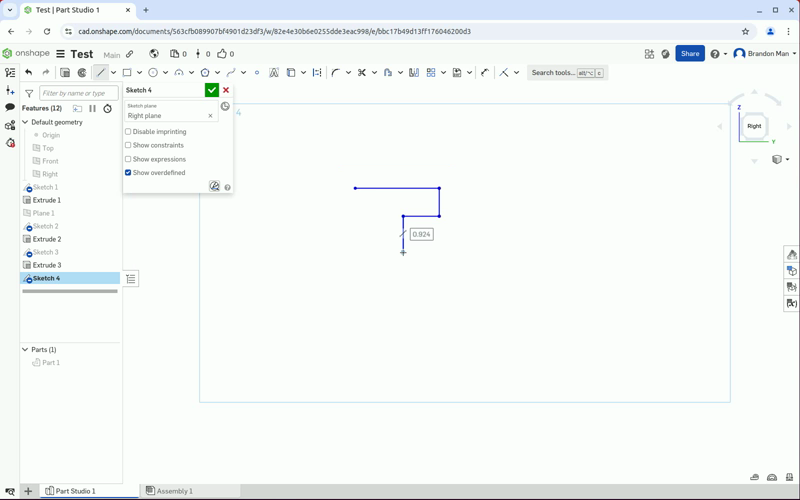
scroll(-6)
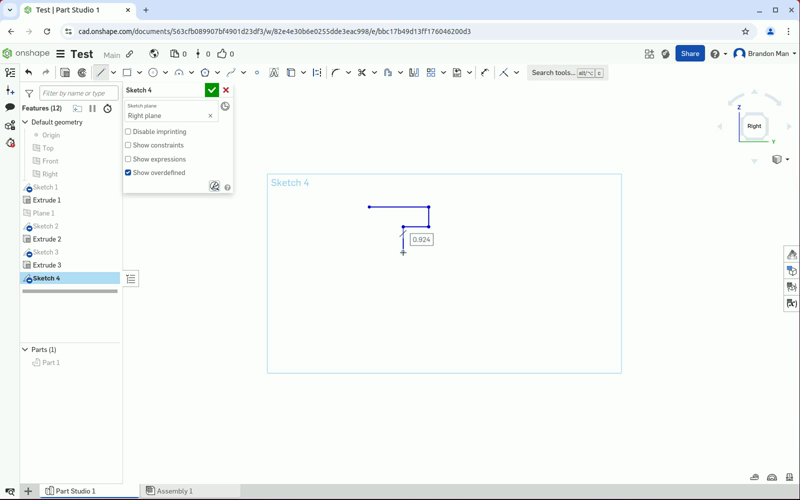
scroll(-6)
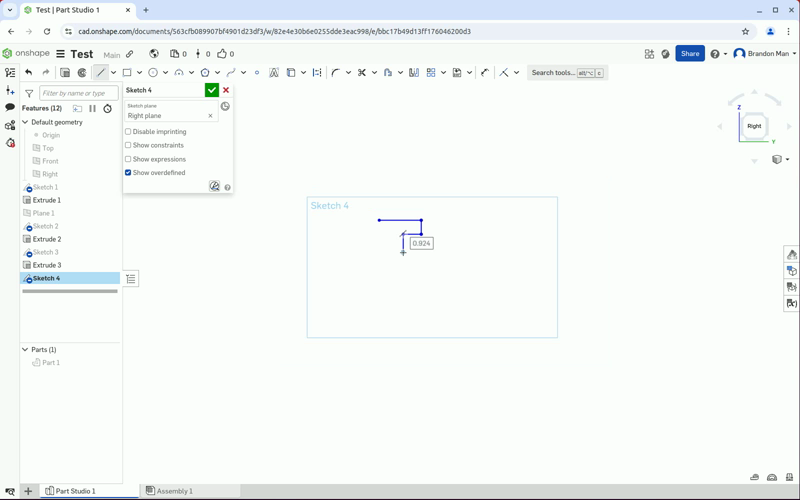
scroll(-6)
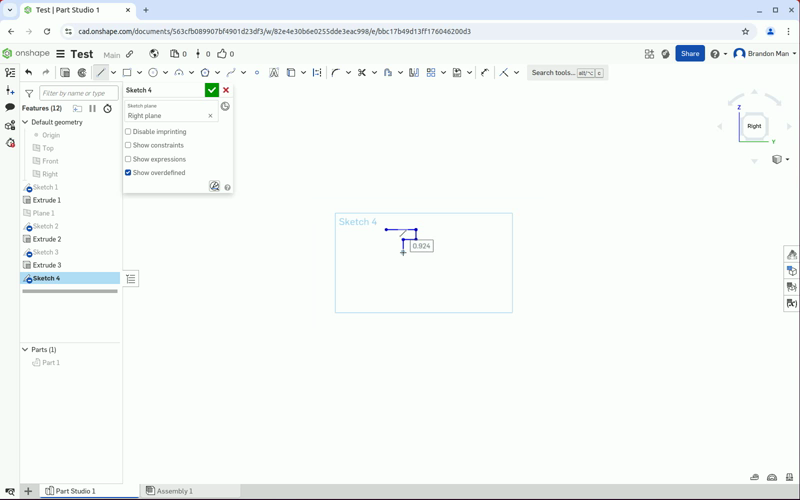
scroll(-6)
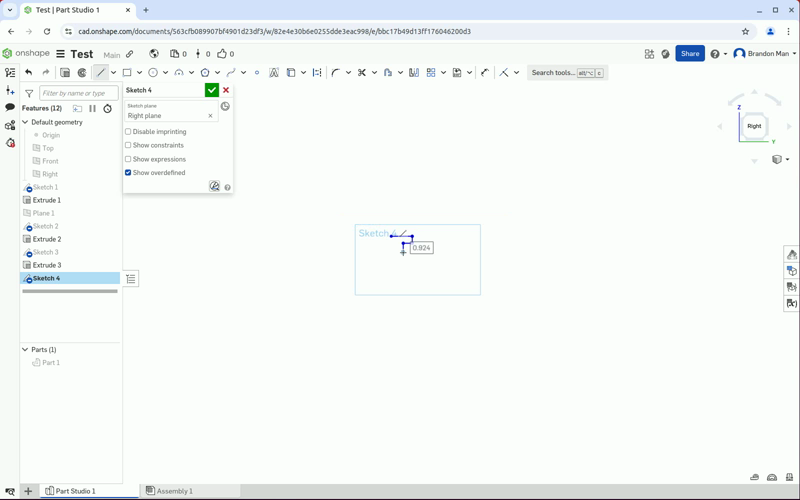
scroll(-6)
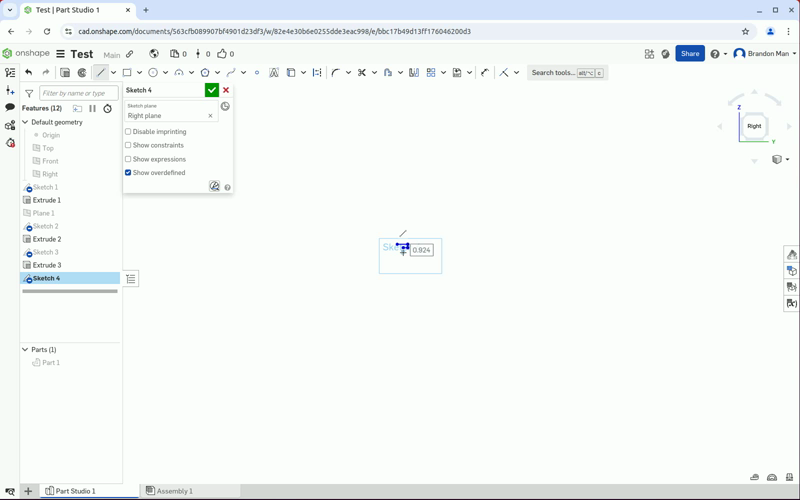
key_up(shift)
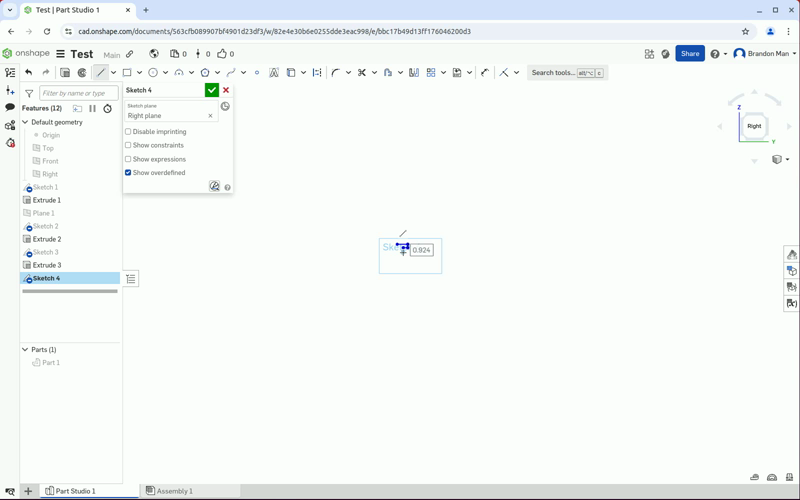
key_down(shift)
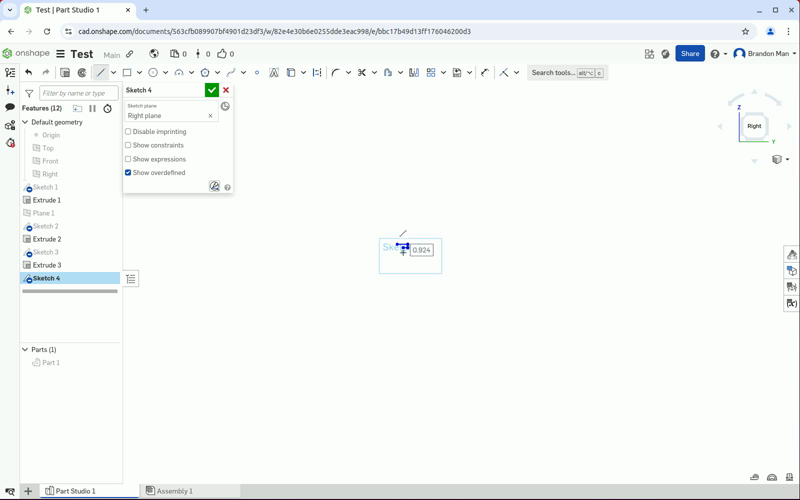
mouse_move(433, 252)
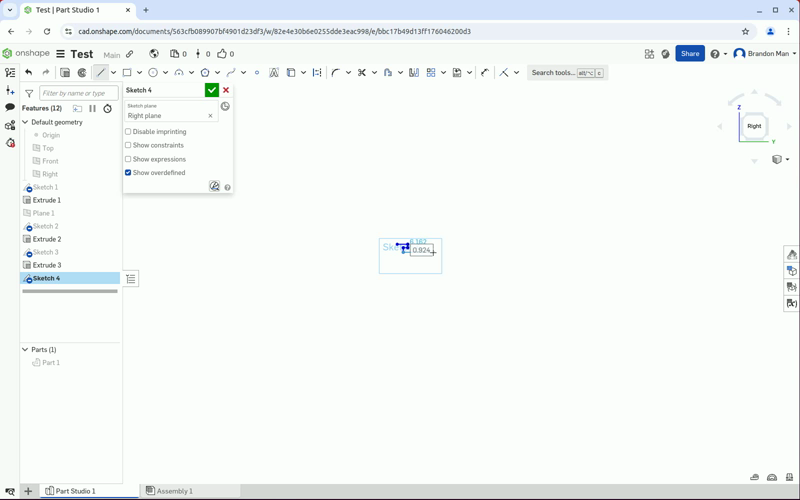
mouse_move(449, 252)
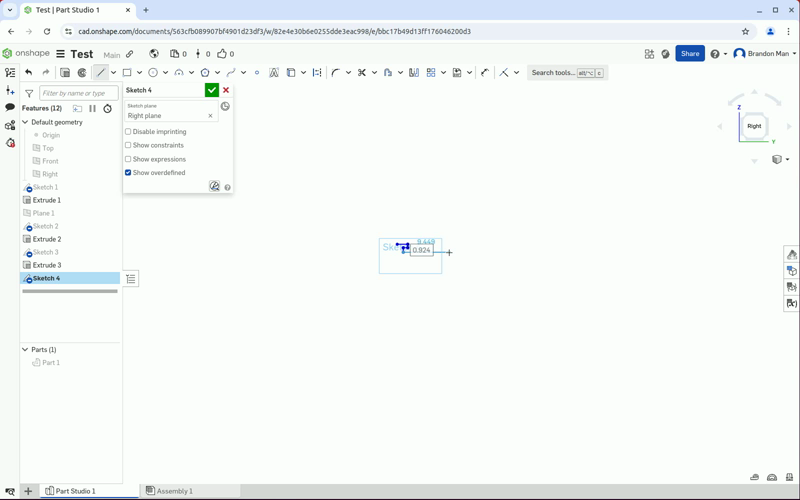
click(449, 252)
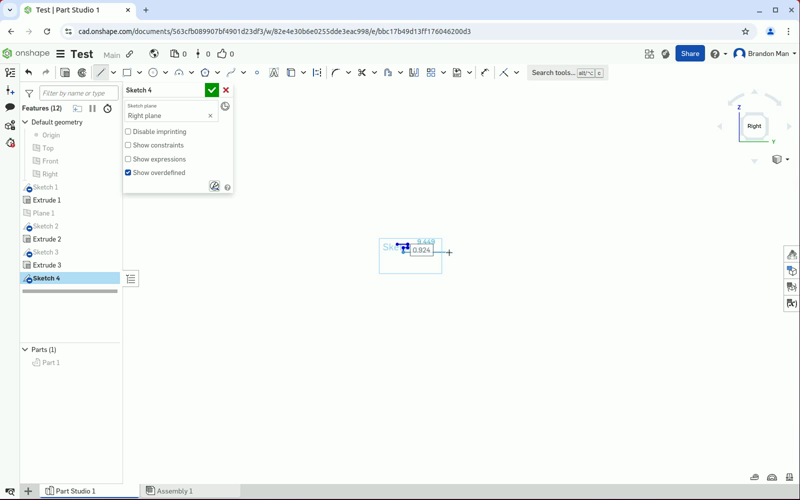
key_up(shift)
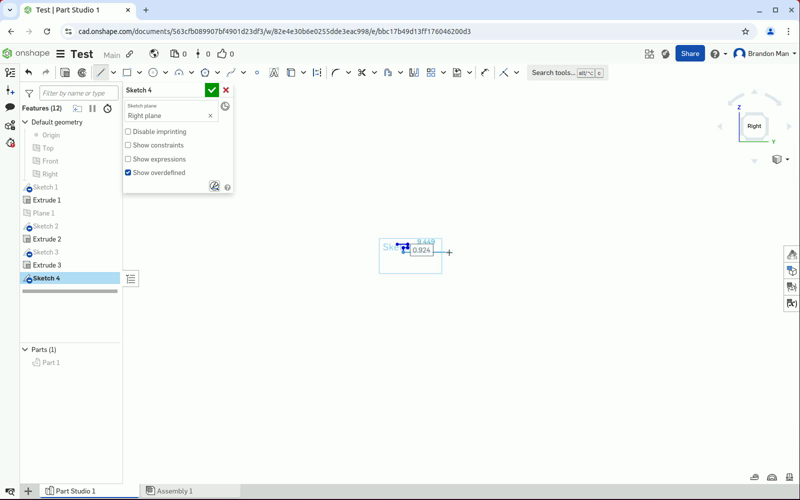
key_down(shift)
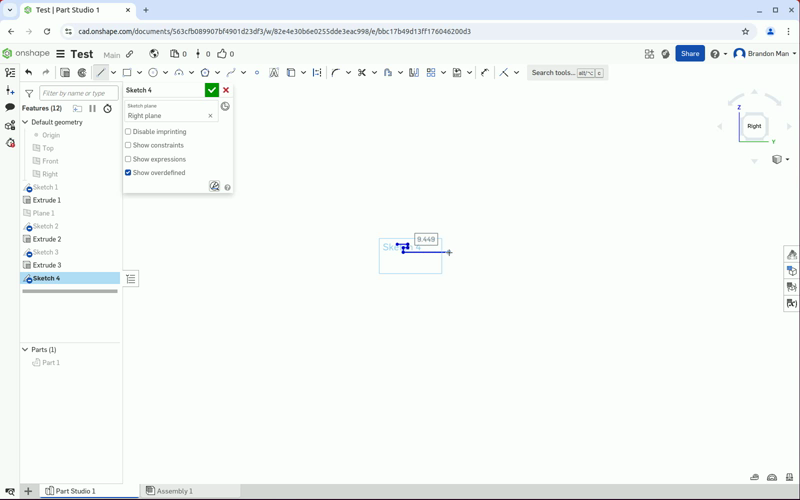
mouse_move(479, 252)
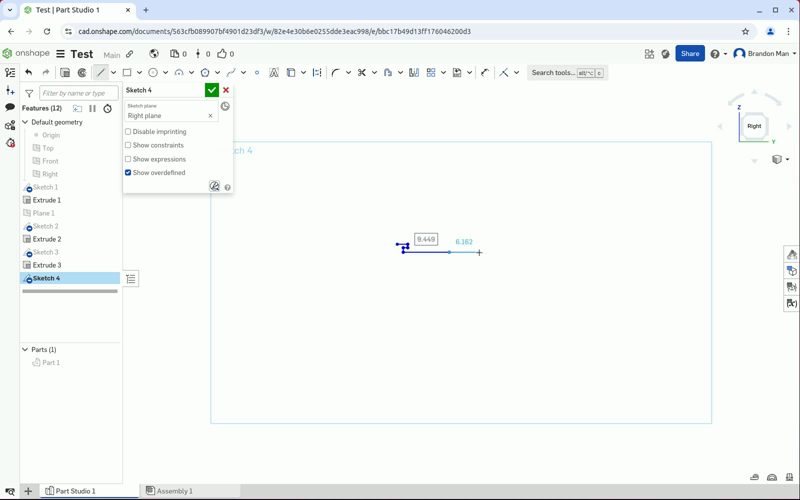
mouse_move(449, 247)
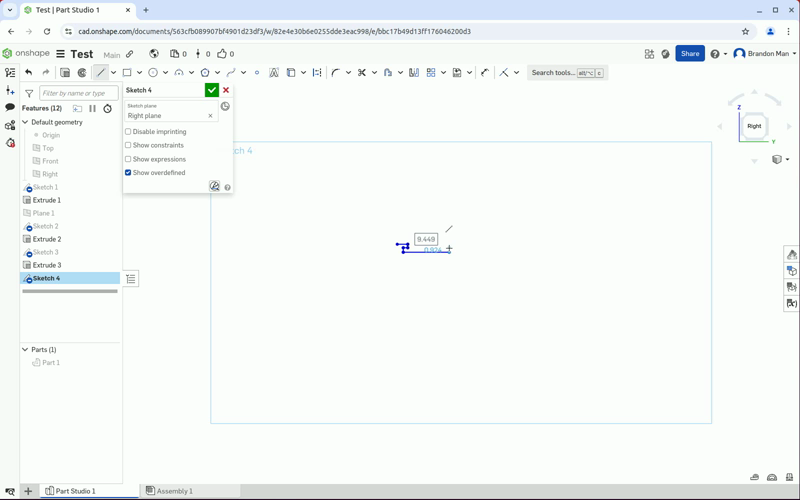
scroll(6)
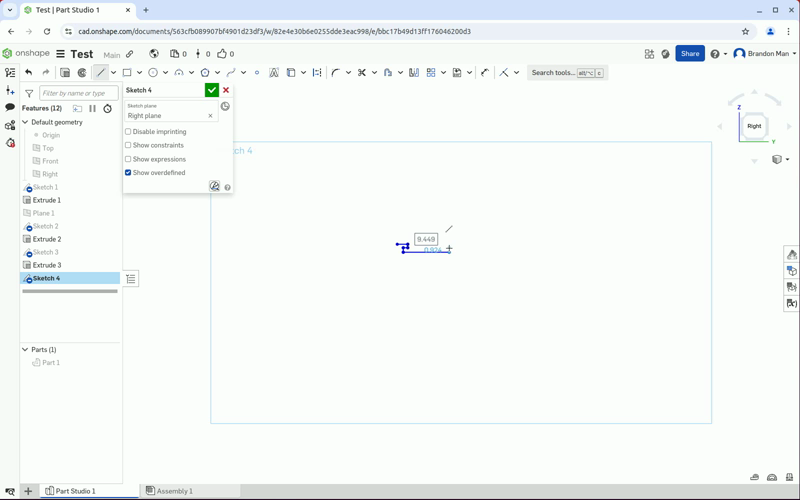
scroll(6)
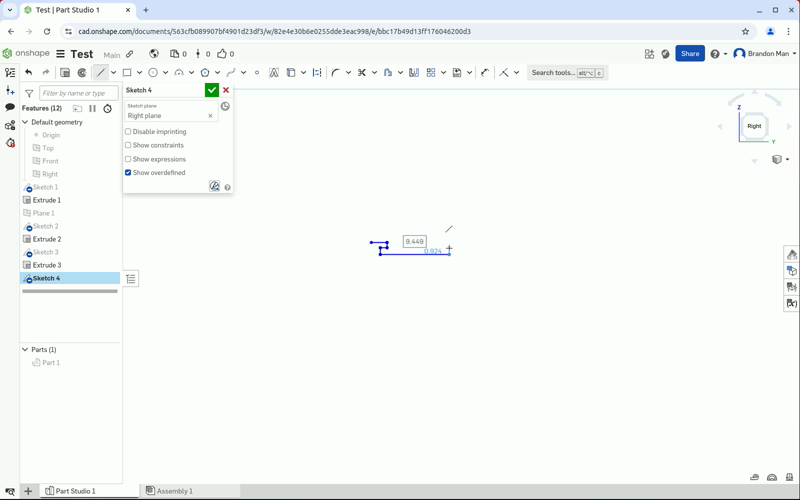
scroll(6)
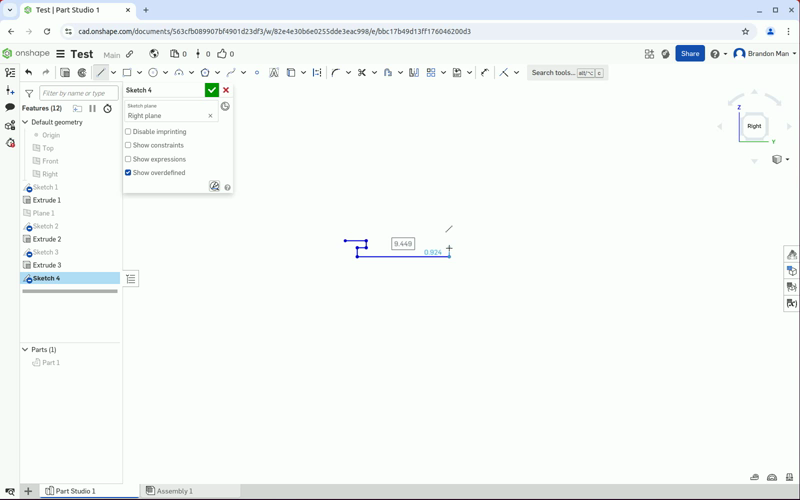
scroll(6)
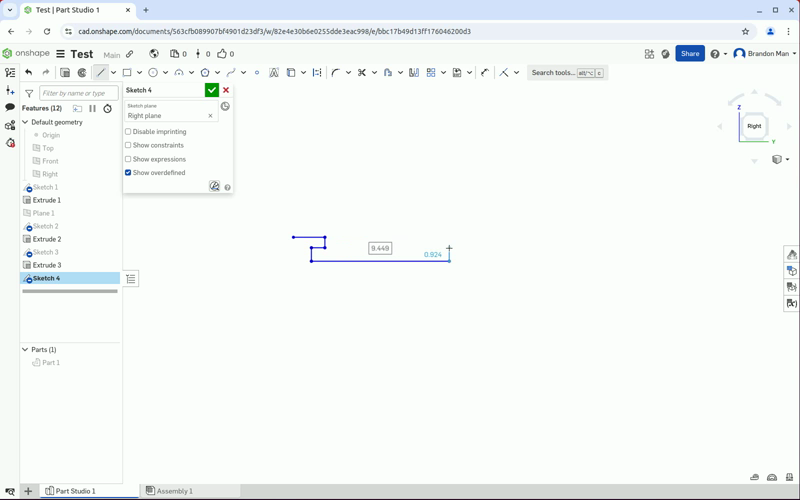
scroll(6)
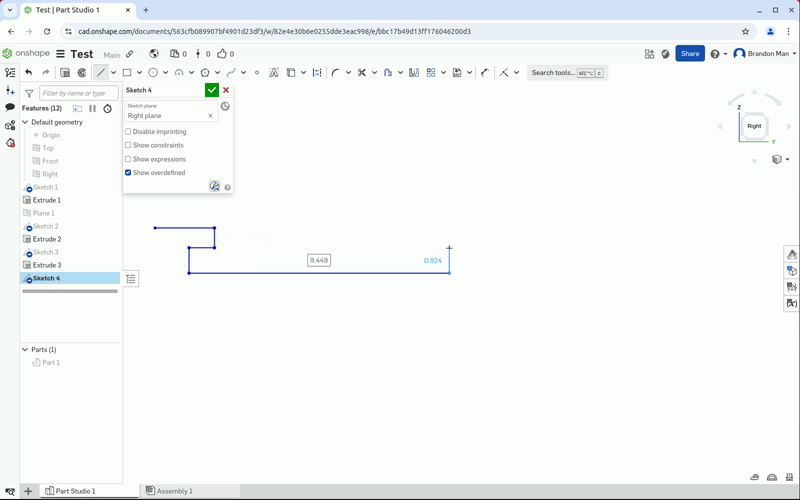
scroll(6)
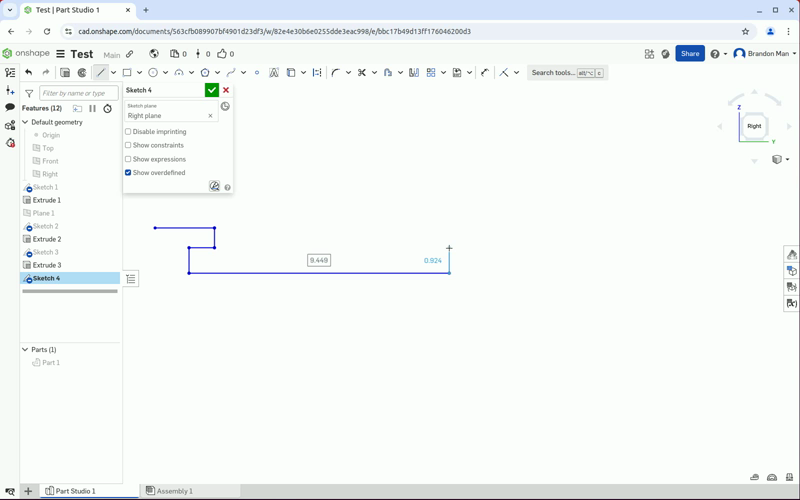
scroll(6)
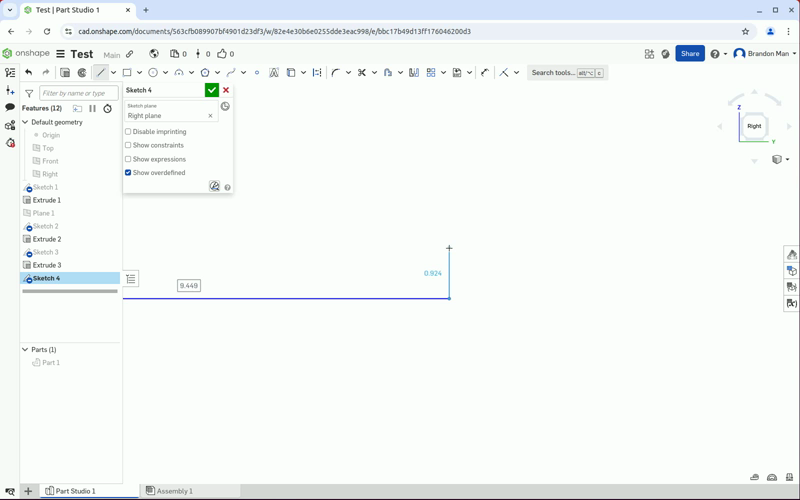
click(449, 247)
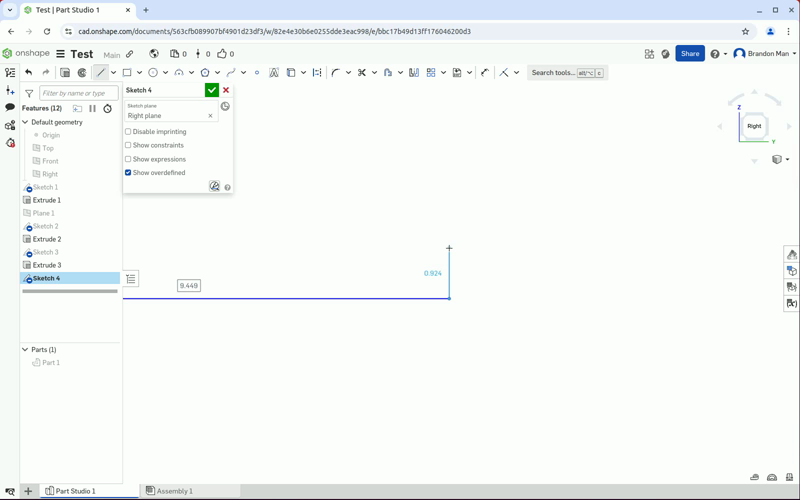
scroll(-6)
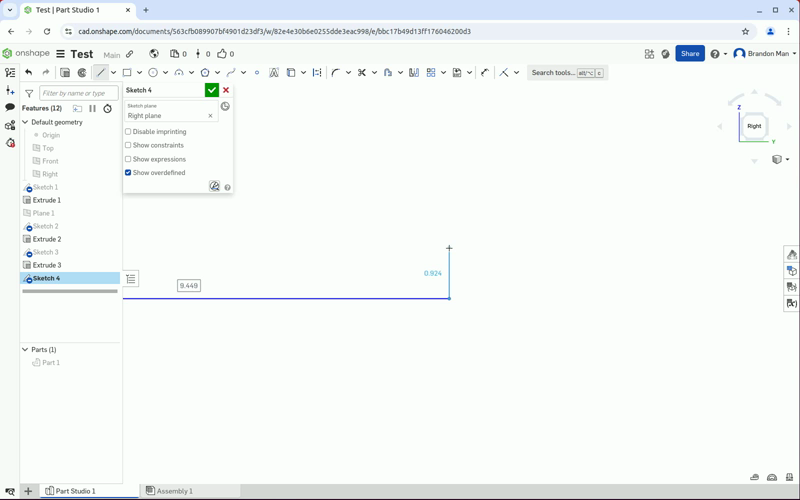
scroll(-6)
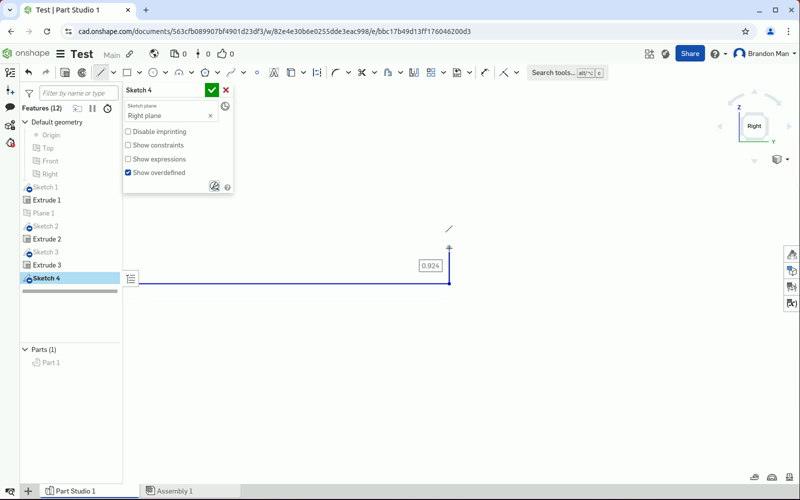
scroll(-6)
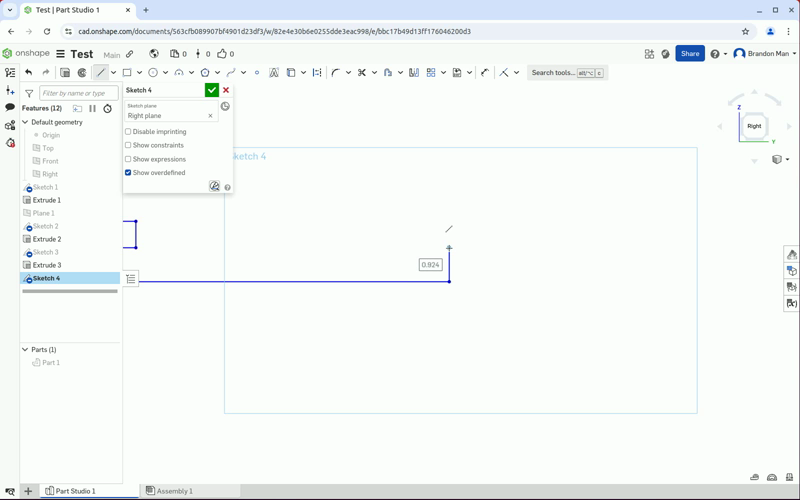
scroll(-6)
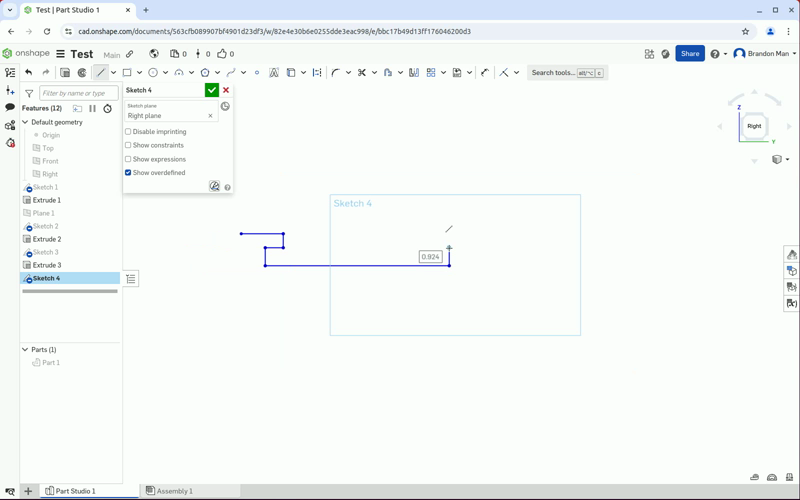
scroll(-6)
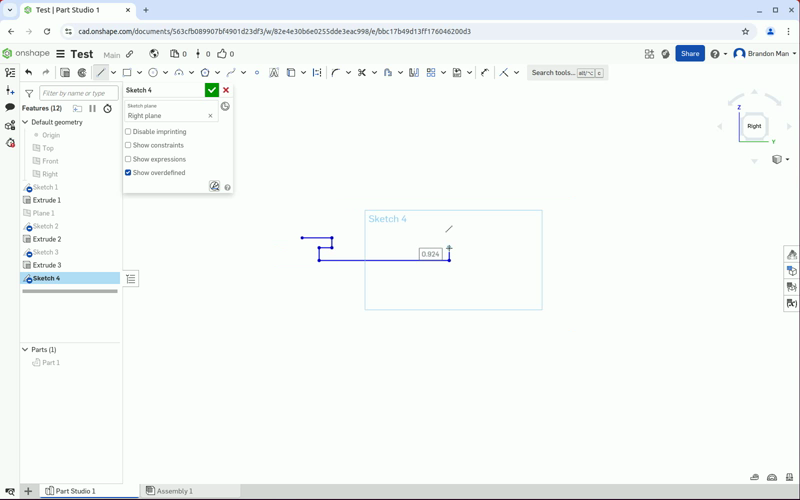
scroll(-6)
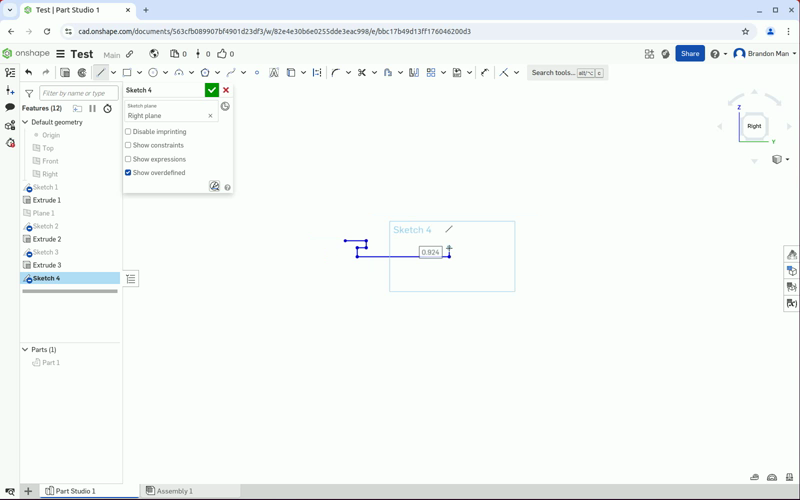
scroll(-6)
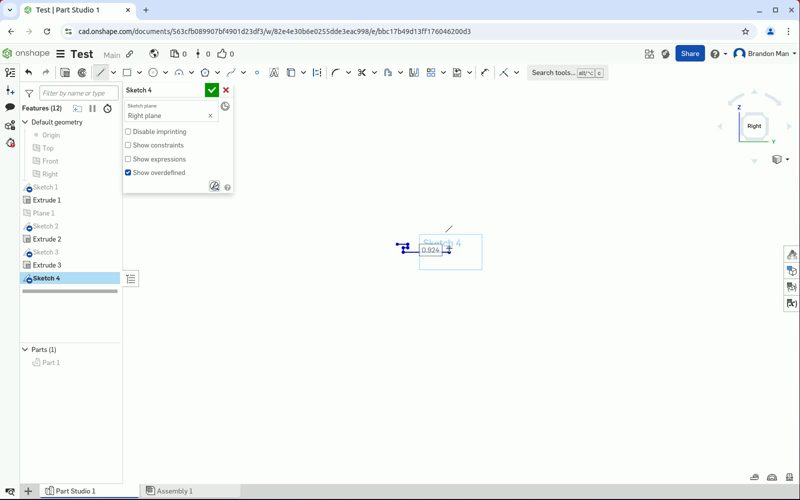
key_up(shift)
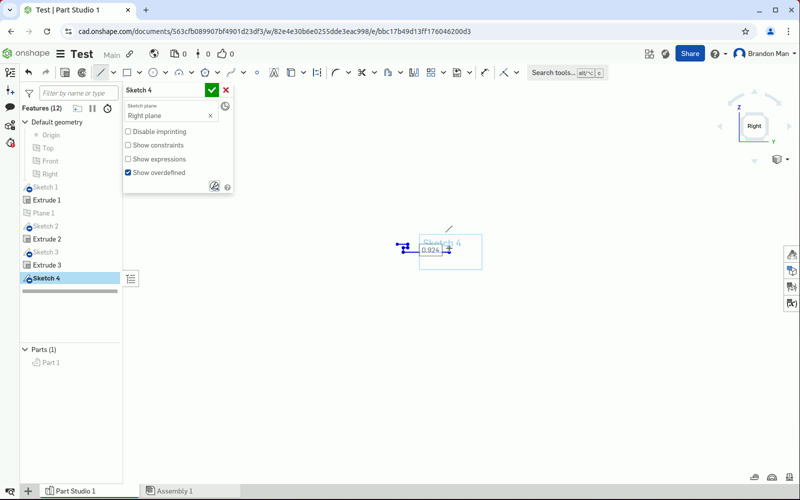
key_down(shift)
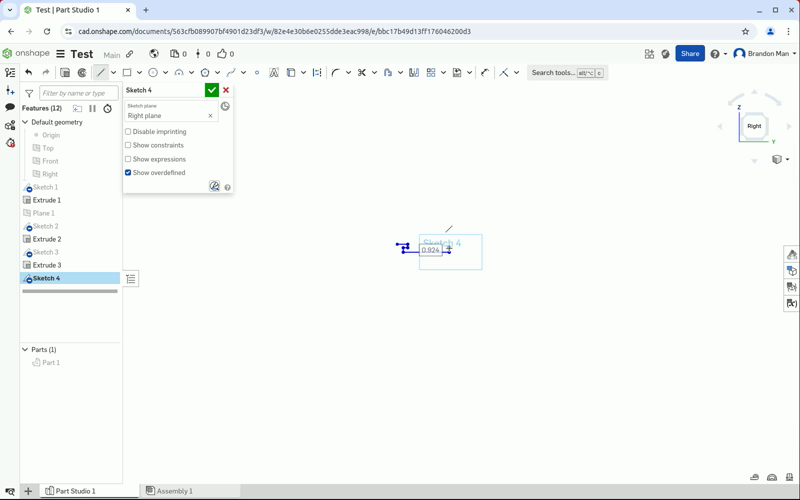
mouse_move(479, 247)
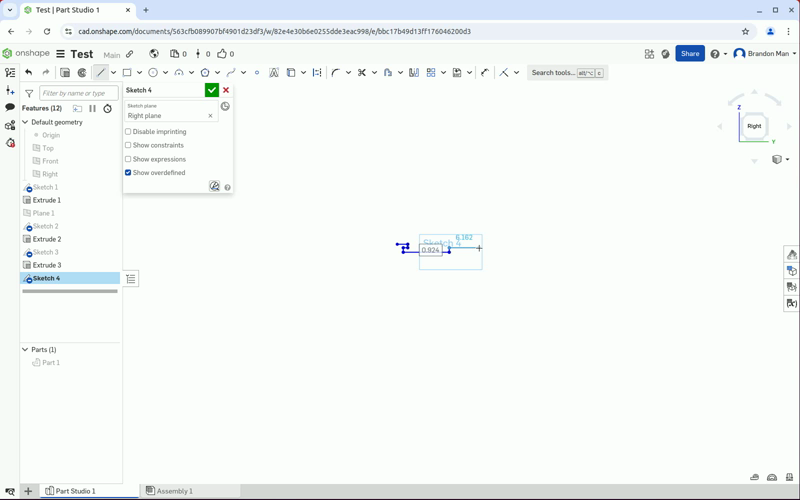
mouse_move(444, 247)
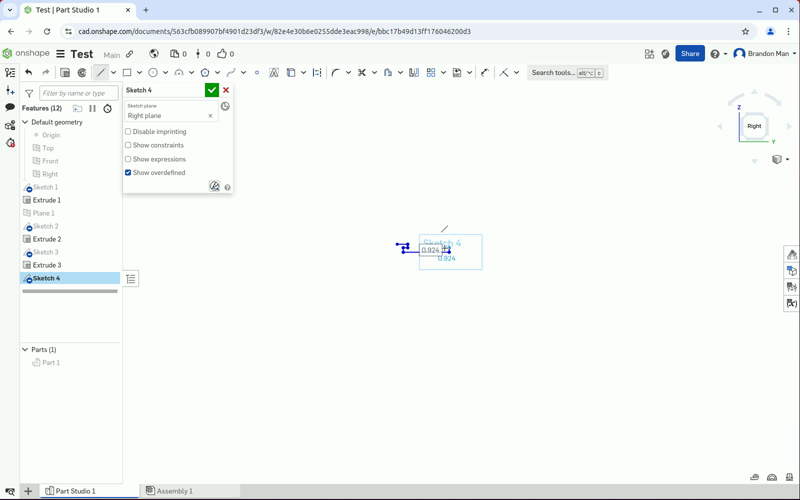
scroll(6)
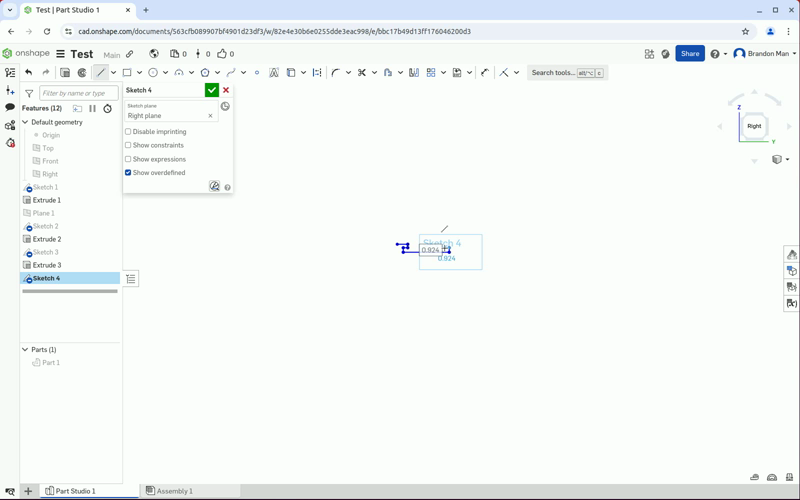
scroll(6)
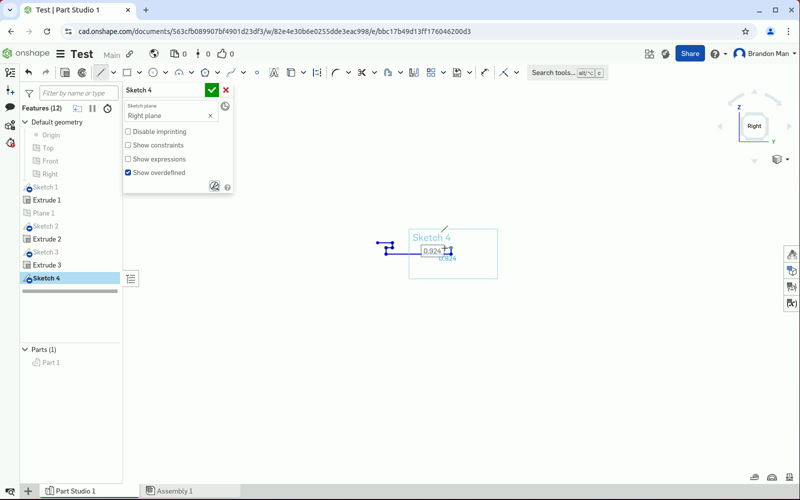
scroll(6)
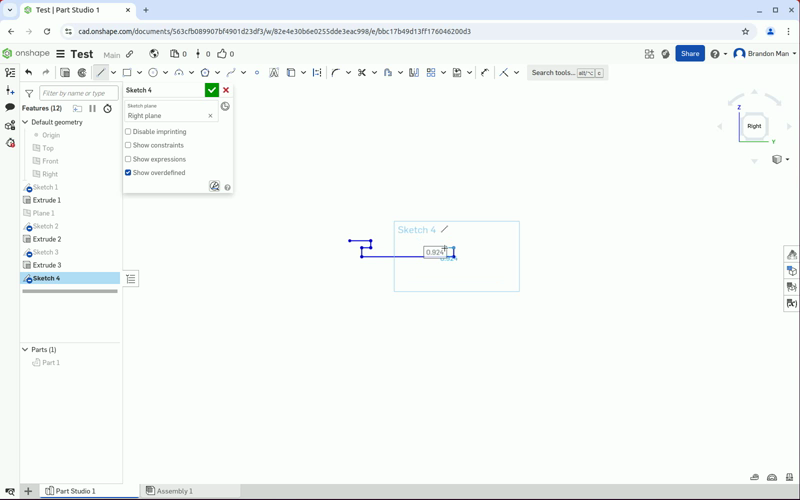
scroll(6)
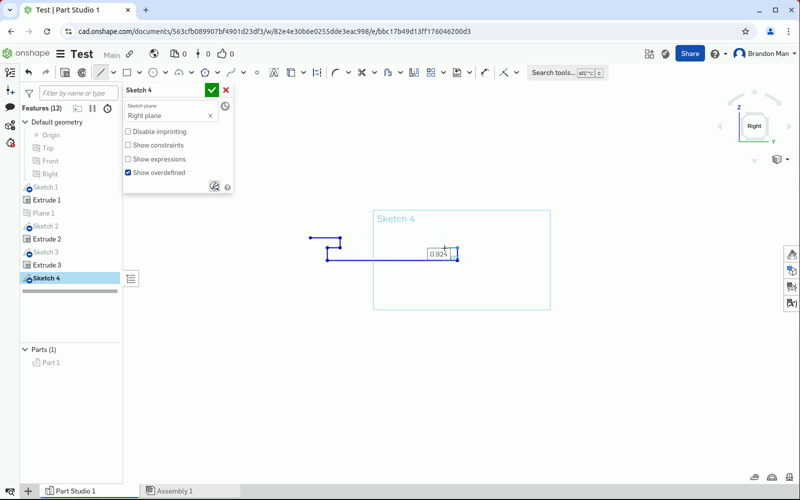
scroll(6)
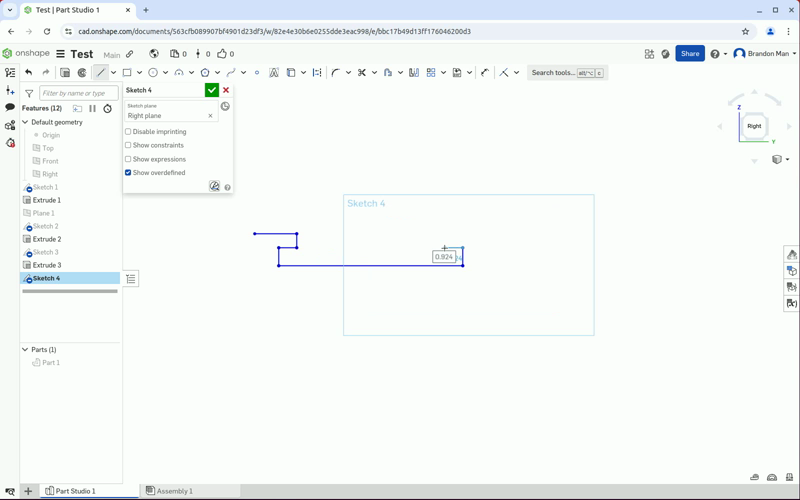
scroll(6)
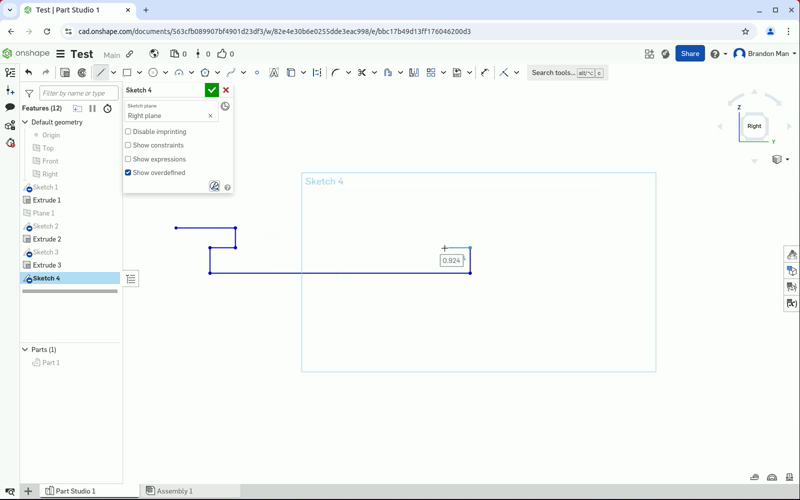
scroll(6)
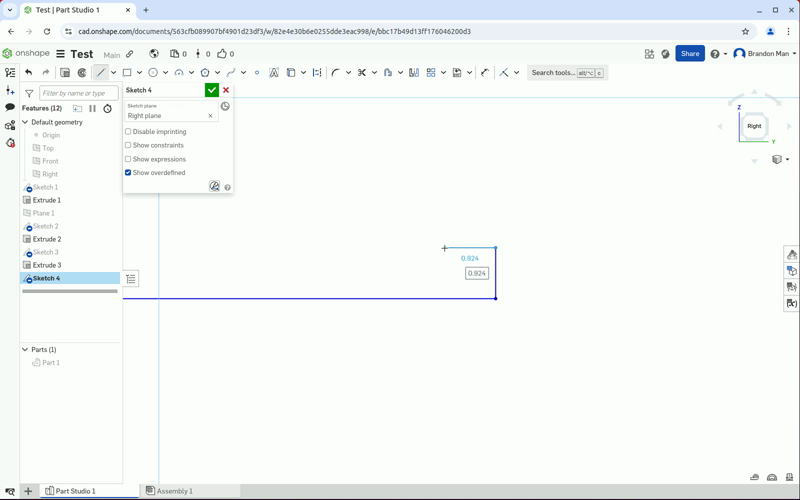
click(444, 247)
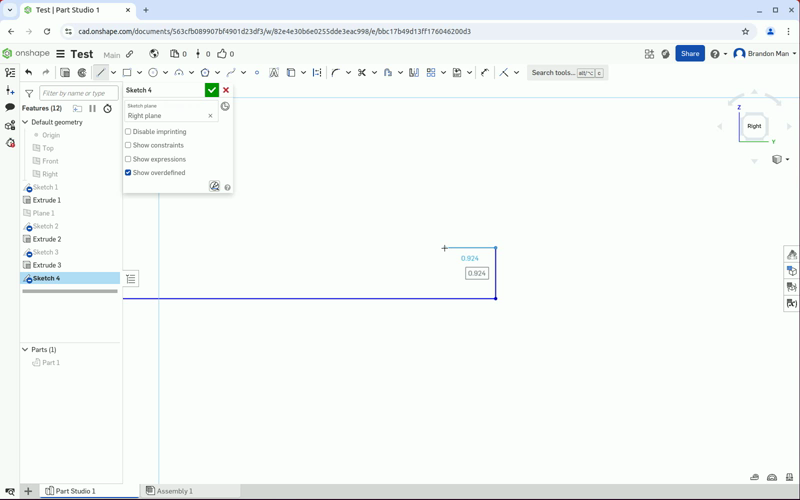
scroll(-6)
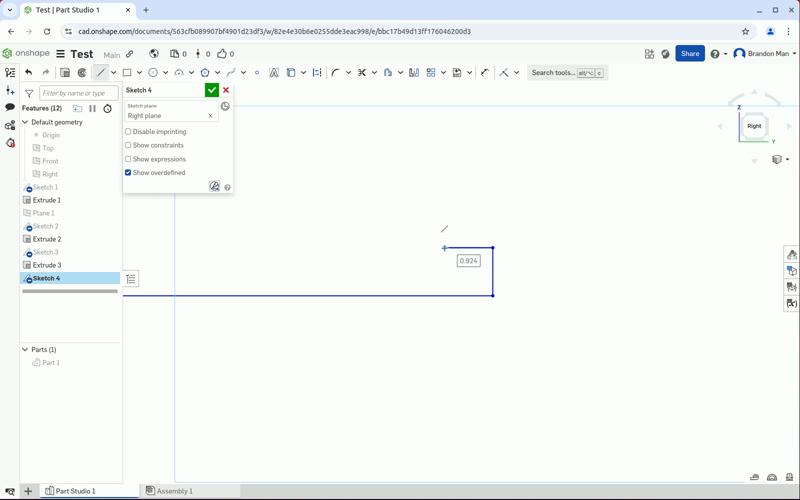
scroll(-6)
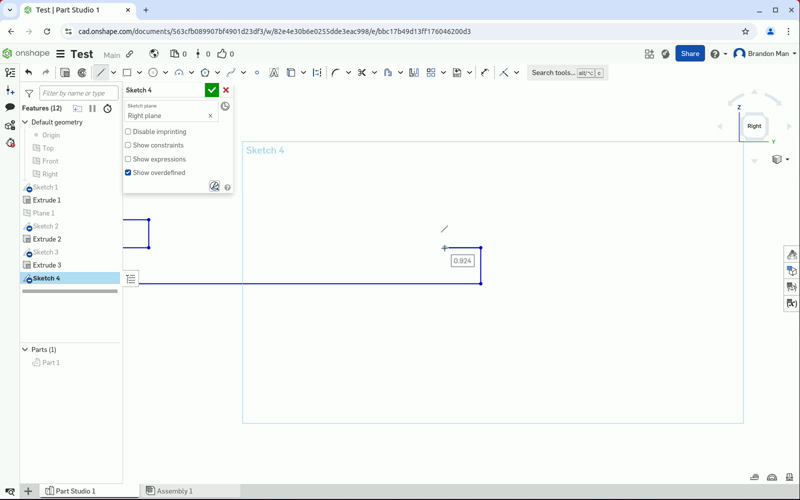
scroll(-6)
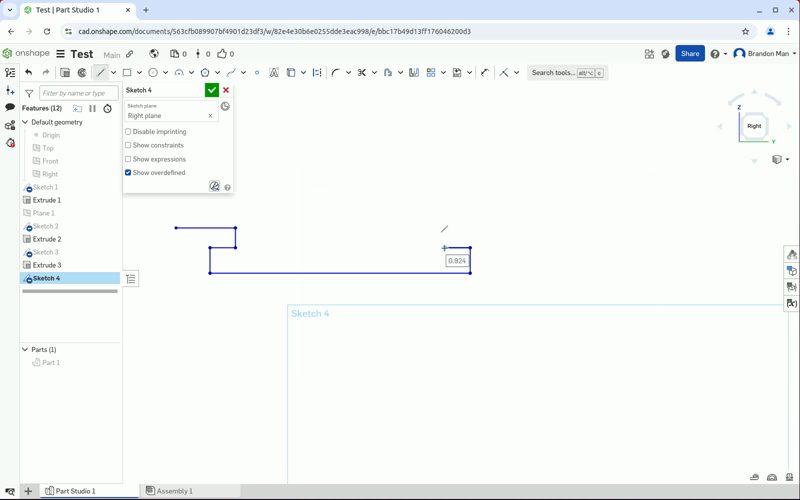
scroll(-6)
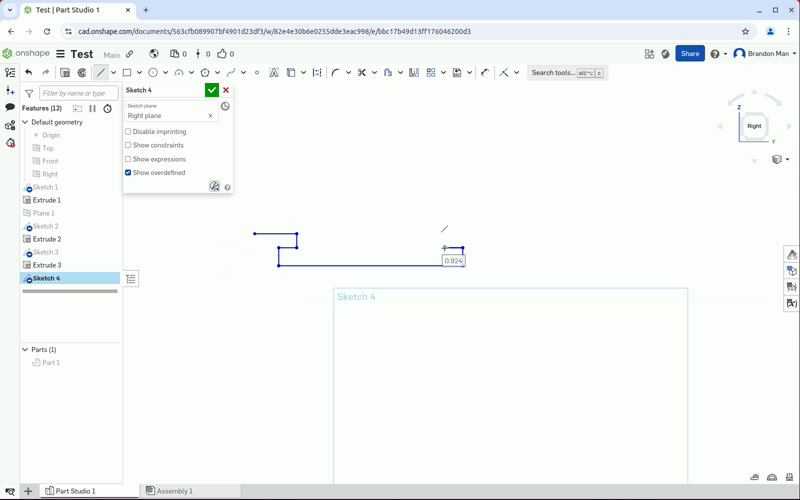
scroll(-6)
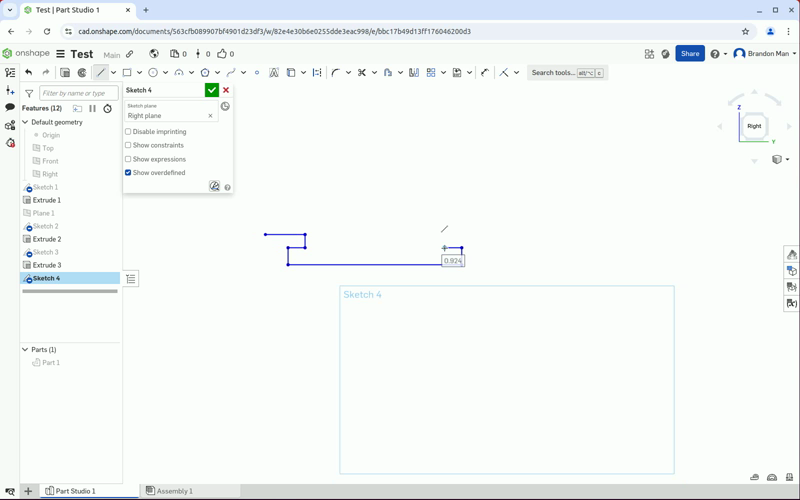
scroll(-6)
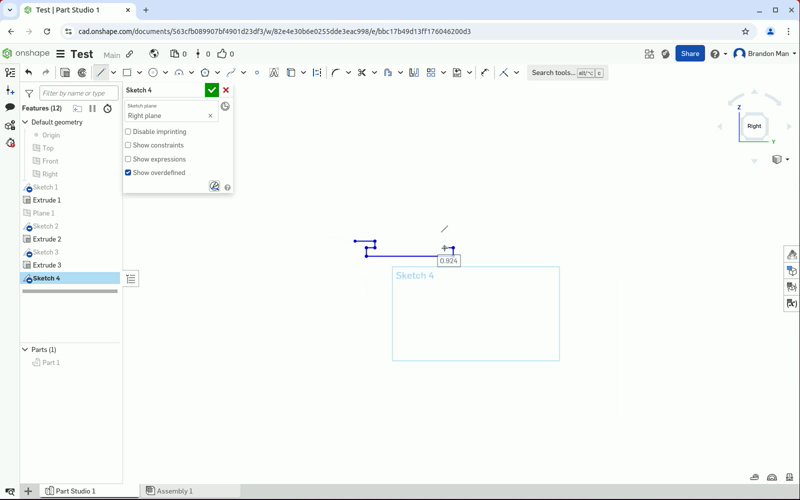
scroll(-6)
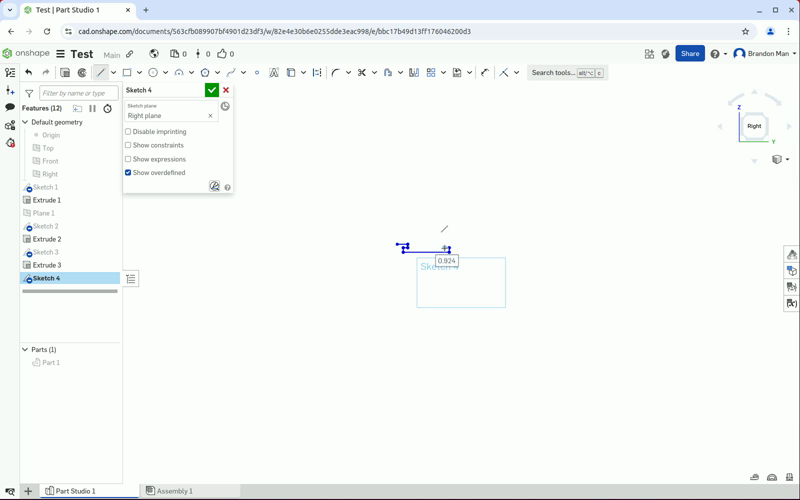
key_up(shift)
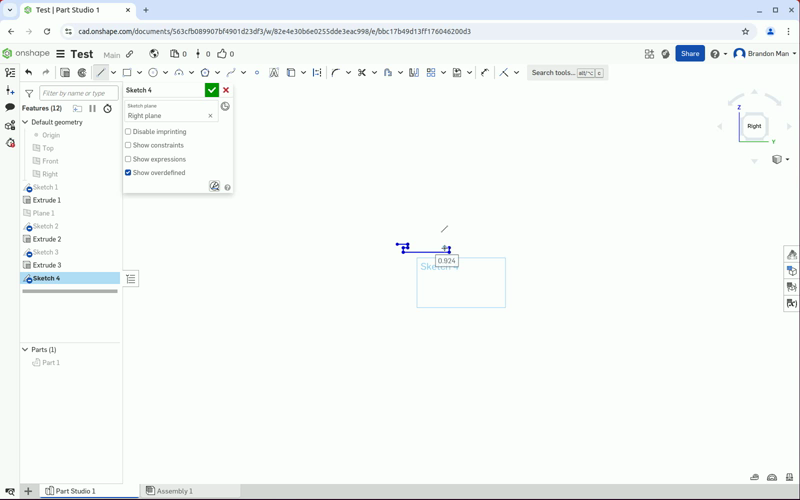
key_down(shift)
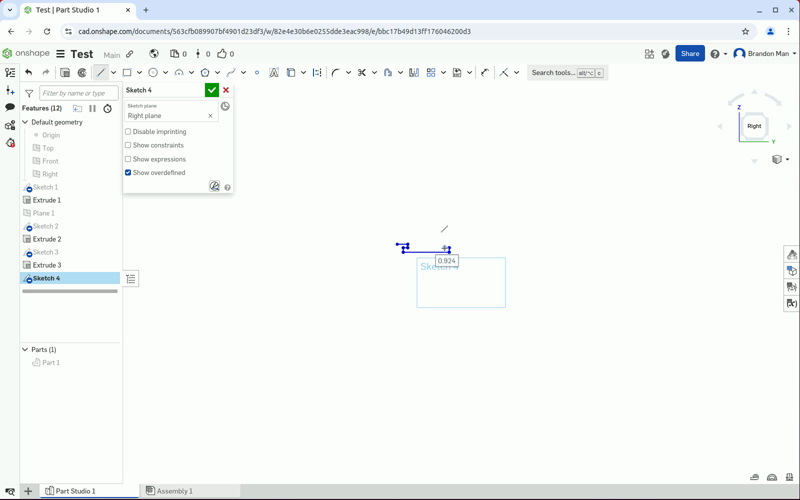
mouse_move(474, 247)
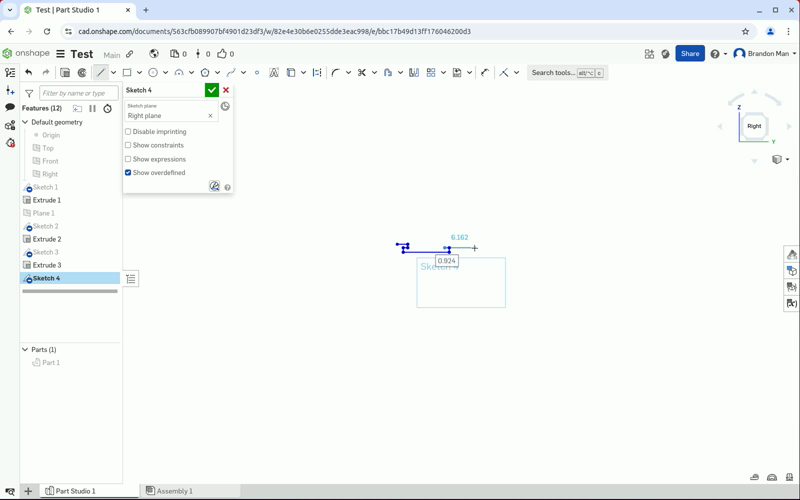
mouse_move(444, 244)
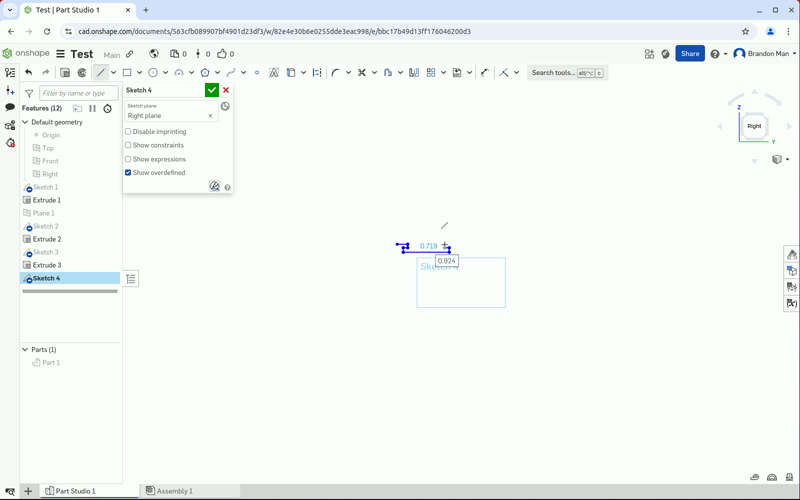
scroll(6)
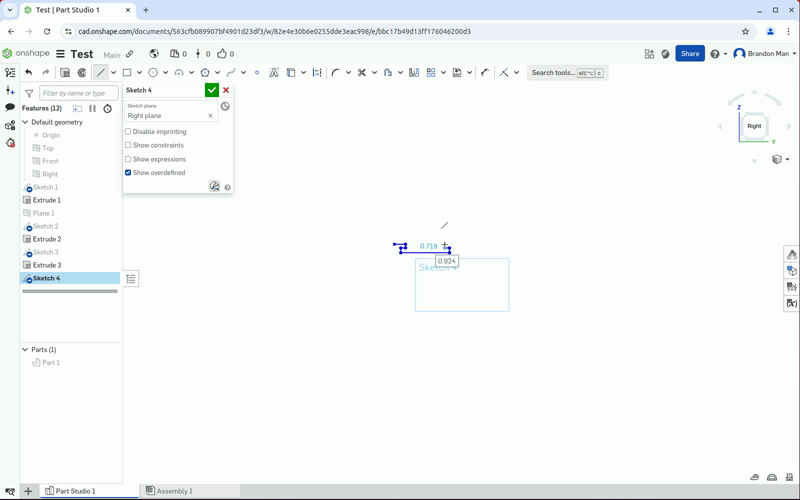
scroll(6)
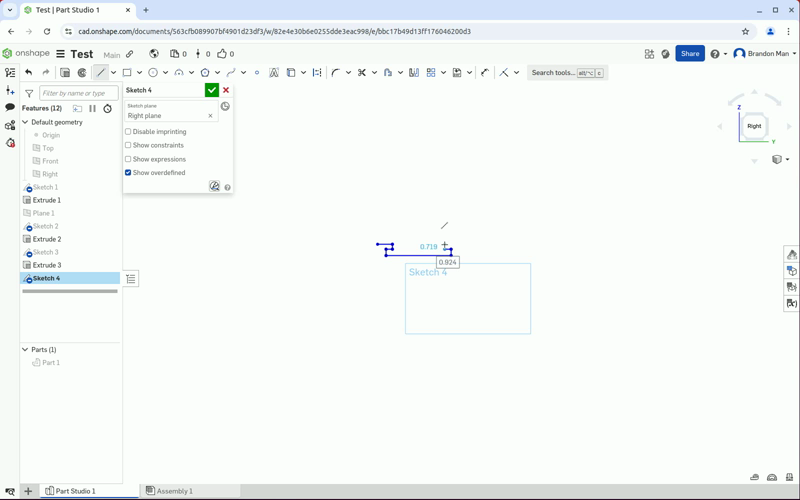
scroll(6)
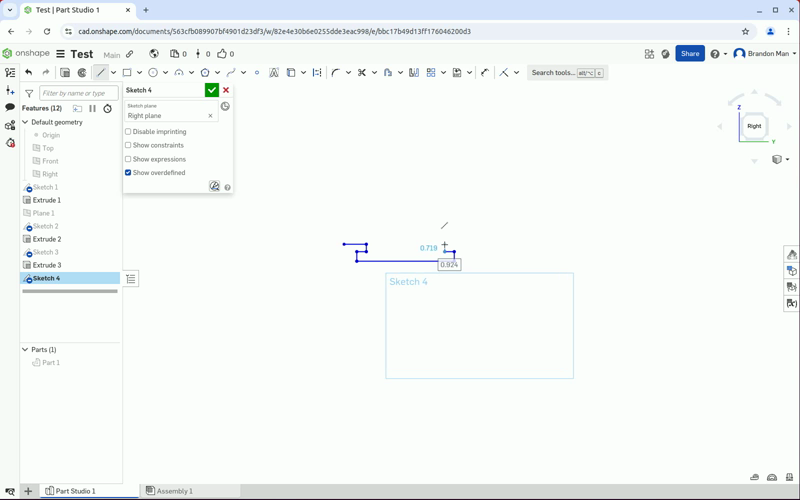
scroll(6)
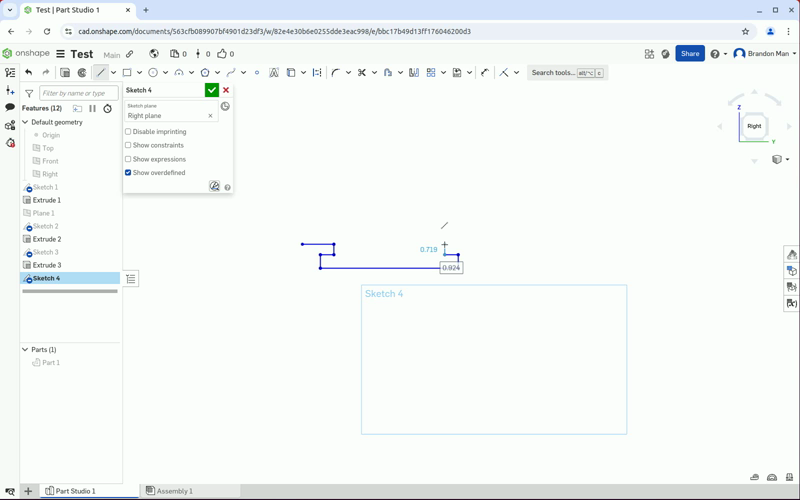
scroll(6)
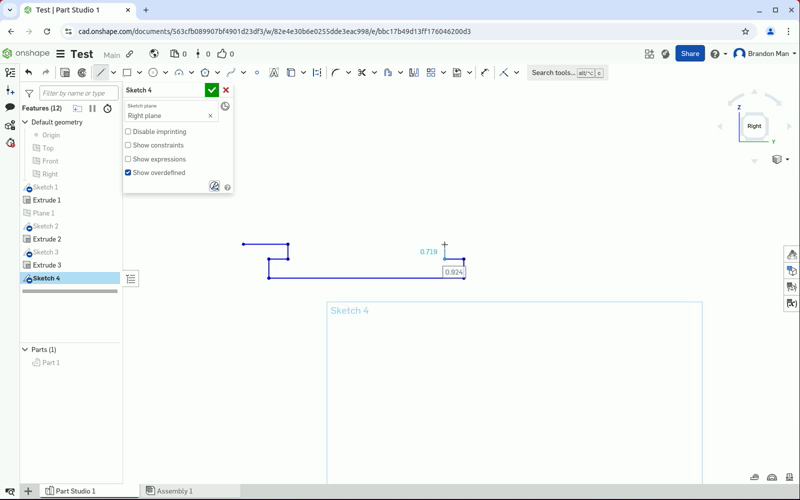
scroll(6)
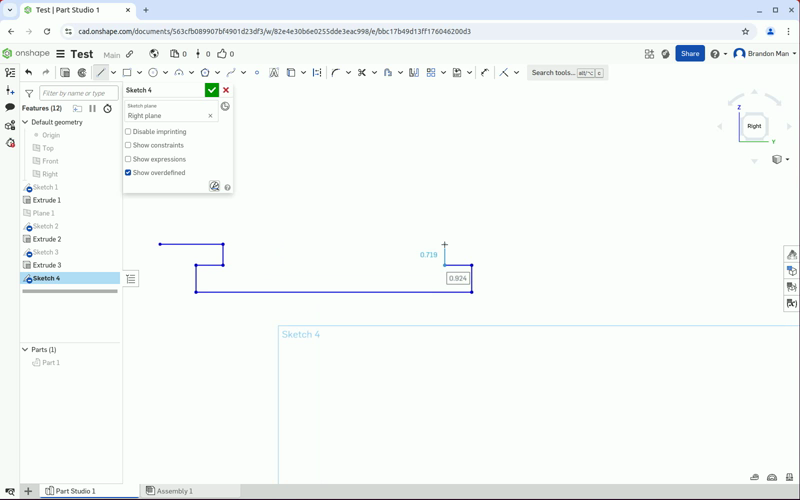
scroll(6)
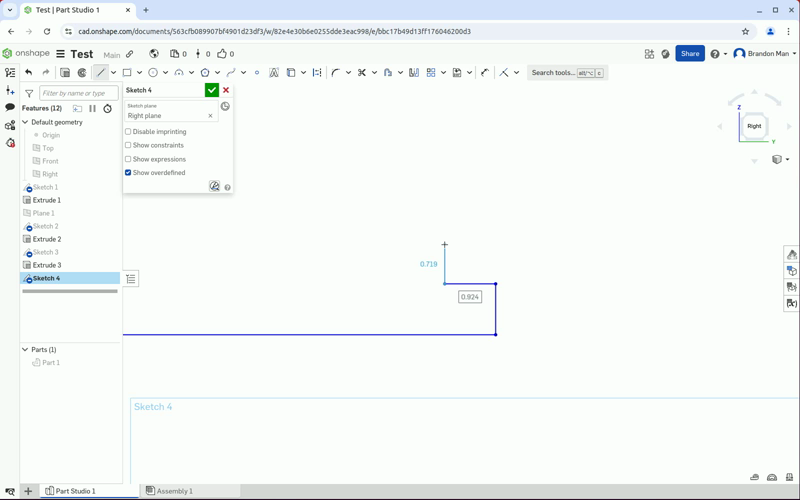
click(444, 244)
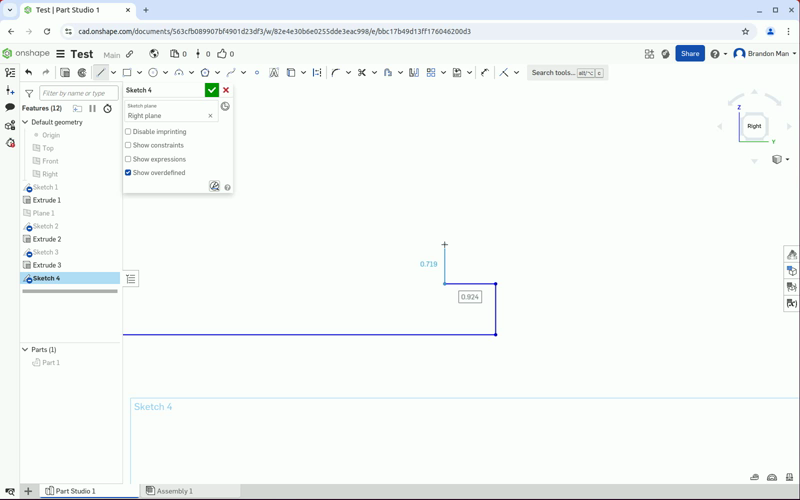
scroll(-6)
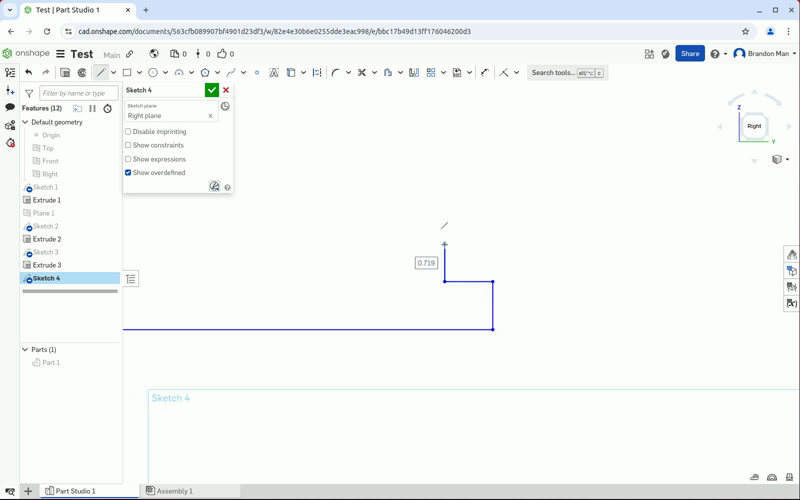
scroll(-6)
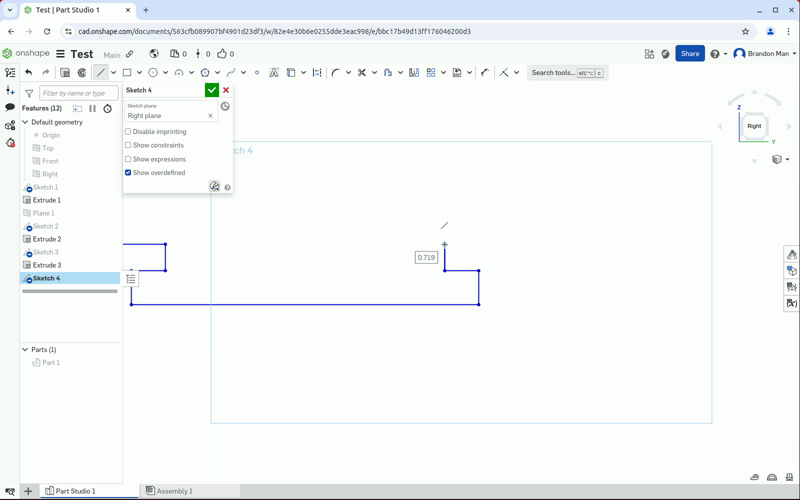
scroll(-6)
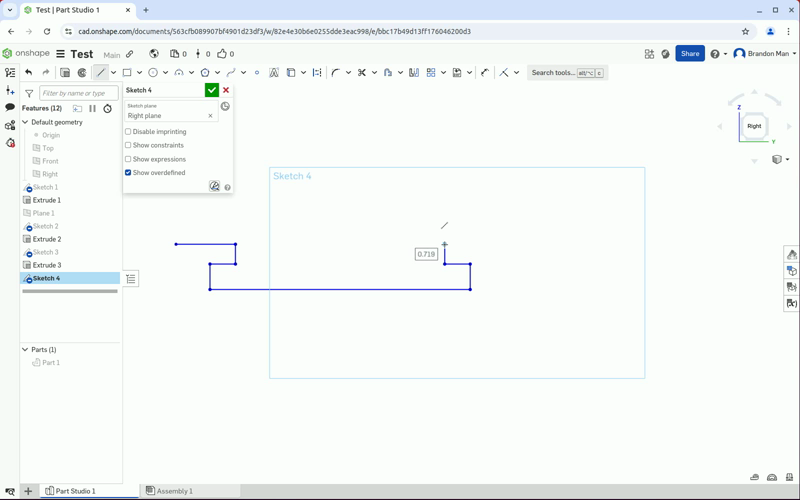
scroll(-6)
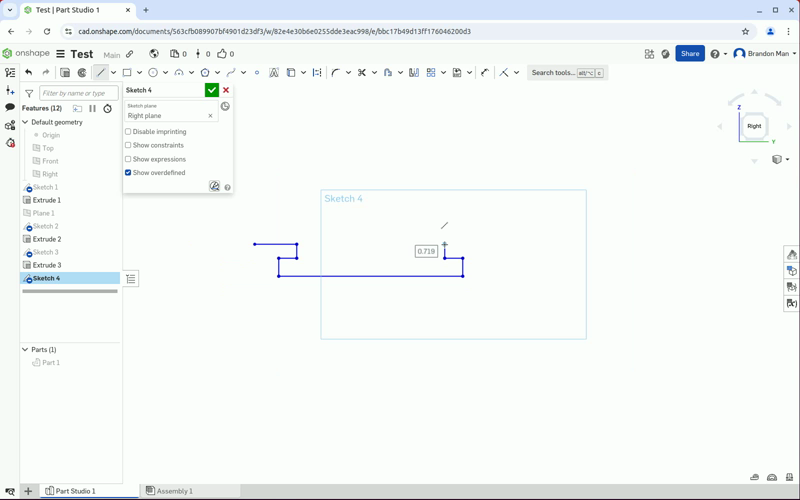
scroll(-6)
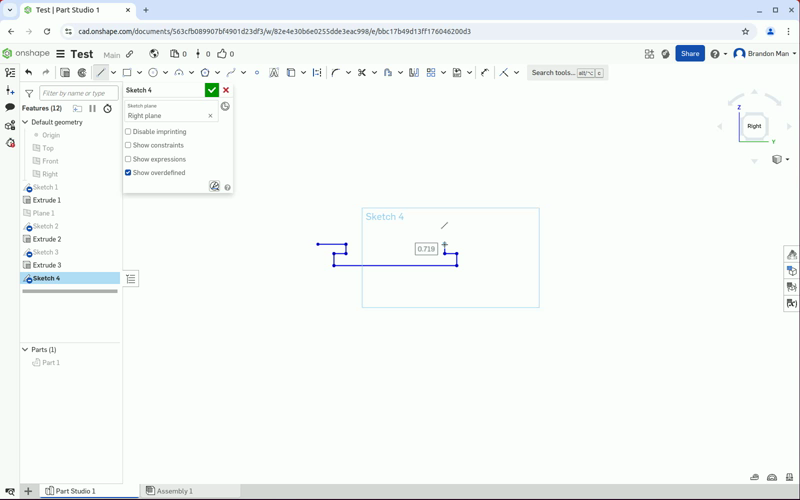
scroll(-6)
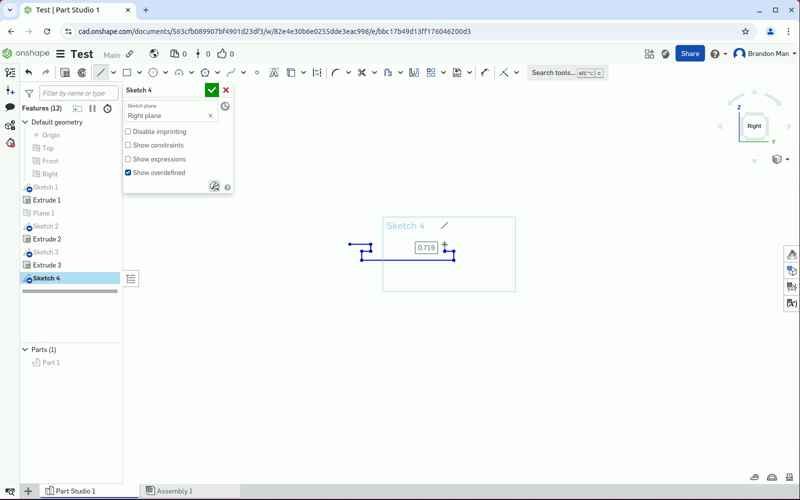
scroll(-6)
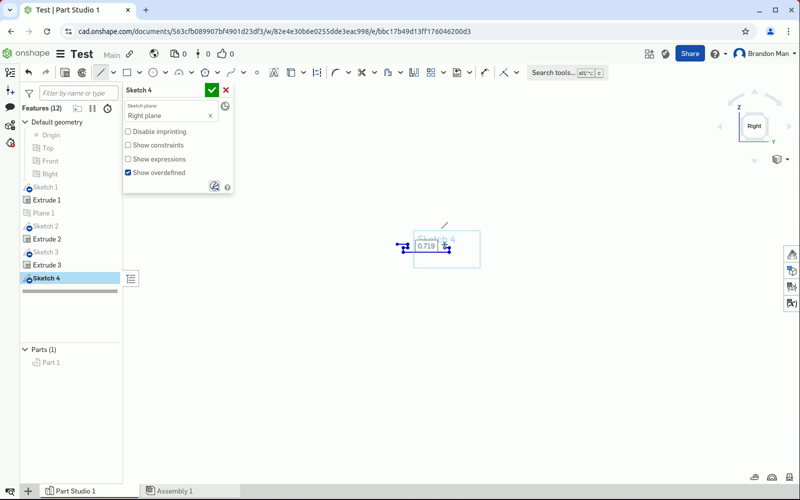
key_up(shift)
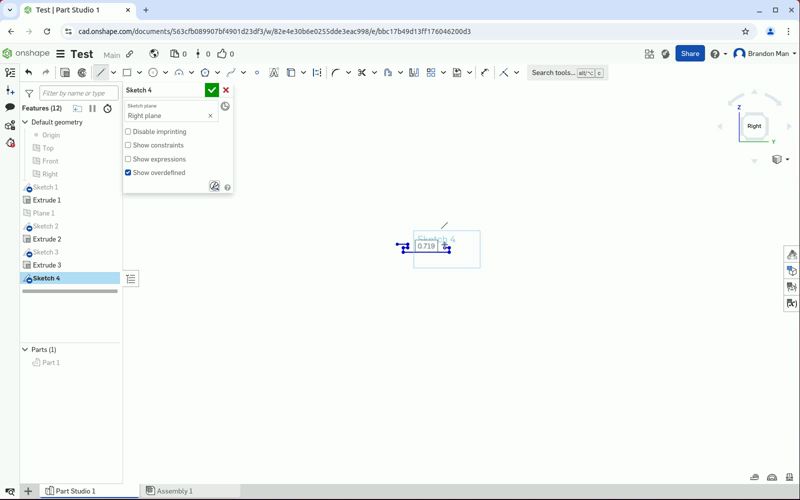
key_down(shift)
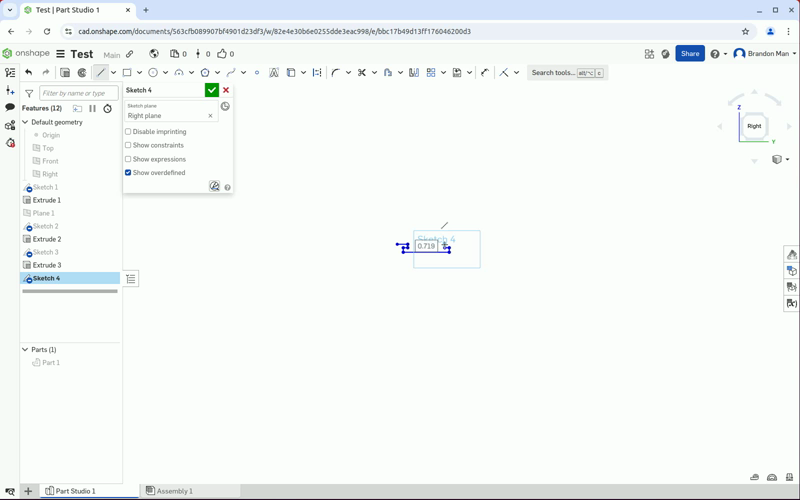
mouse_move(474, 244)
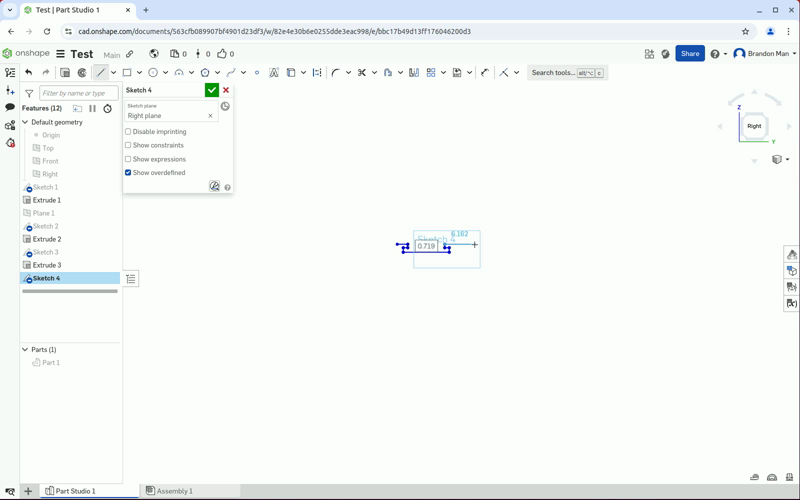
mouse_move(454, 244)
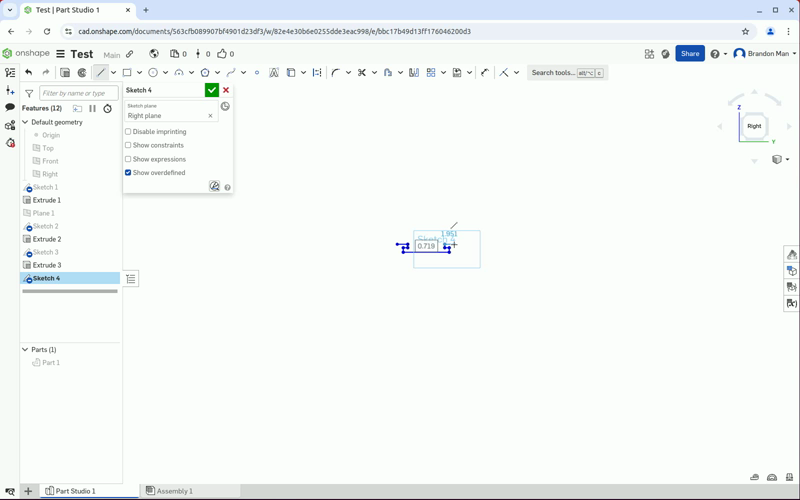
click(454, 244)
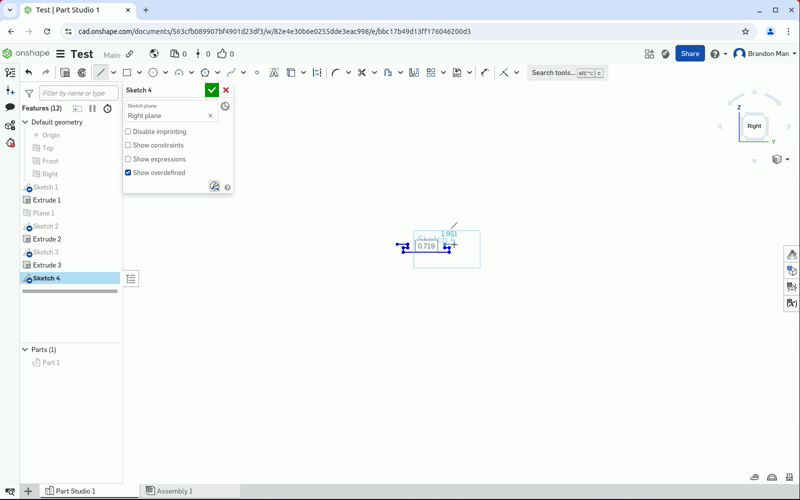
key_up(shift)
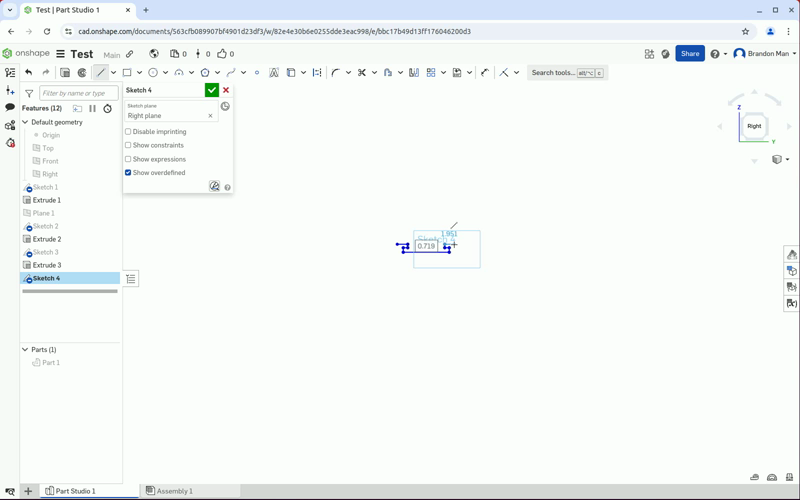
key_down(shift)
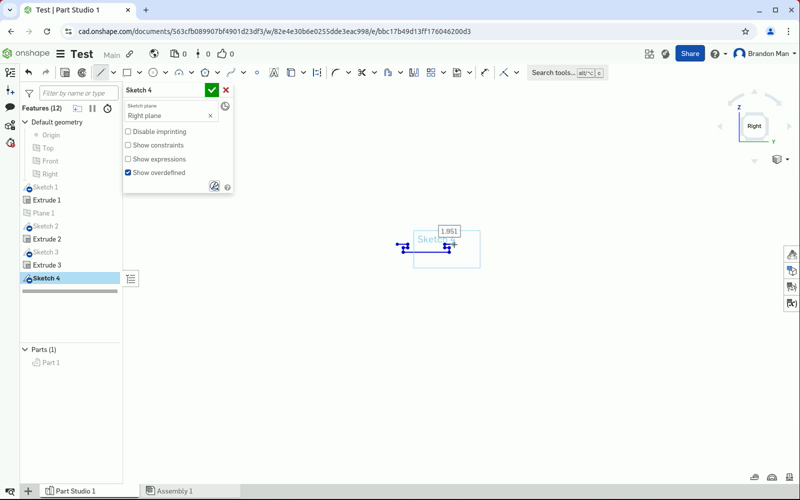
mouse_move(484, 244)
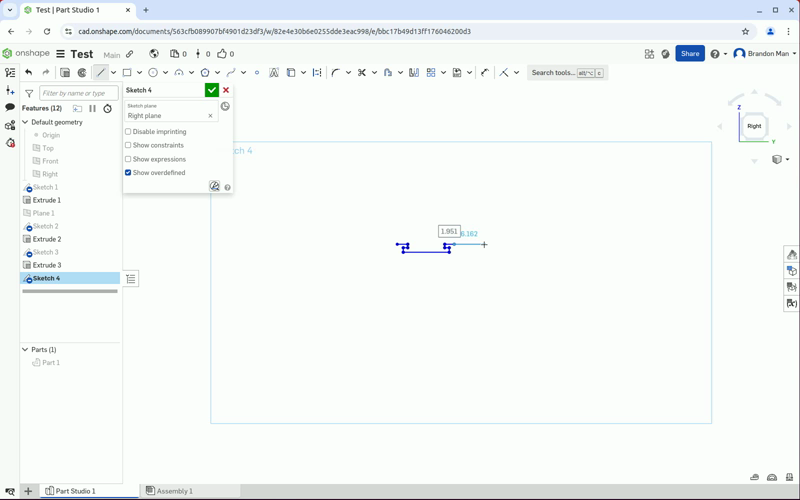
mouse_move(454, 239)
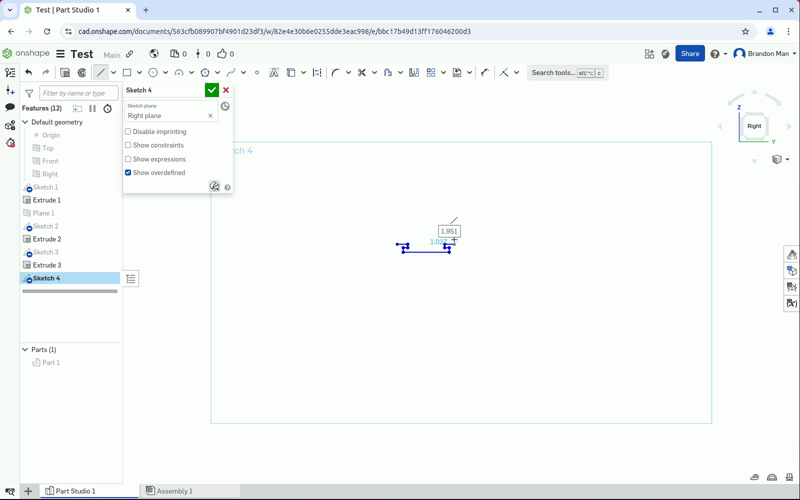
scroll(6)
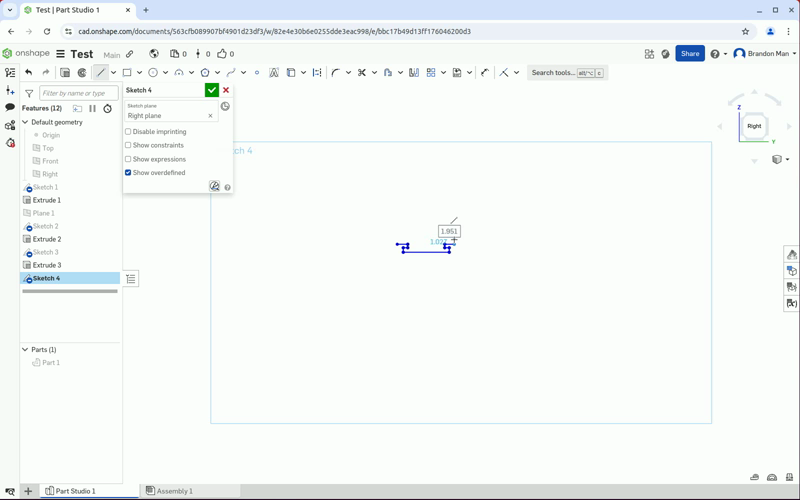
scroll(6)
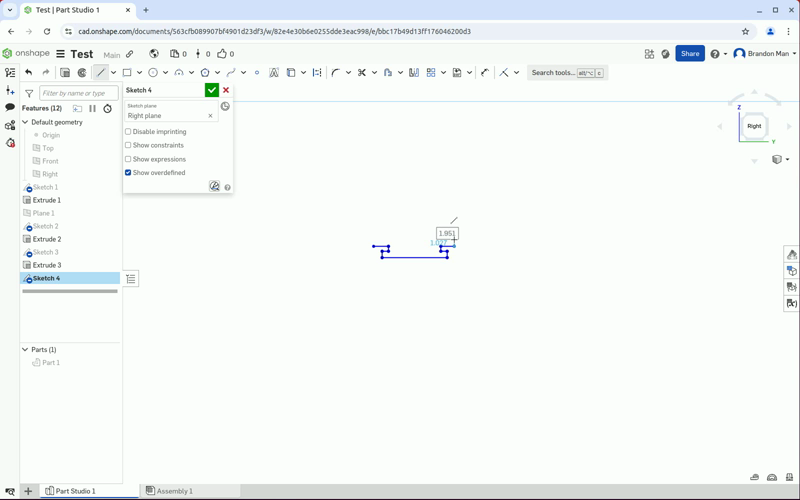
scroll(6)
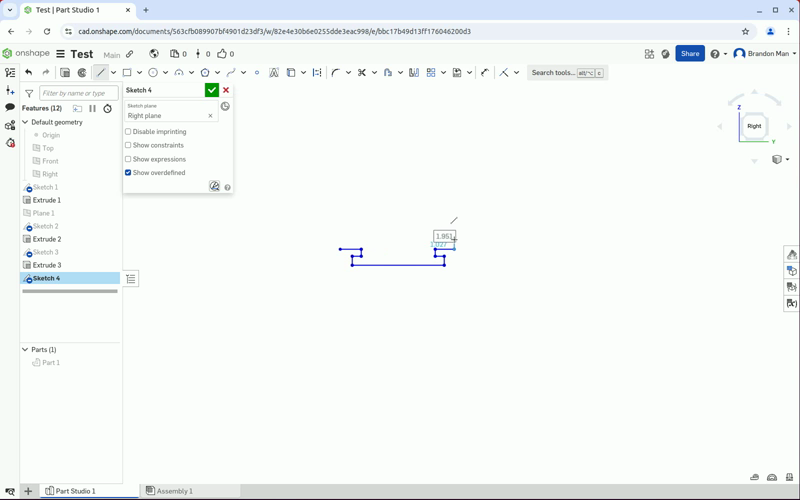
scroll(6)
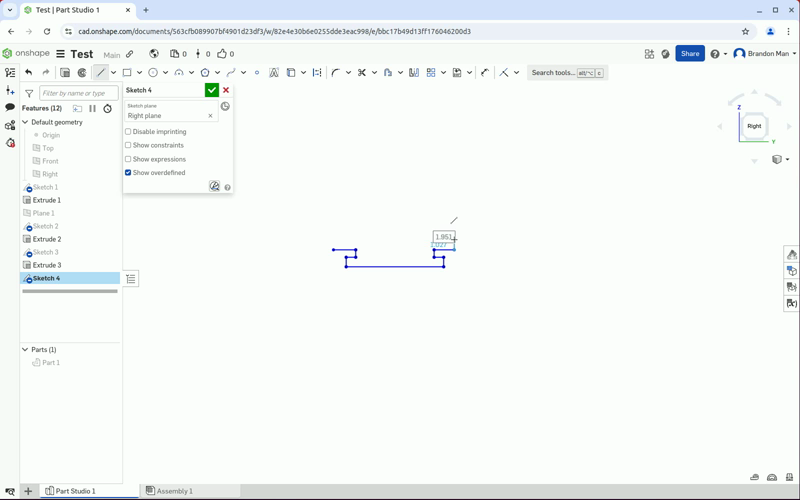
scroll(6)
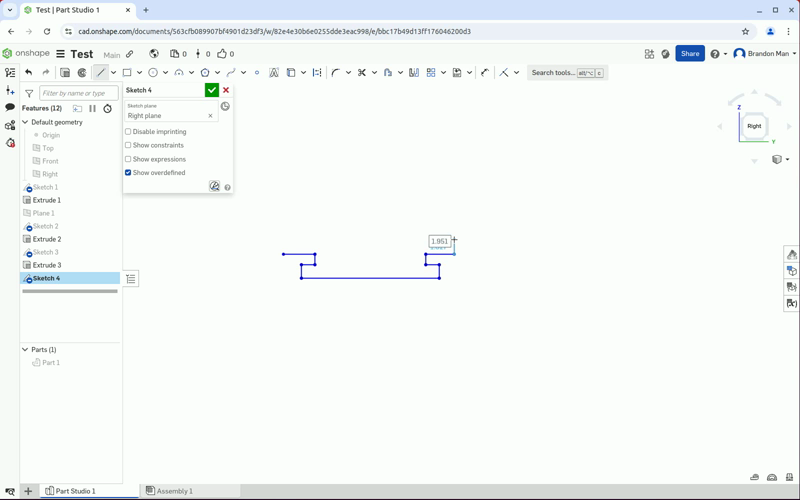
scroll(6)
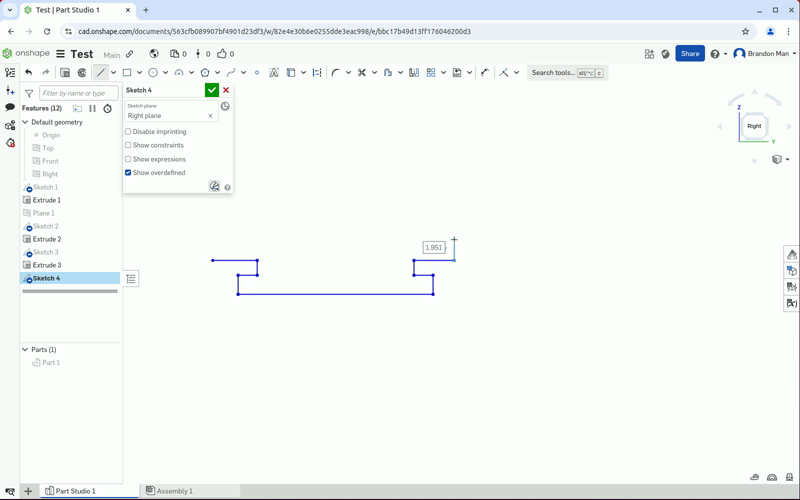
scroll(6)
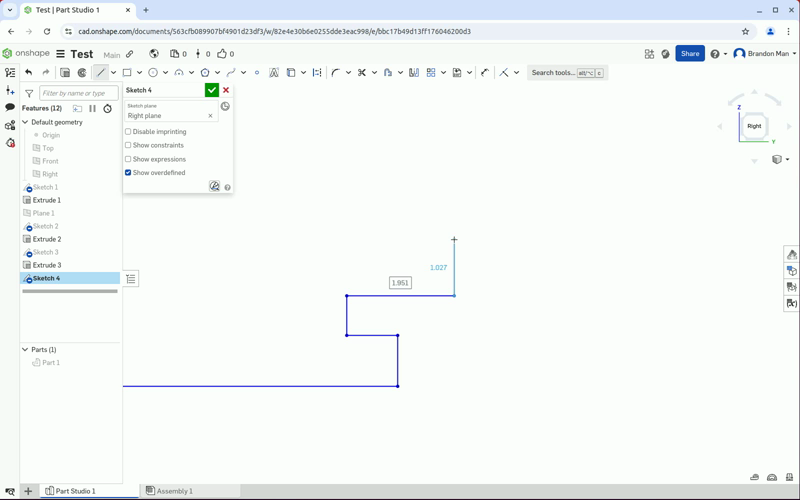
click(454, 239)
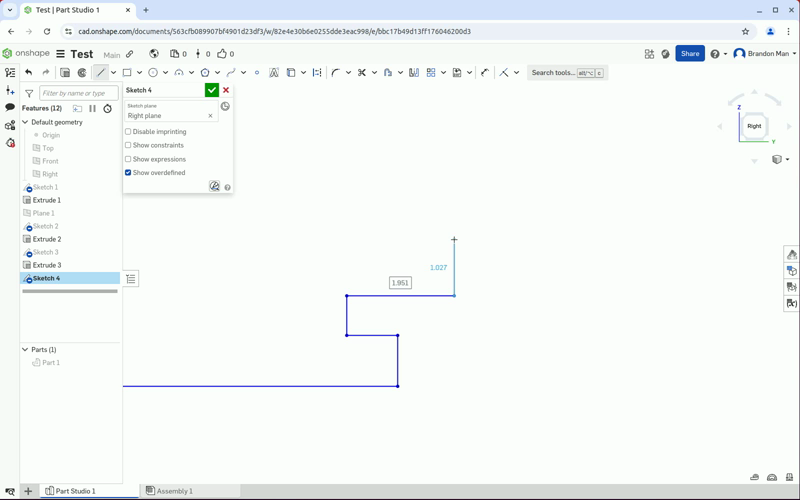
scroll(-6)
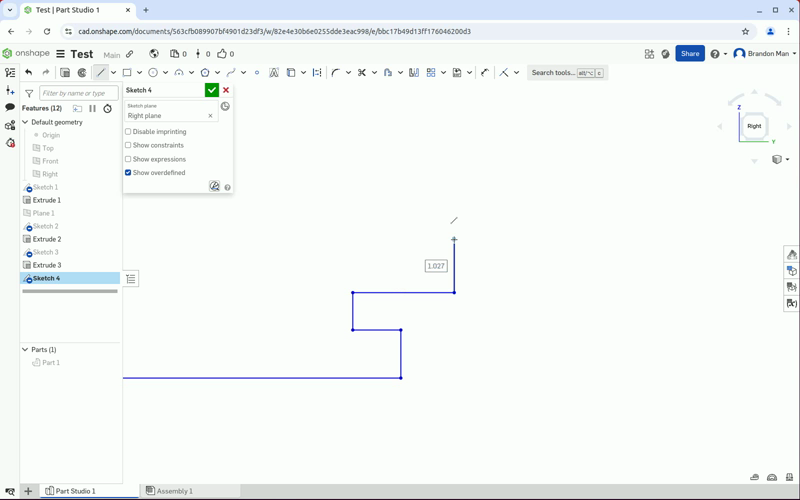
scroll(-6)
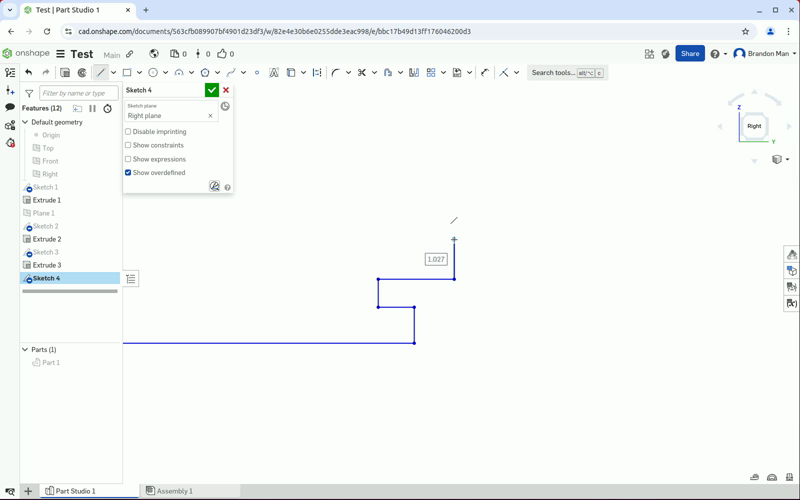
scroll(-6)
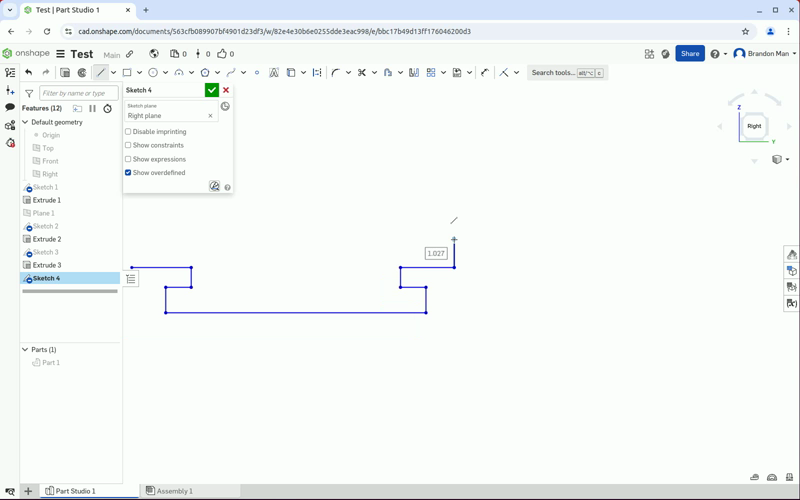
scroll(-6)
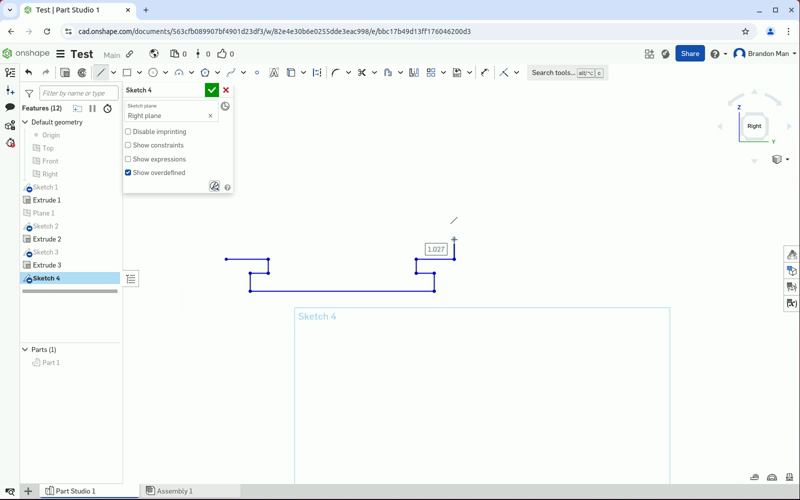
scroll(-6)
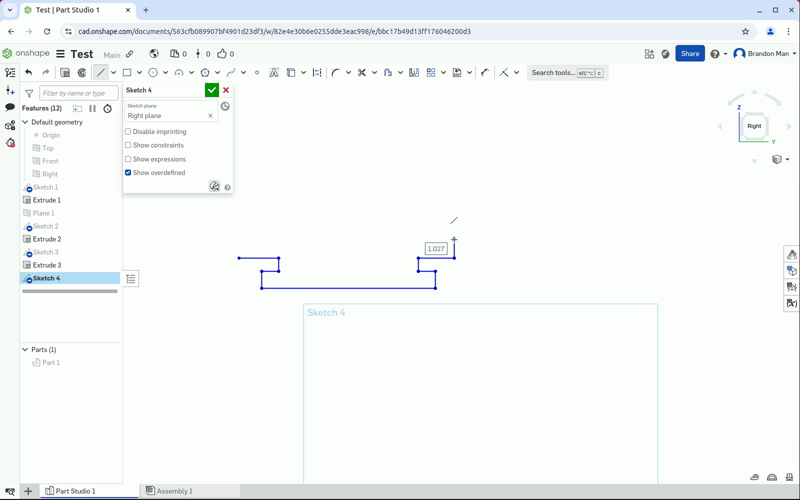
scroll(-6)
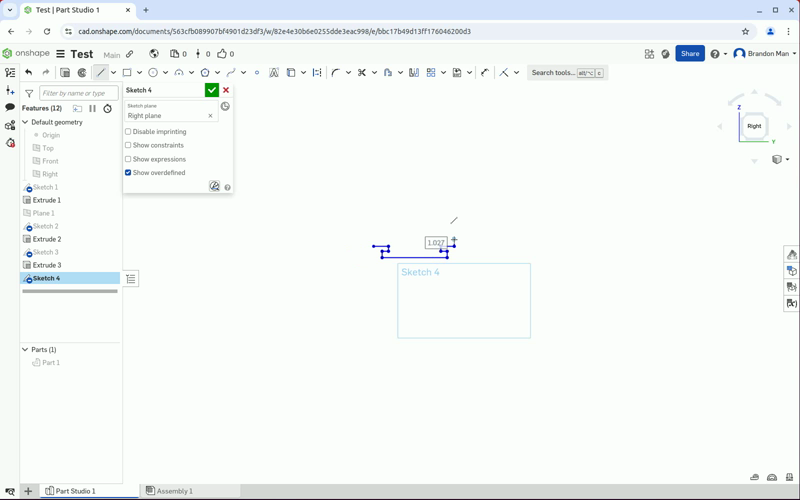
scroll(-6)
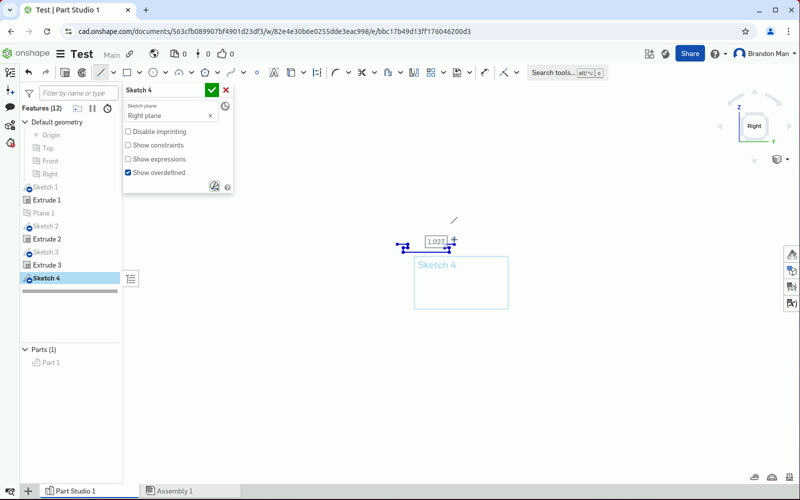
key_up(shift)
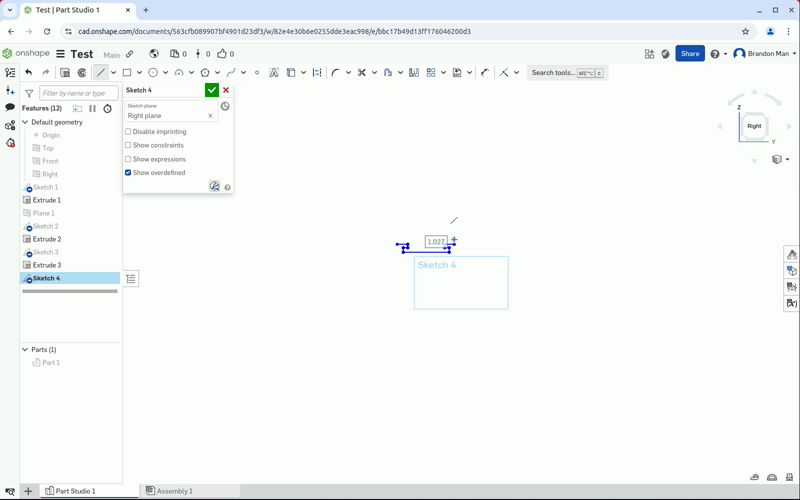
key_down(shift)
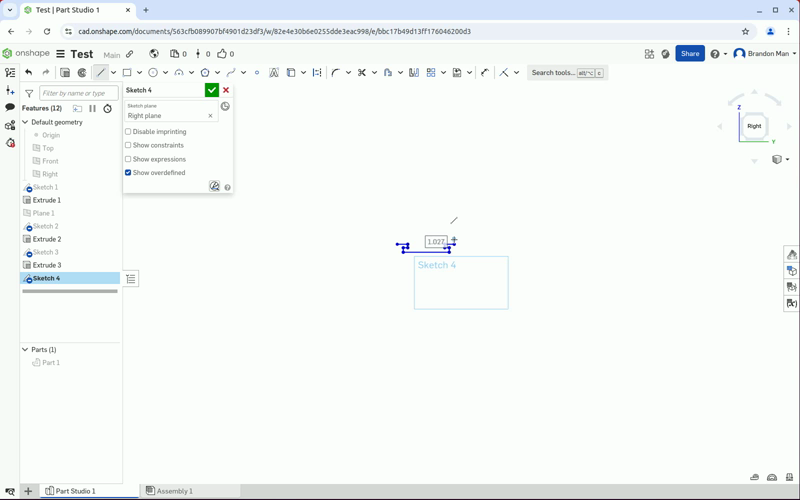
mouse_move(484, 239)
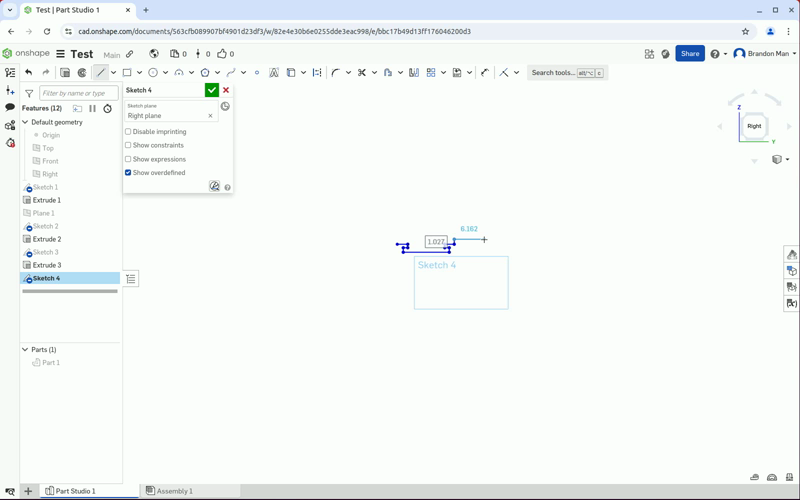
mouse_move(397, 239)
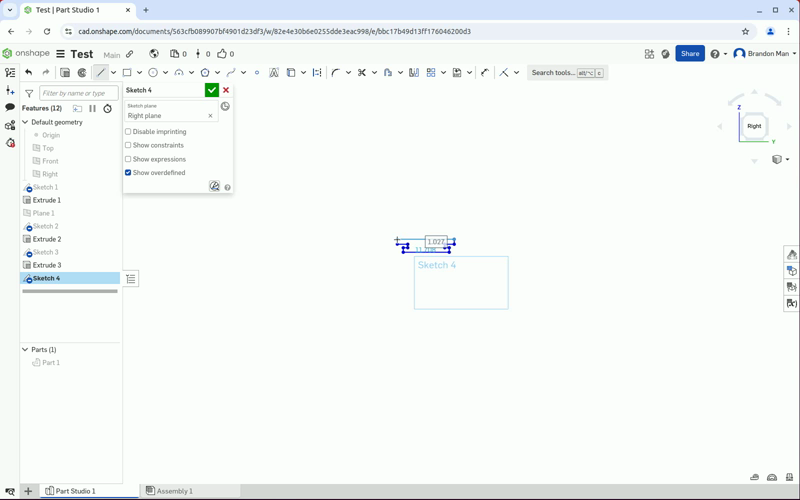
click(397, 239)
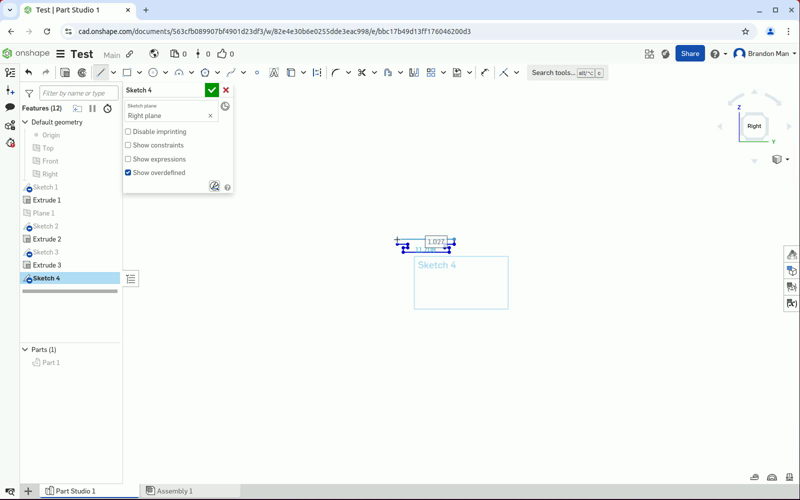
key_up(shift)
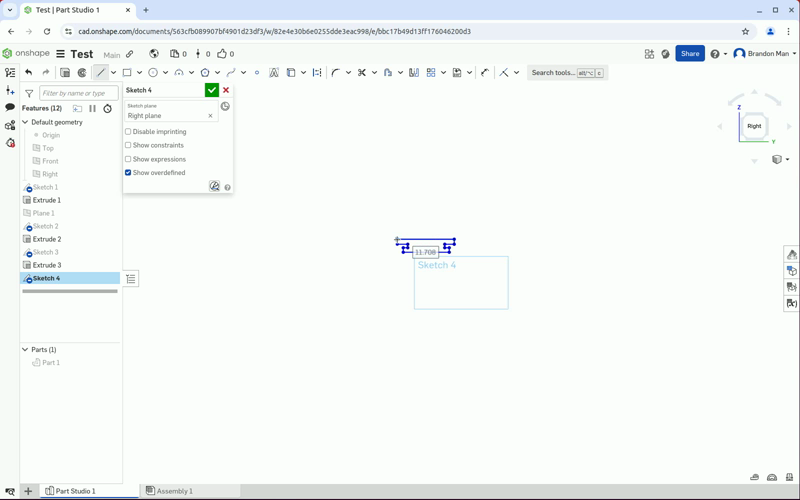
mouse_move(427, 239)
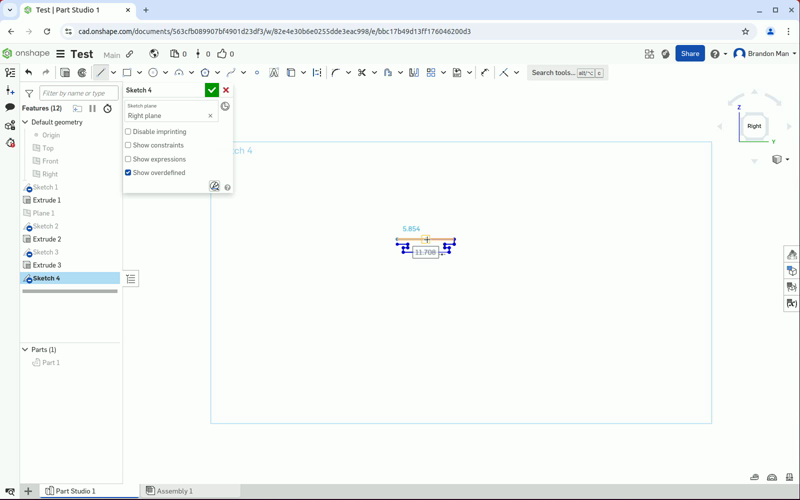
key_down(shift)
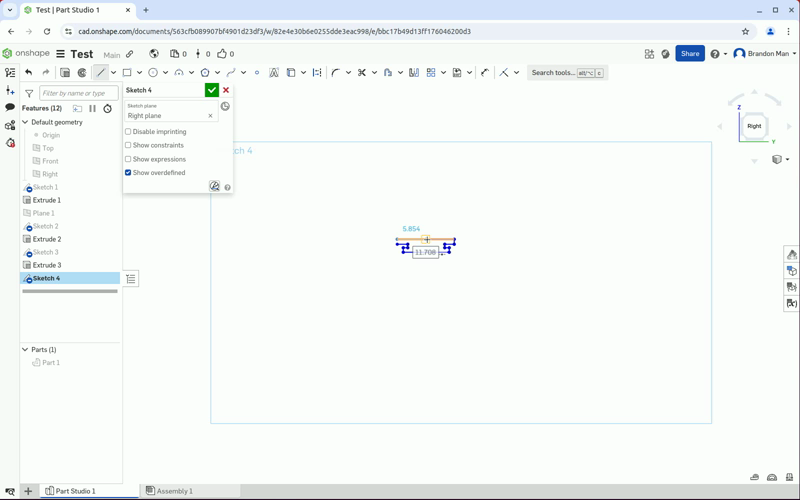
mouse_move(397, 244)
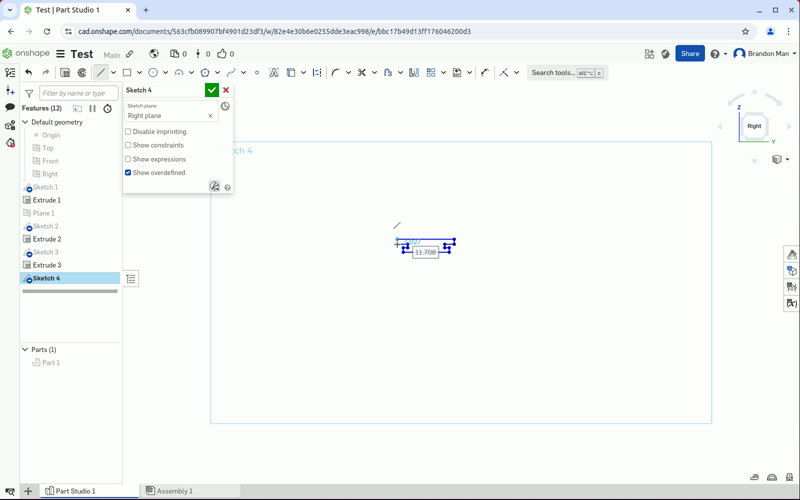
scroll(6)
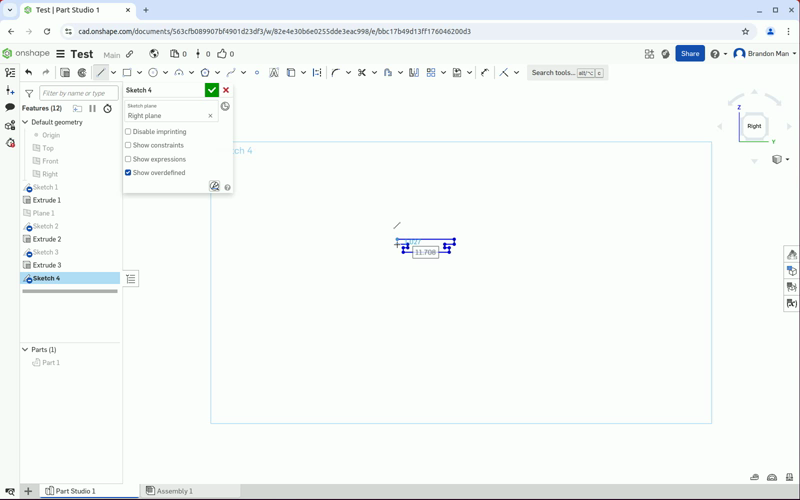
scroll(6)
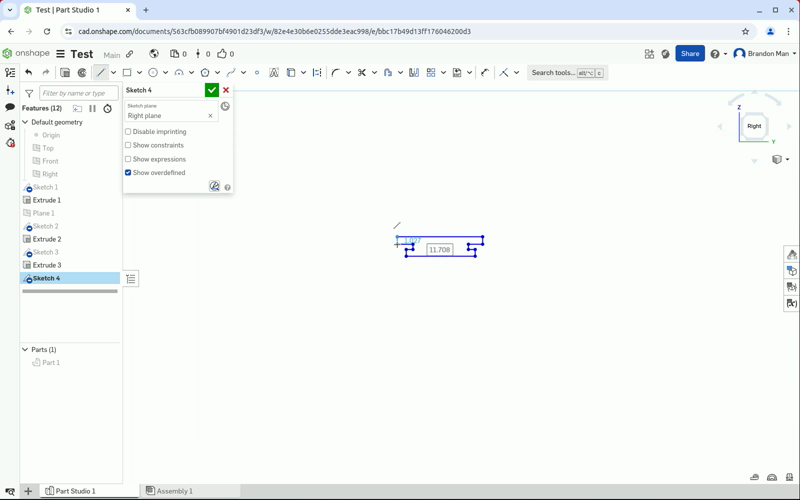
scroll(6)
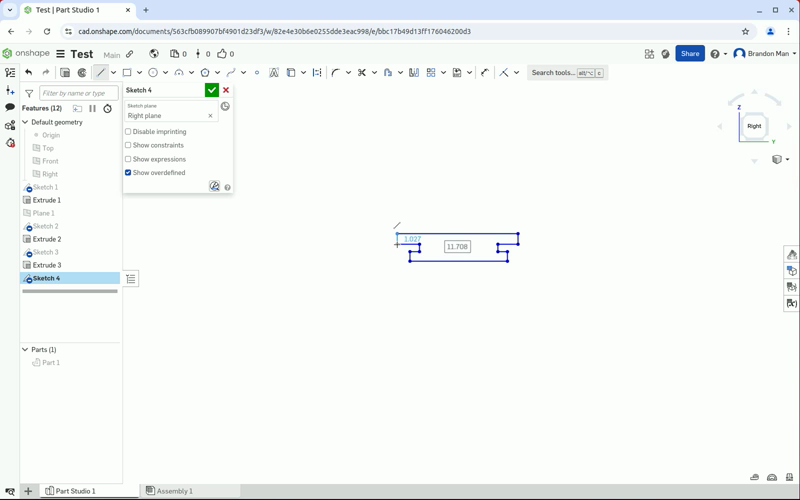
scroll(6)
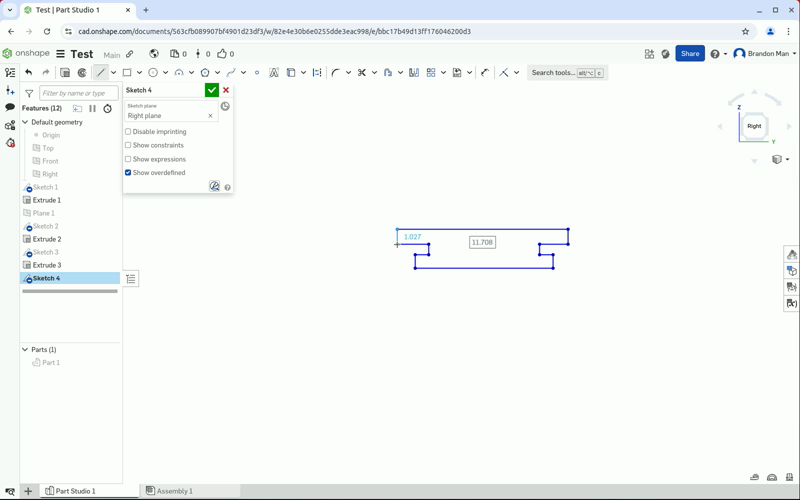
scroll(6)
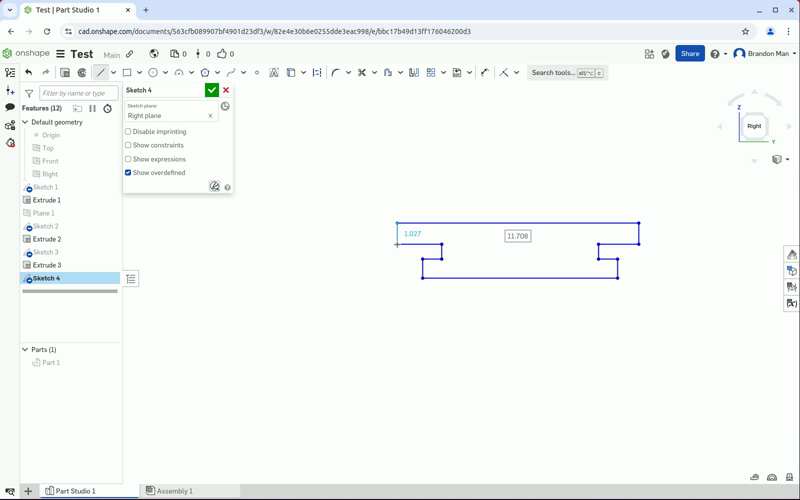
scroll(6)
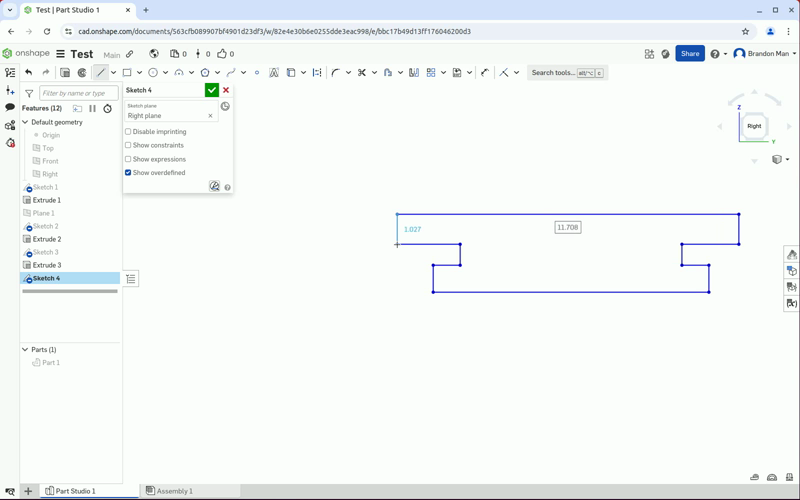
scroll(6)
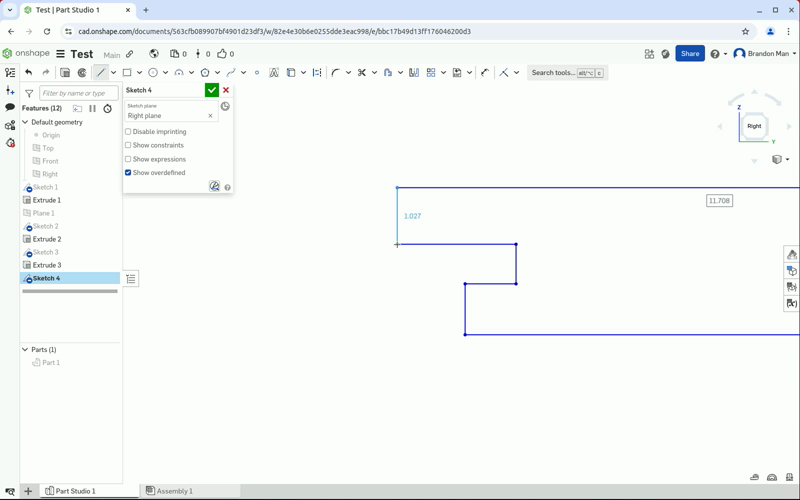
key_up(shift)
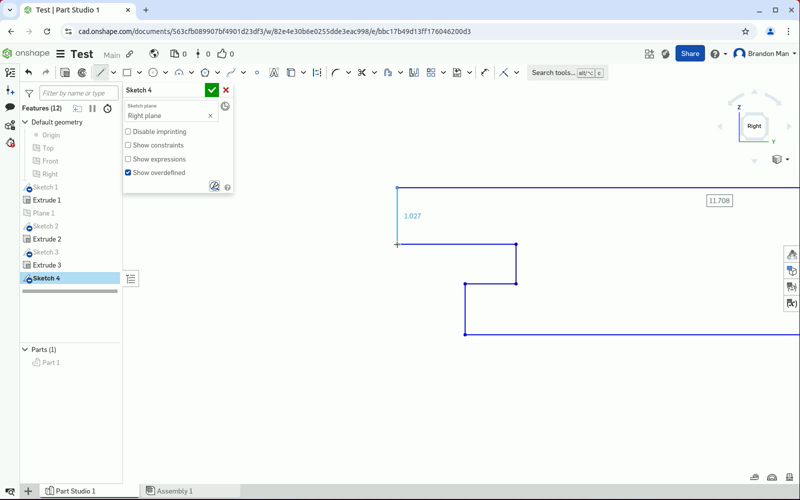
click(397, 244)
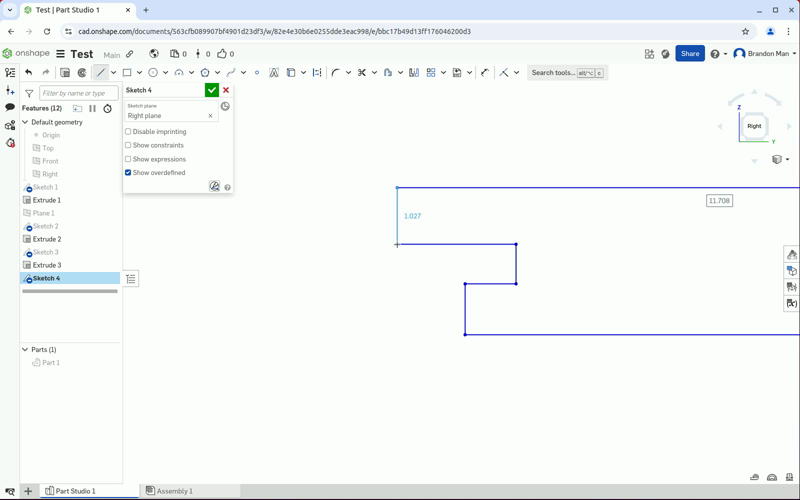
scroll(-6)
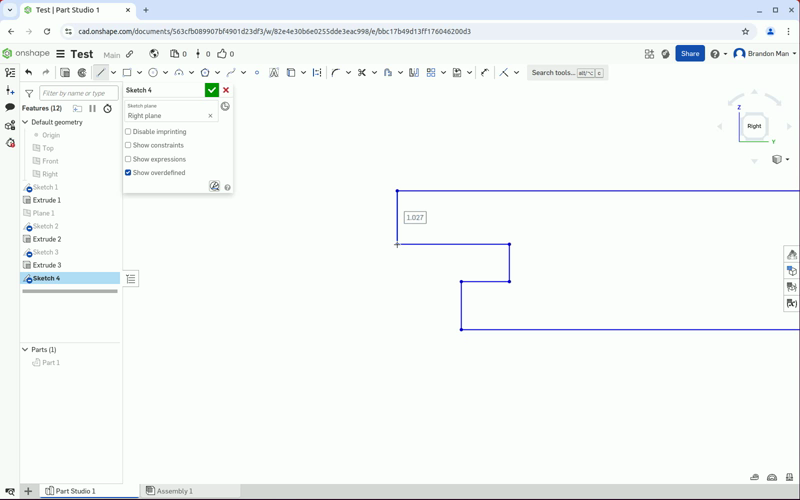
scroll(-6)
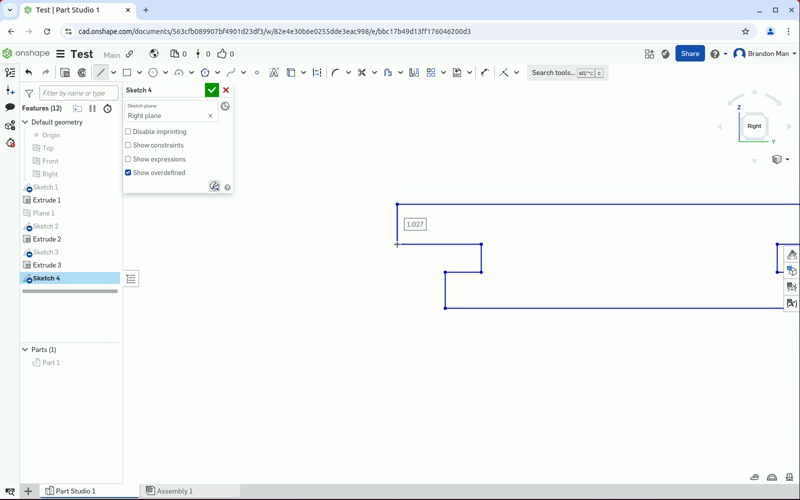
scroll(-6)
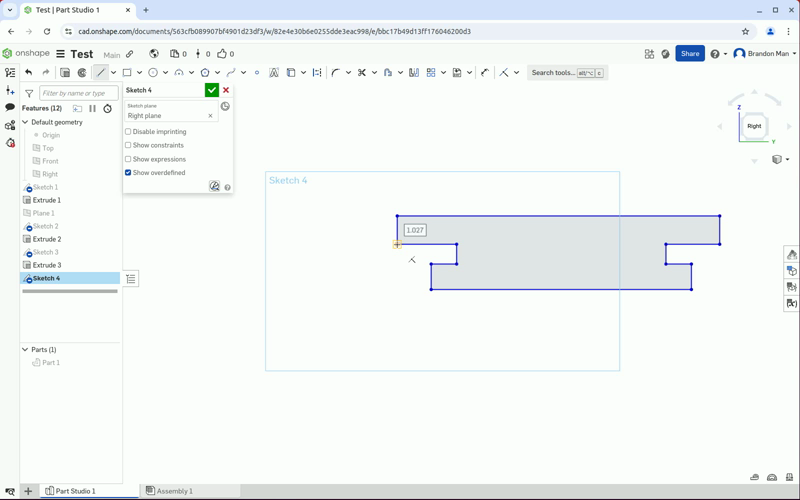
scroll(-6)
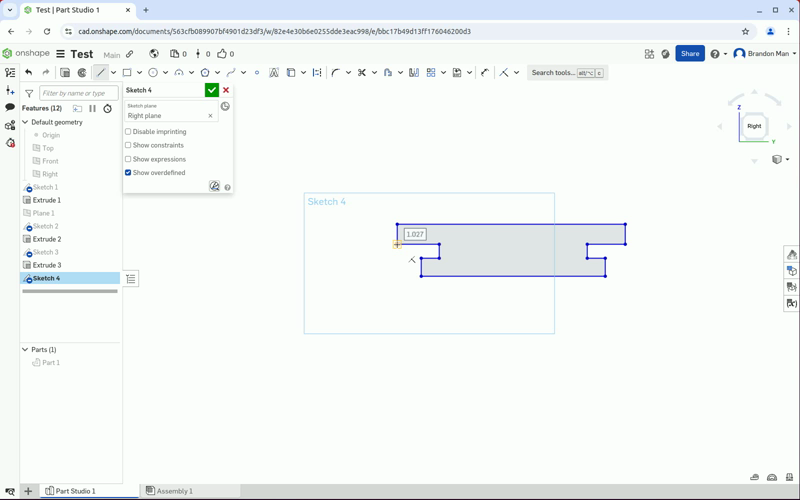
scroll(-6)
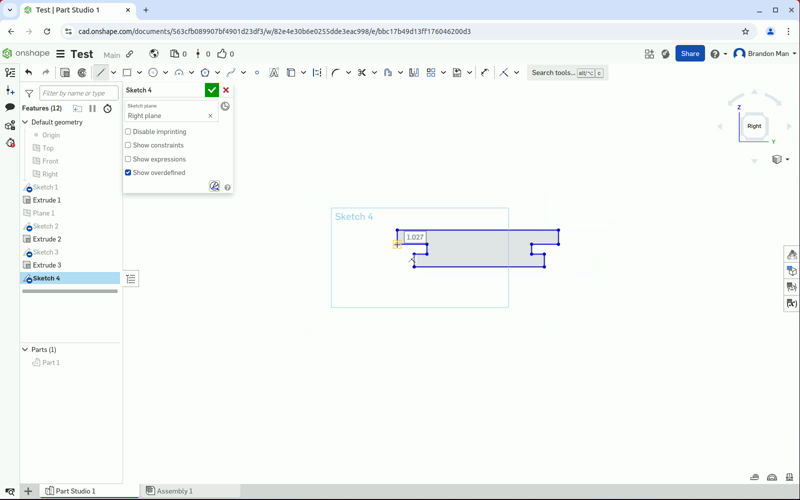
scroll(-6)
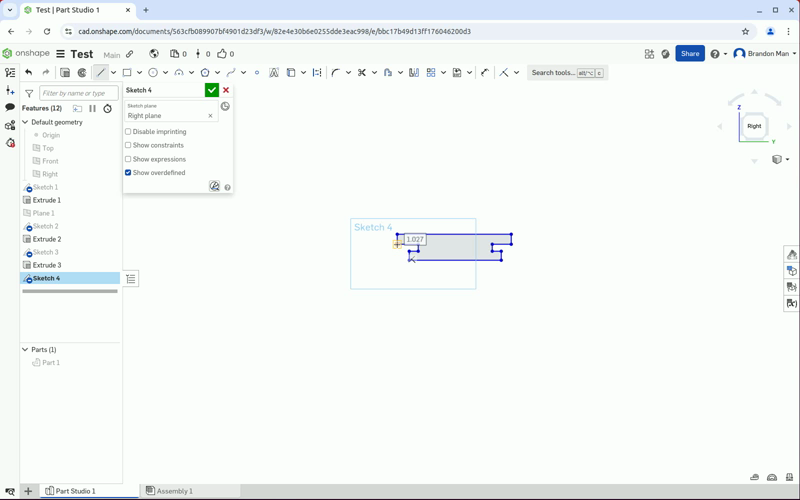
scroll(-6)
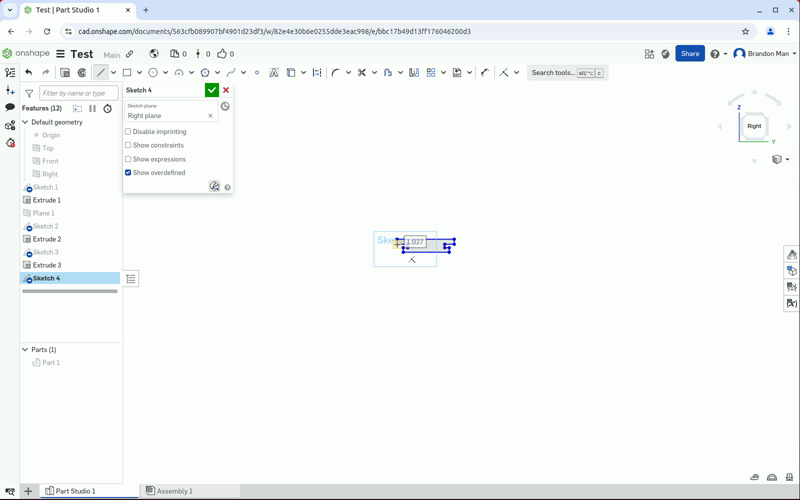
key(esc)
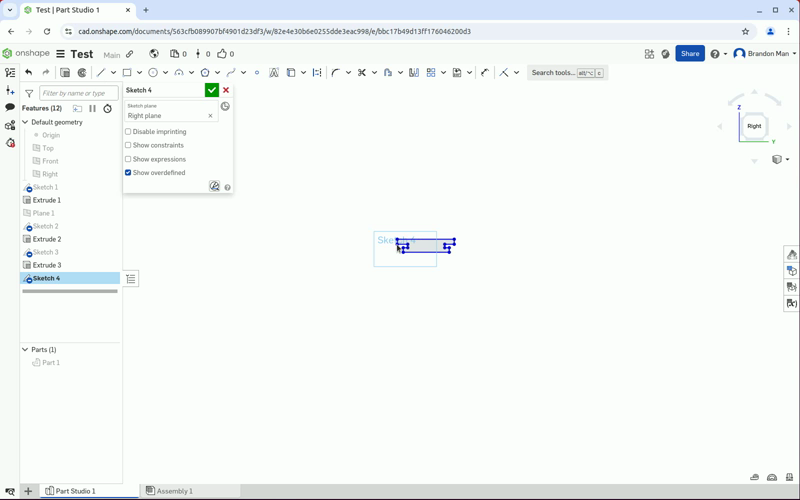
mouse_move(422, 243)
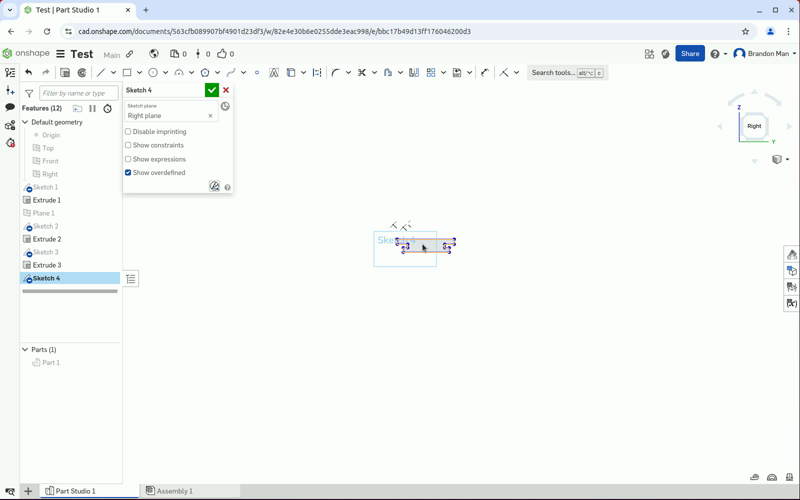
scroll(6)
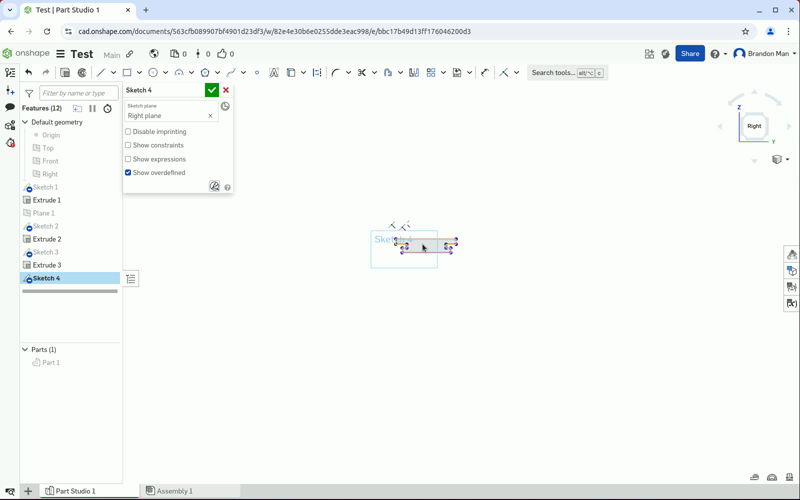
scroll(6)
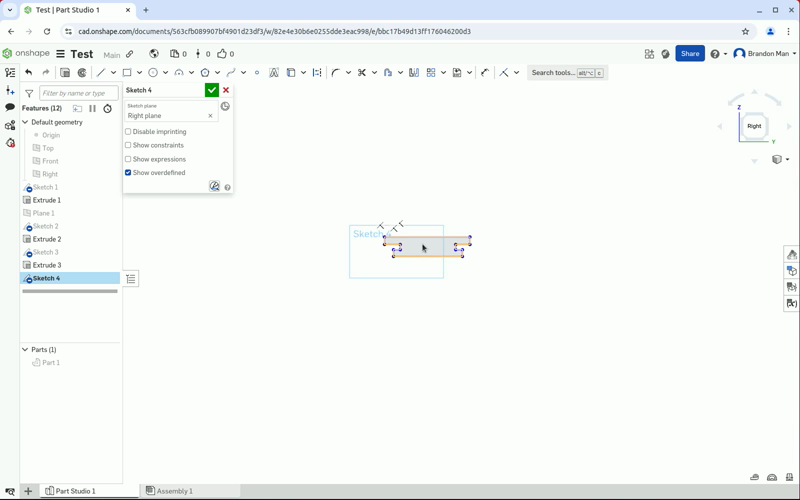
scroll(6)
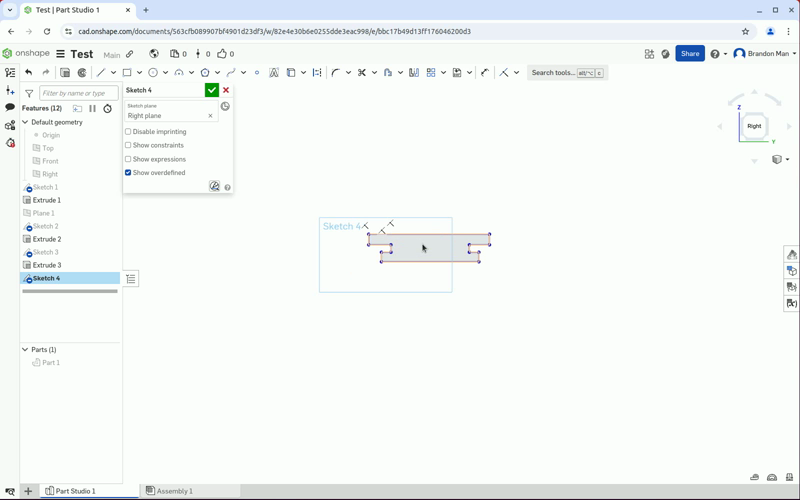
scroll(6)
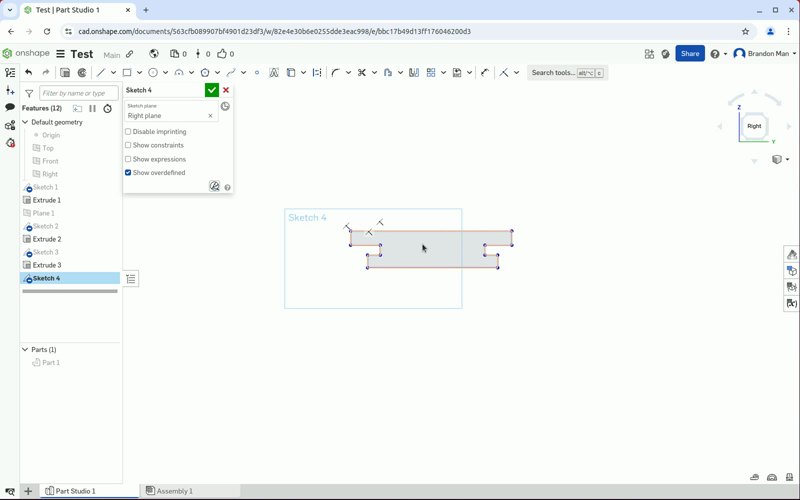
scroll(6)
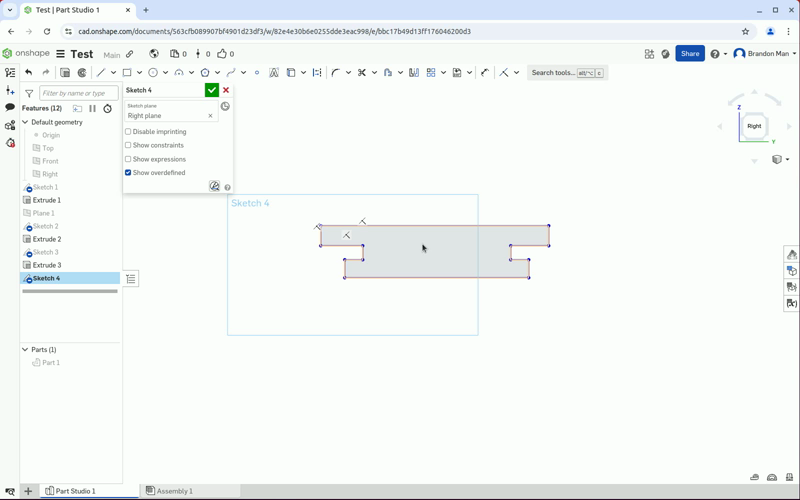
scroll(6)
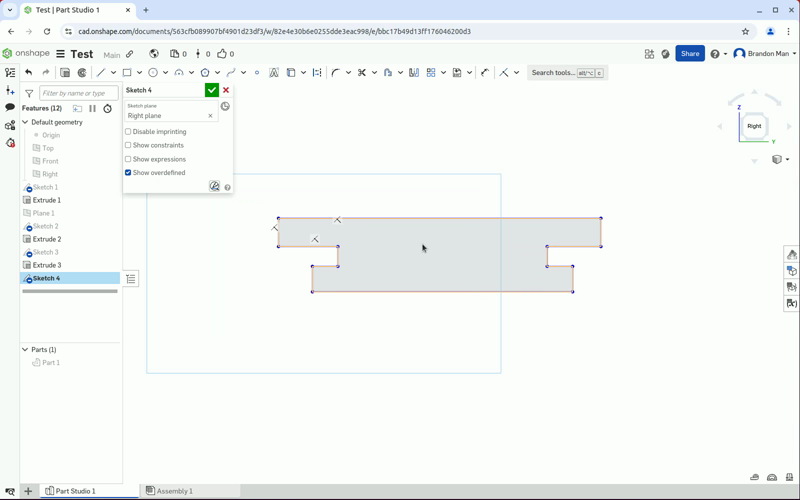
scroll(6)
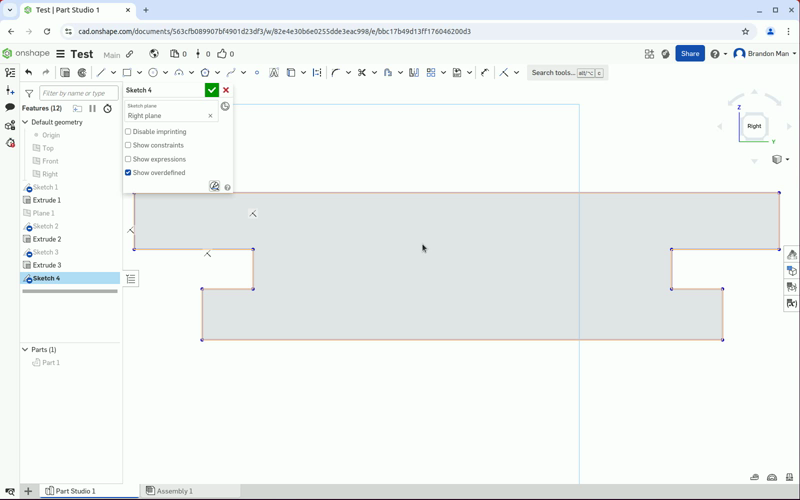
click(422, 243)
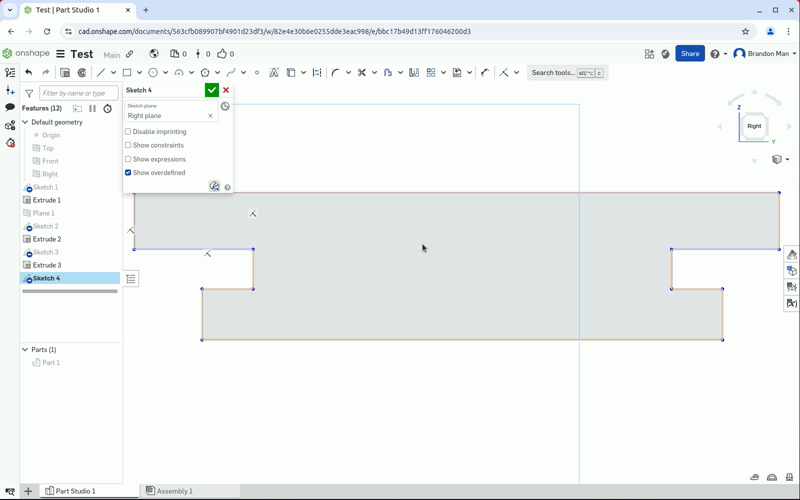
scroll(-6)
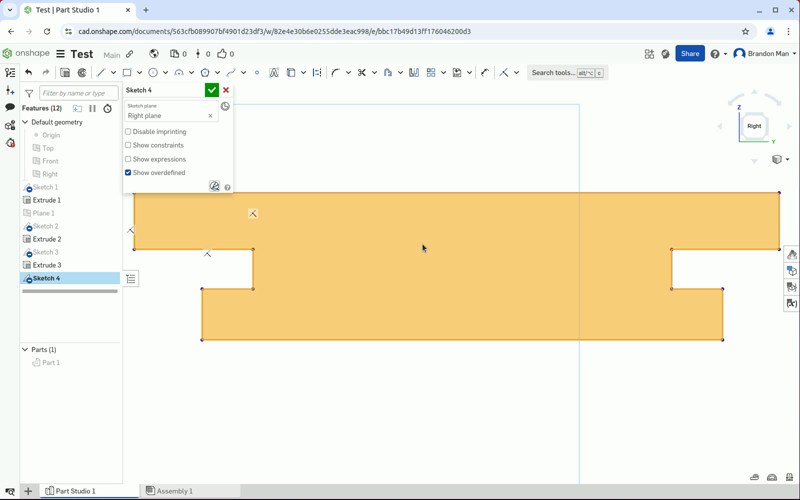
scroll(-6)
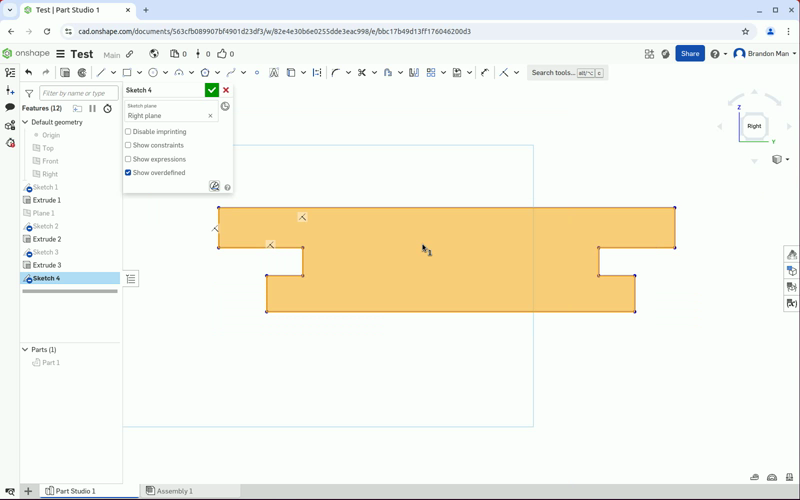
scroll(-6)
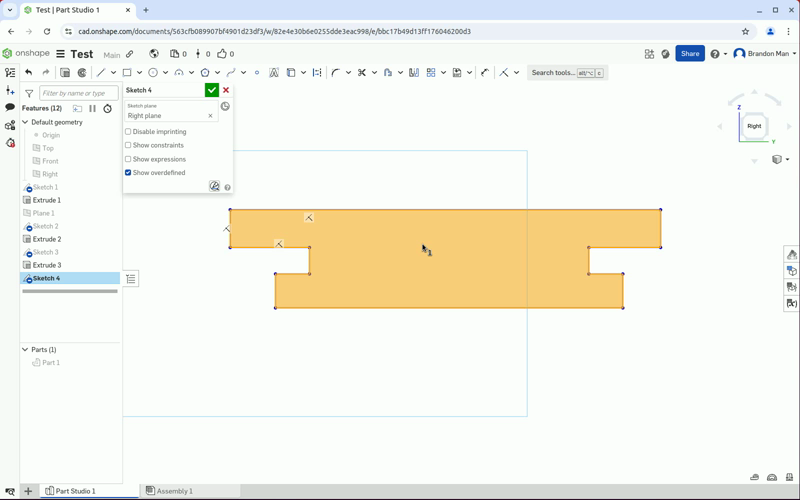
scroll(-6)
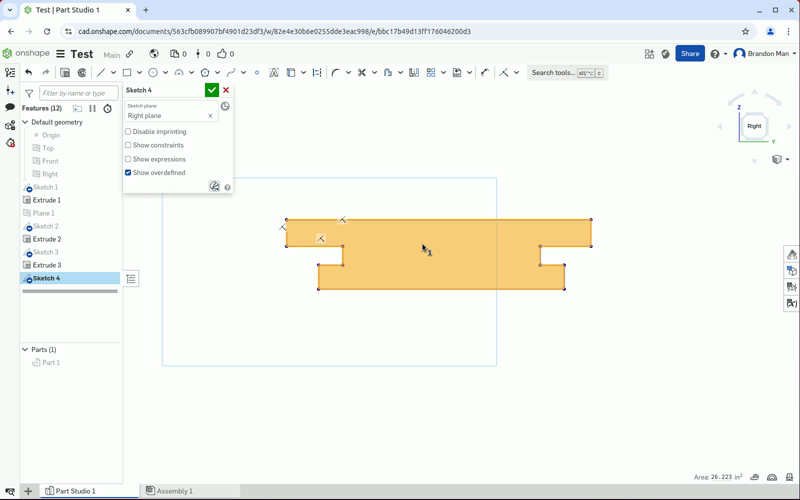
scroll(-6)
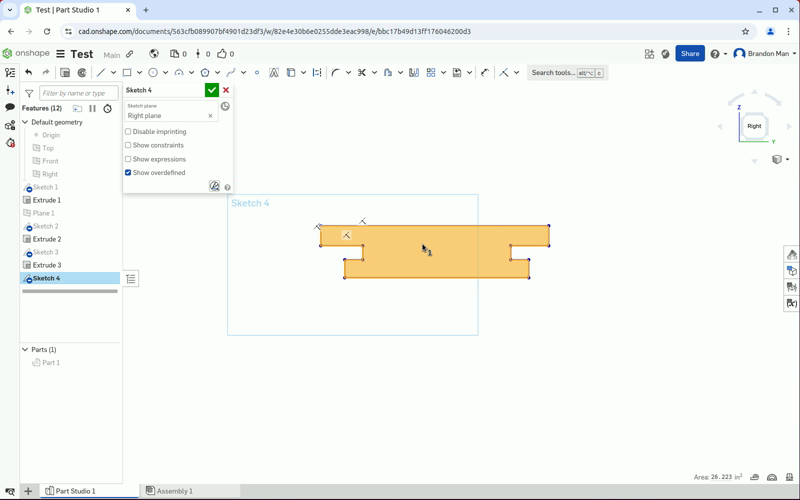
scroll(-6)
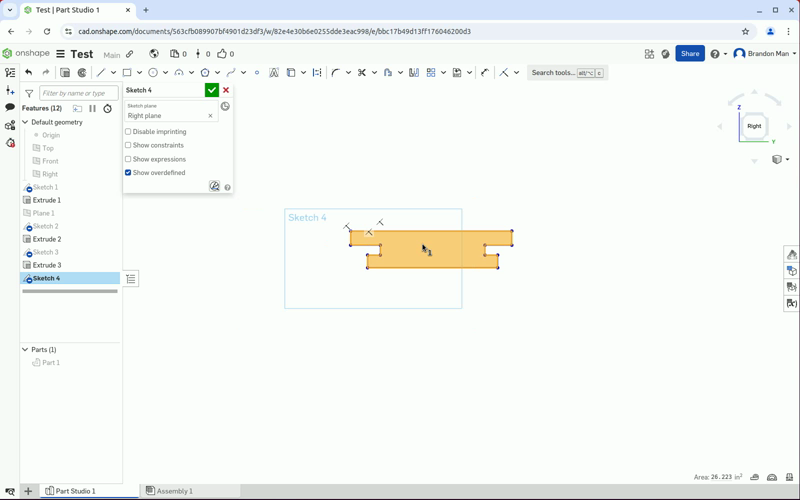
scroll(-6)
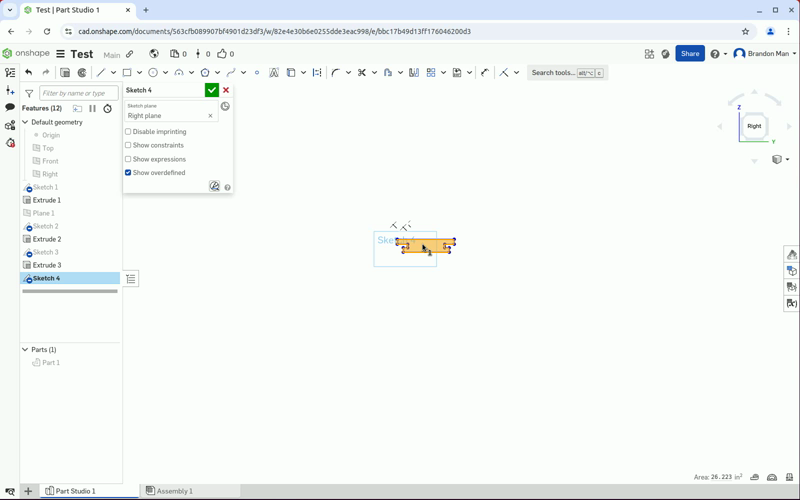
mouse_move(73, 352)
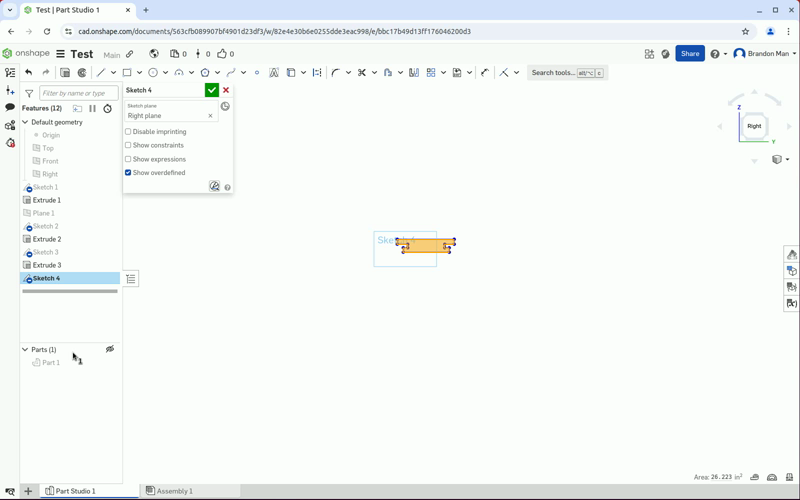
key(shift+y)
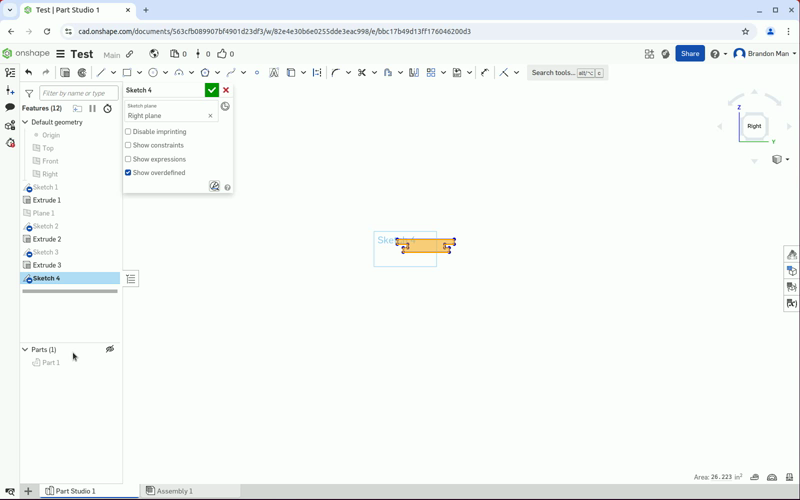
key(shift+e)
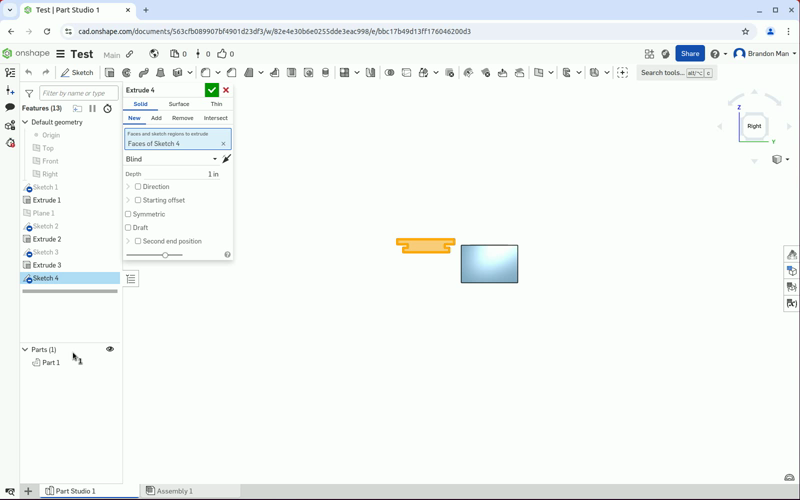
mouse_move(143, 106)
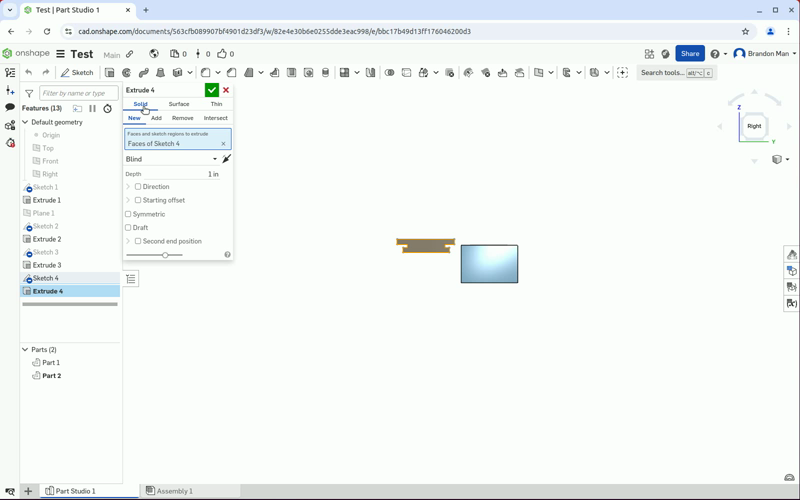
click(143, 106)
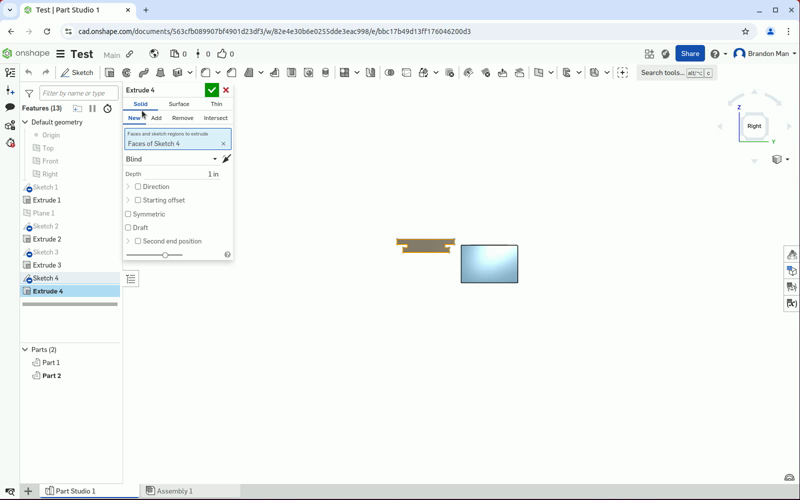
mouse_move(137, 120)
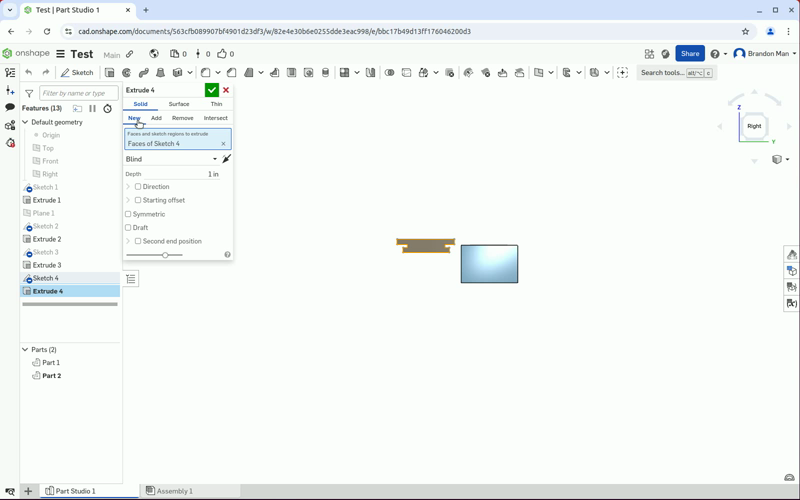
click(137, 120)
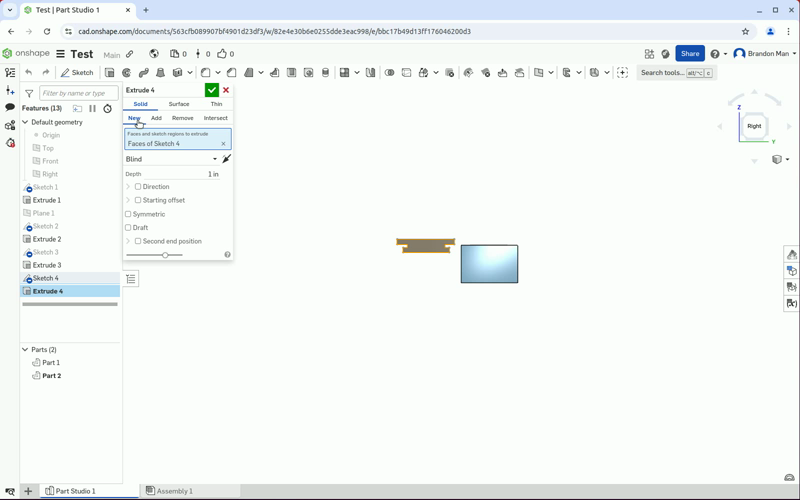
key(tab, 4)
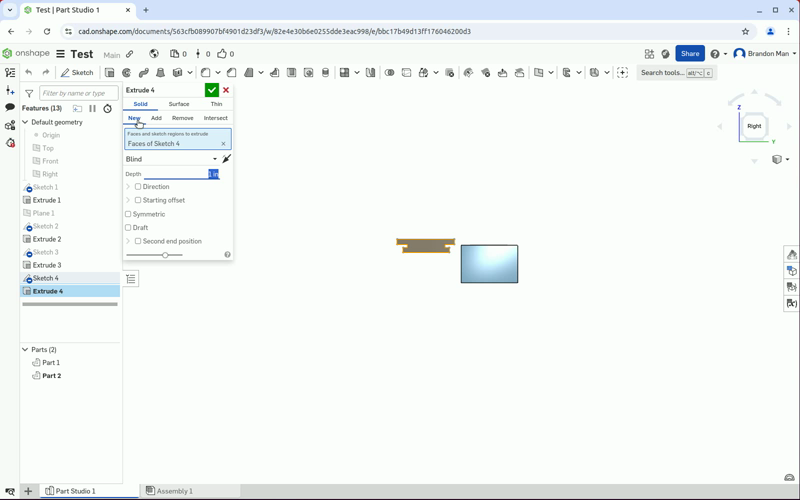
text(23.108)
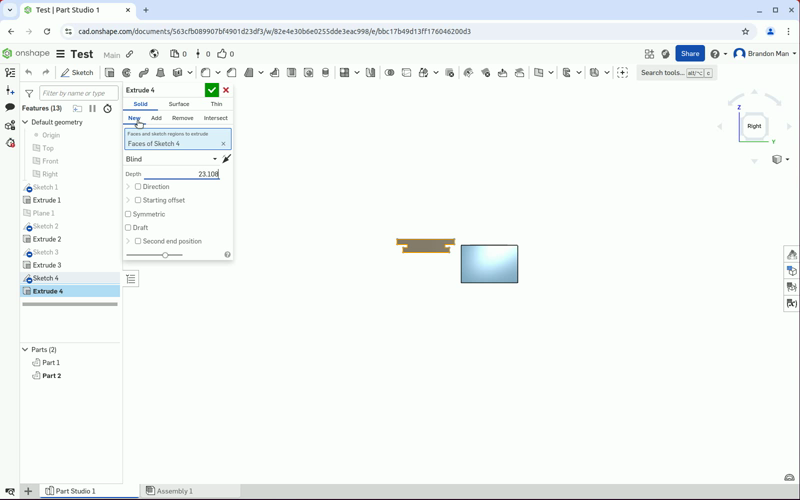
key(enter)
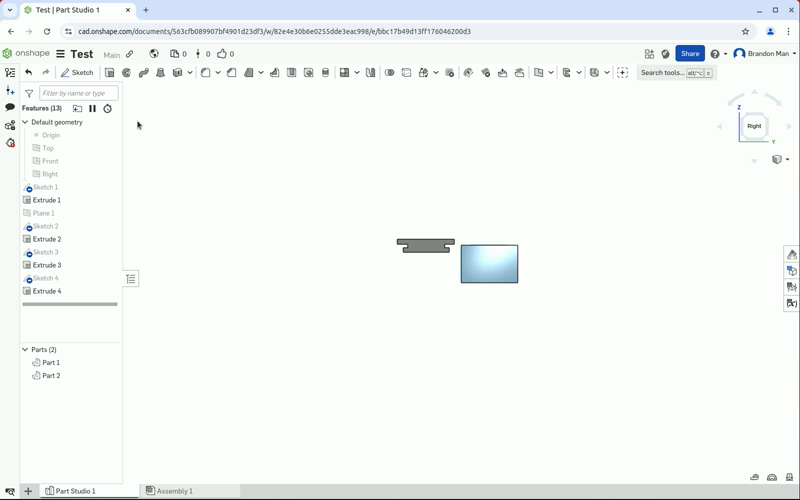
key(shift+h)
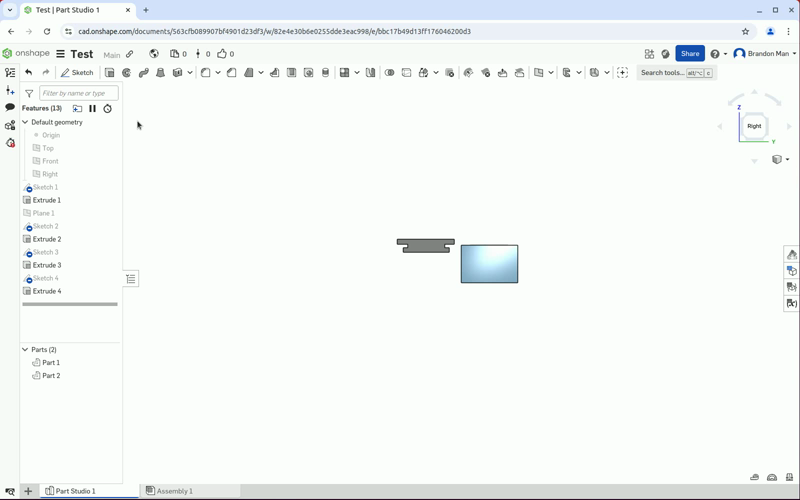
key(shift+h)
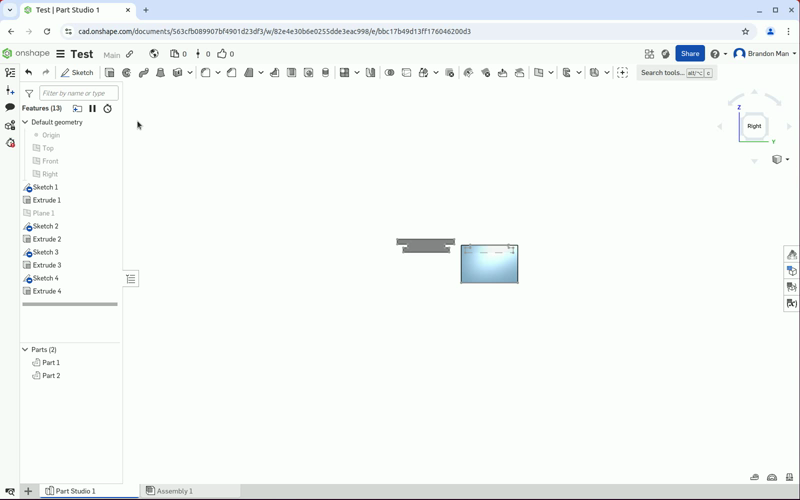
key(shift+7)
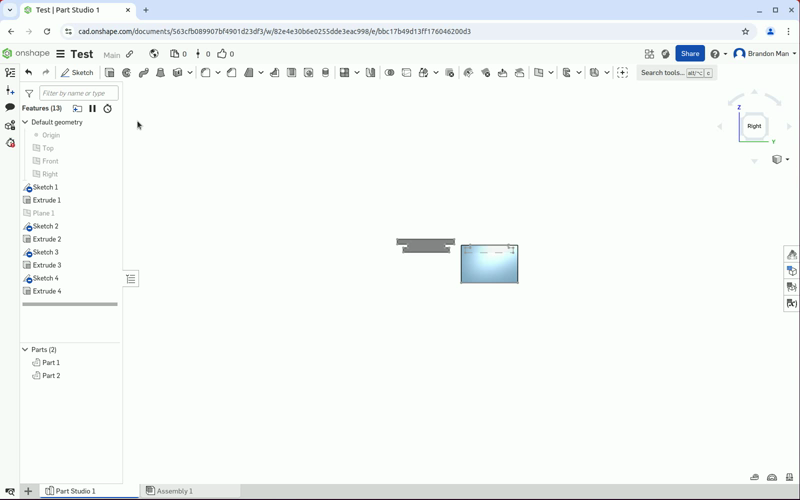
key(right, 2)
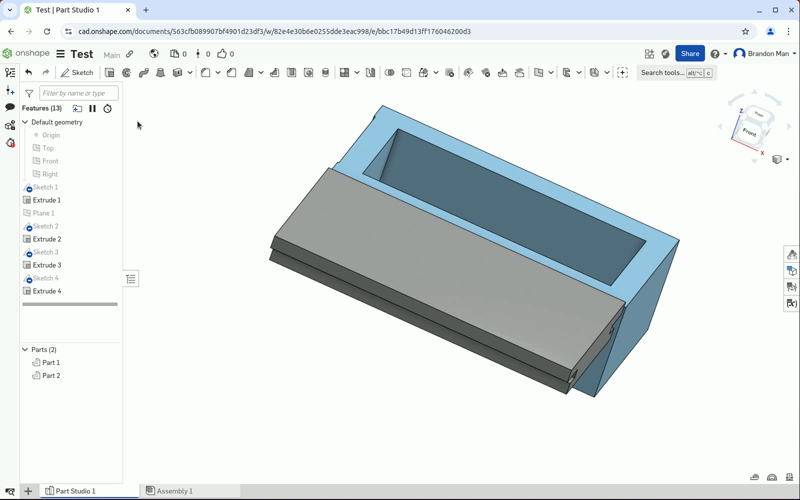
key(down, 2)
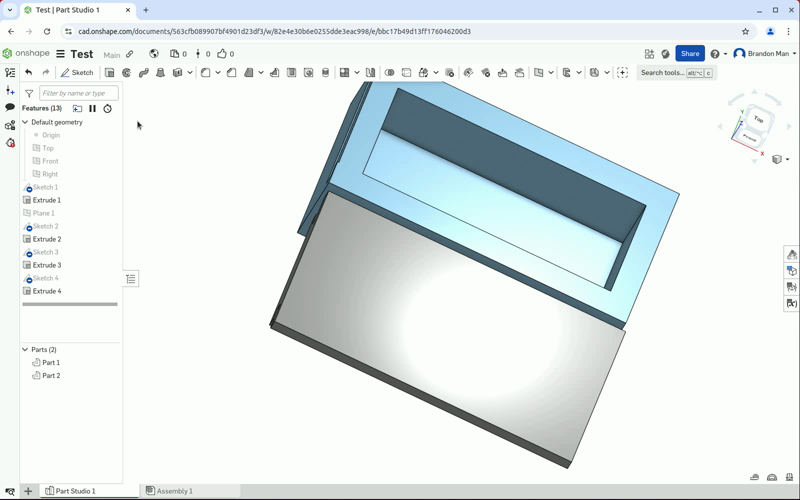
key(up, 2)
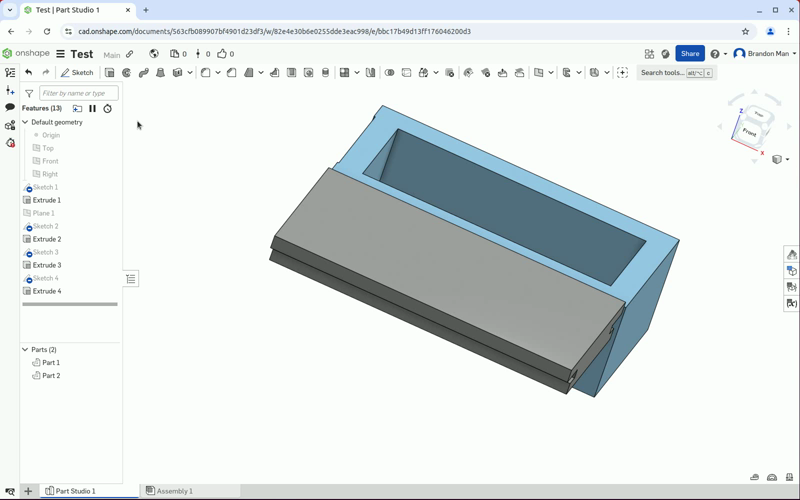
key(left, 2)
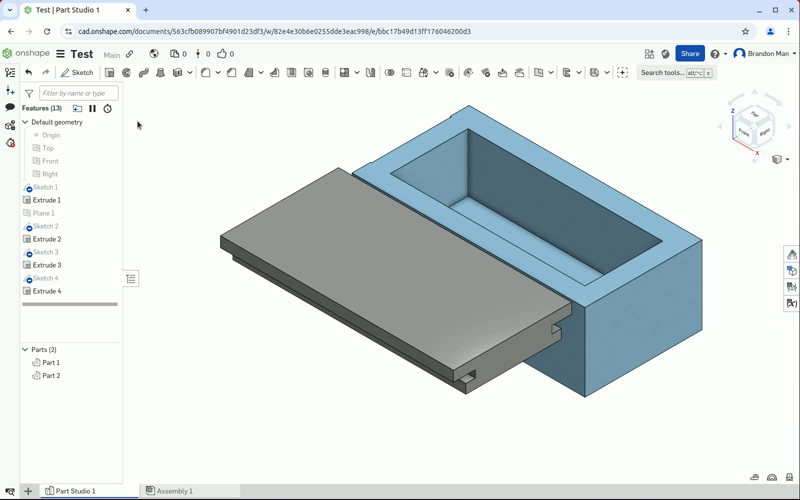
mouse_move(73, 189)
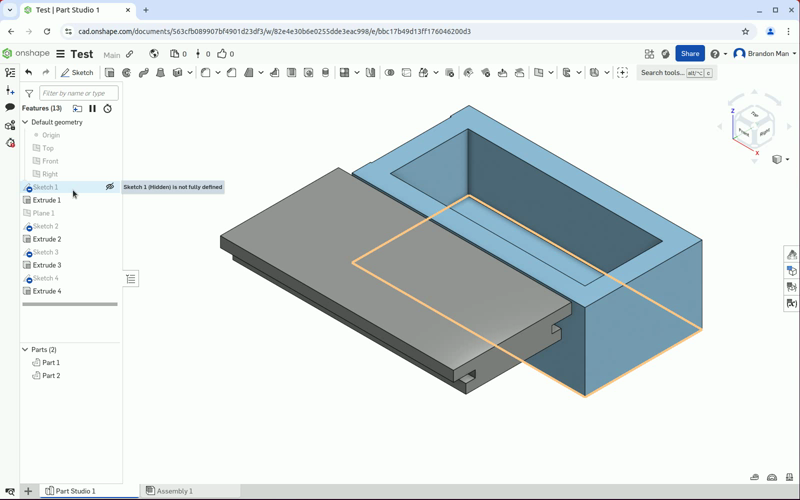
click(73, 189)